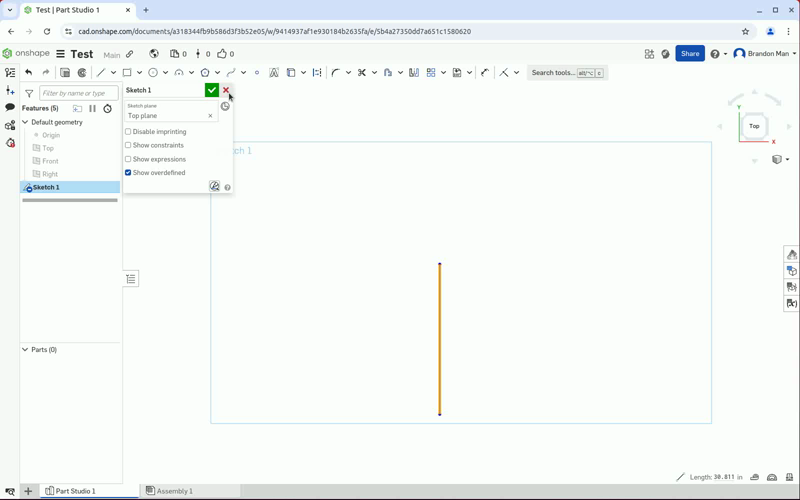
key(shift+h)
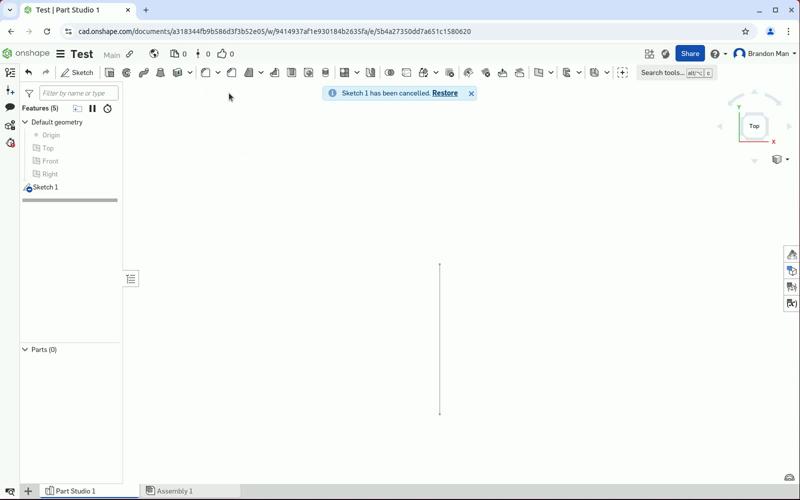
key(shift+s)
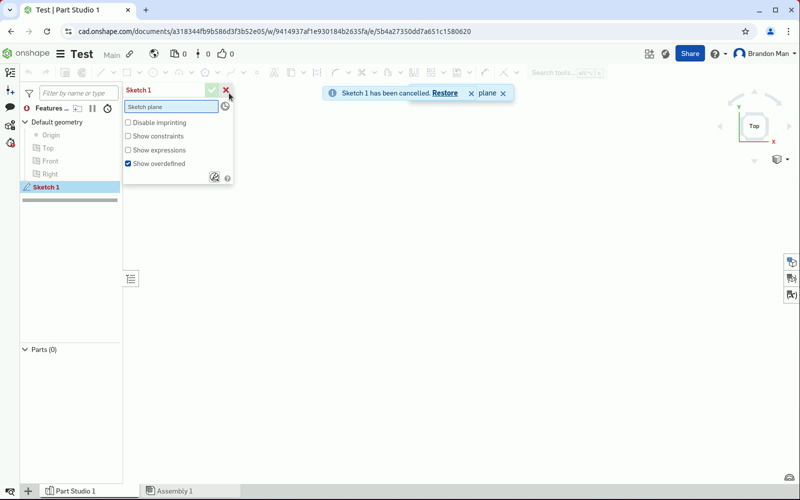
mouse_move(73, 150)
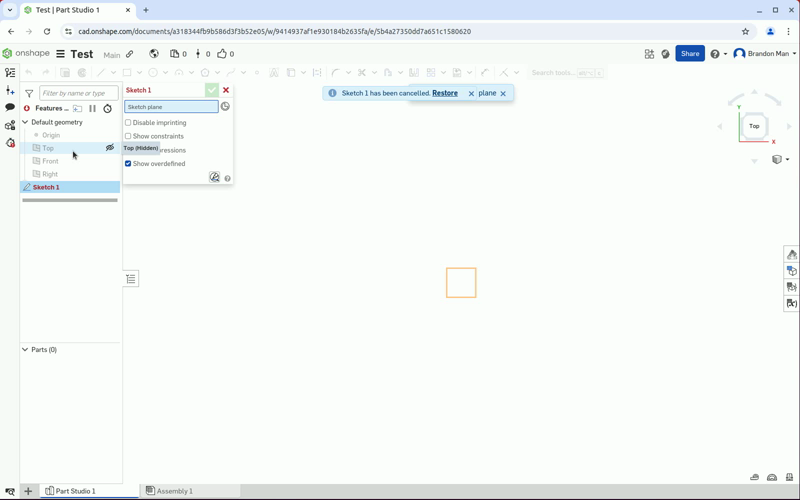
click(73, 150)
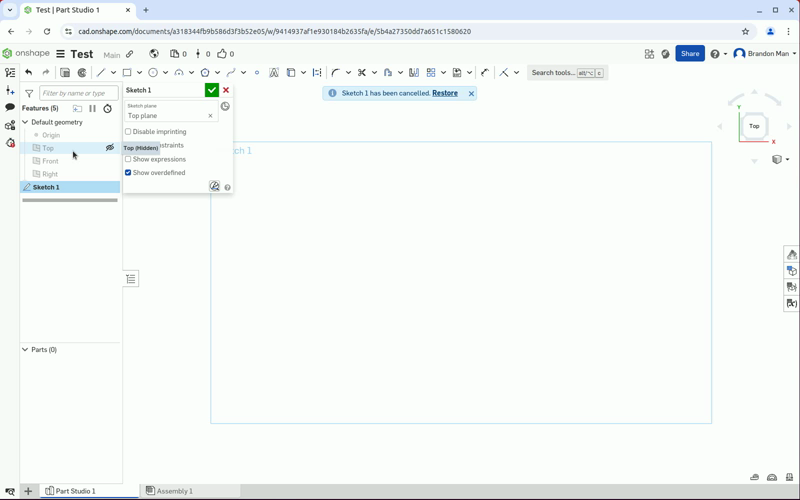
mouse_move(73, 352)
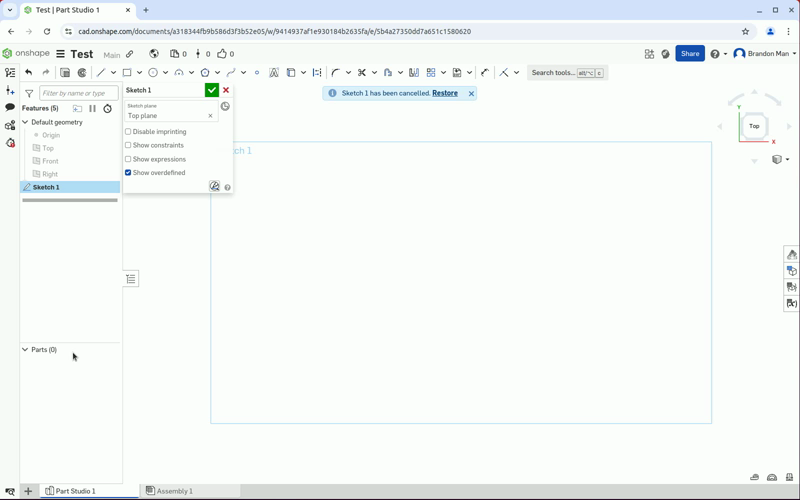
key(y)
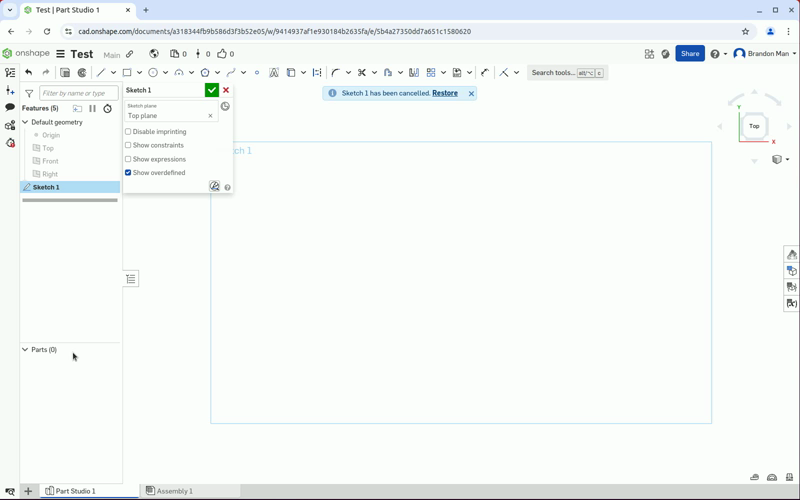
key(l)
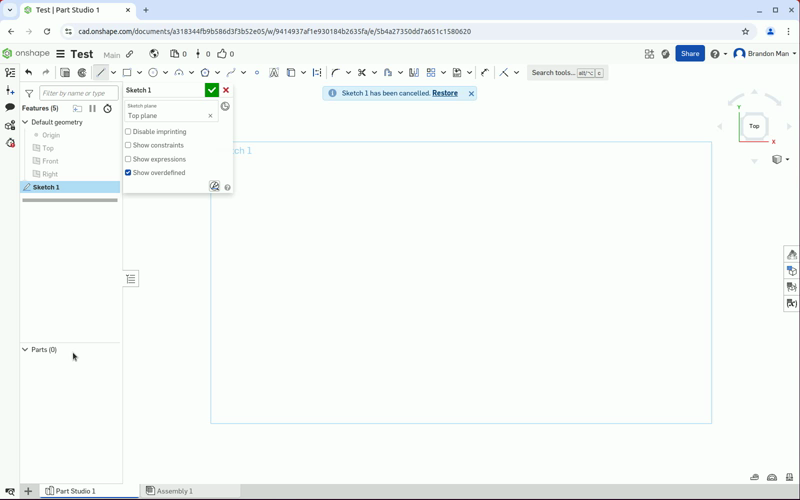
key_down(shift)
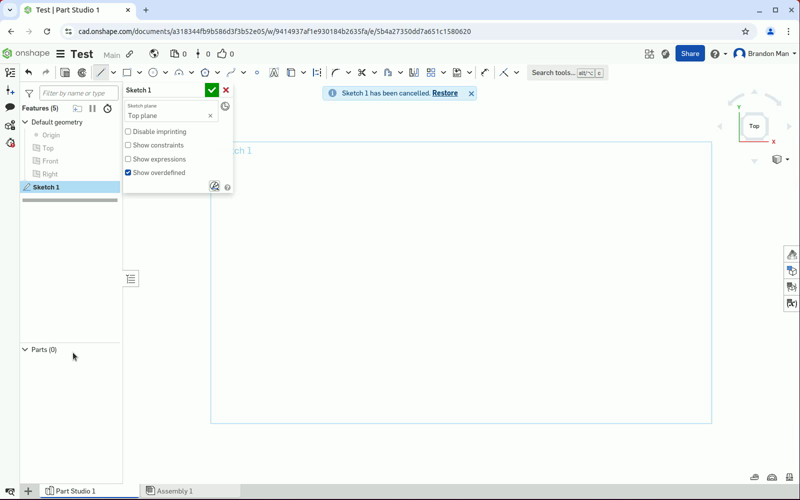
mouse_move(451, 273)
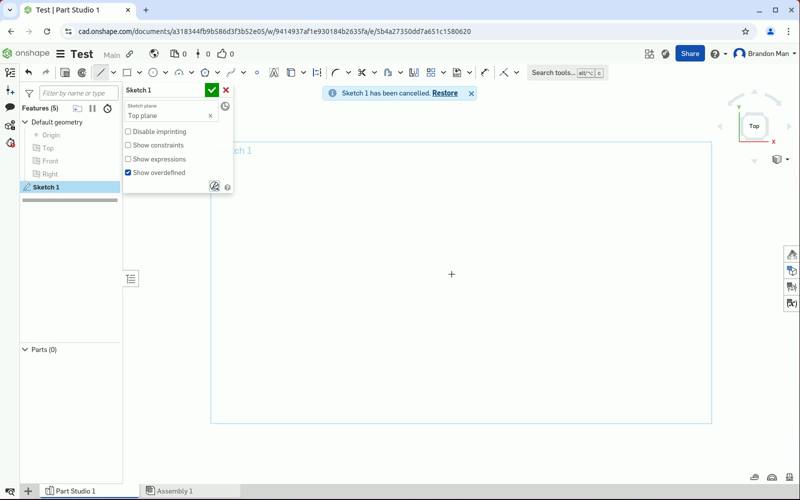
click(451, 273)
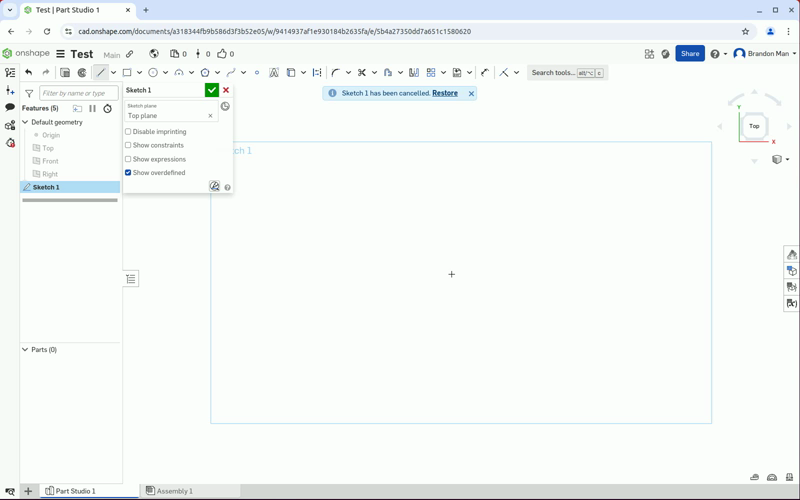
key_up(shift)
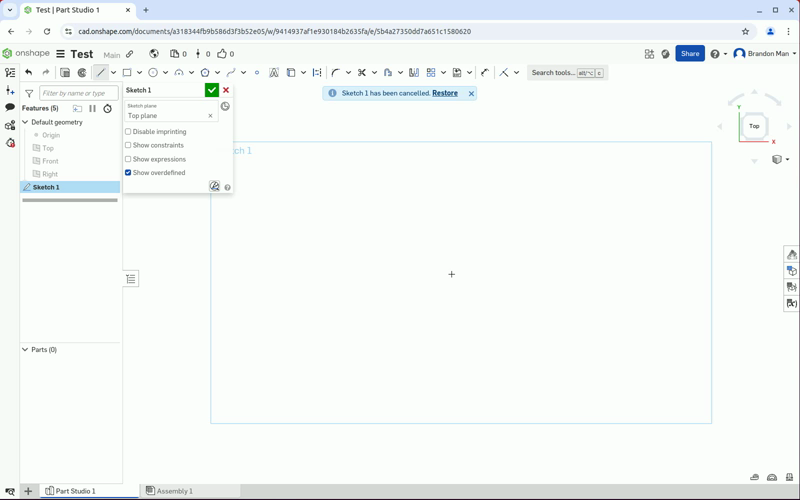
key_down(shift)
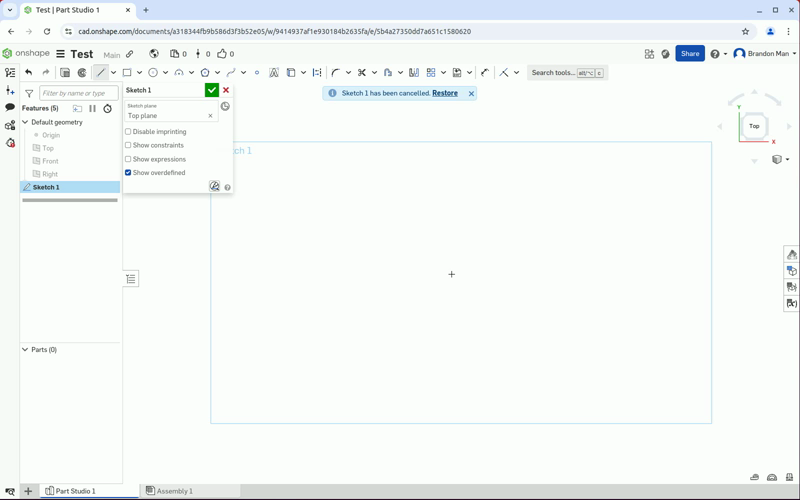
mouse_move(481, 273)
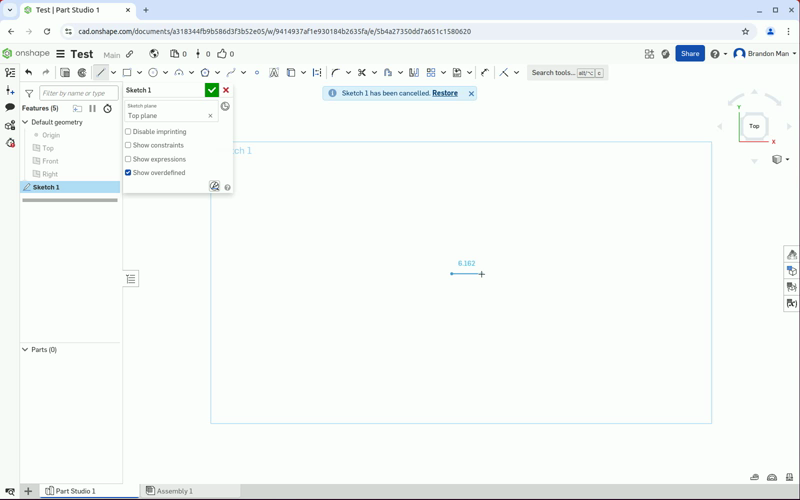
mouse_move(461, 273)
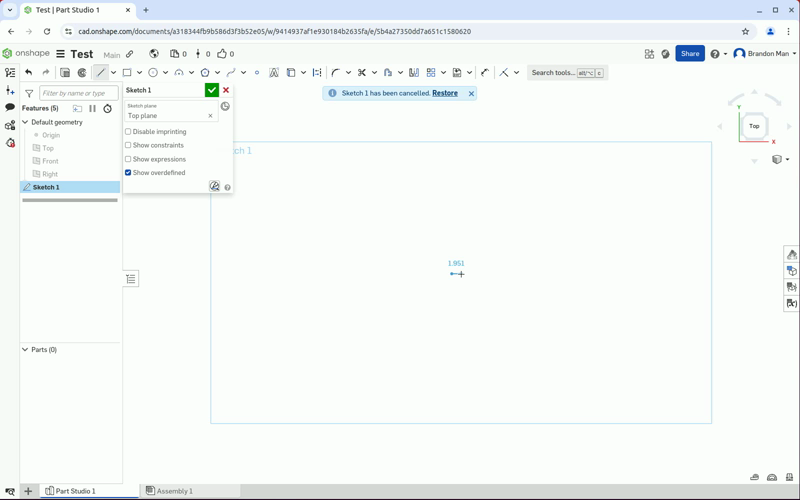
click(461, 273)
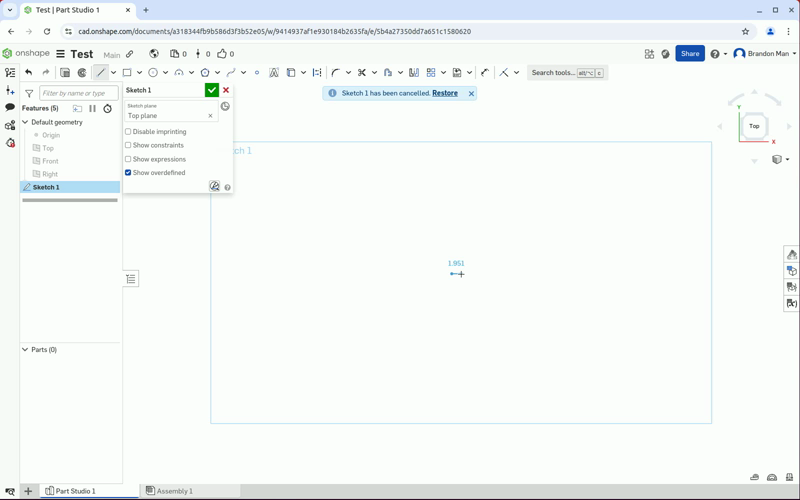
key_up(shift)
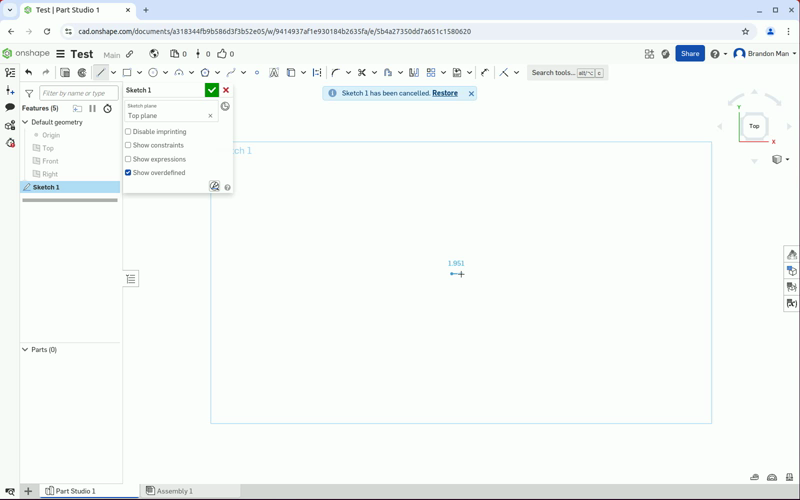
key_down(shift)
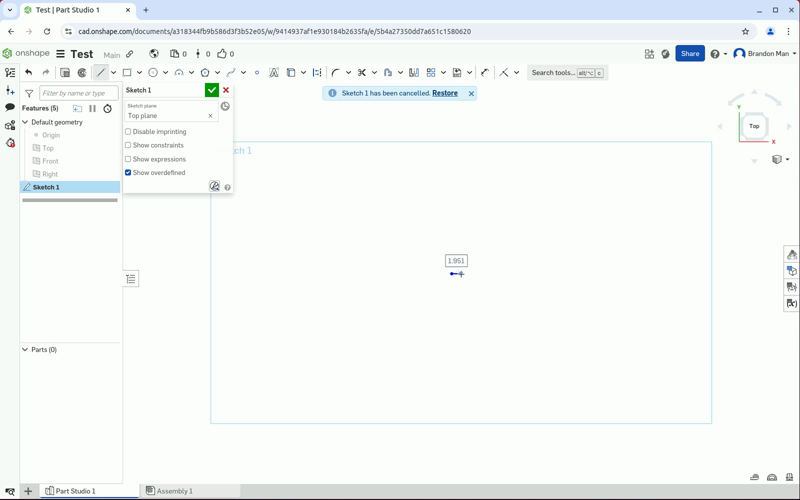
mouse_move(491, 273)
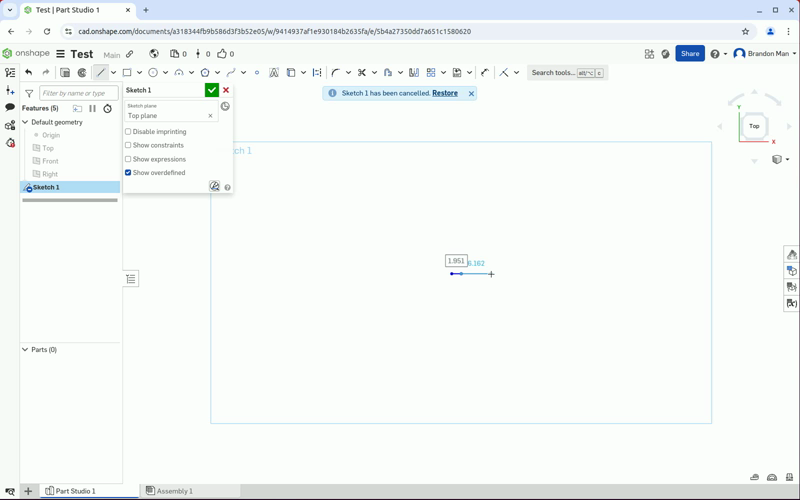
mouse_move(471, 273)
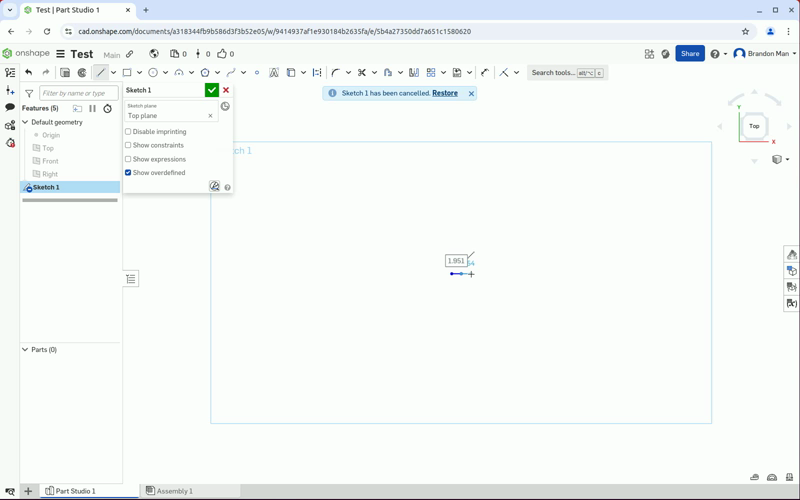
click(471, 273)
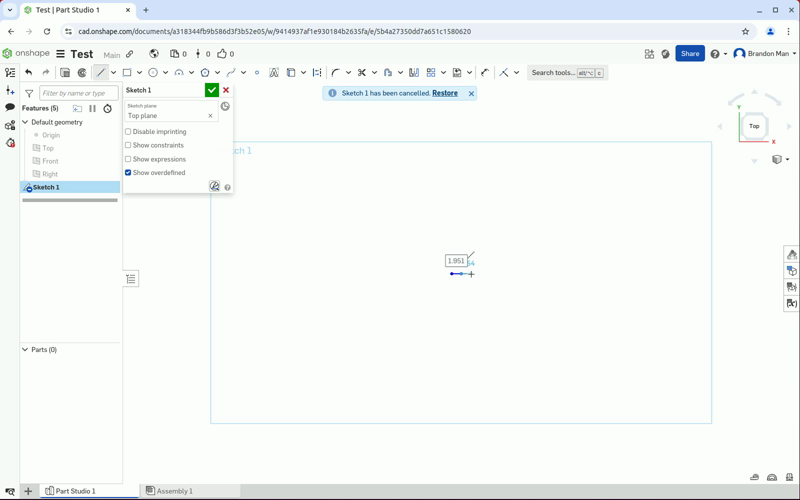
key_up(shift)
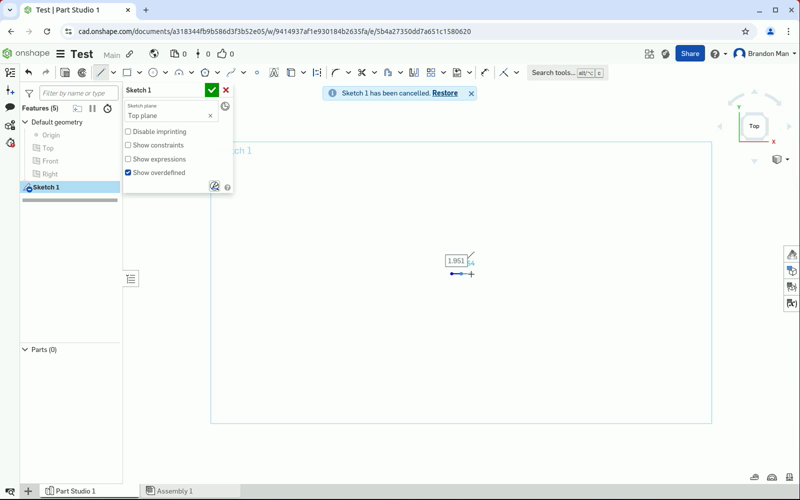
key_down(shift)
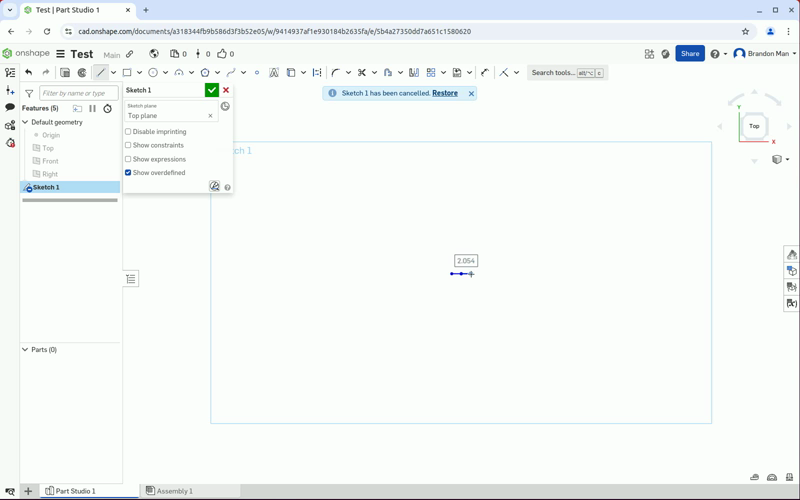
mouse_move(471, 179)
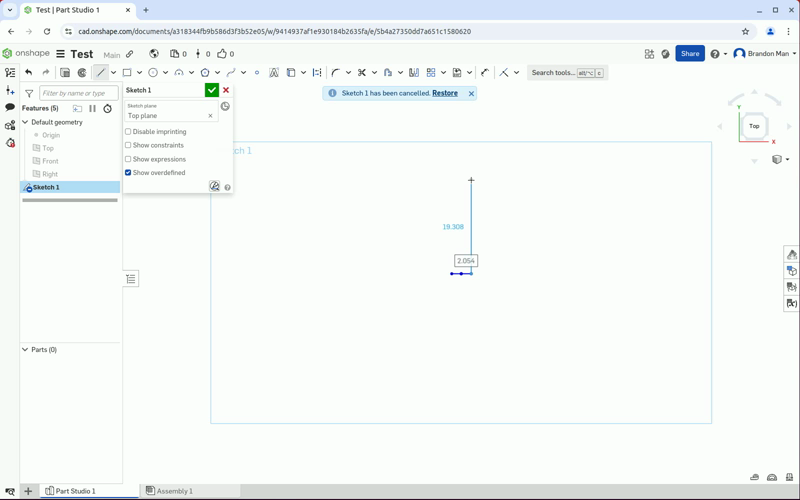
click(471, 179)
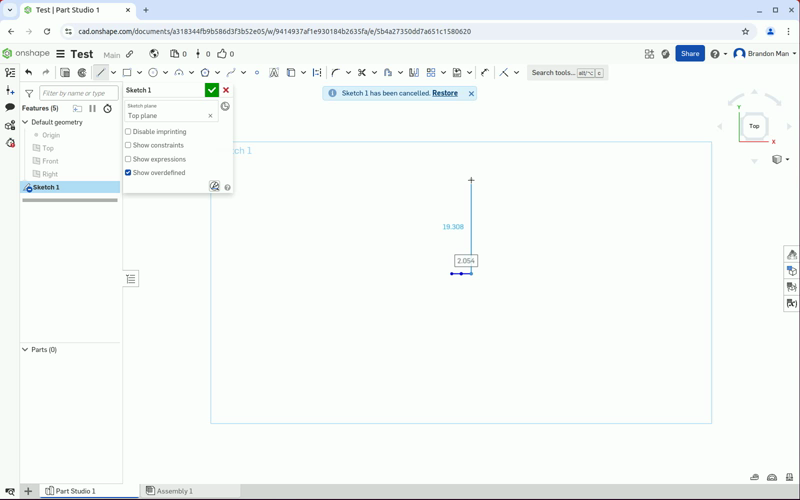
key_up(shift)
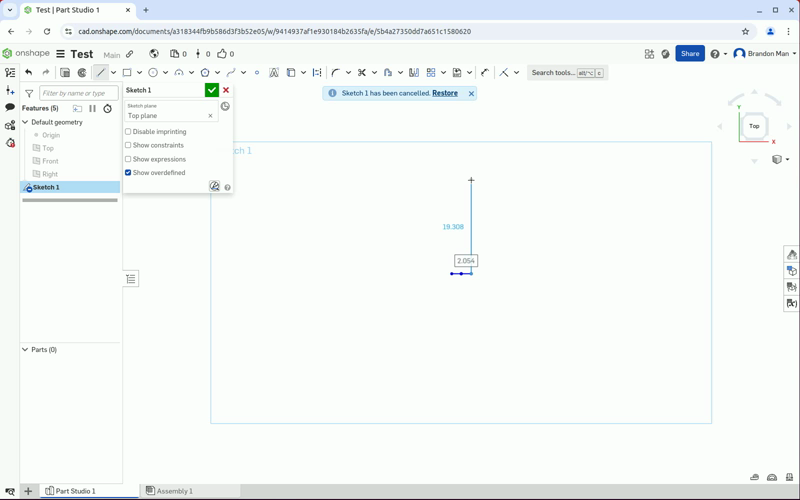
key(esc)
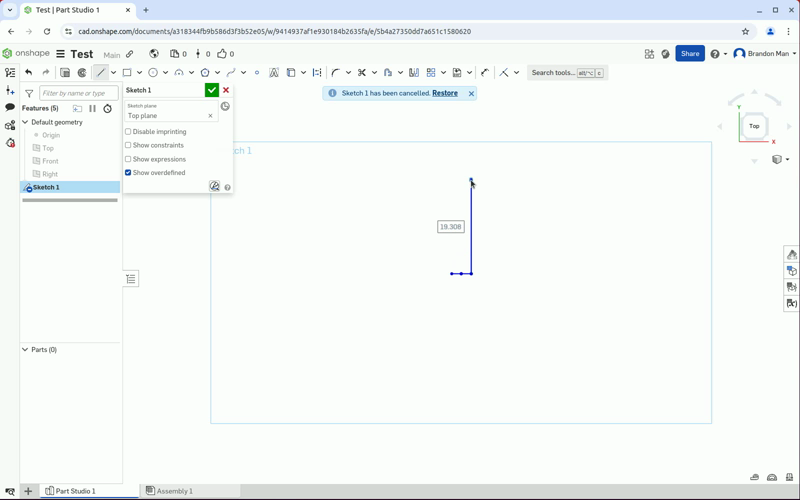
key(a)
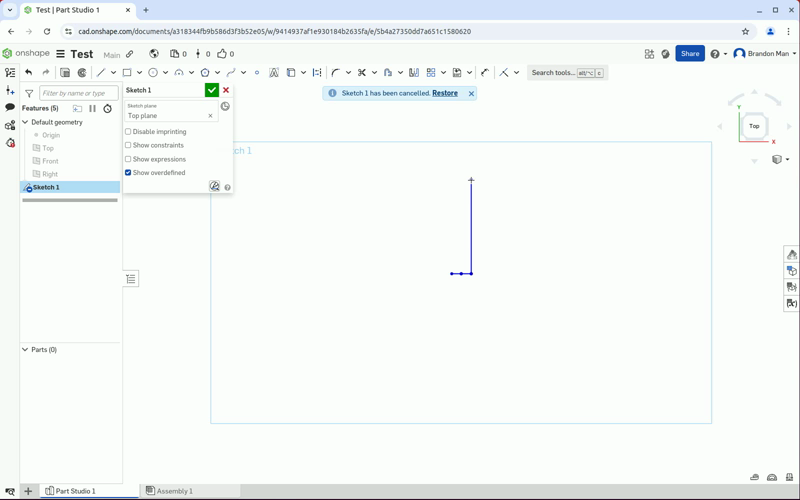
mouse_move(471, 179)
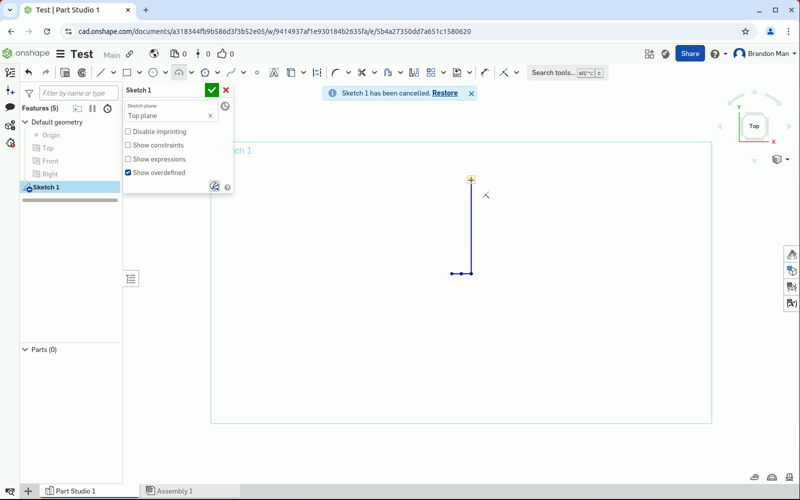
click(471, 179)
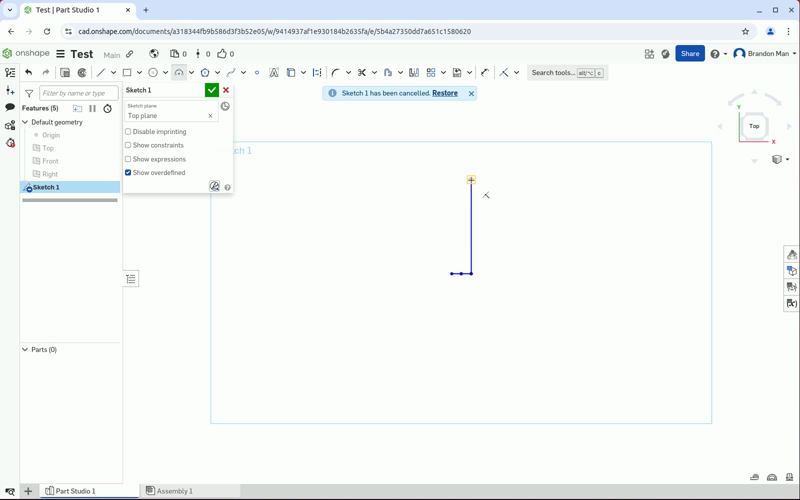
key_down(shift)
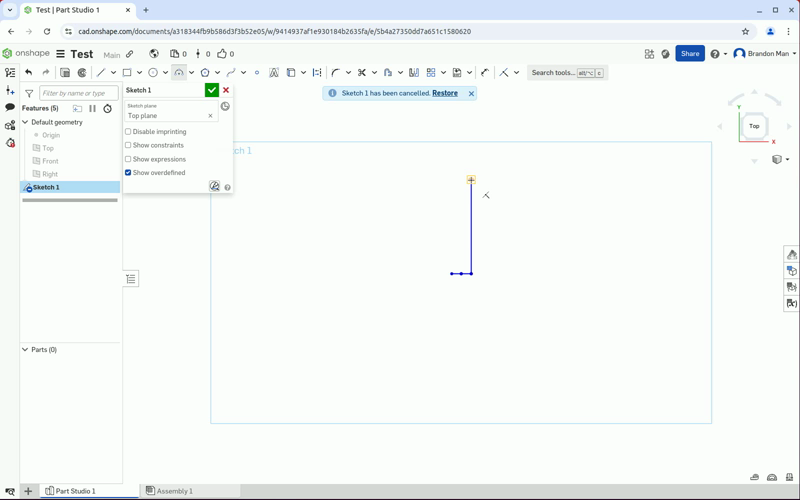
mouse_move(451, 179)
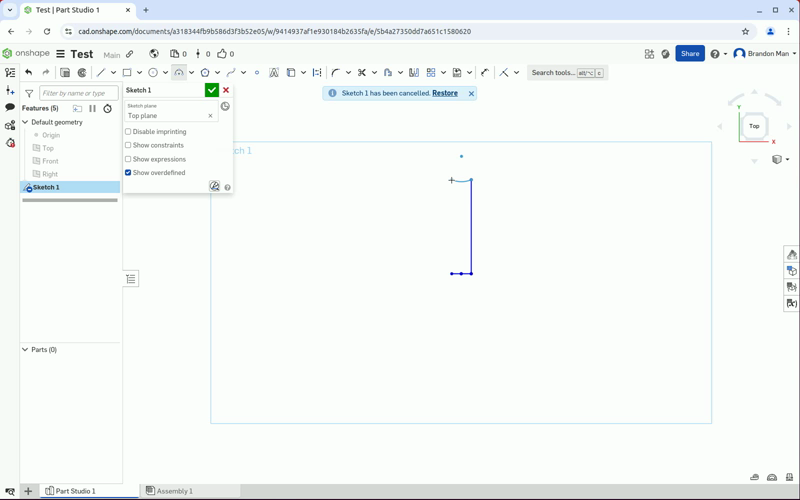
click(451, 179)
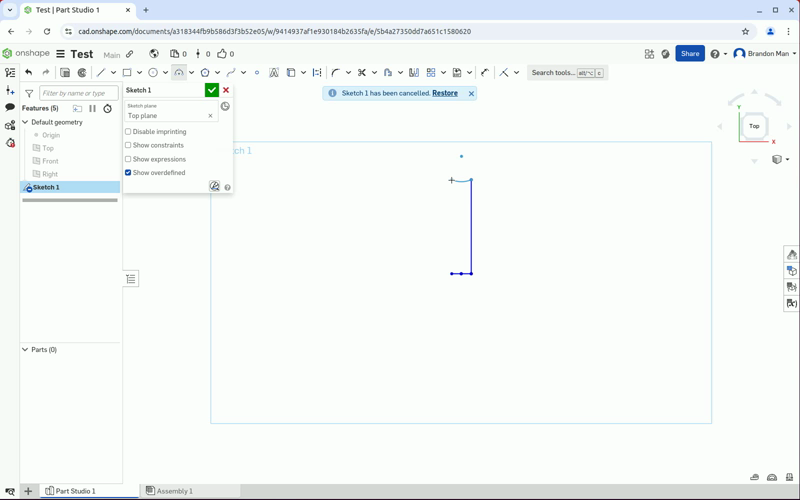
mouse_move(461, 179)
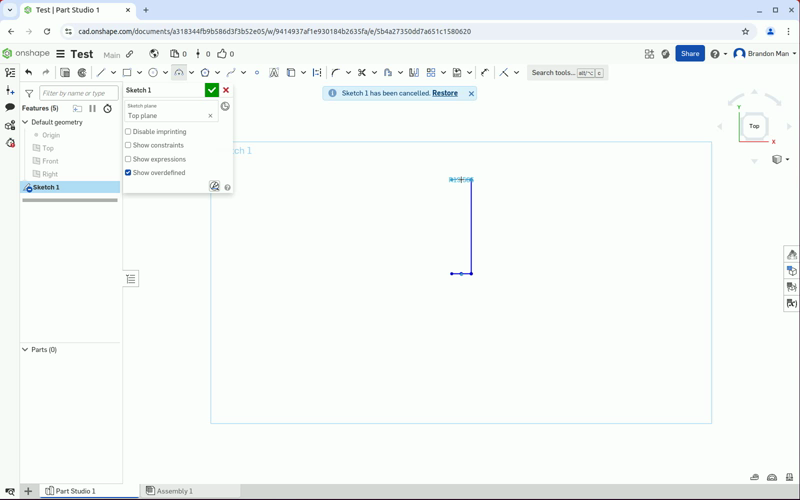
click(461, 179)
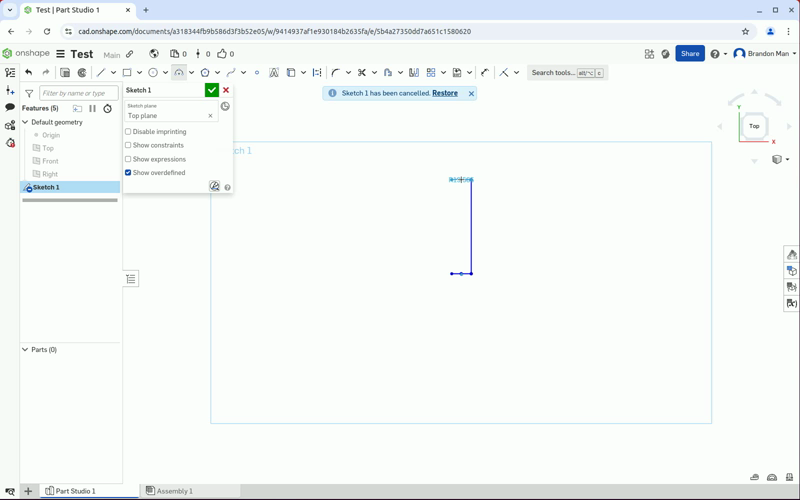
key_up(shift)
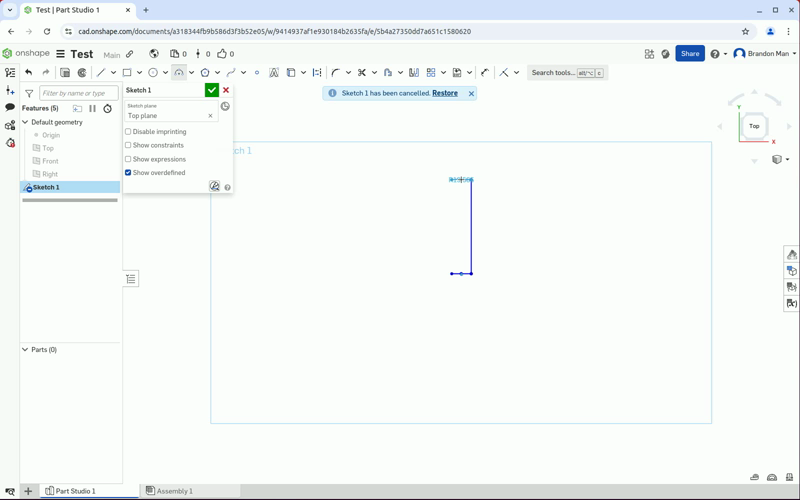
key(esc)
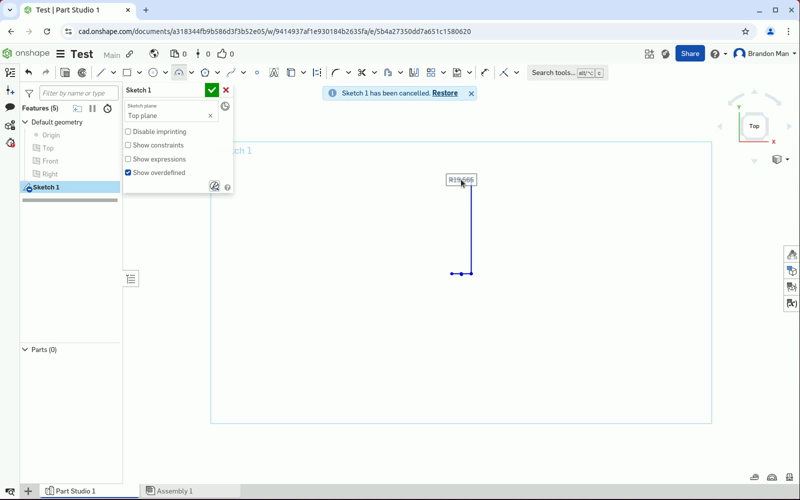
key(l)
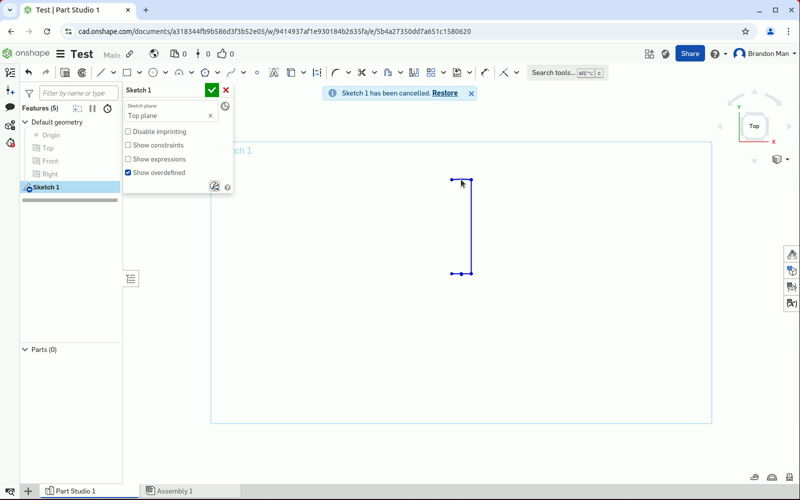
mouse_move(451, 179)
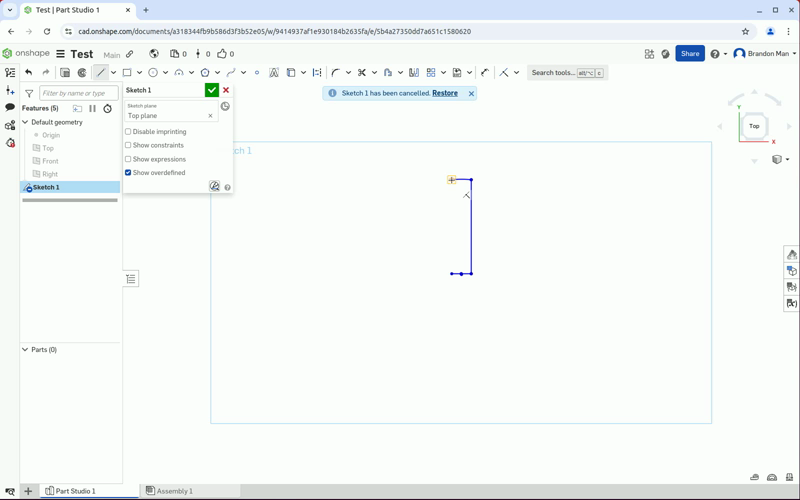
click(451, 179)
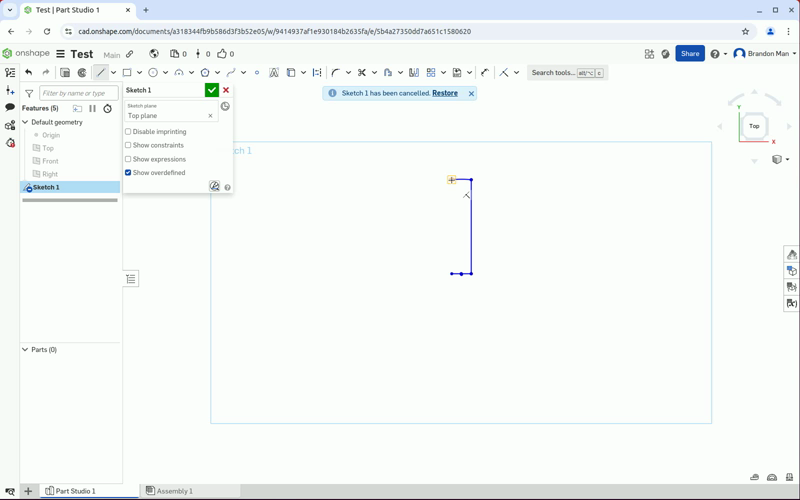
key_down(shift)
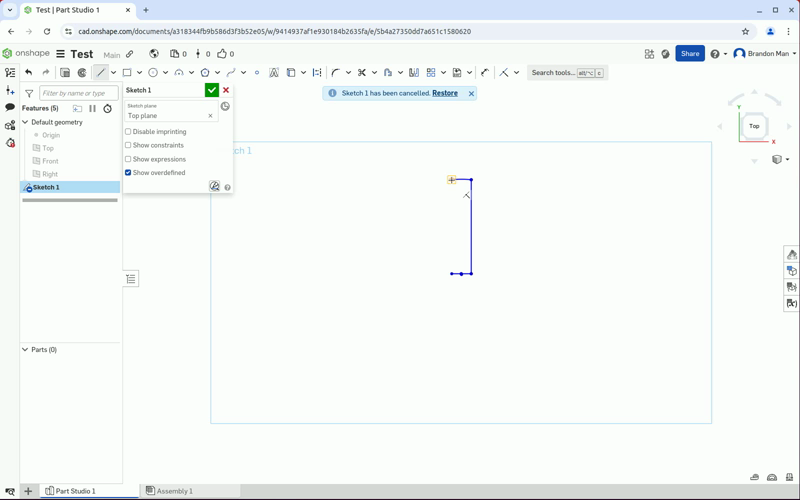
mouse_move(451, 273)
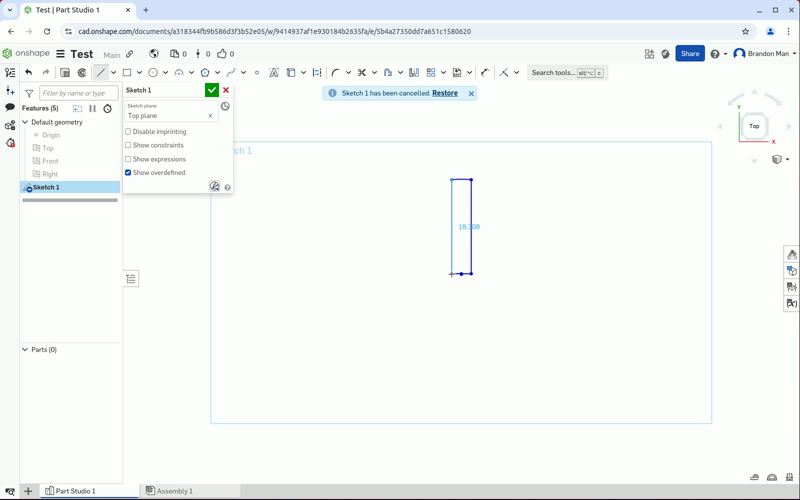
key_up(shift)
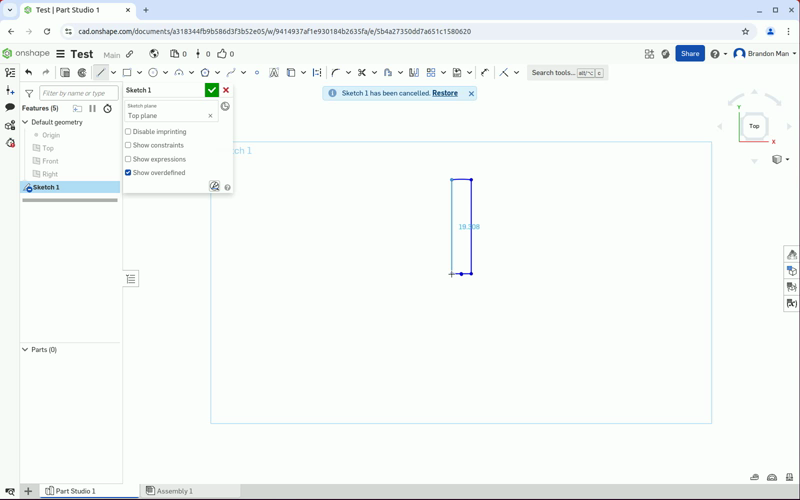
click(451, 273)
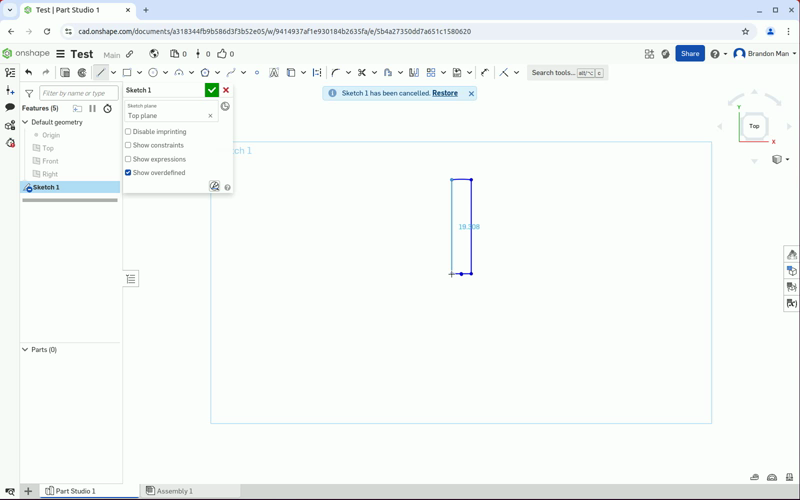
key(esc)
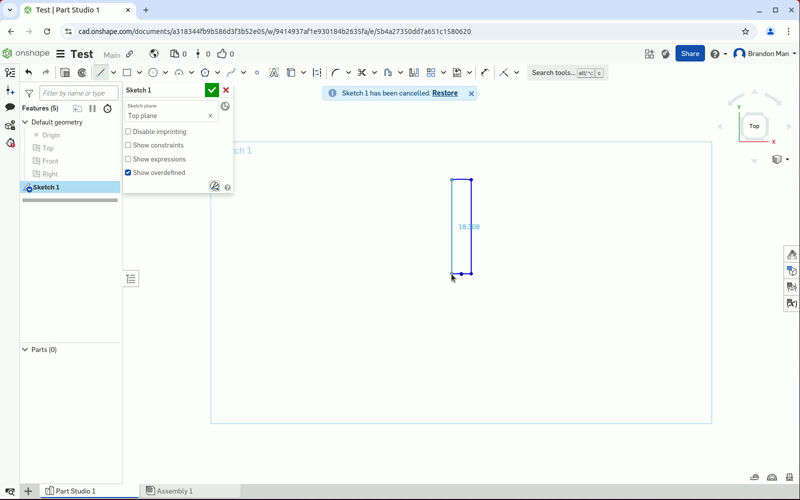
mouse_move(463, 206)
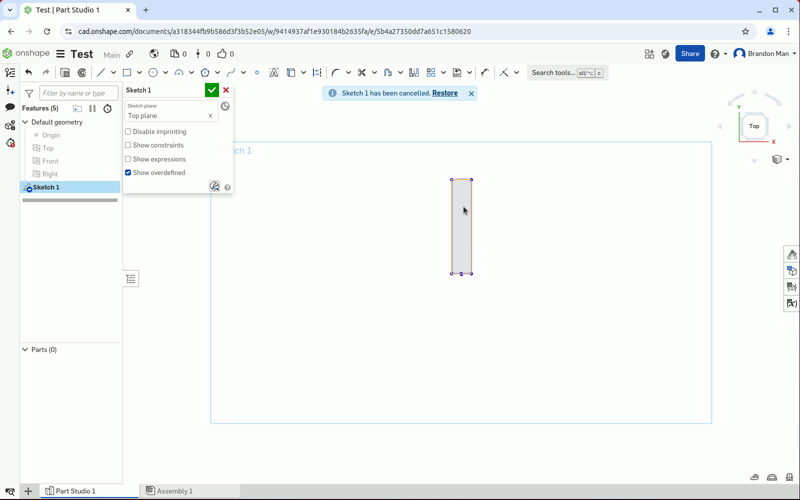
click(463, 206)
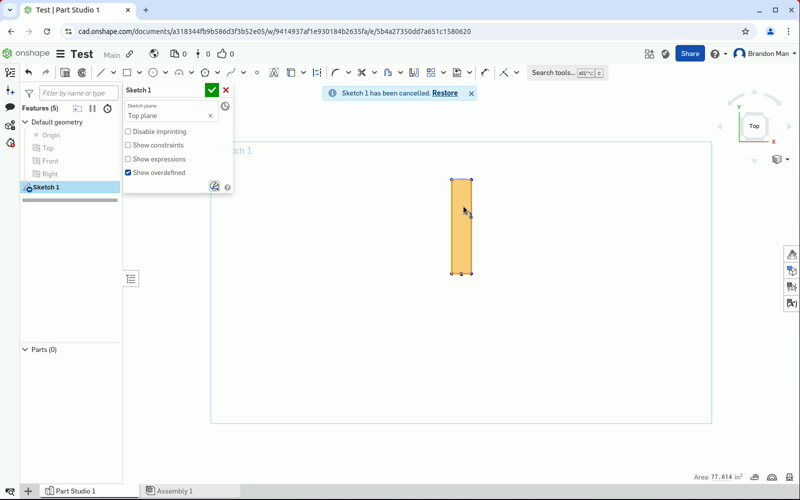
mouse_move(73, 352)
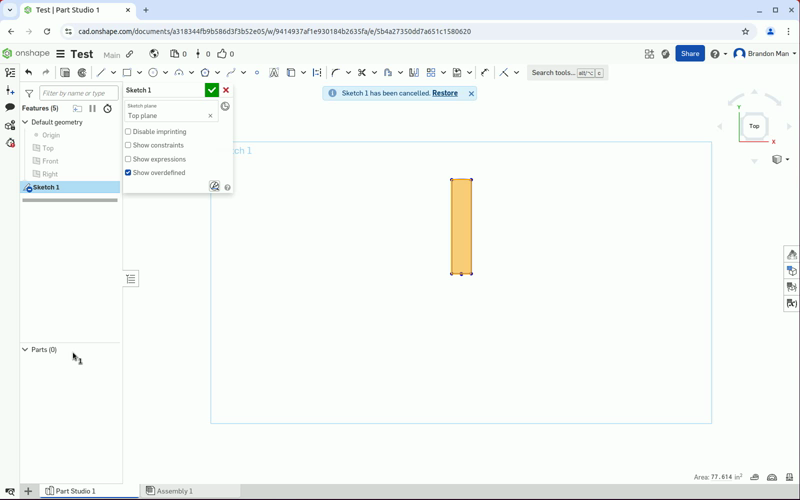
key(shift+y)
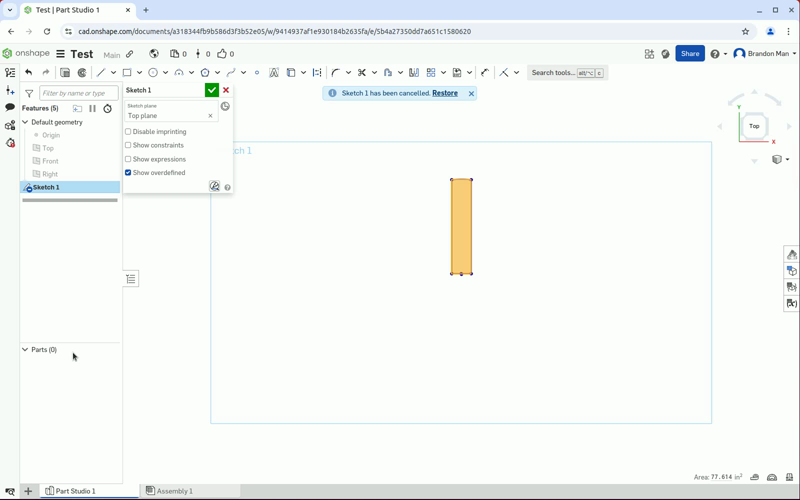
key(shift+e)
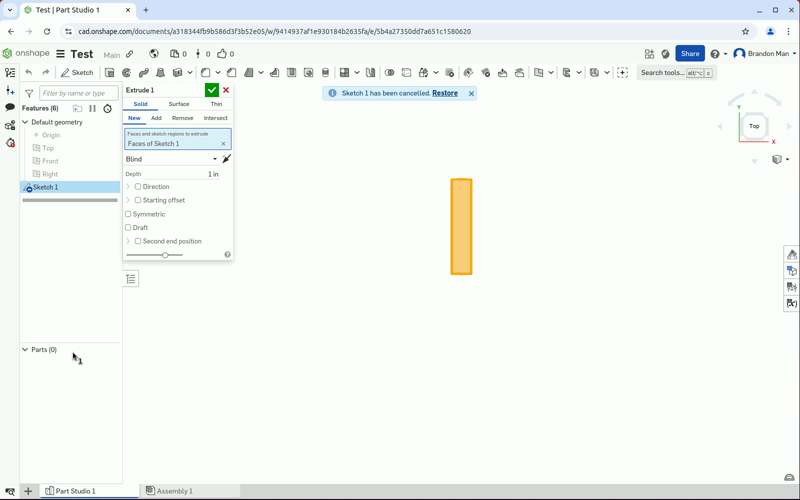
mouse_move(143, 106)
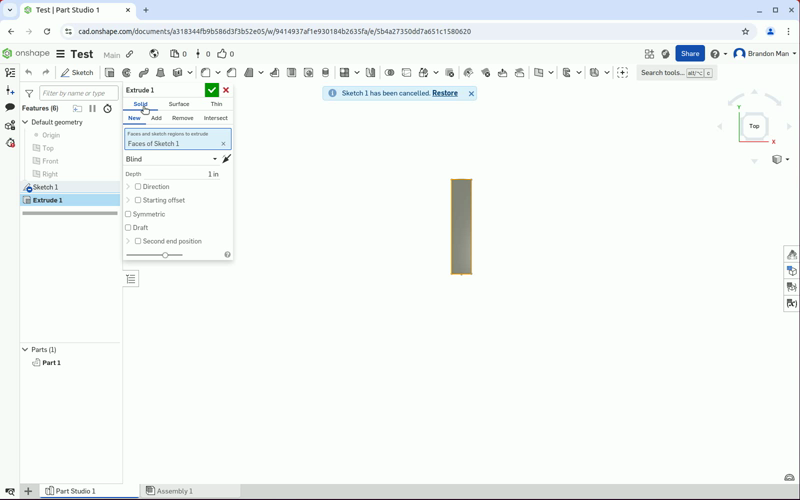
click(143, 106)
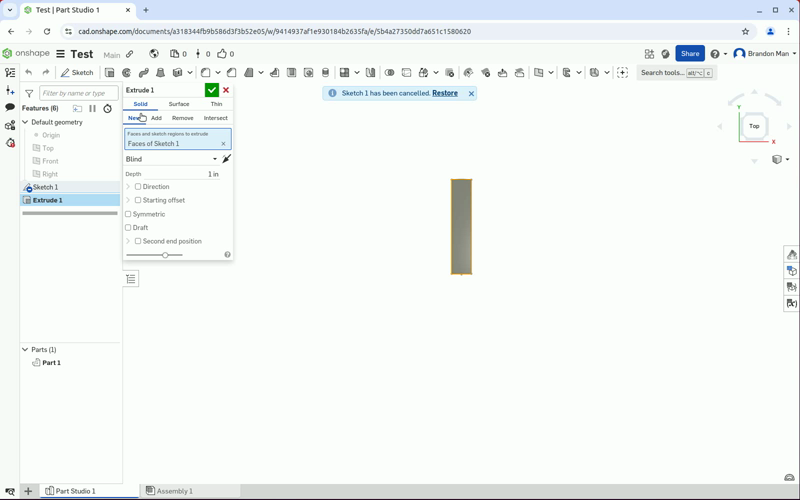
mouse_move(137, 120)
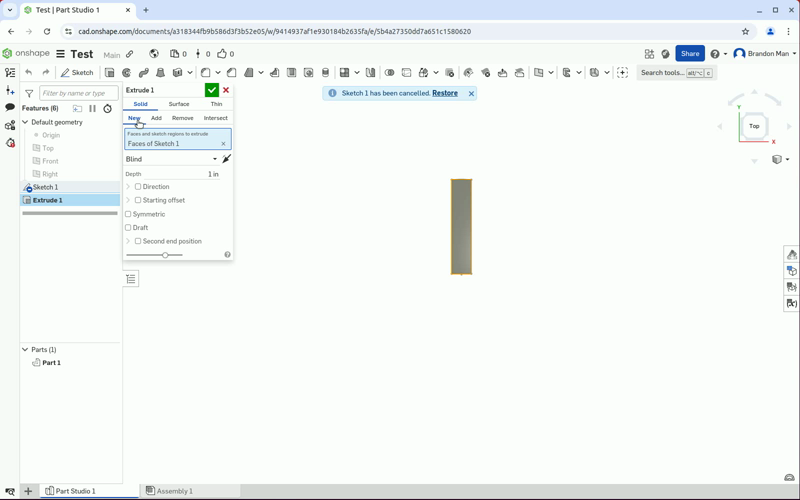
click(137, 120)
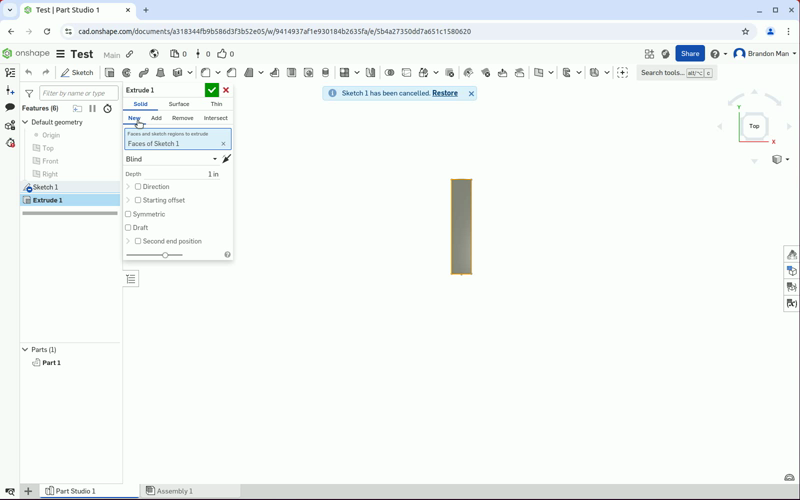
key(tab, 4)
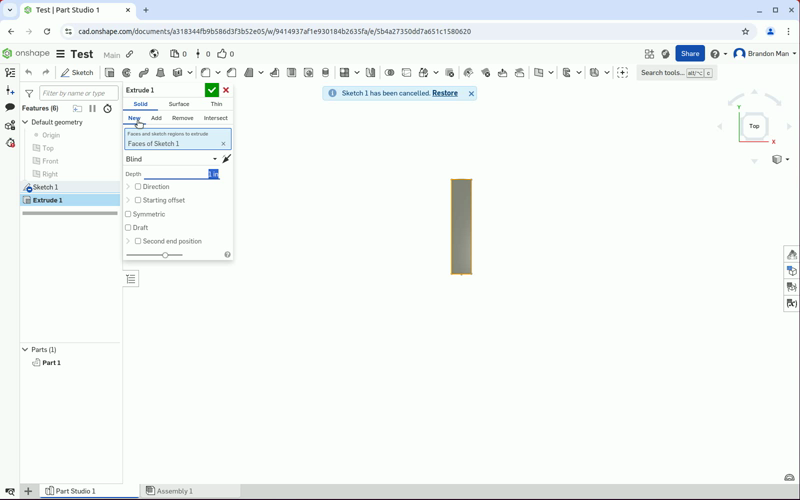
text(1.685)
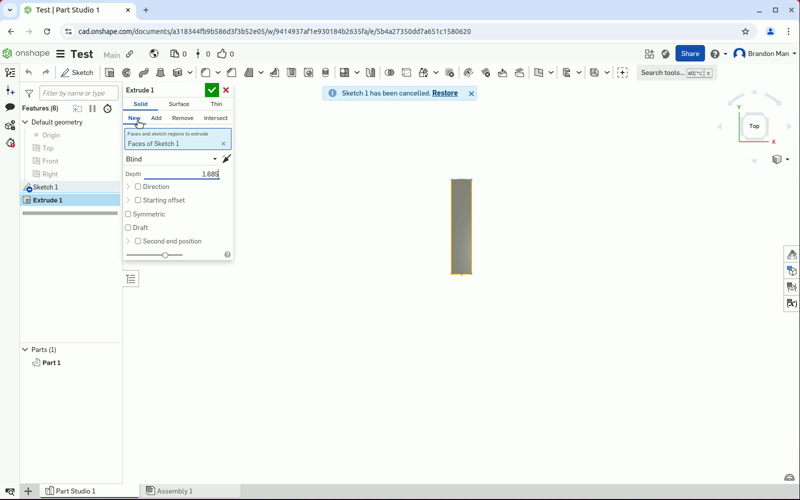
key(enter)
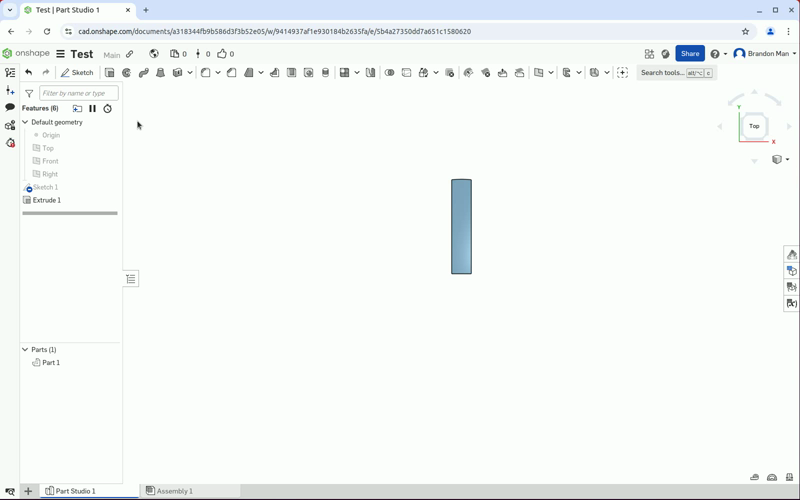
key(shift+h)
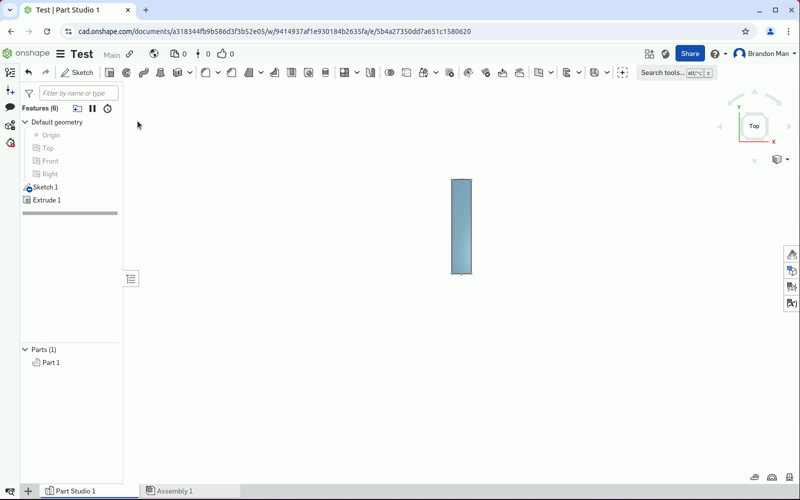
key(shift+h)
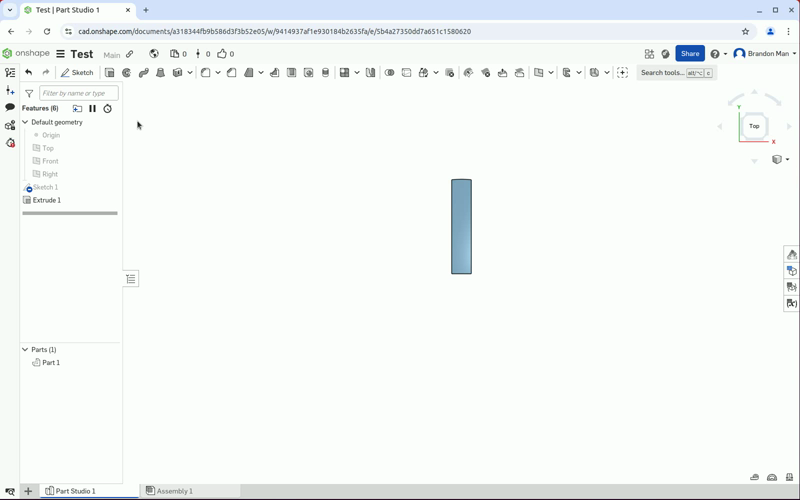
mouse_move(73, 189)
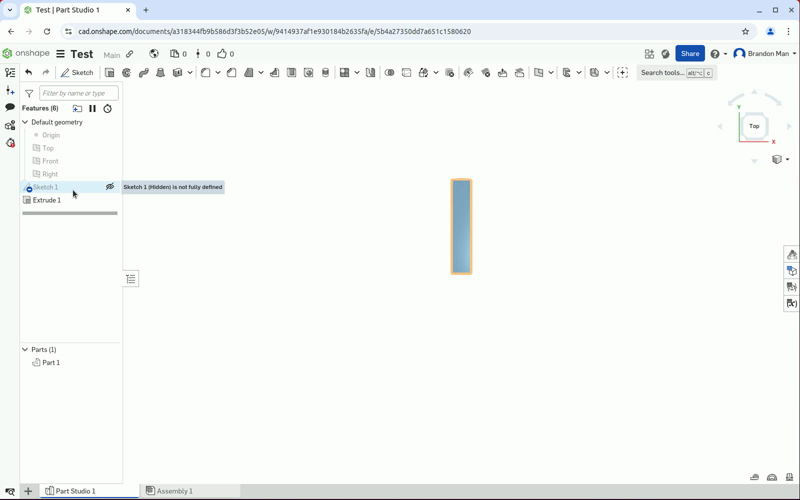
click(73, 189)
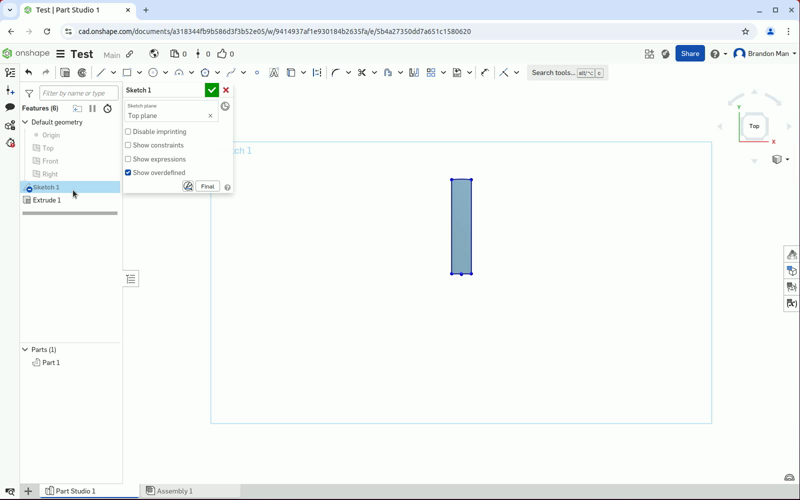
mouse_move(229, 92)
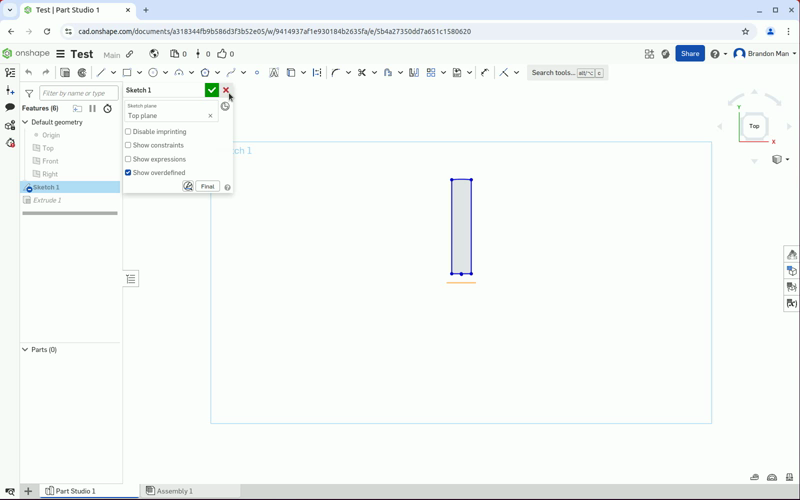
click(229, 92)
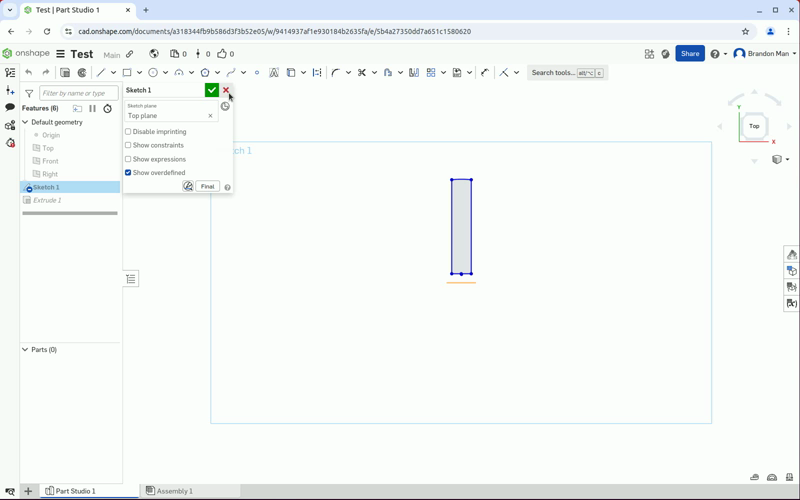
key(shift+s)
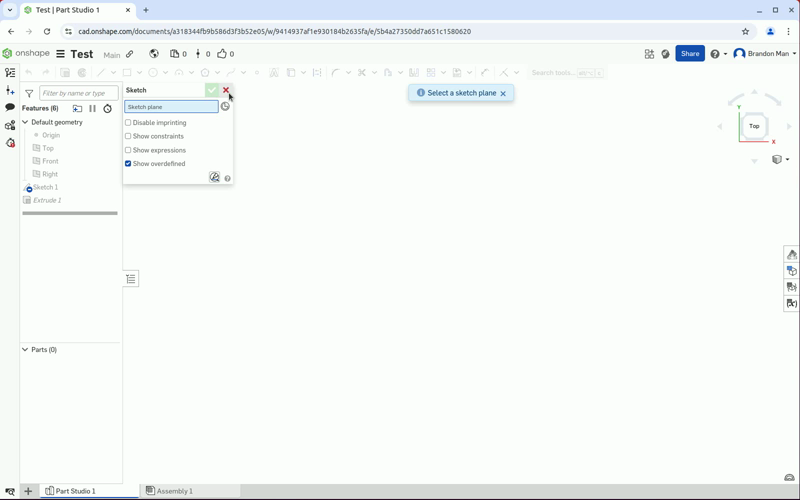
mouse_move(73, 150)
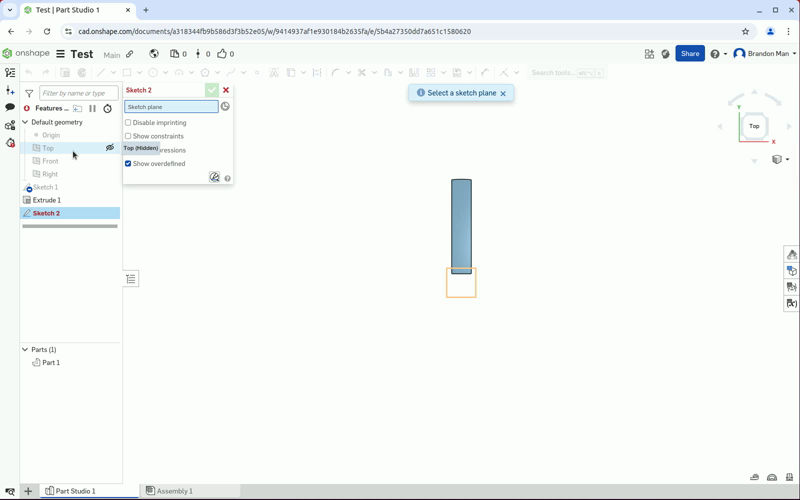
click(73, 150)
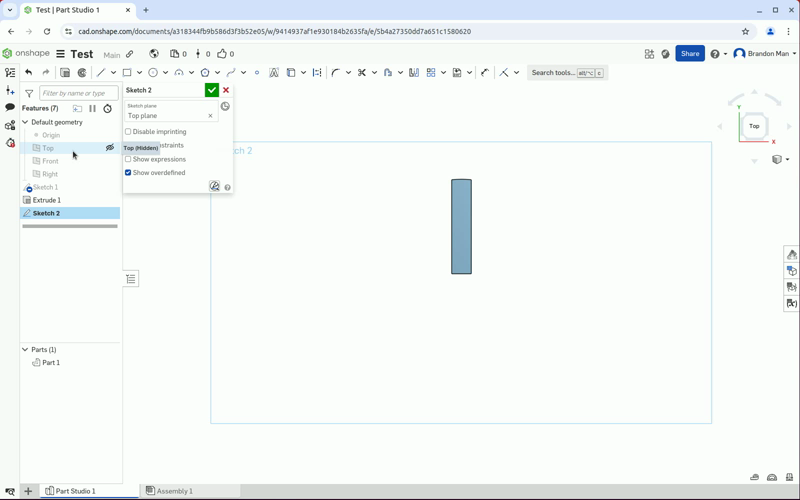
mouse_move(73, 352)
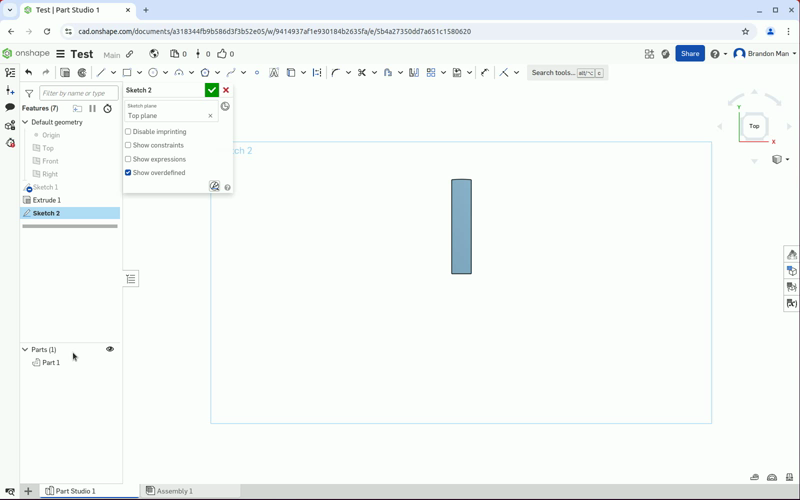
key(y)
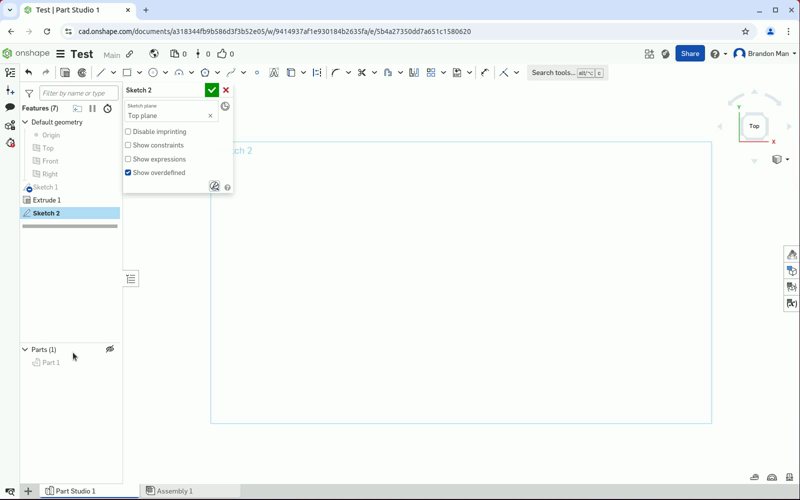
key(l)
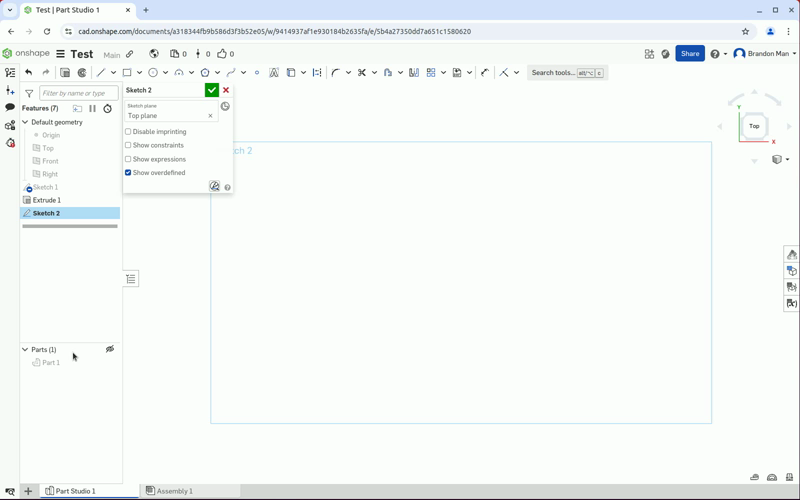
key_down(shift)
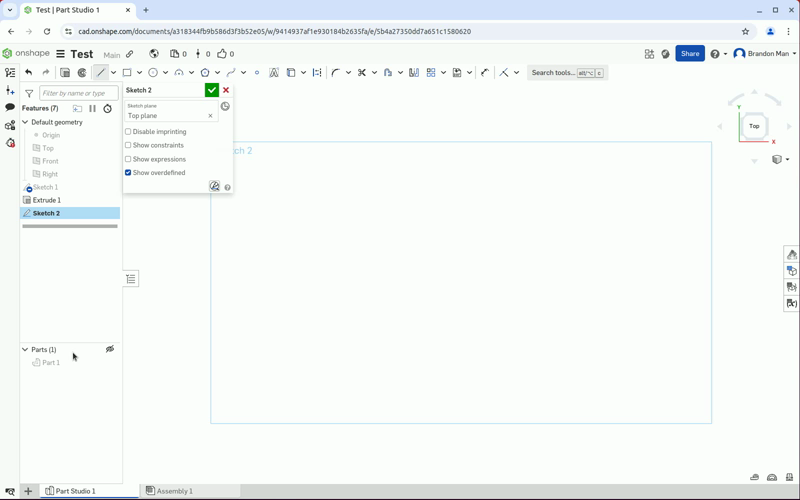
mouse_move(358, 292)
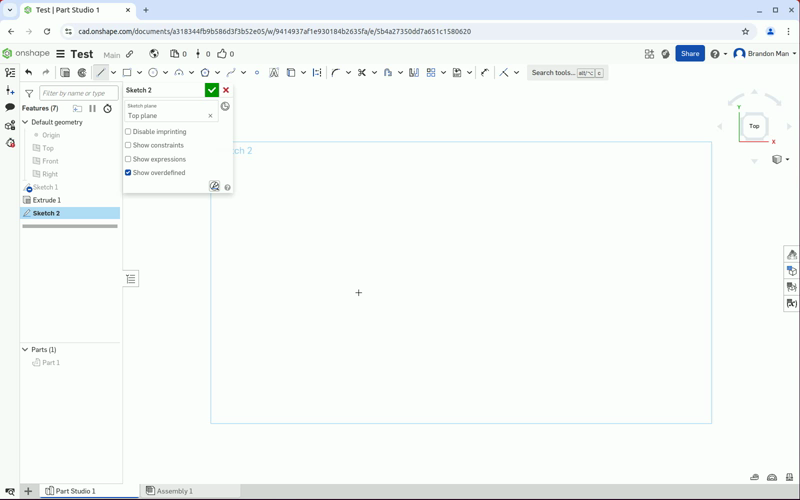
click(358, 292)
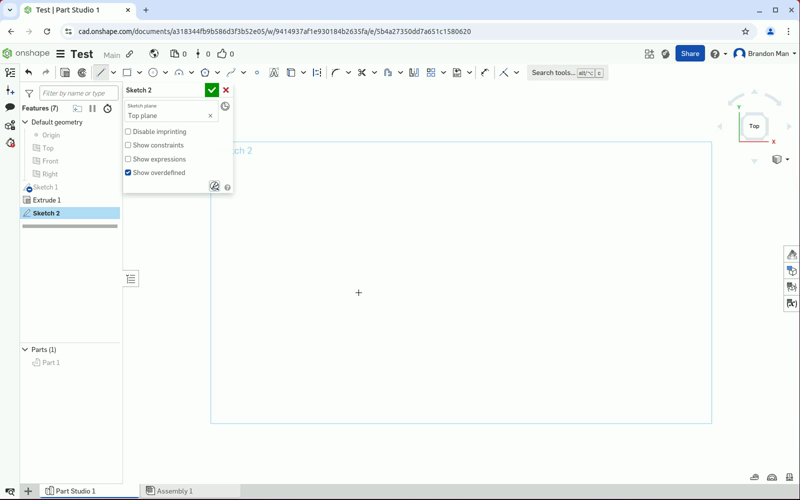
key_up(shift)
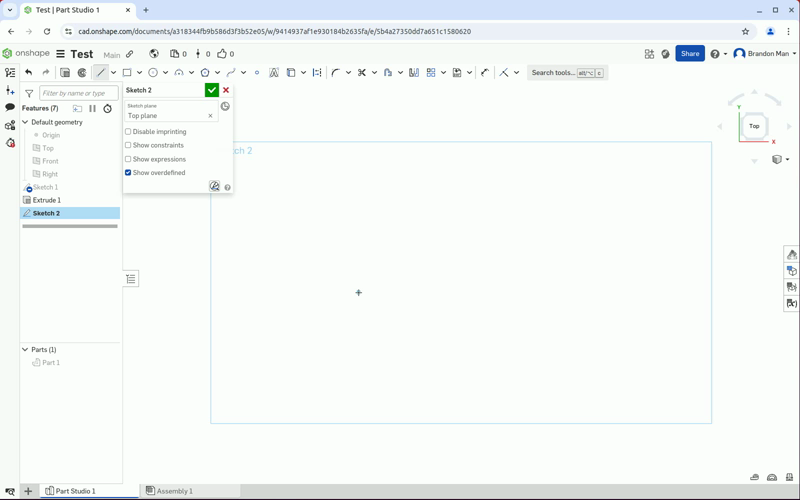
key_down(shift)
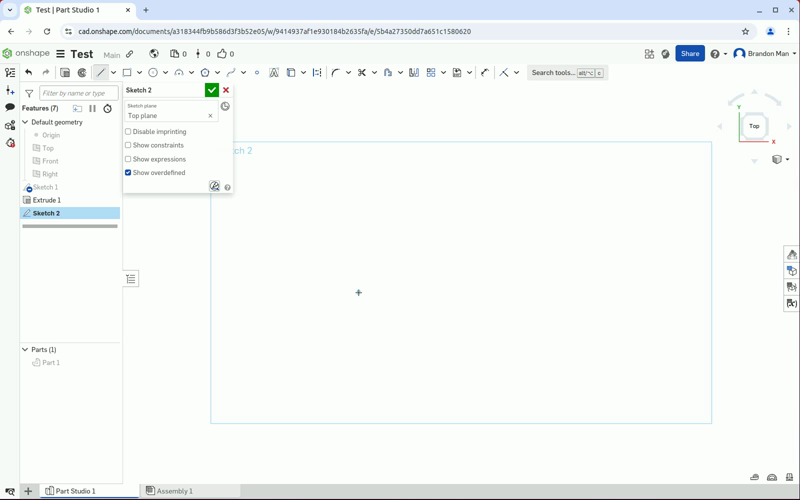
mouse_move(451, 292)
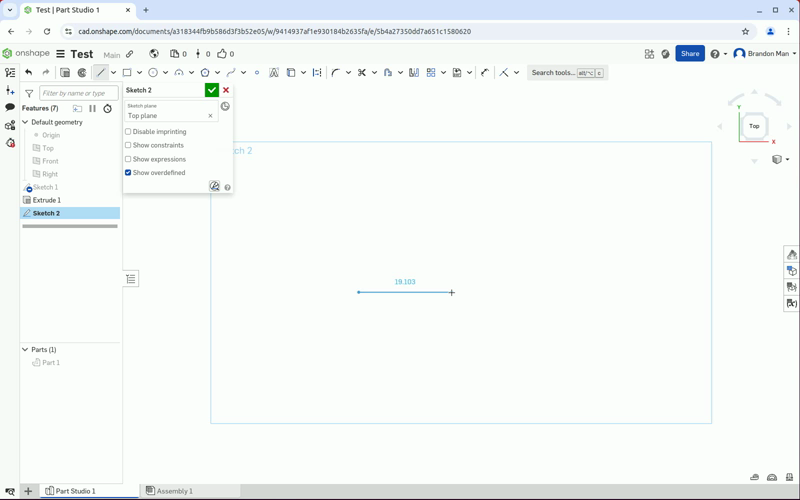
click(451, 292)
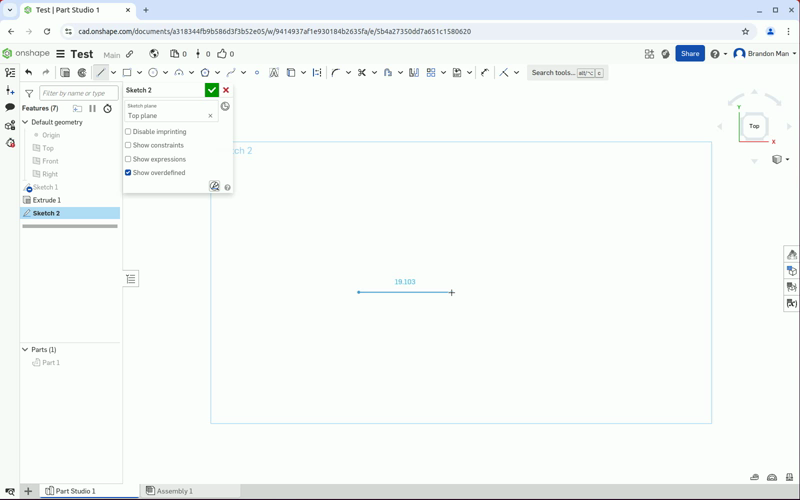
key_up(shift)
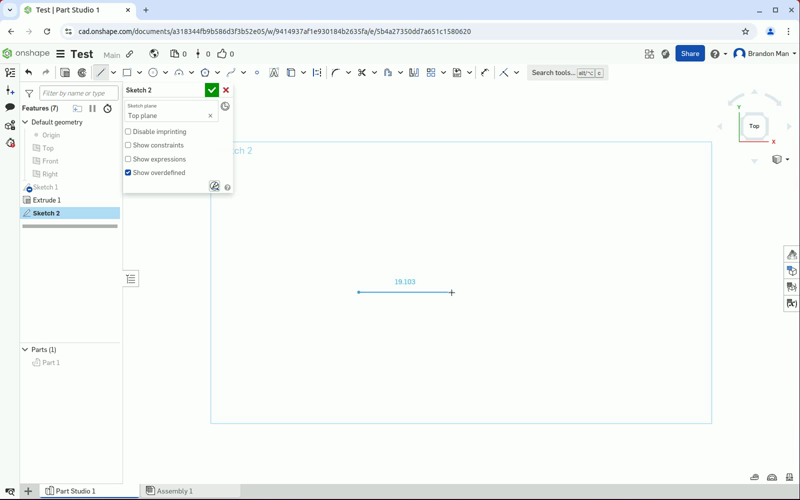
key_down(shift)
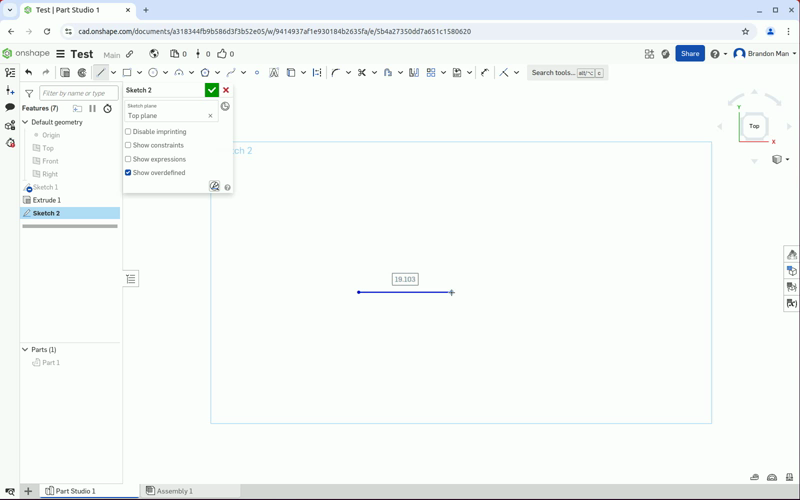
mouse_move(481, 292)
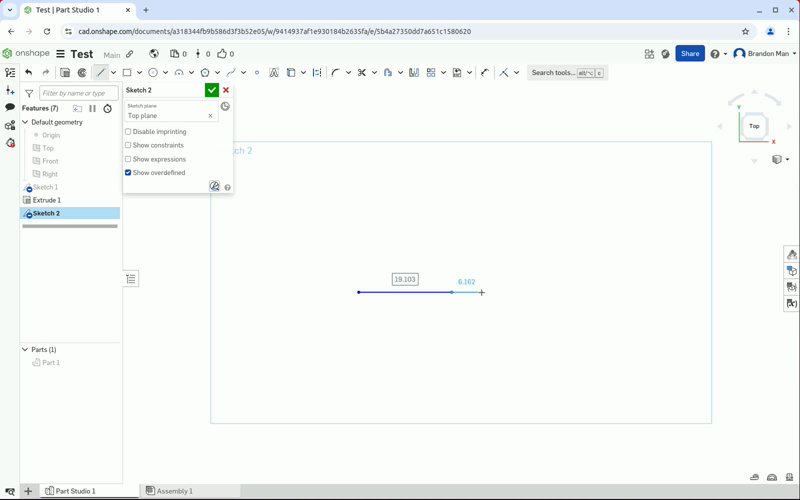
mouse_move(451, 282)
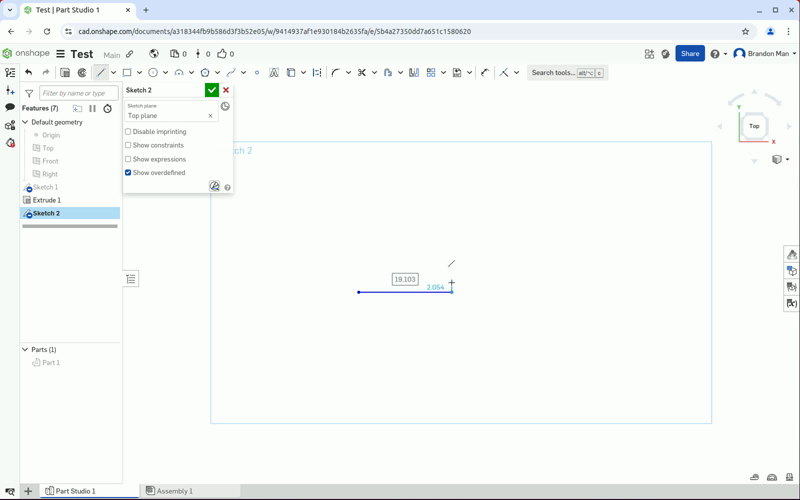
click(451, 282)
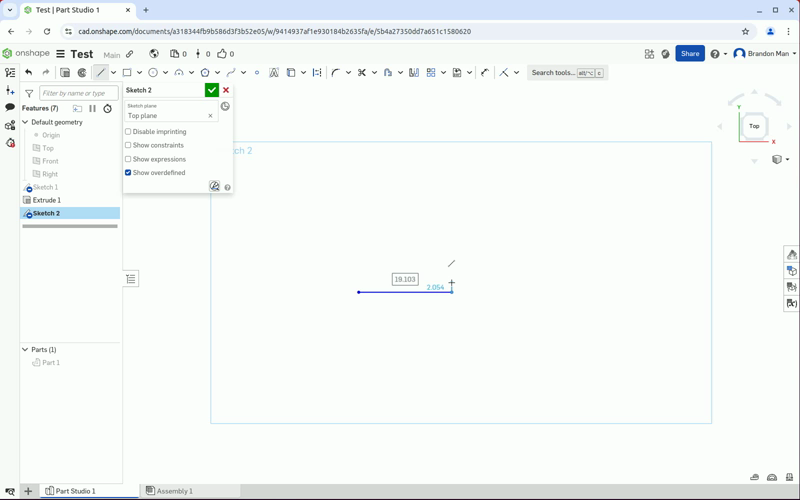
key_up(shift)
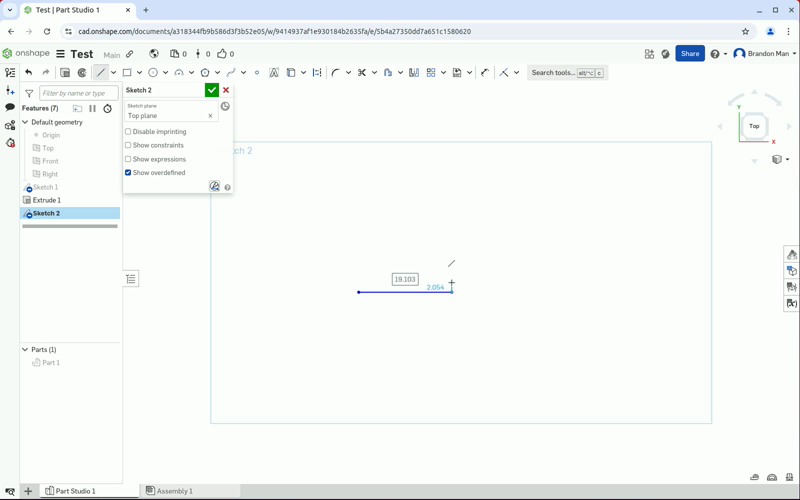
key_down(shift)
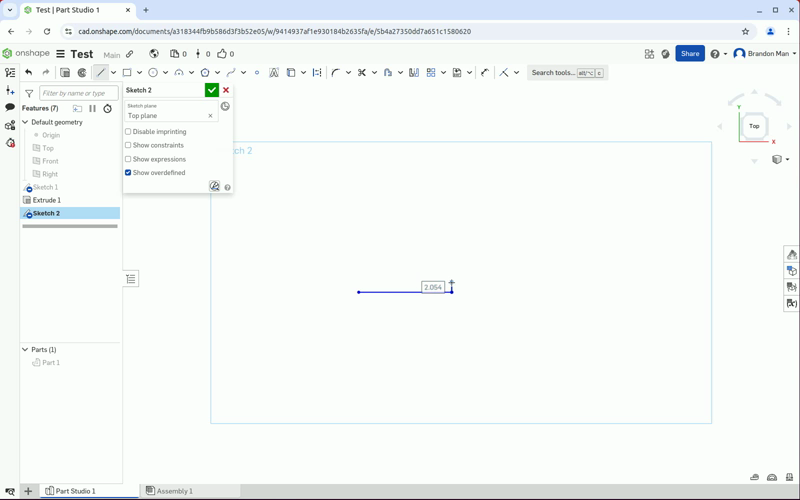
mouse_move(481, 282)
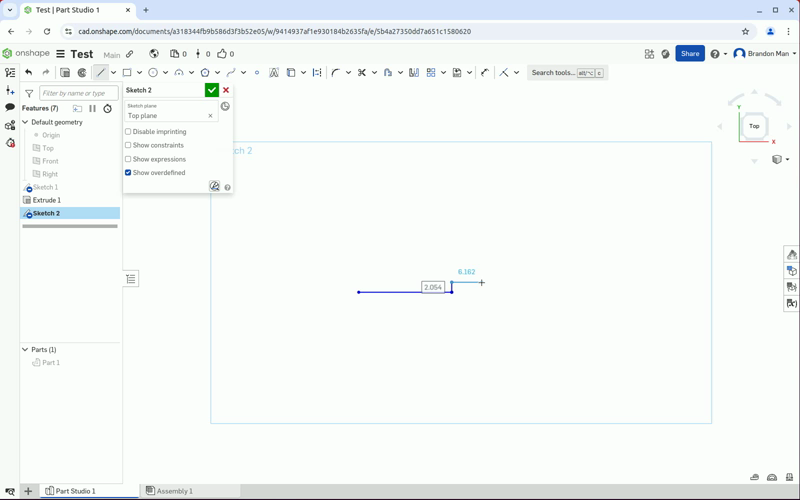
mouse_move(451, 272)
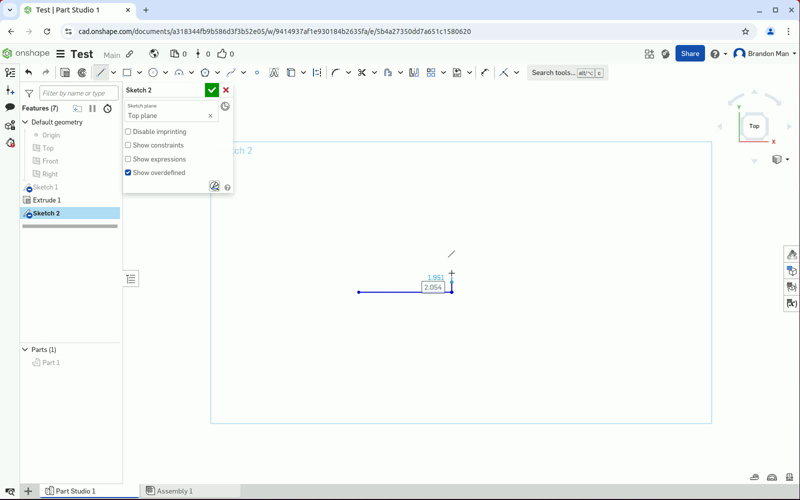
click(451, 272)
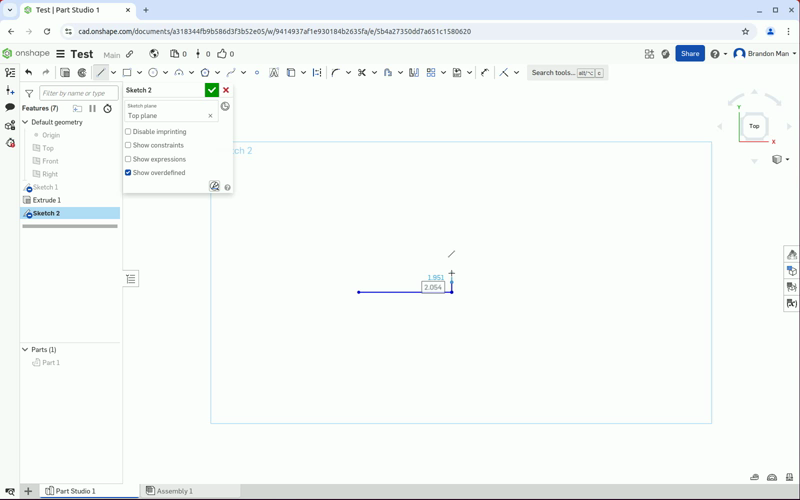
key_up(shift)
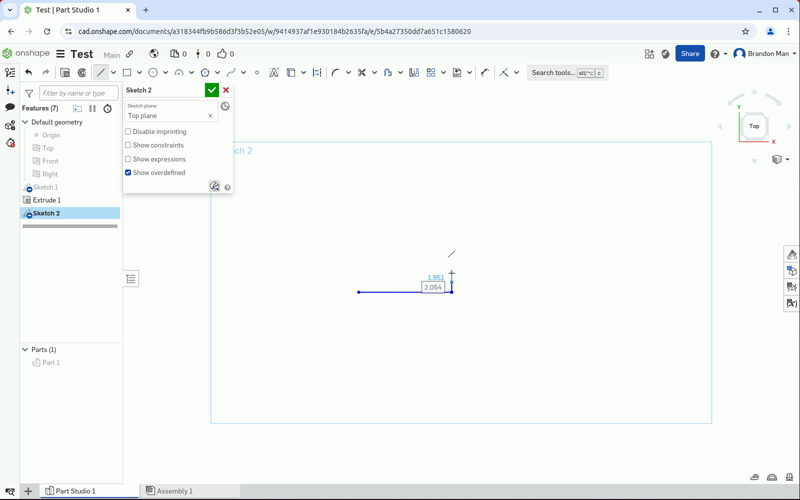
key_down(shift)
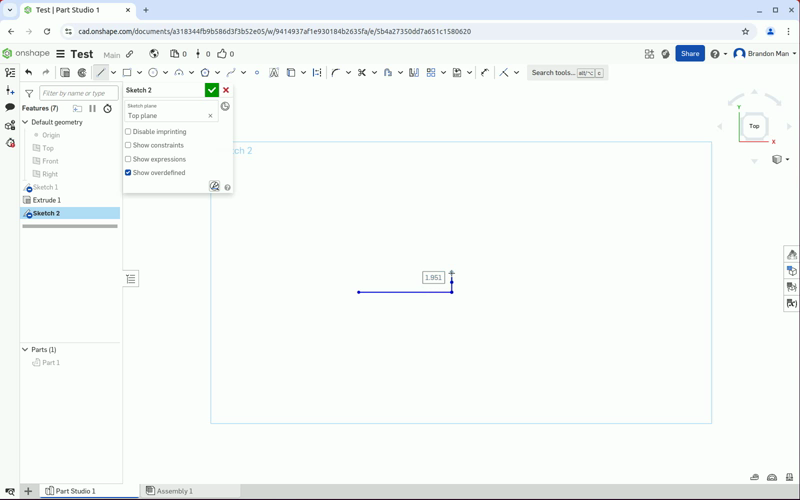
mouse_move(358, 272)
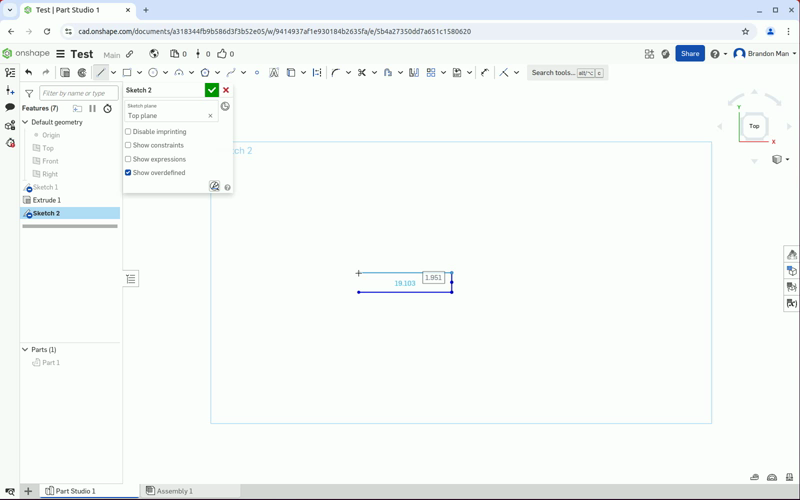
click(358, 272)
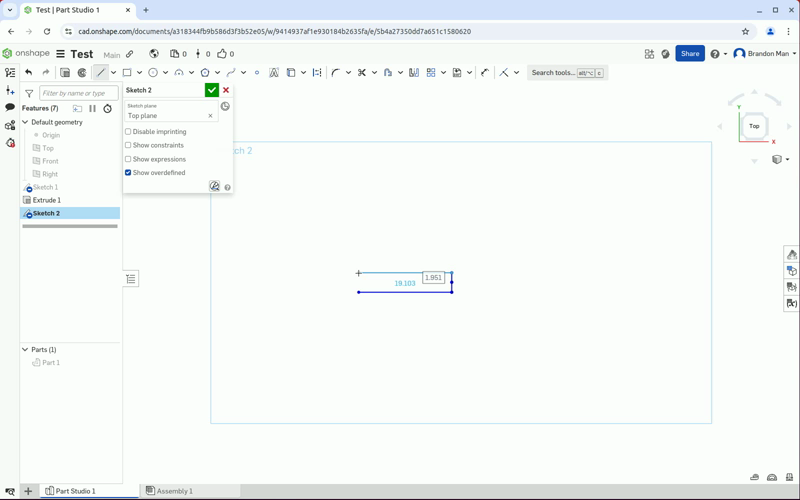
key_up(shift)
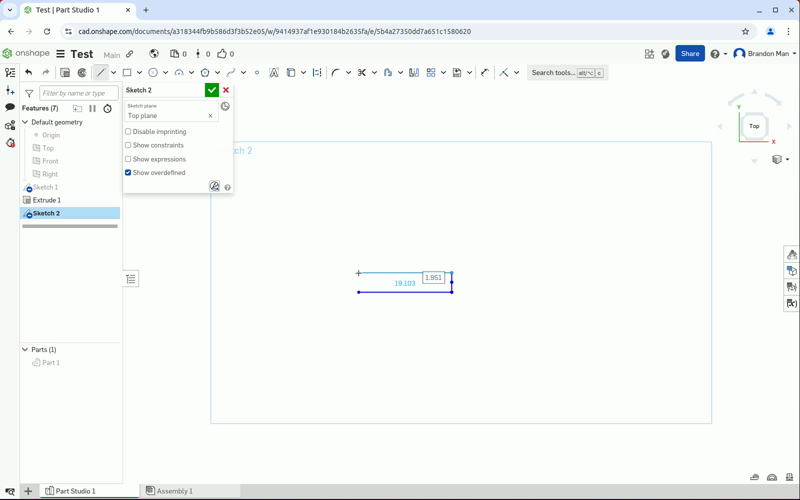
key(esc)
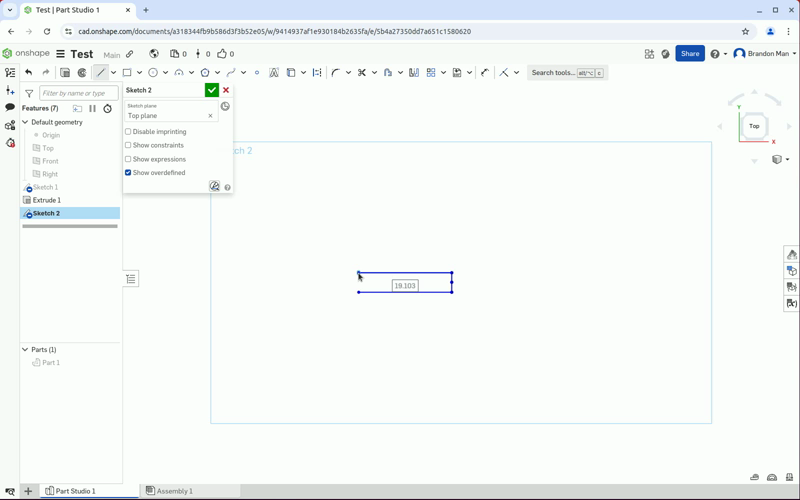
key(a)
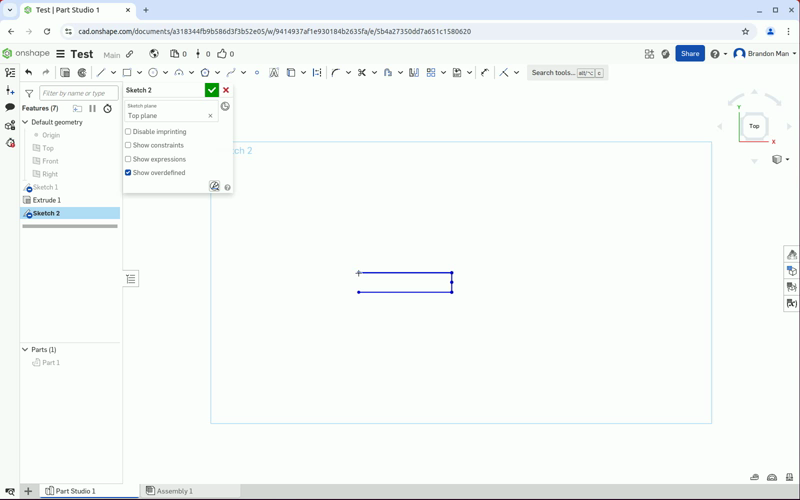
mouse_move(358, 272)
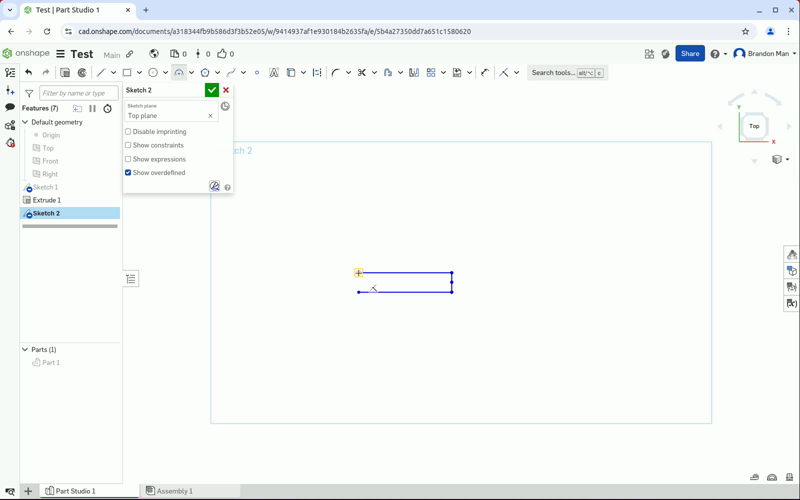
click(358, 272)
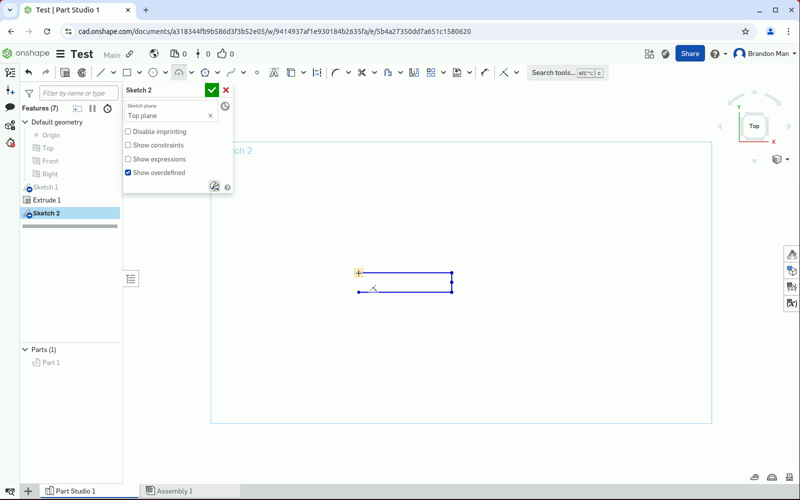
mouse_move(358, 292)
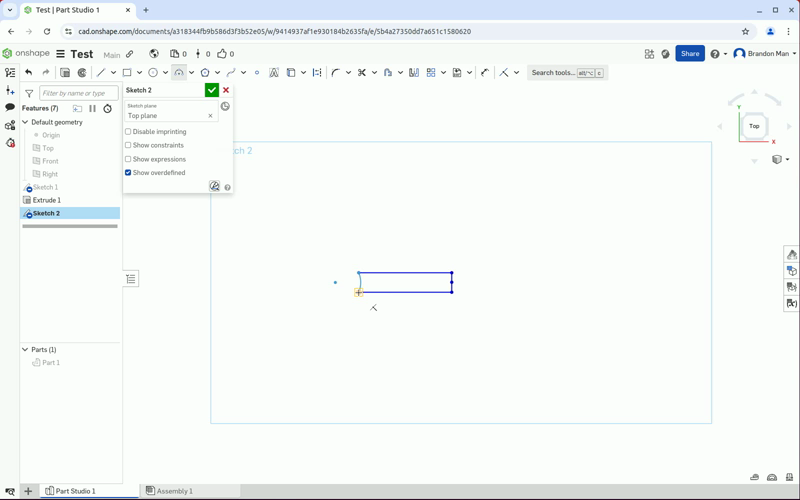
click(358, 292)
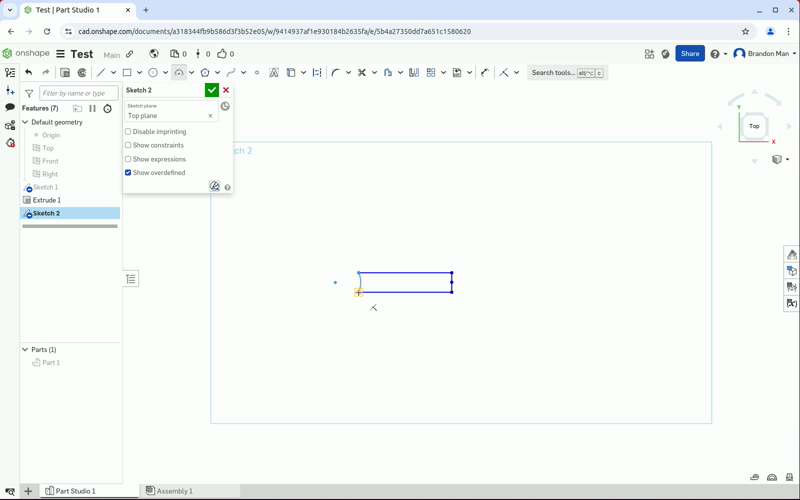
key_down(shift)
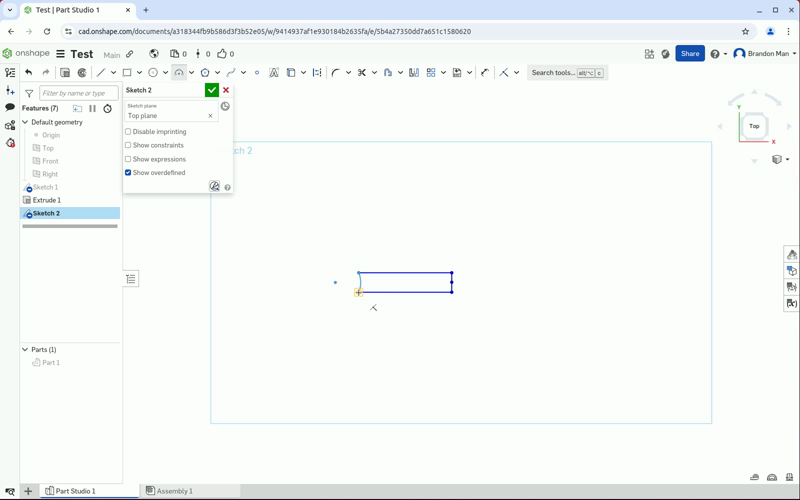
mouse_move(358, 282)
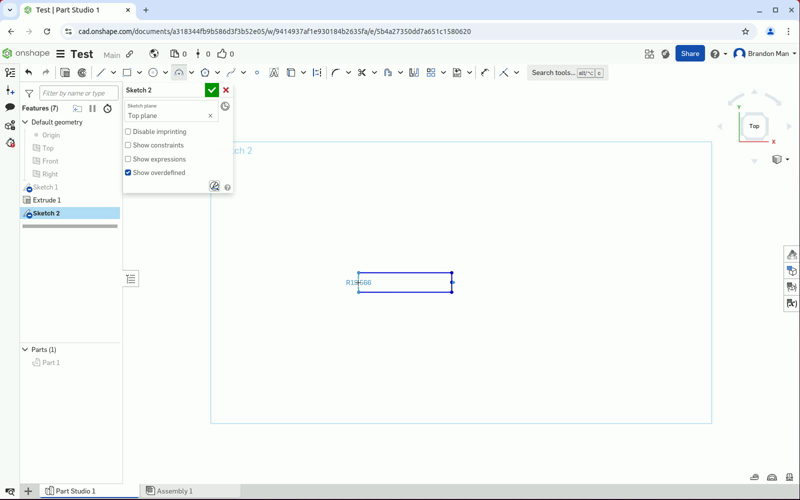
click(358, 282)
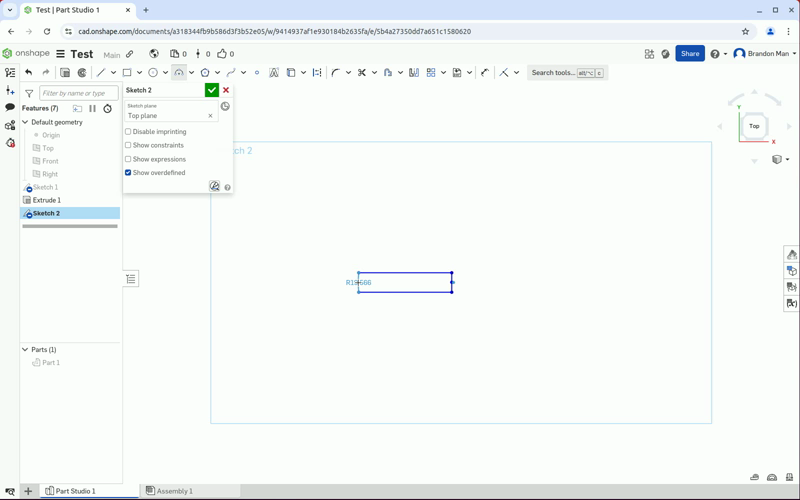
key_up(shift)
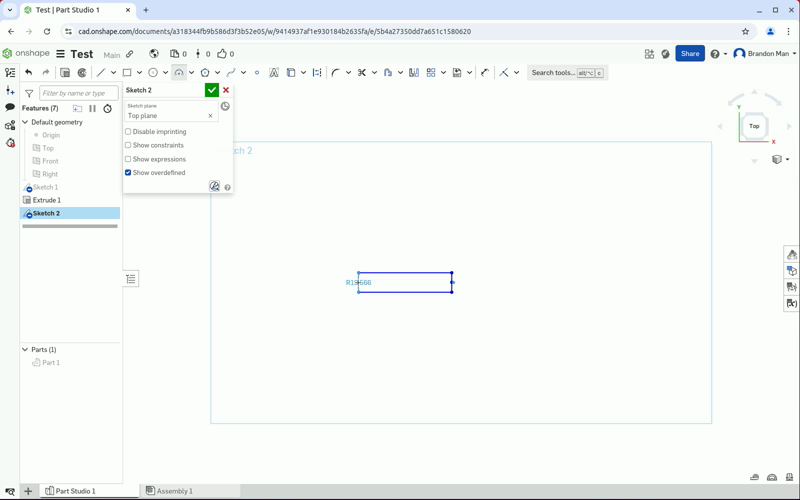
key(esc)
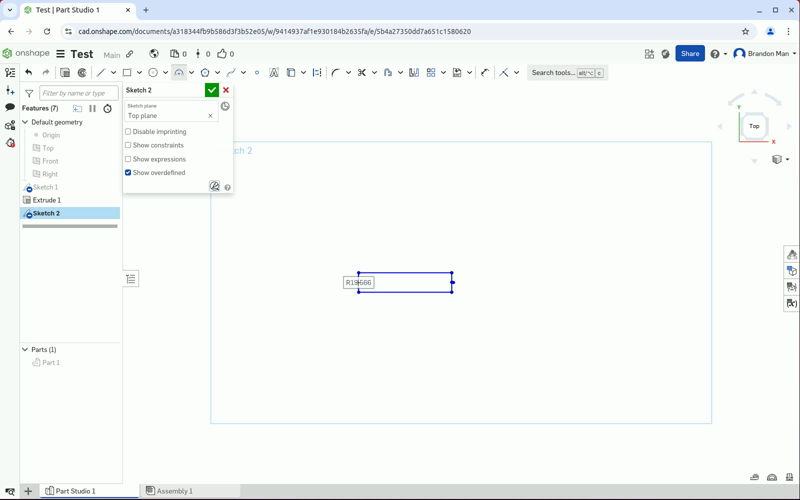
mouse_move(369, 282)
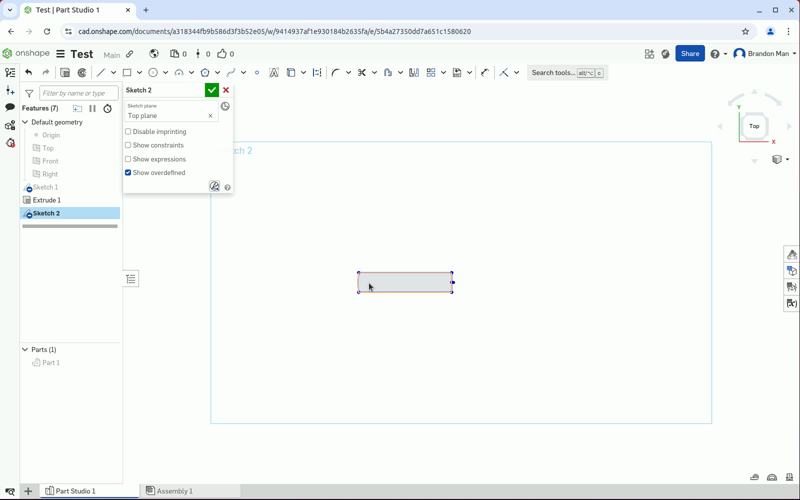
click(369, 282)
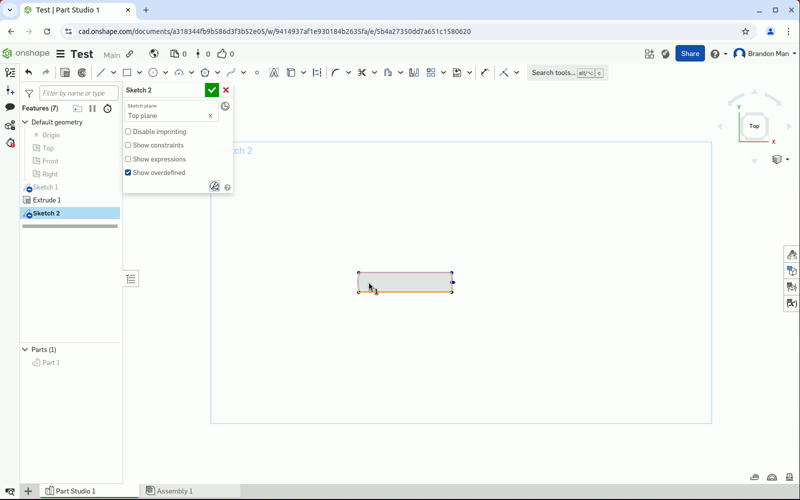
mouse_move(73, 352)
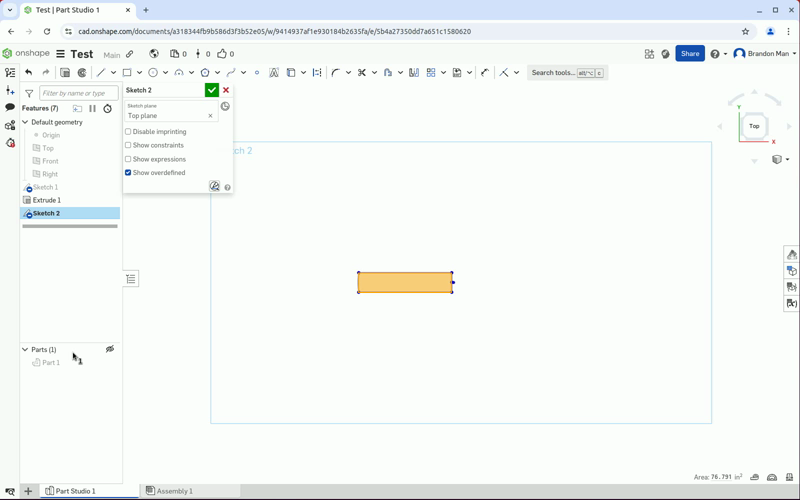
key(shift+y)
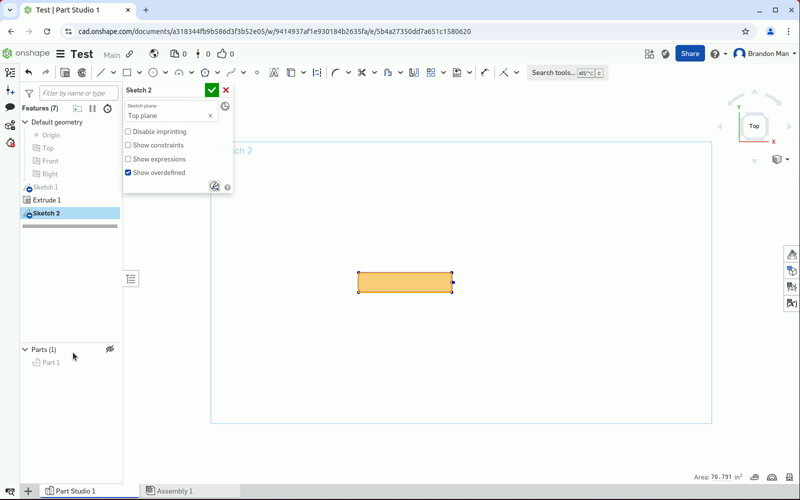
key(shift+e)
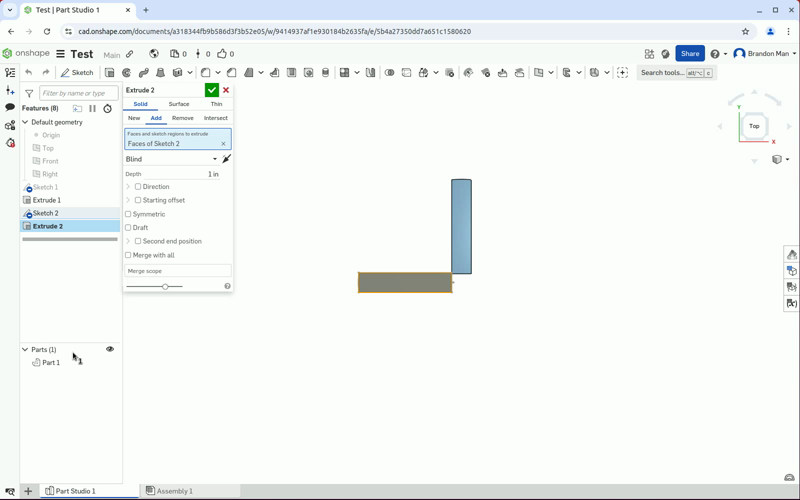
mouse_move(143, 106)
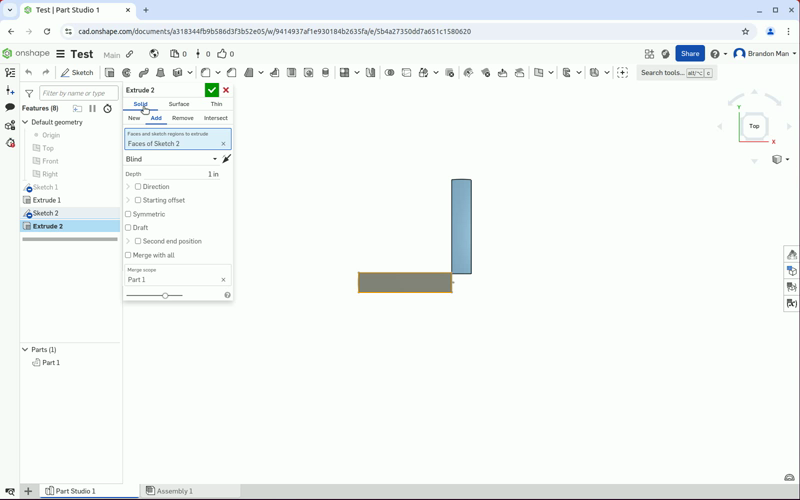
click(143, 106)
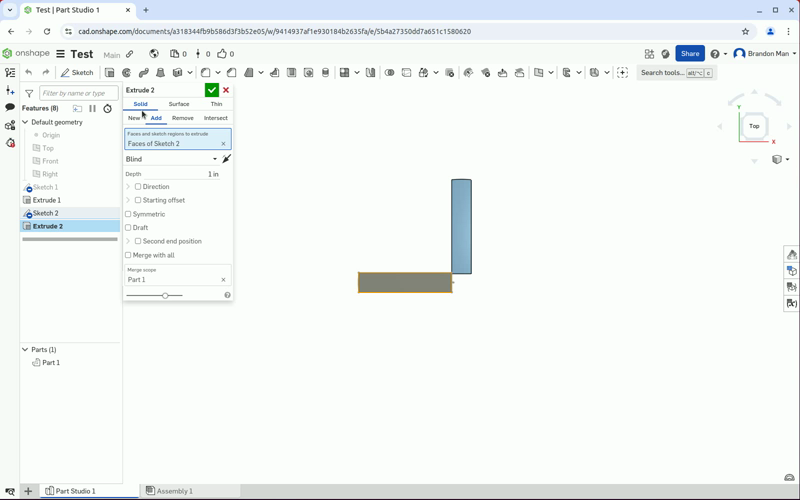
mouse_move(137, 120)
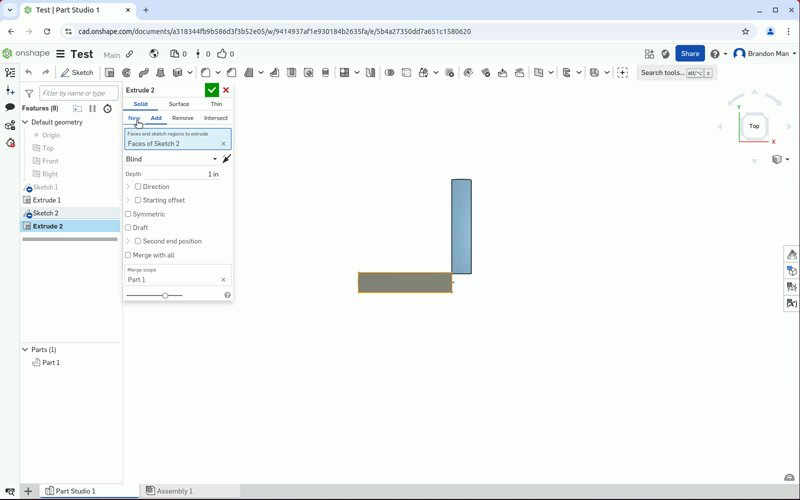
click(137, 120)
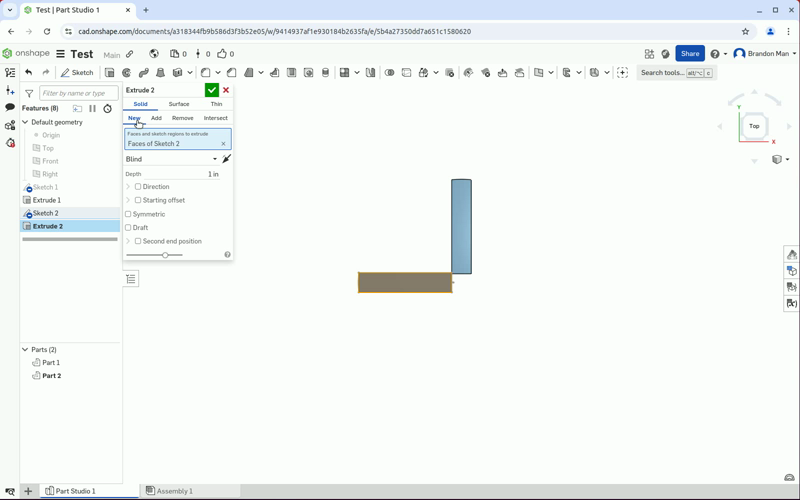
key(tab, 4)
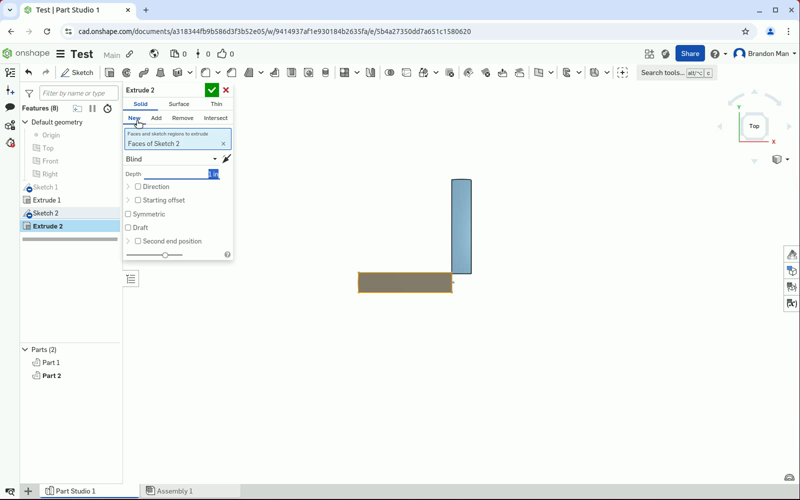
text(1.685)
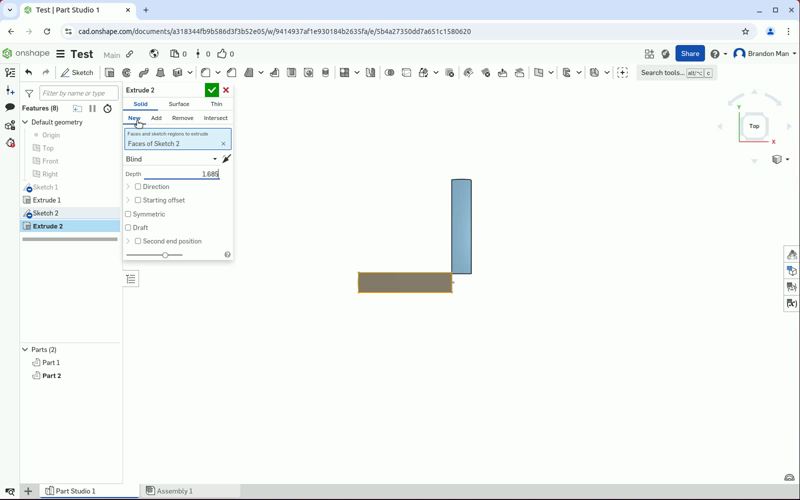
key(enter)
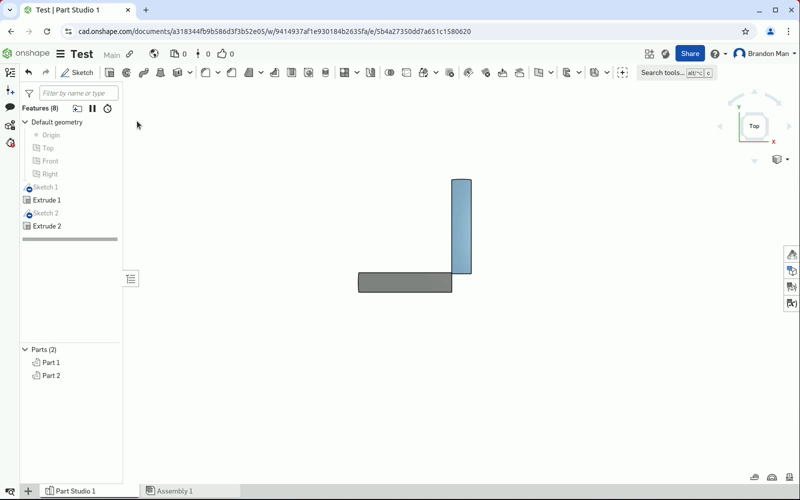
key(shift+h)
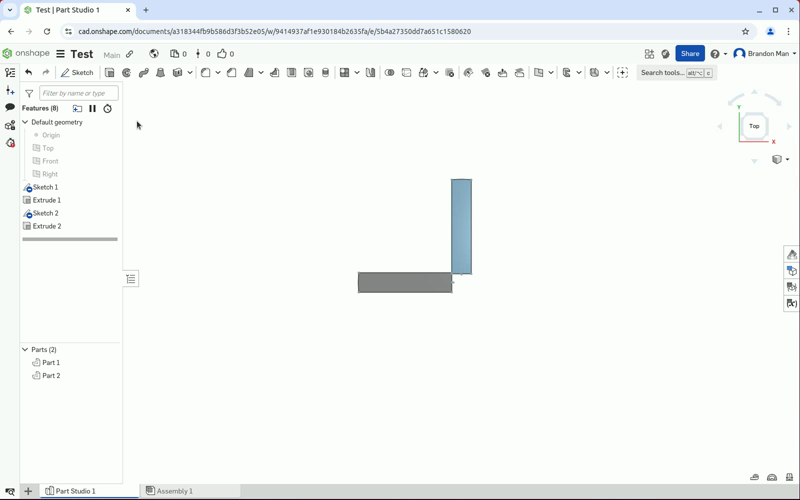
key(shift+h)
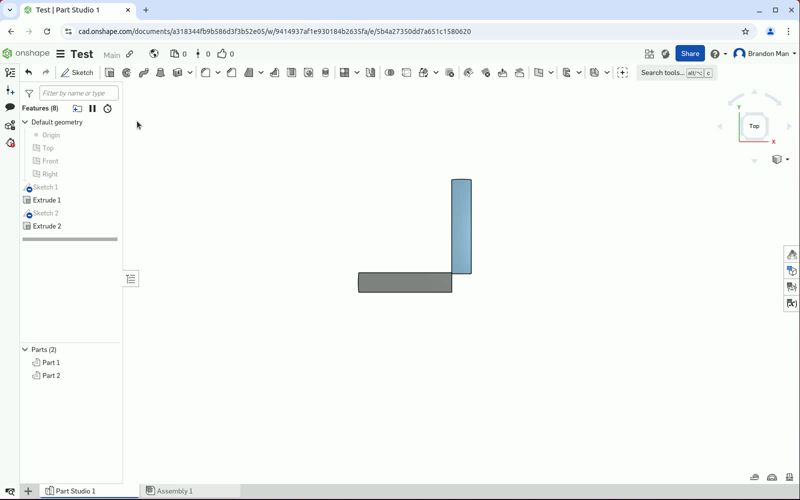
mouse_move(73, 189)
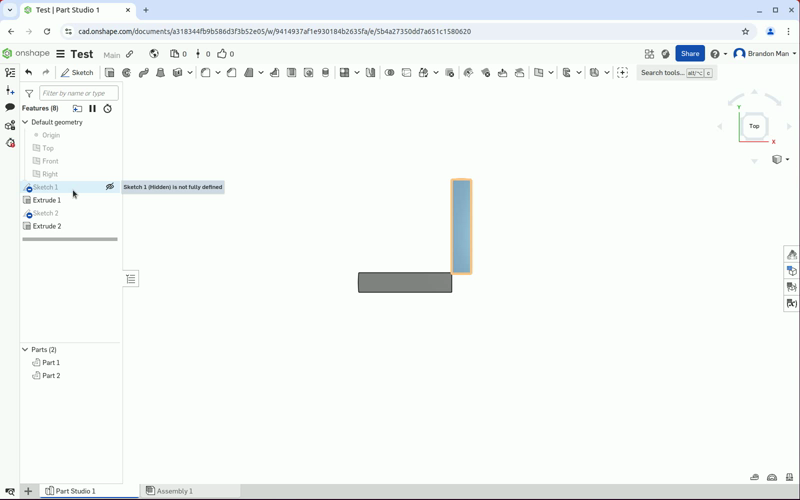
click(73, 189)
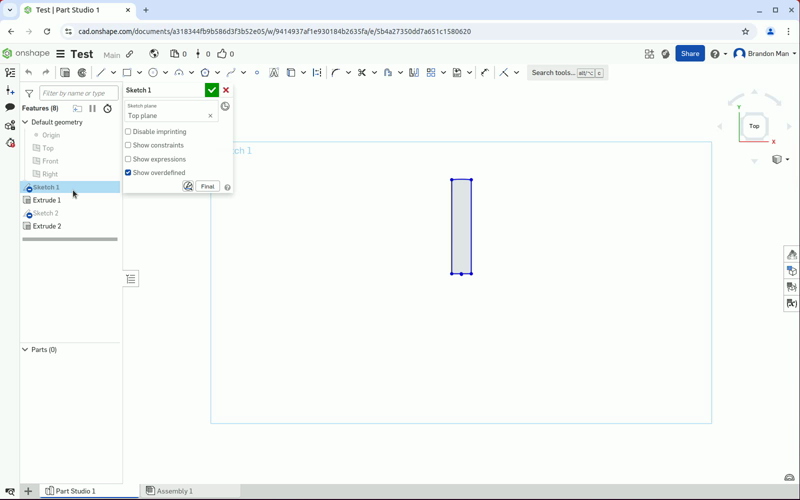
mouse_move(229, 92)
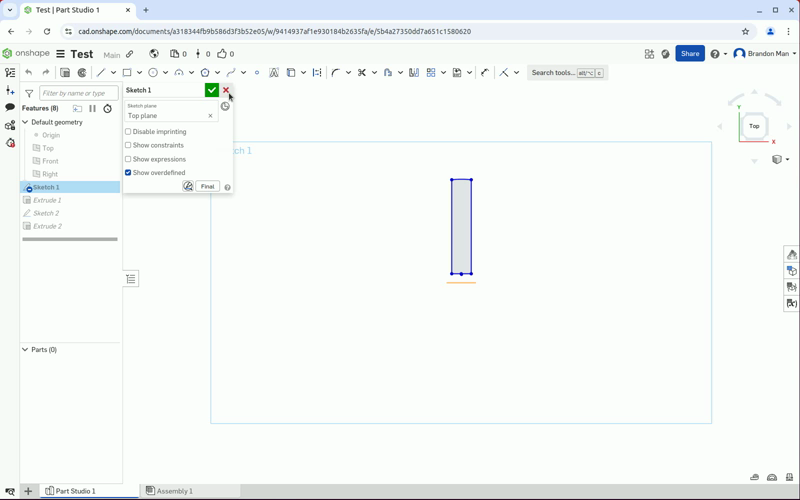
click(229, 92)
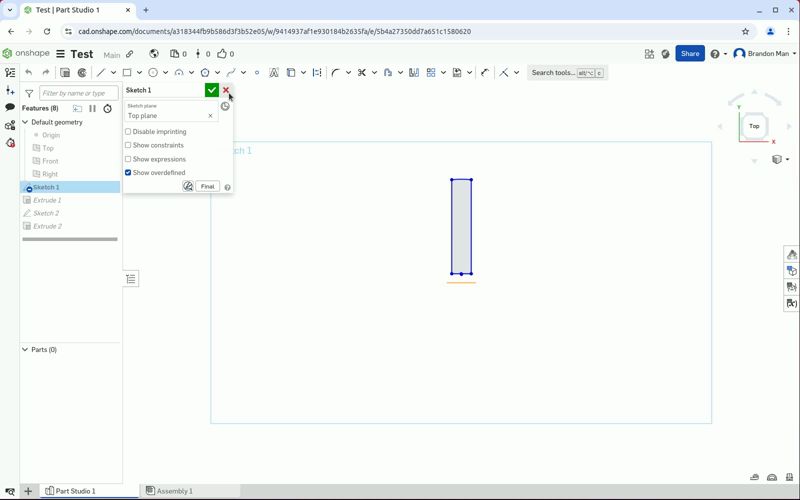
key(shift+s)
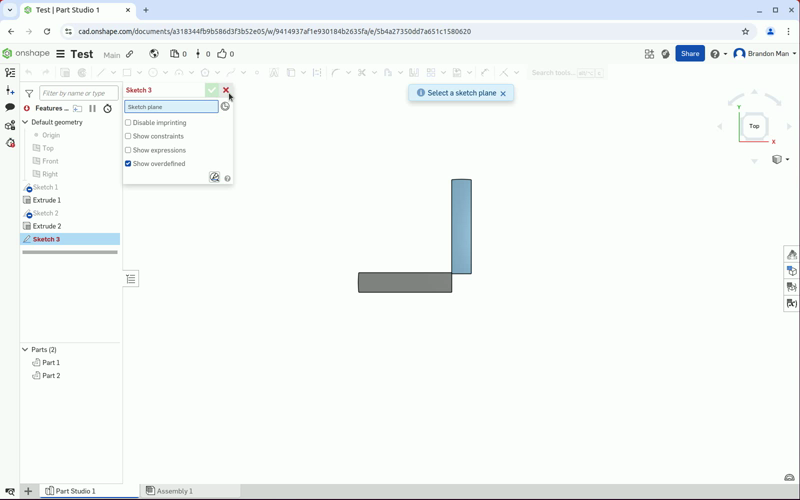
mouse_move(73, 150)
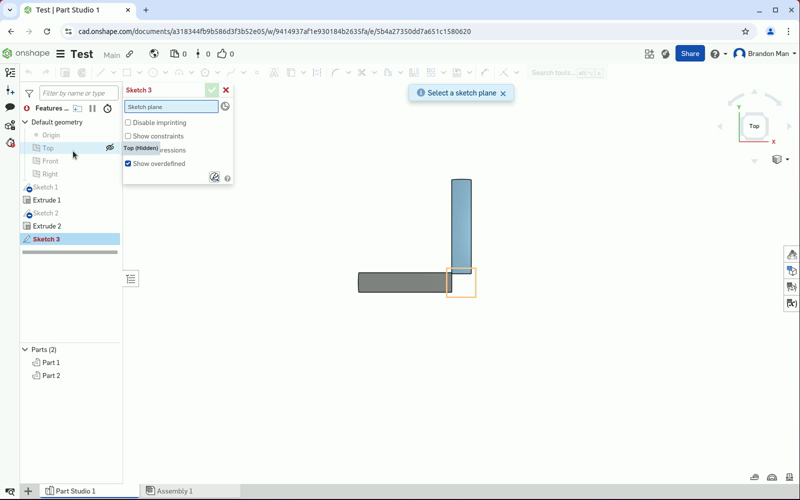
click(73, 150)
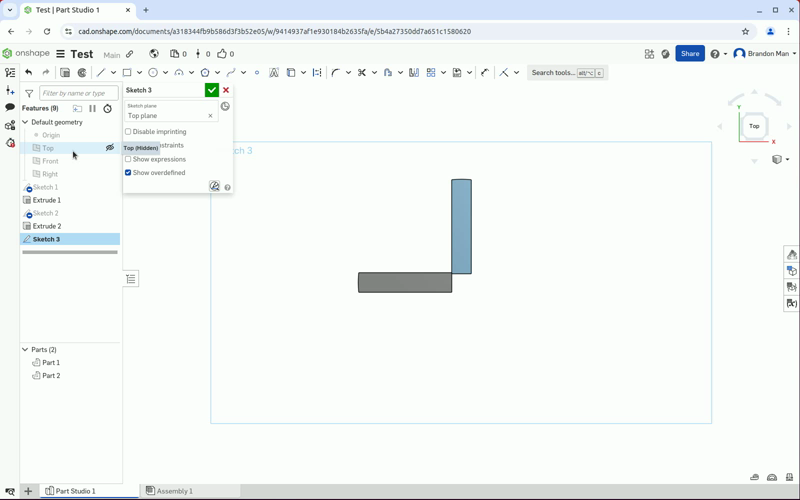
mouse_move(73, 352)
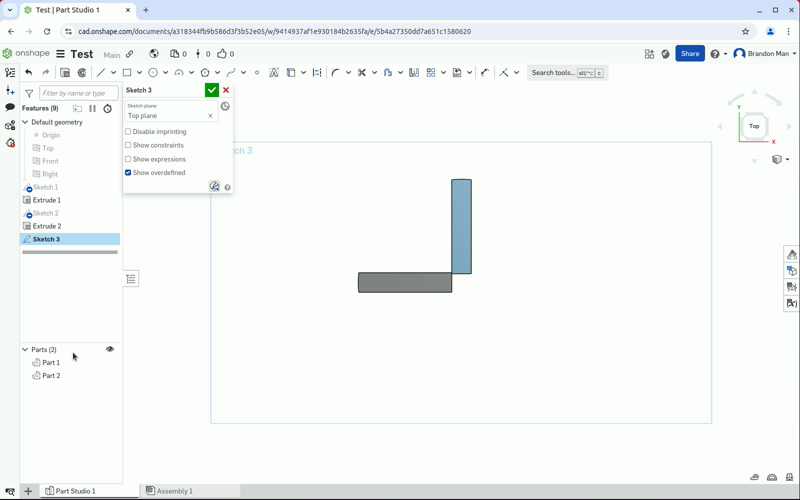
key(y)
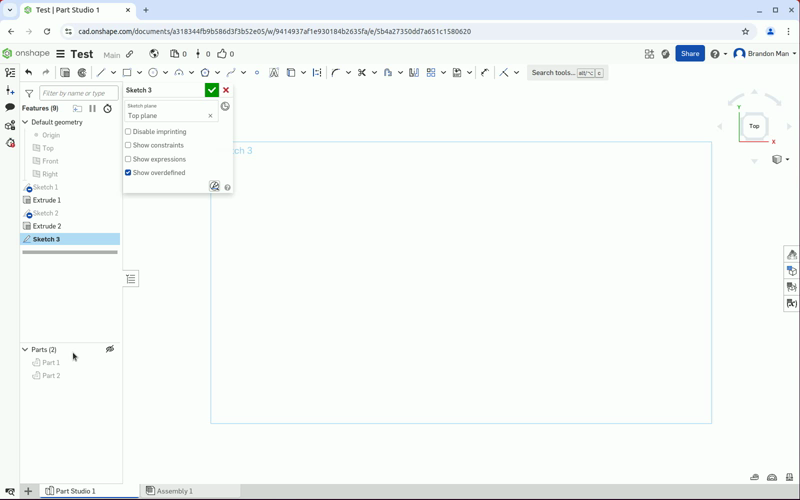
key(l)
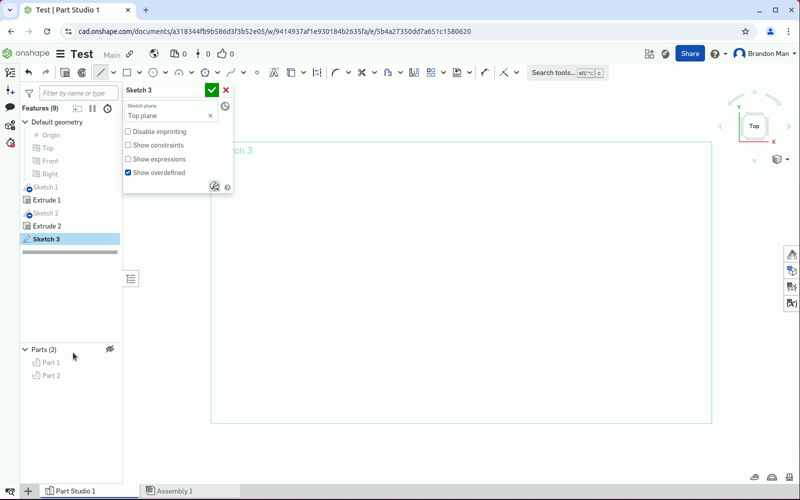
key_down(shift)
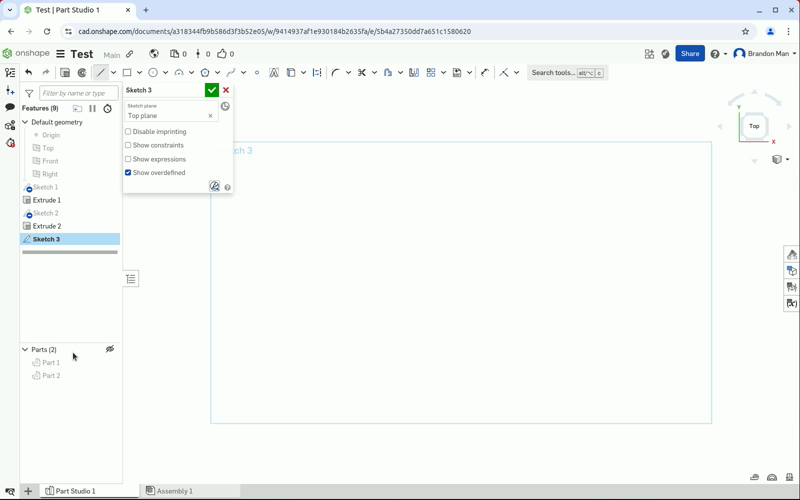
mouse_move(470, 292)
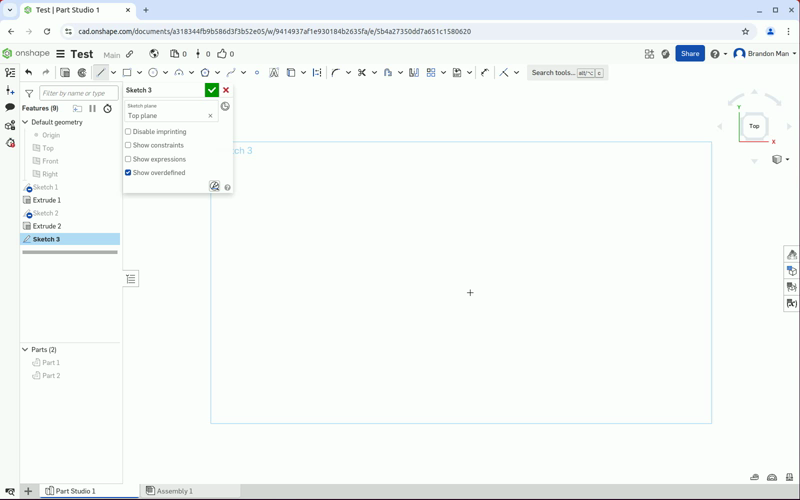
click(470, 292)
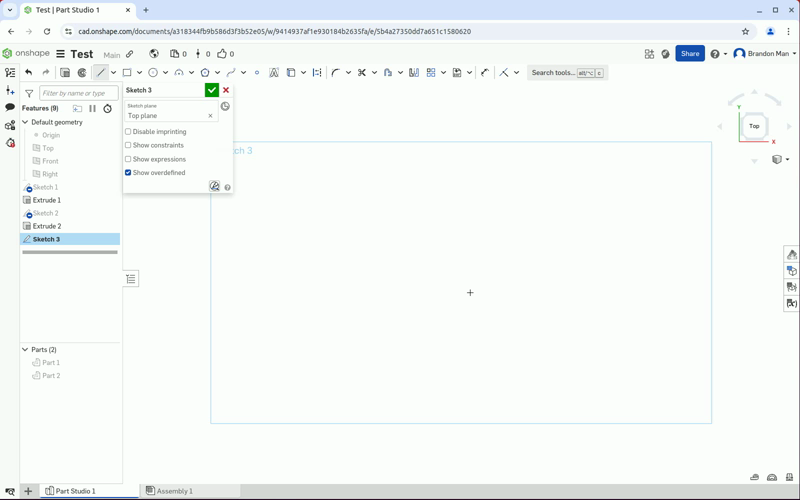
key_up(shift)
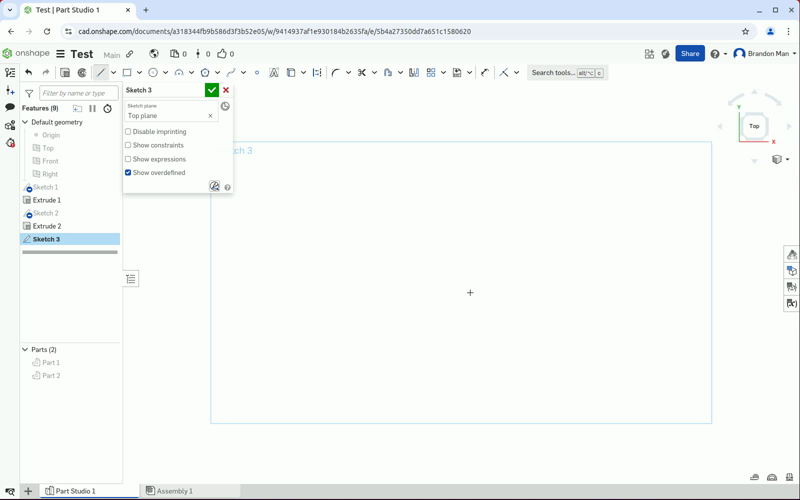
key_down(shift)
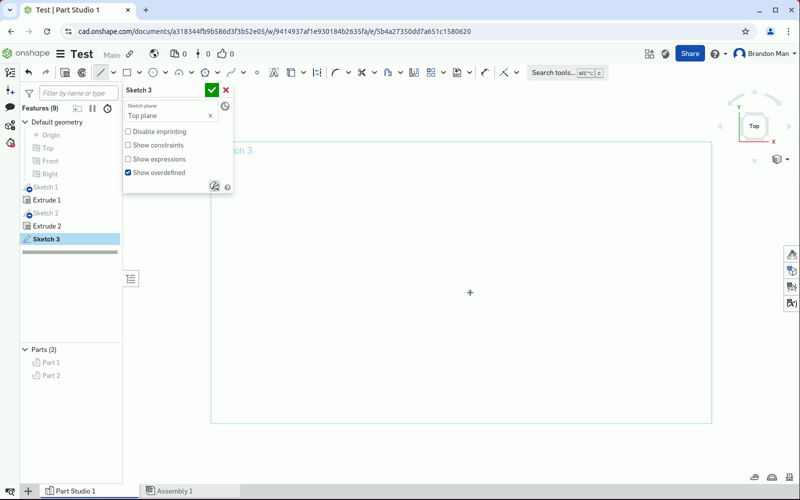
mouse_move(564, 292)
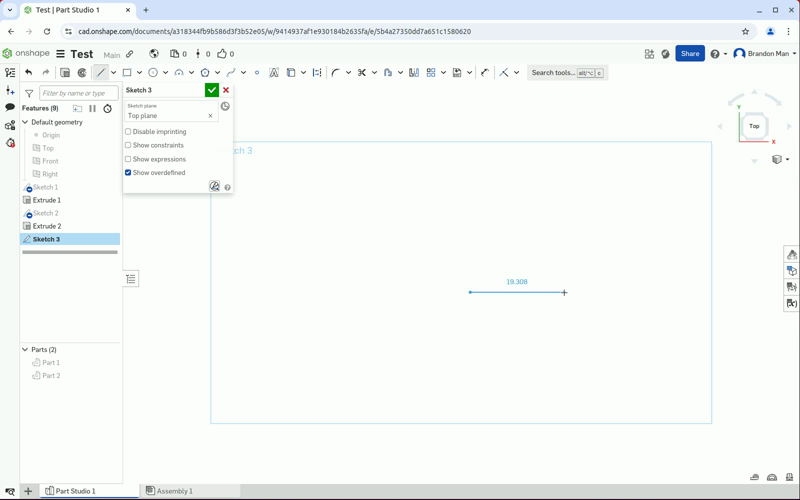
click(564, 292)
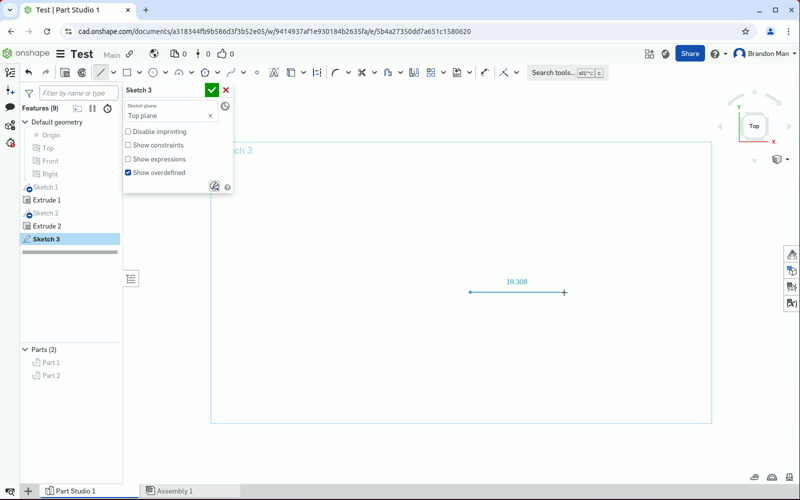
key_up(shift)
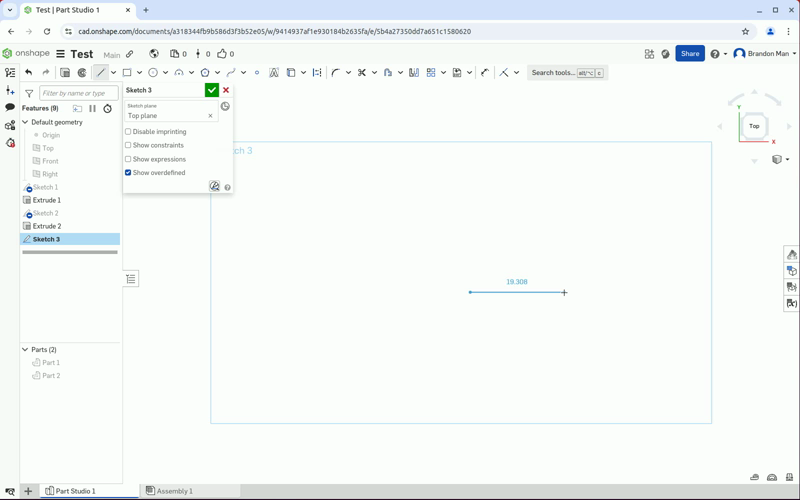
key(esc)
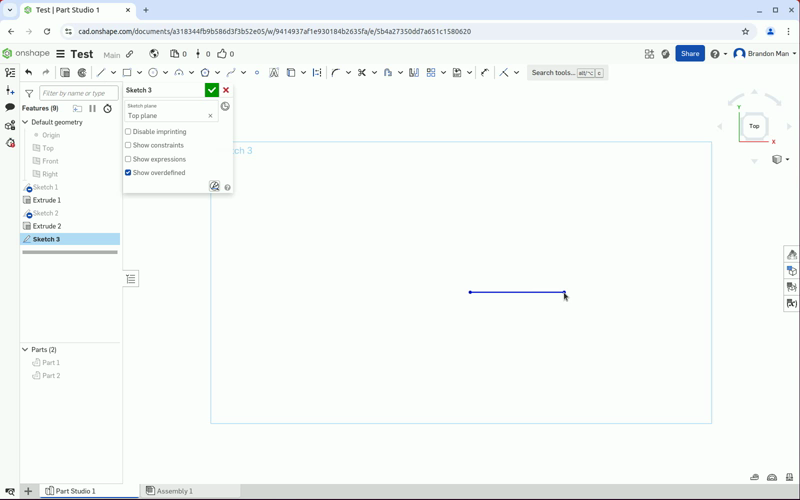
key(a)
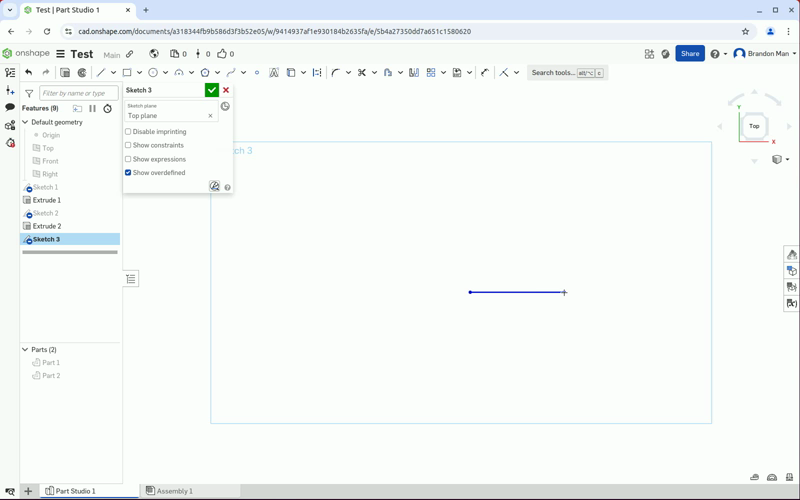
mouse_move(564, 292)
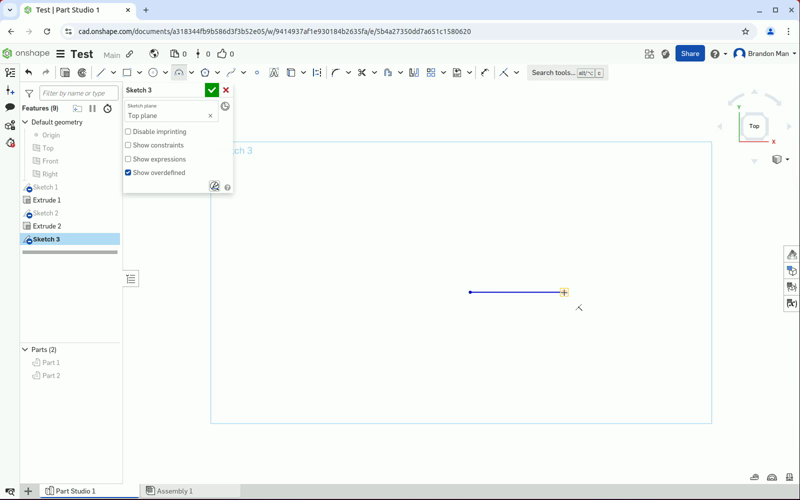
click(564, 292)
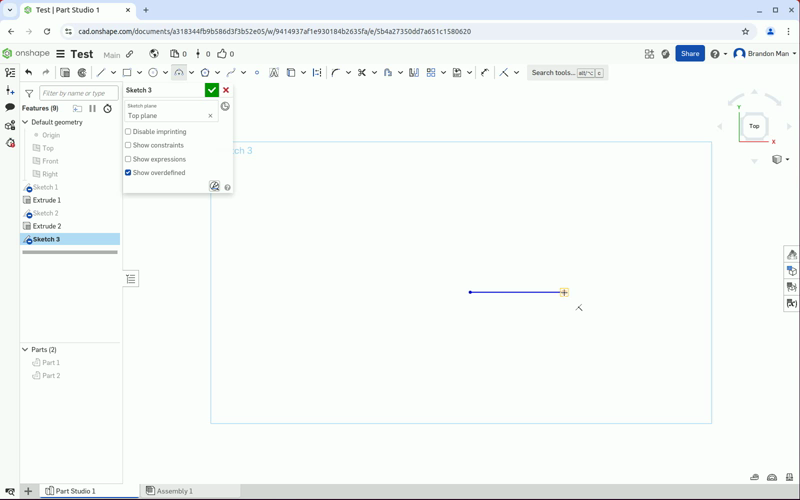
key_down(shift)
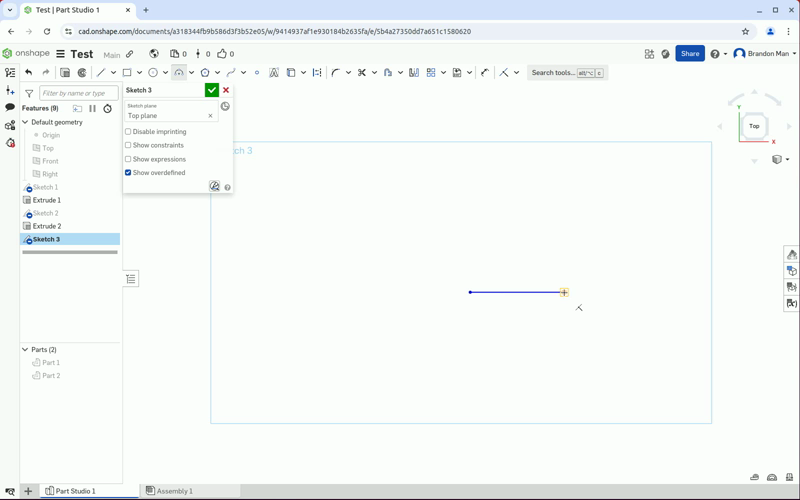
mouse_move(564, 272)
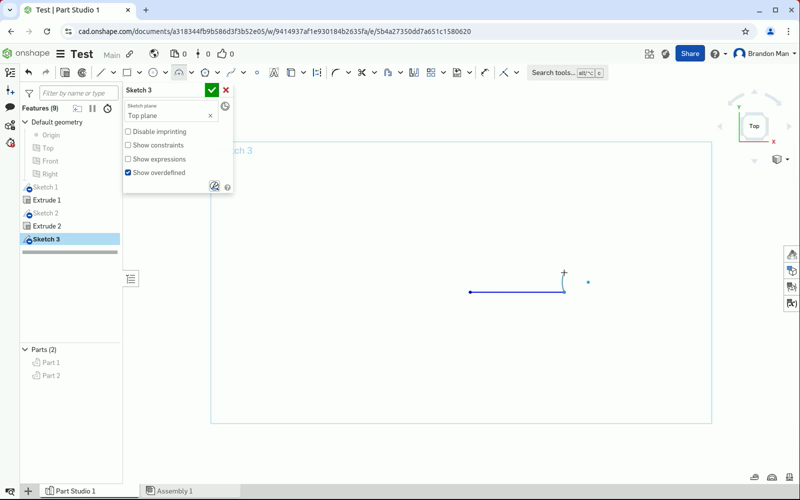
click(564, 272)
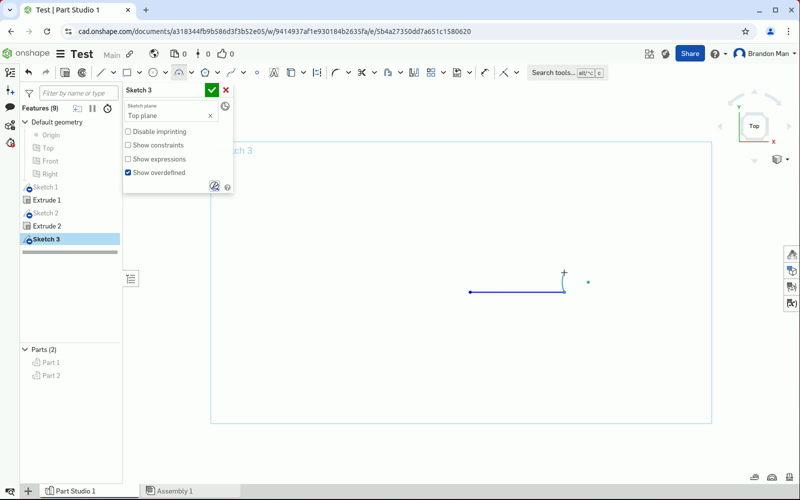
mouse_move(564, 282)
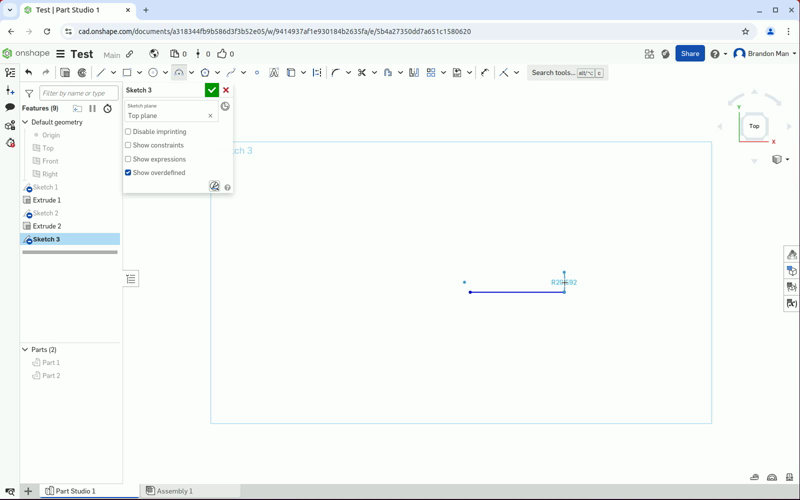
click(564, 282)
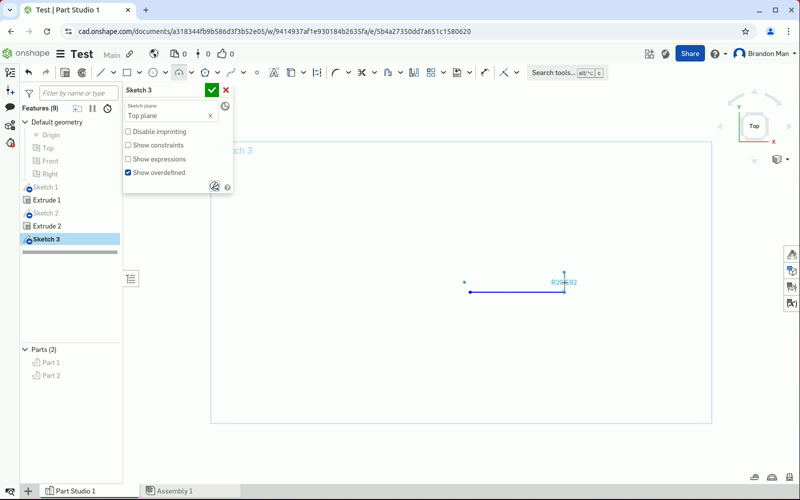
key_up(shift)
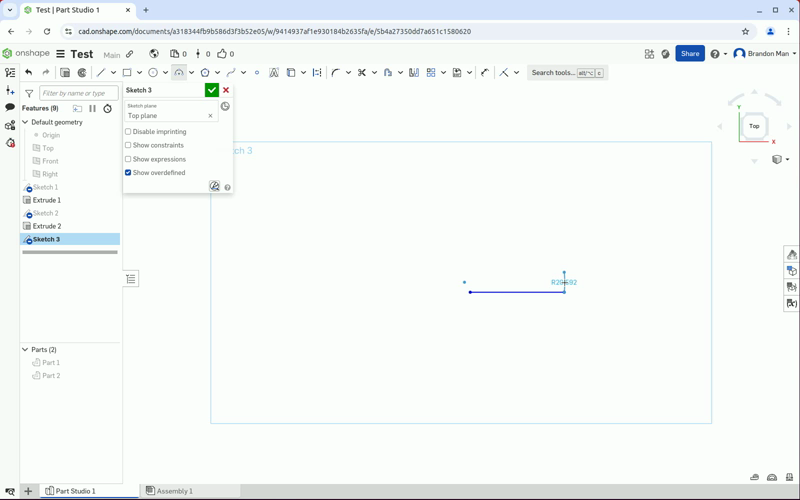
key(esc)
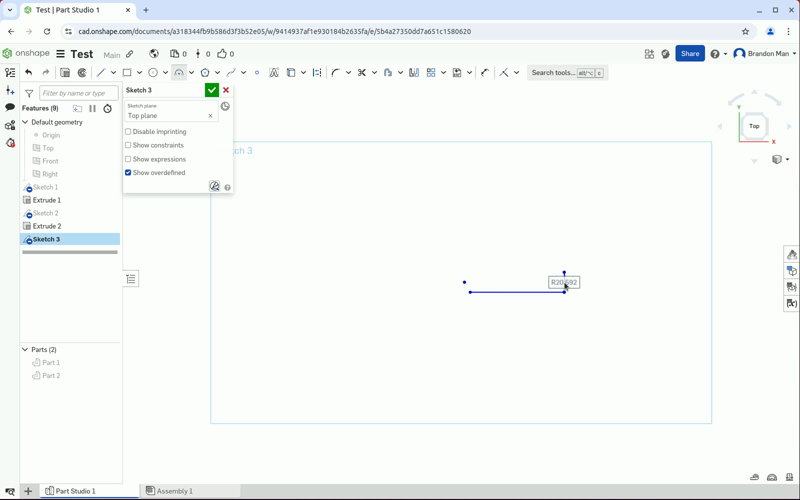
key(l)
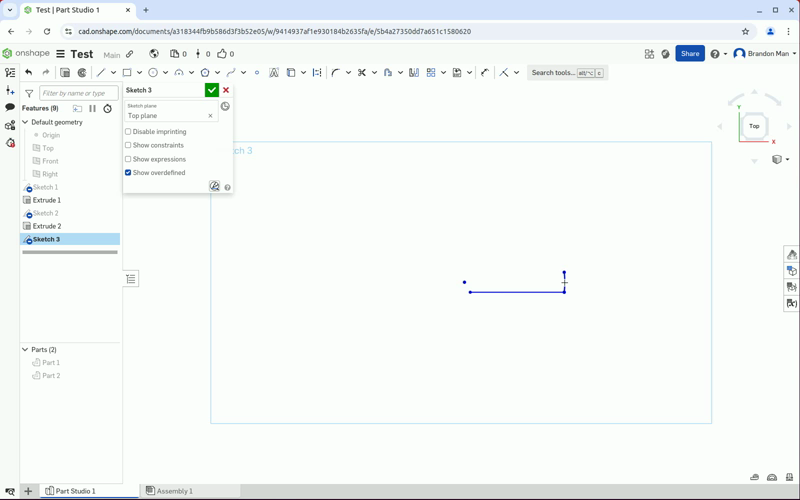
mouse_move(564, 272)
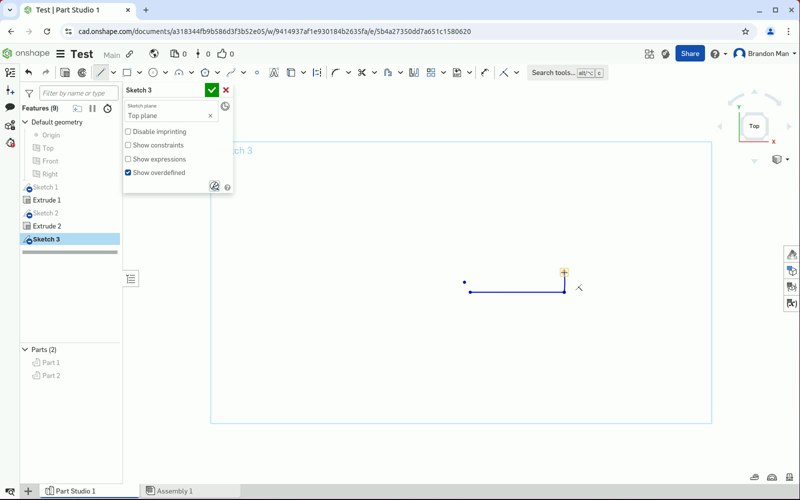
click(564, 272)
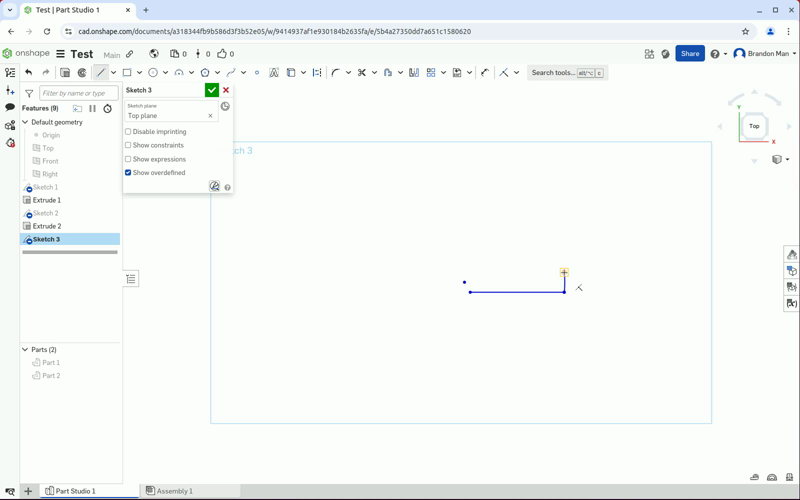
key_down(shift)
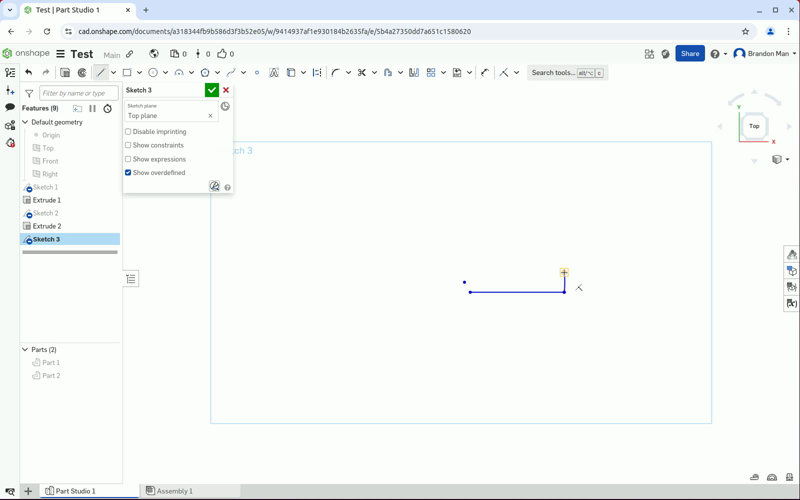
mouse_move(470, 272)
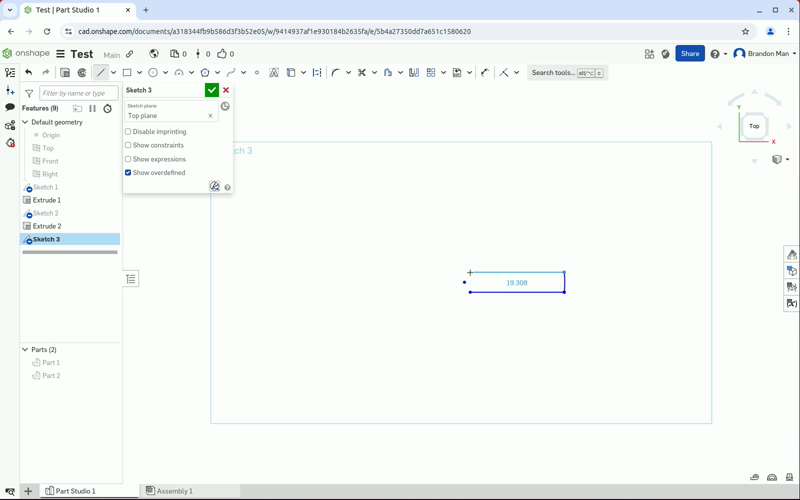
click(470, 272)
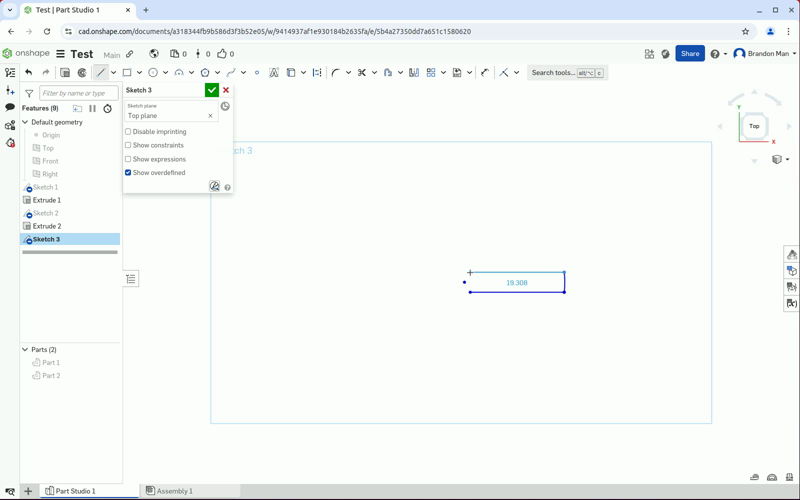
key_up(shift)
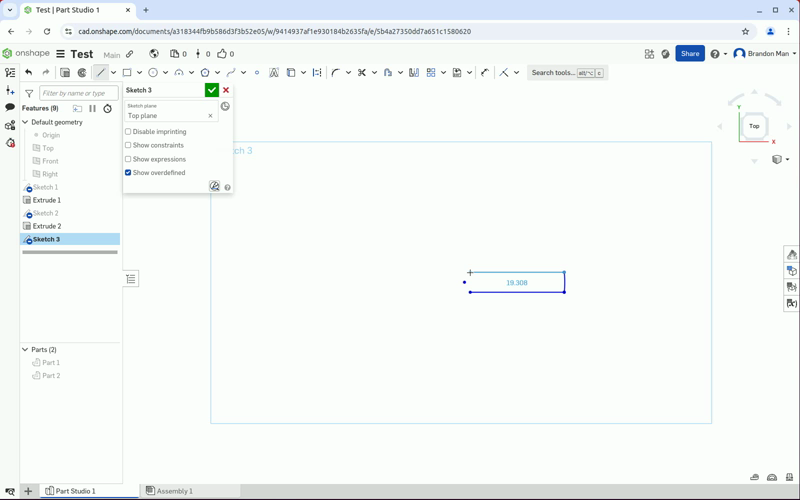
key_down(shift)
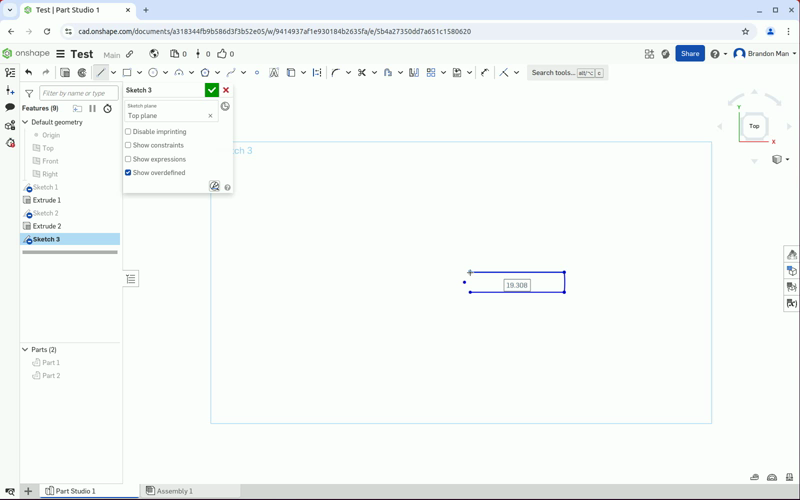
mouse_move(500, 272)
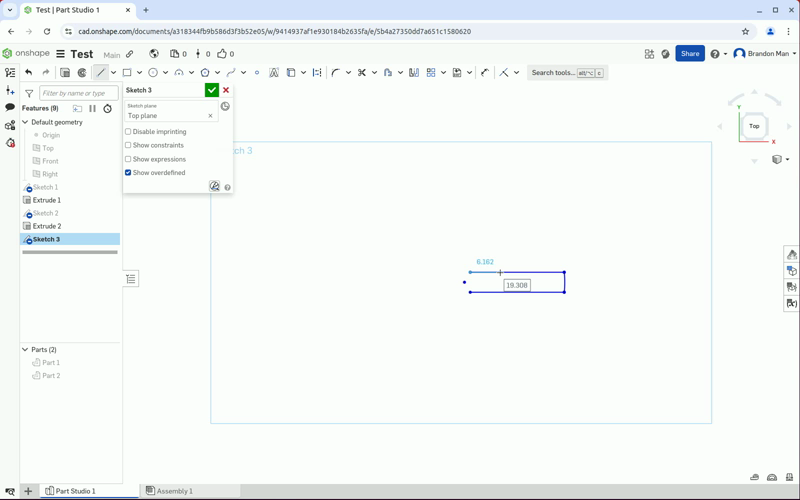
mouse_move(470, 282)
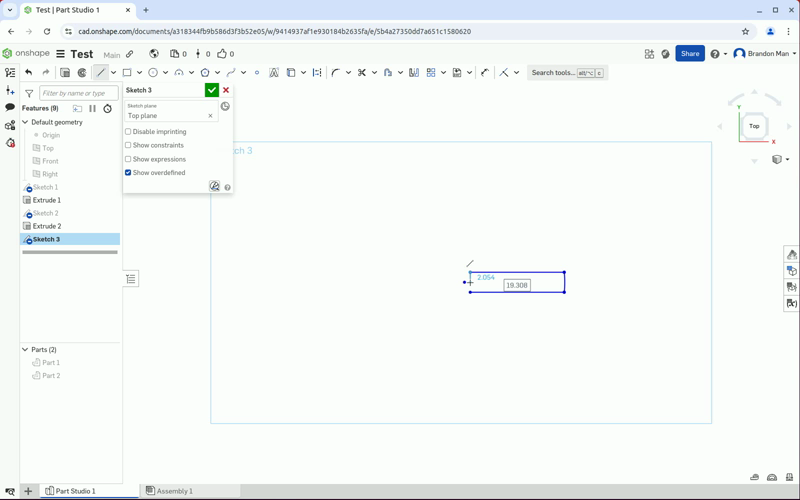
click(470, 282)
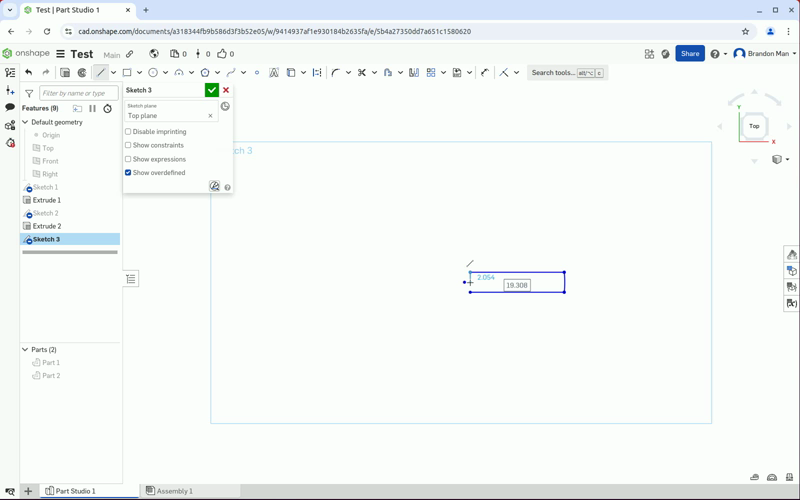
key_up(shift)
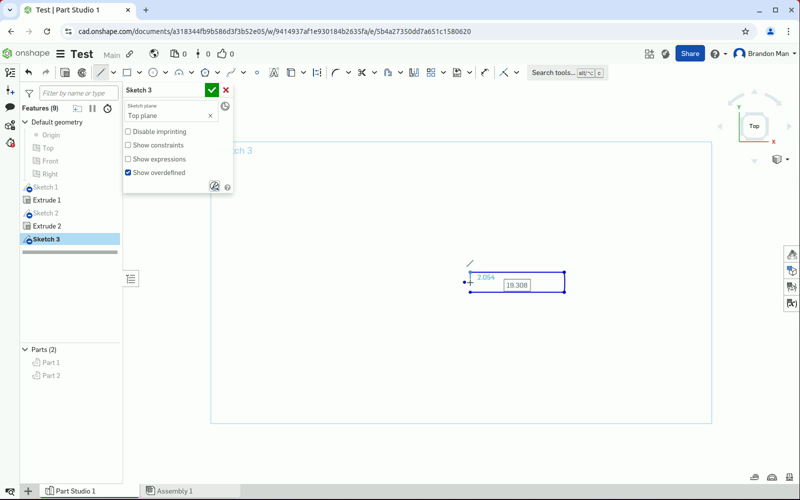
mouse_move(500, 282)
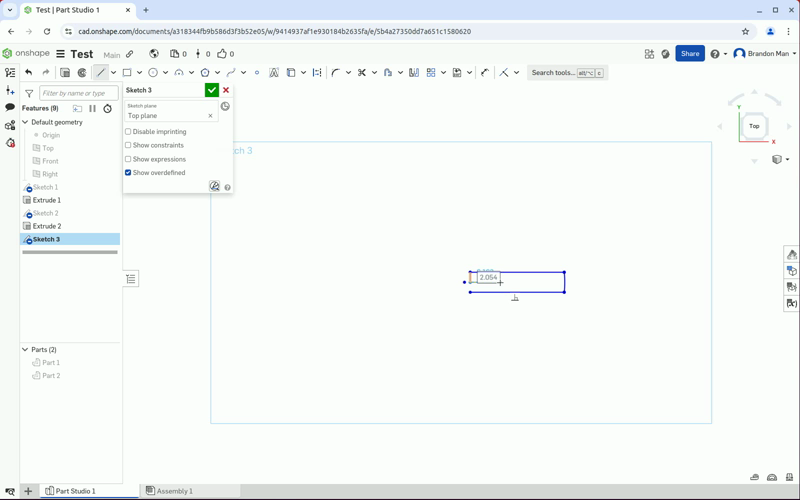
key_down(shift)
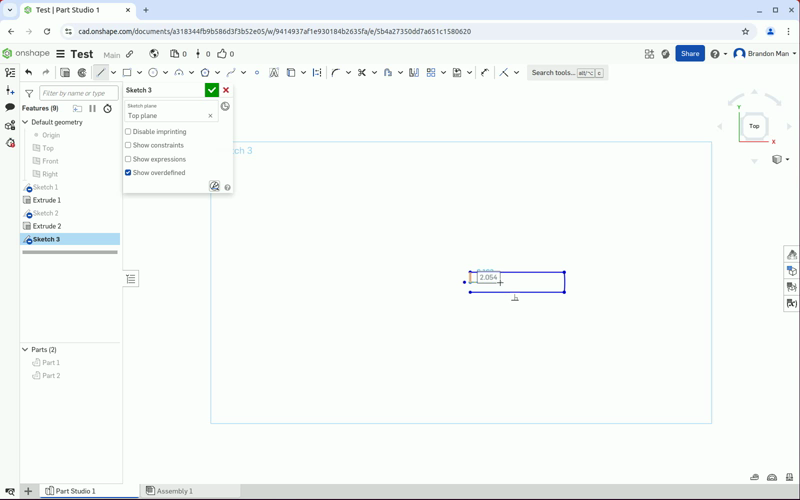
mouse_move(470, 292)
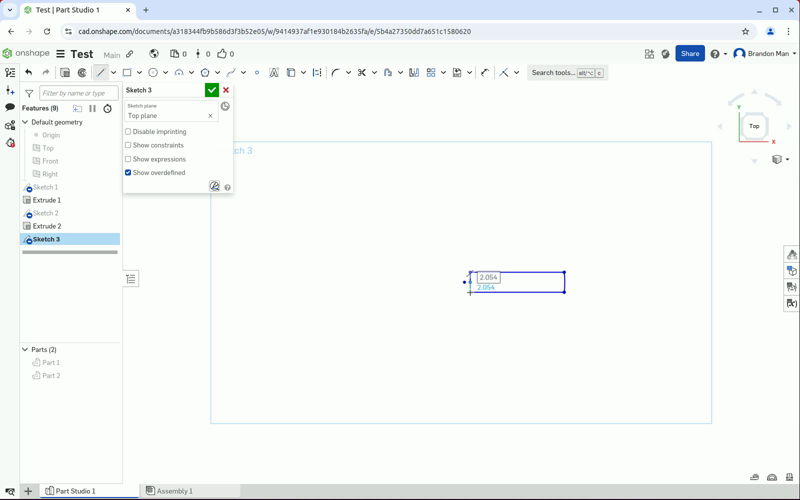
key_up(shift)
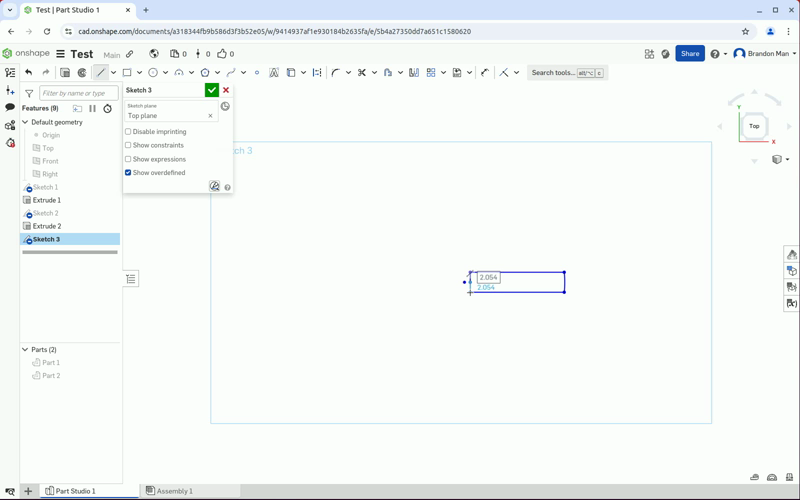
click(470, 292)
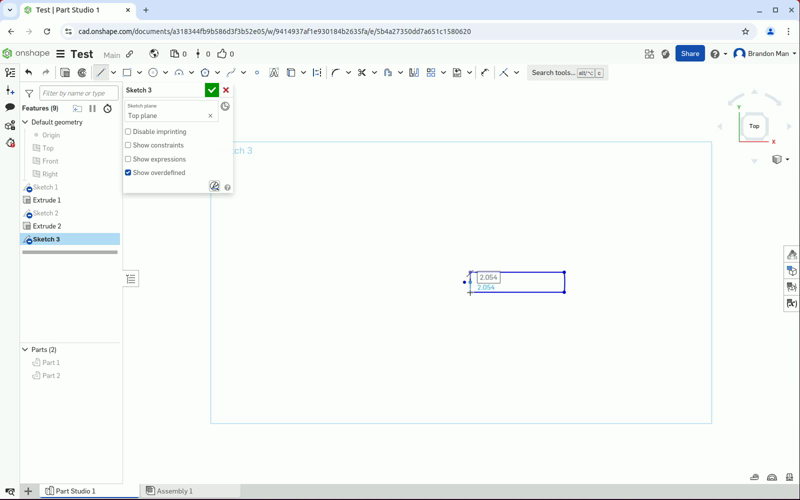
key(esc)
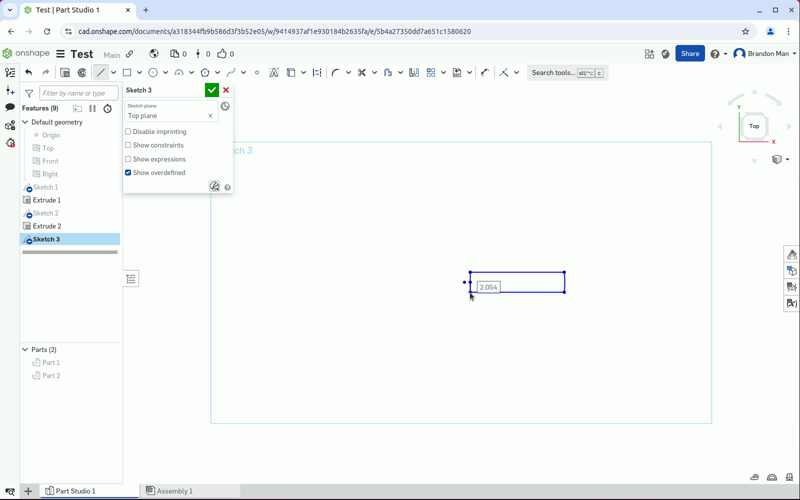
mouse_move(548, 288)
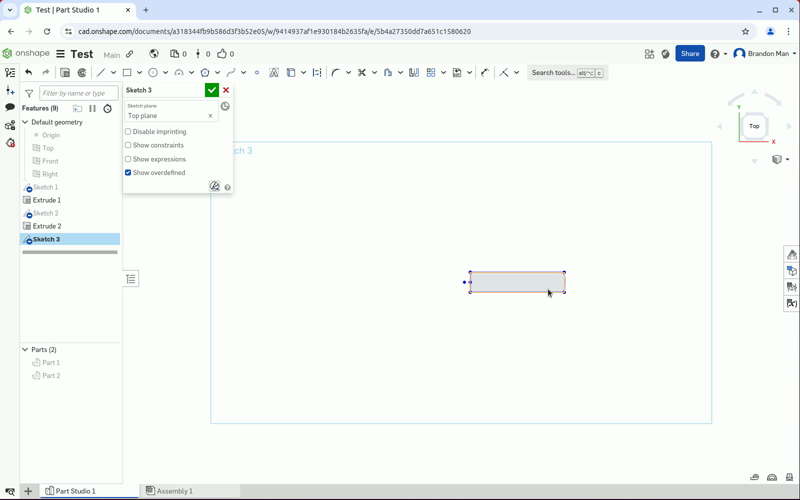
click(548, 288)
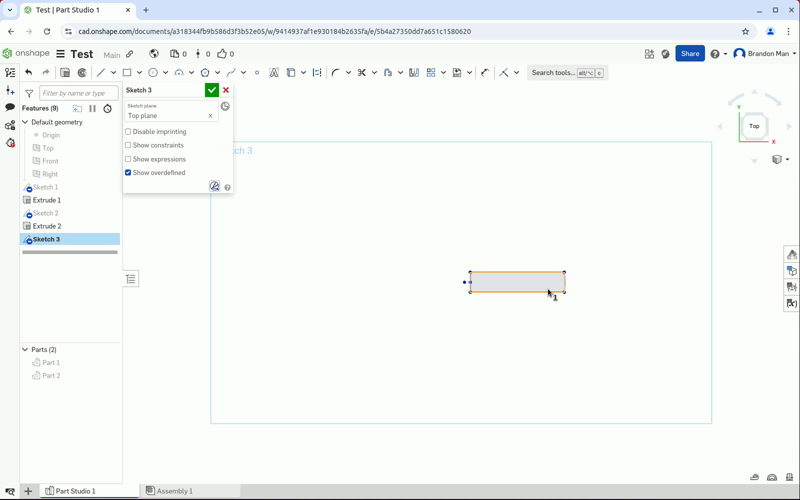
mouse_move(73, 352)
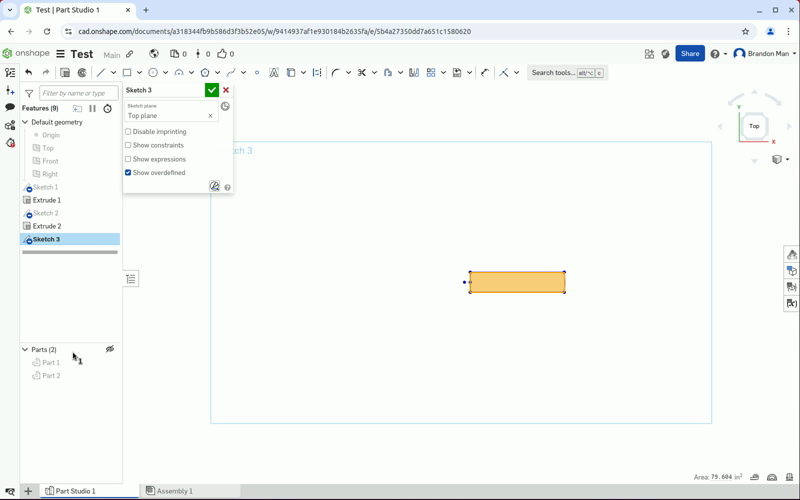
key(shift+y)
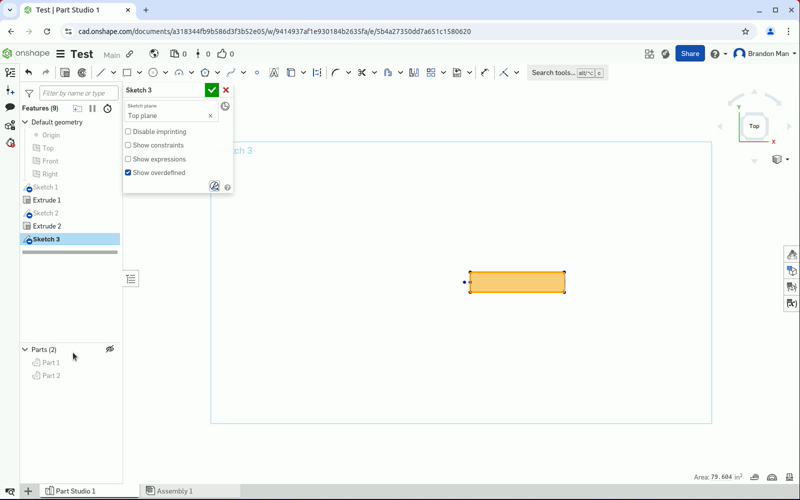
key(shift+e)
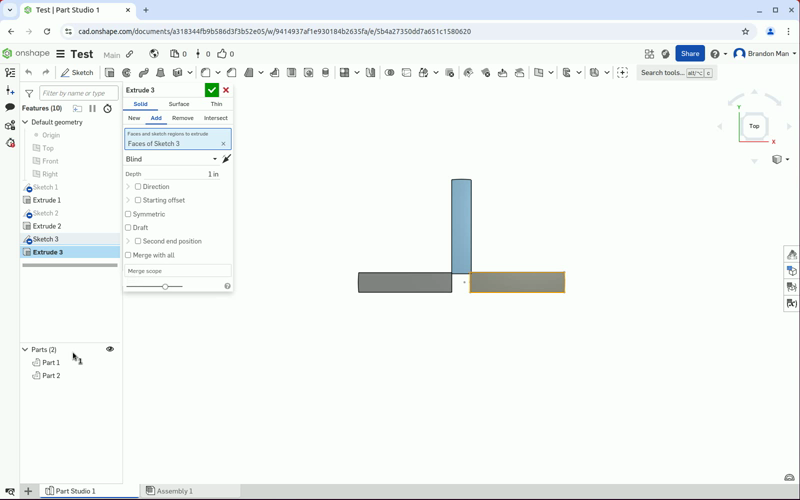
mouse_move(143, 106)
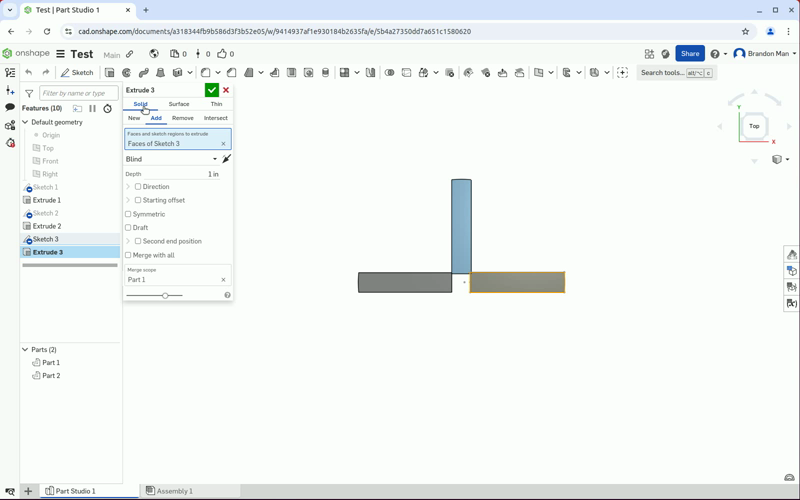
click(143, 106)
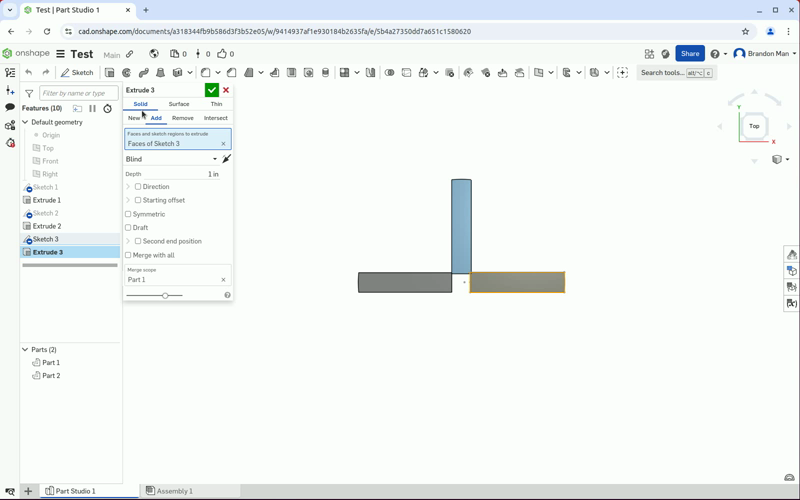
mouse_move(137, 120)
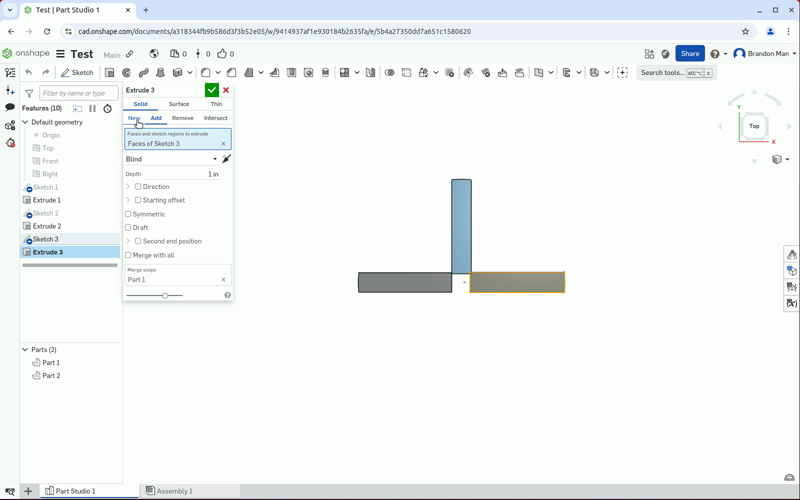
click(137, 120)
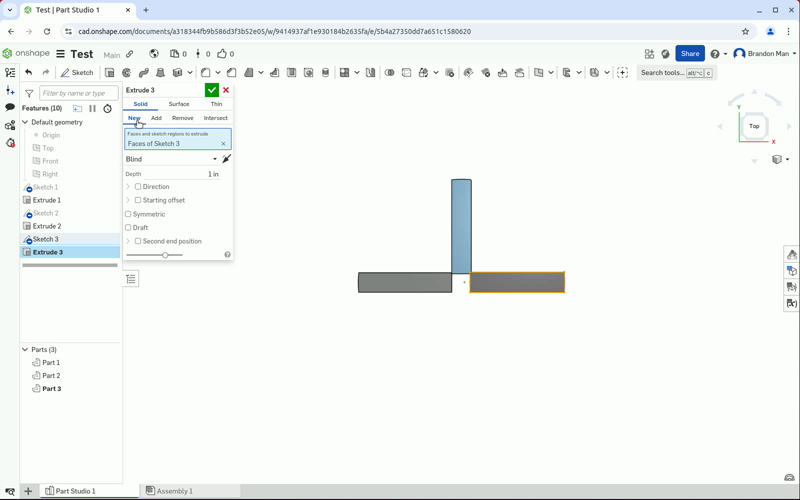
key(tab, 4)
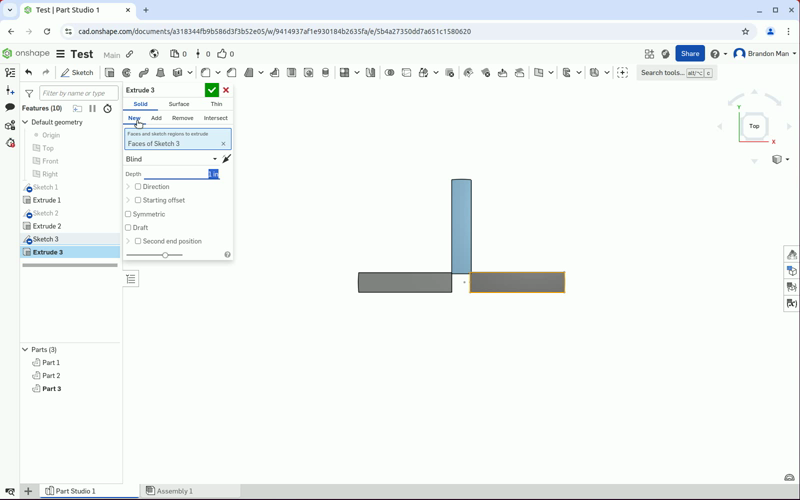
text(1.685)
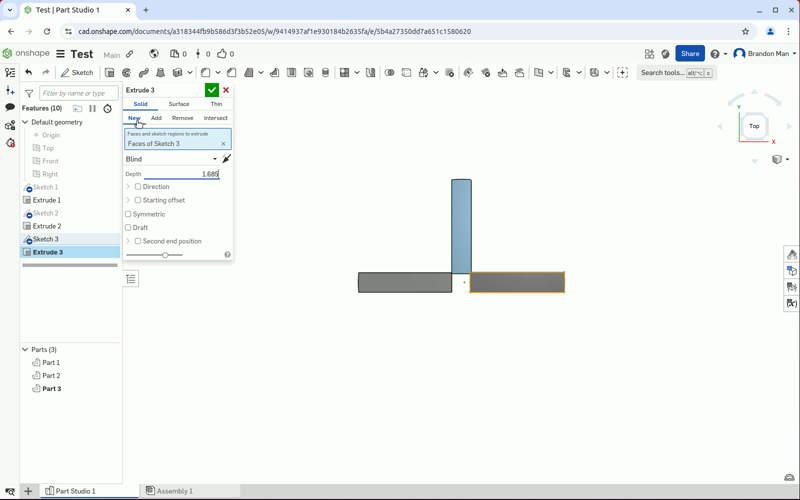
key(enter)
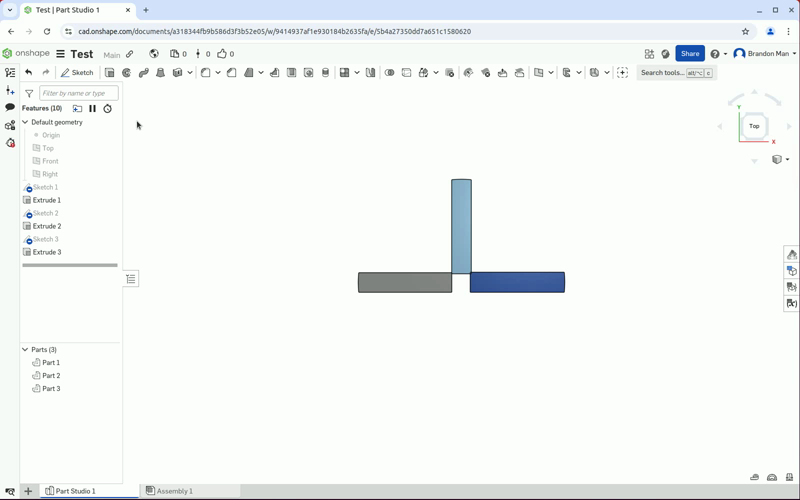
key(shift+h)
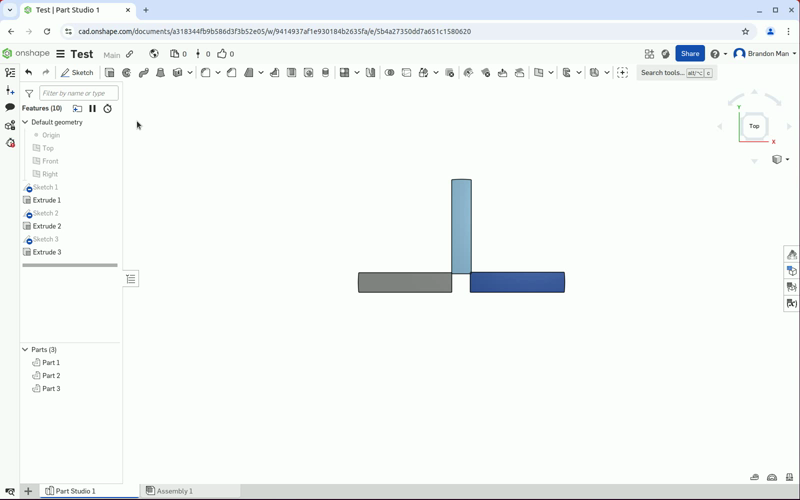
key(shift+h)
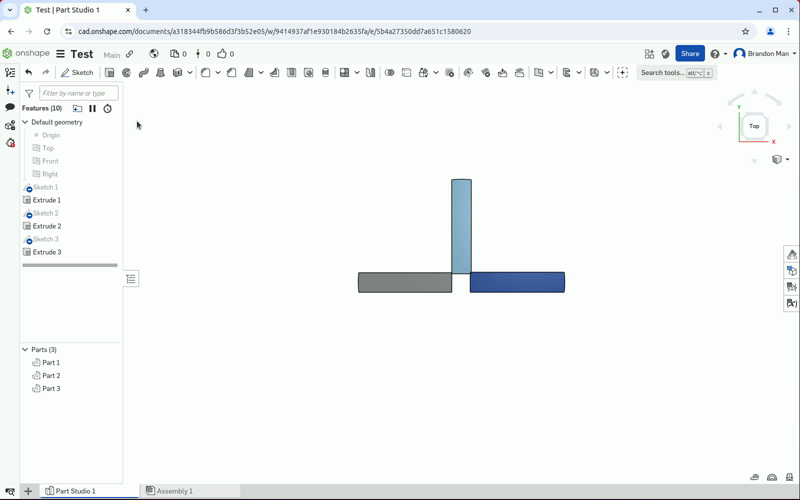
mouse_move(73, 189)
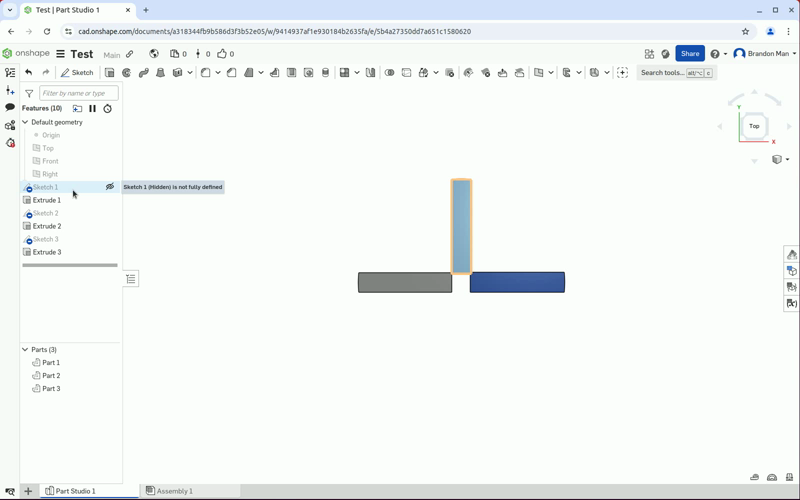
click(73, 189)
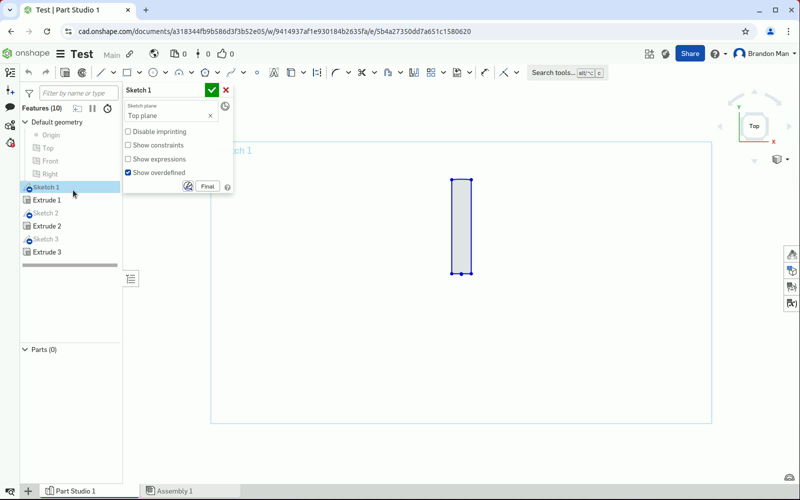
mouse_move(229, 92)
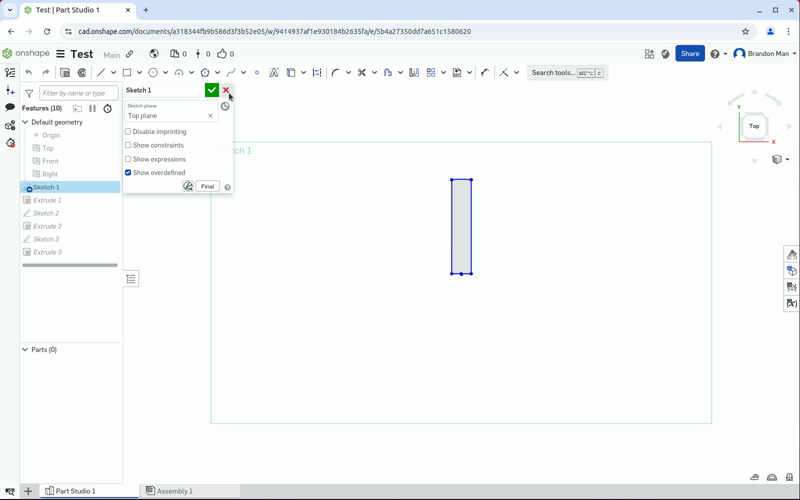
click(229, 92)
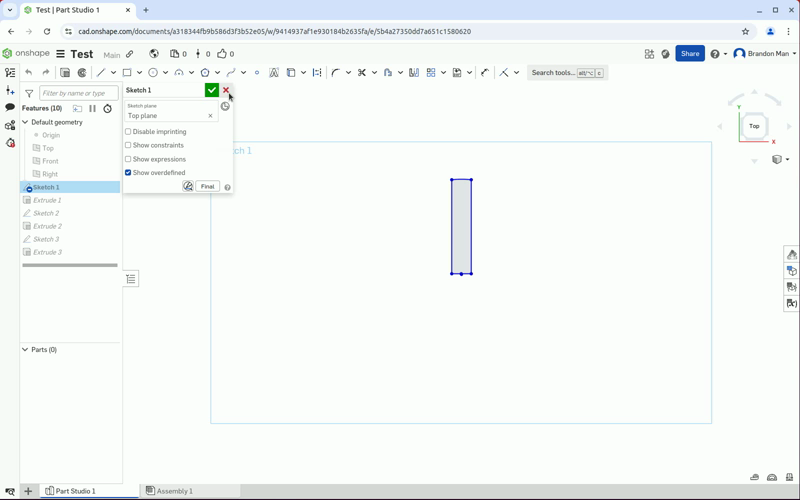
key(shift+s)
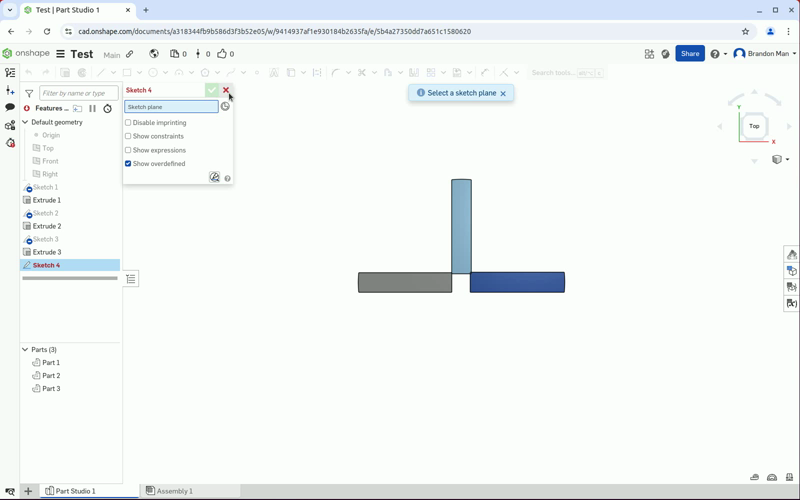
mouse_move(73, 150)
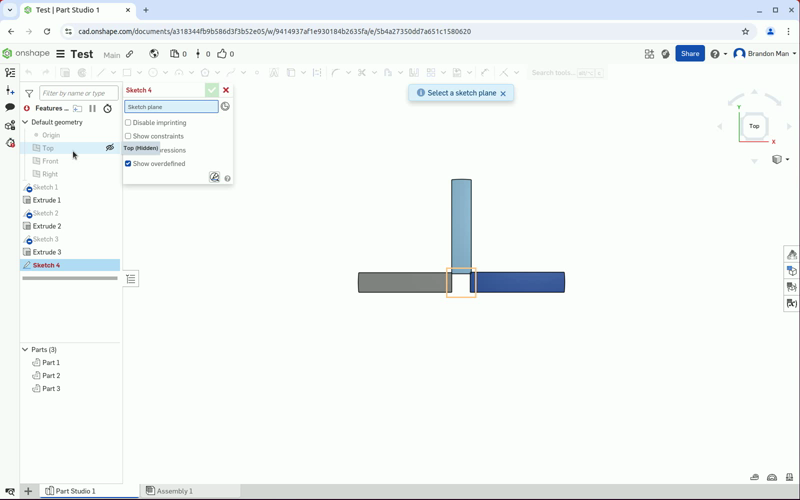
click(73, 150)
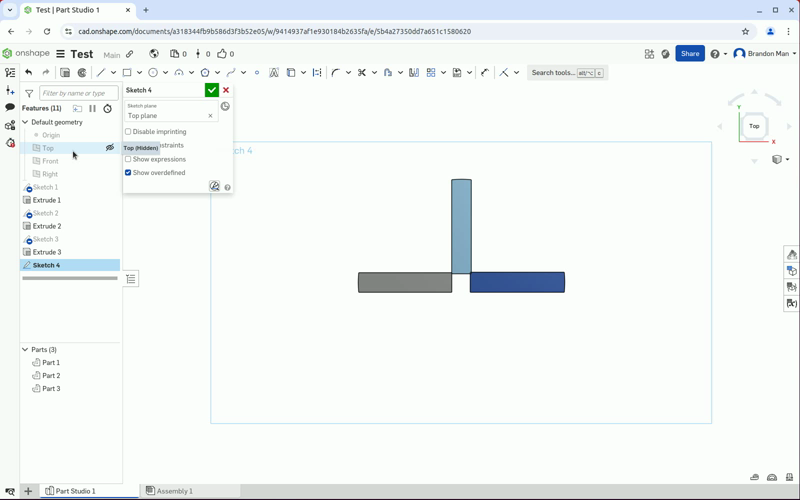
mouse_move(73, 352)
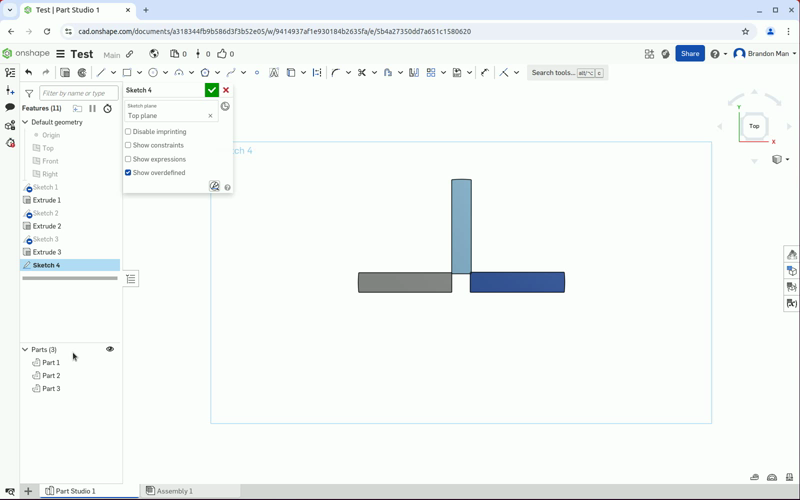
key(y)
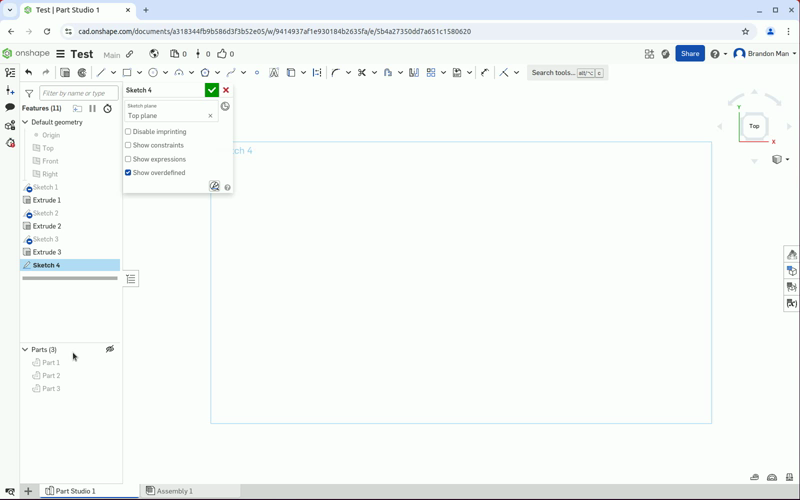
key(l)
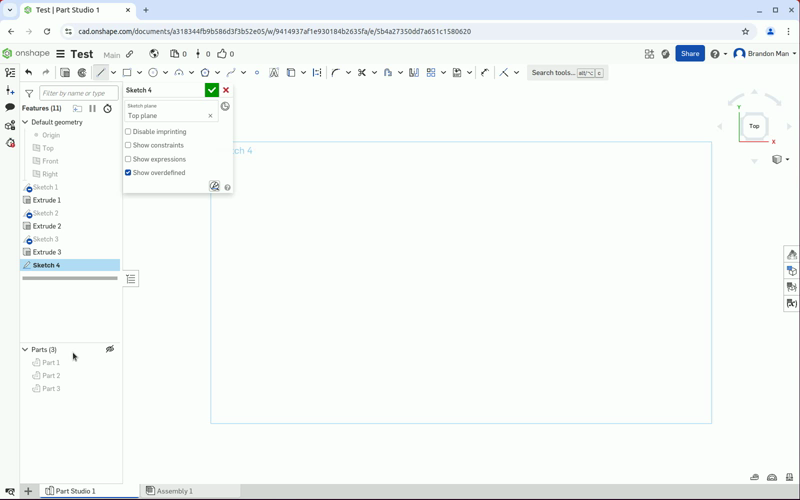
key_down(shift)
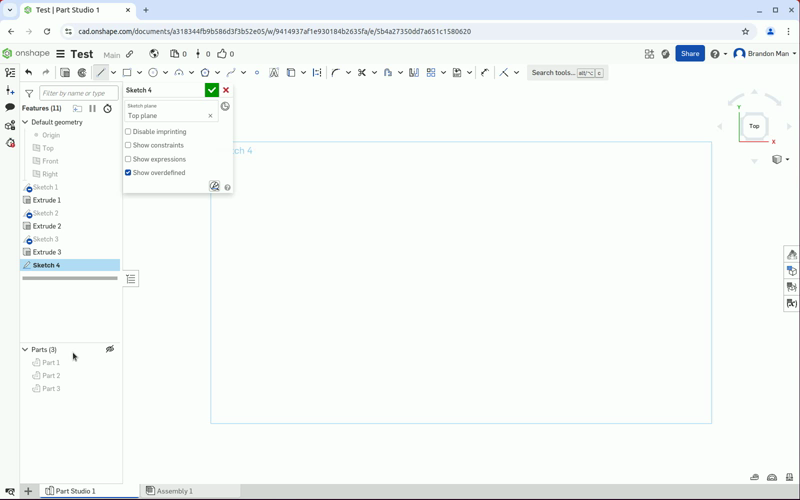
mouse_move(451, 292)
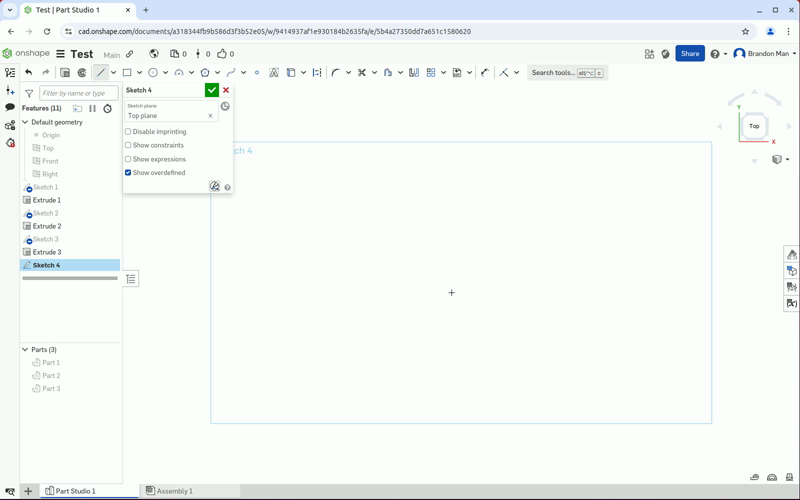
click(451, 292)
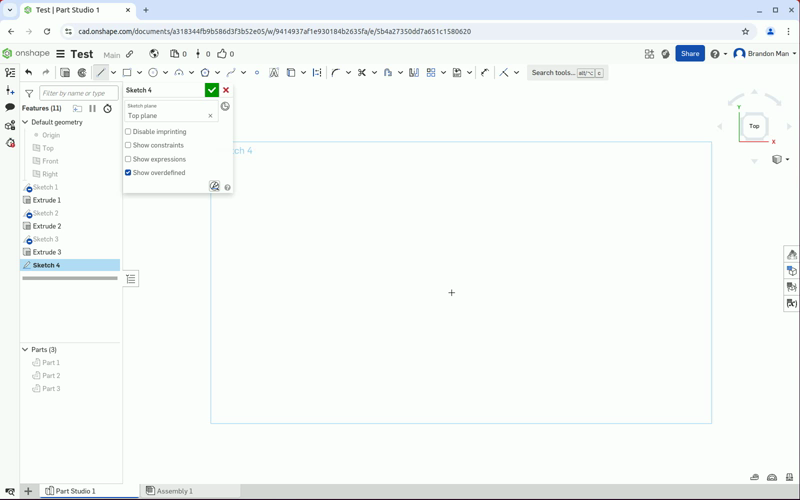
key_up(shift)
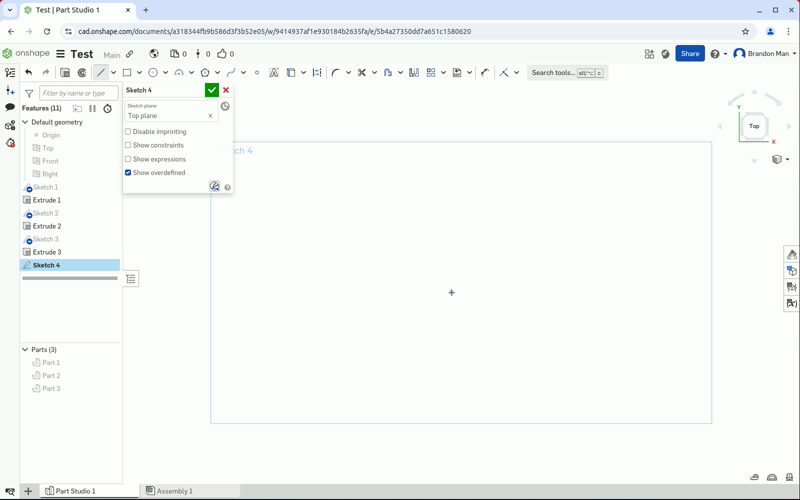
key_down(shift)
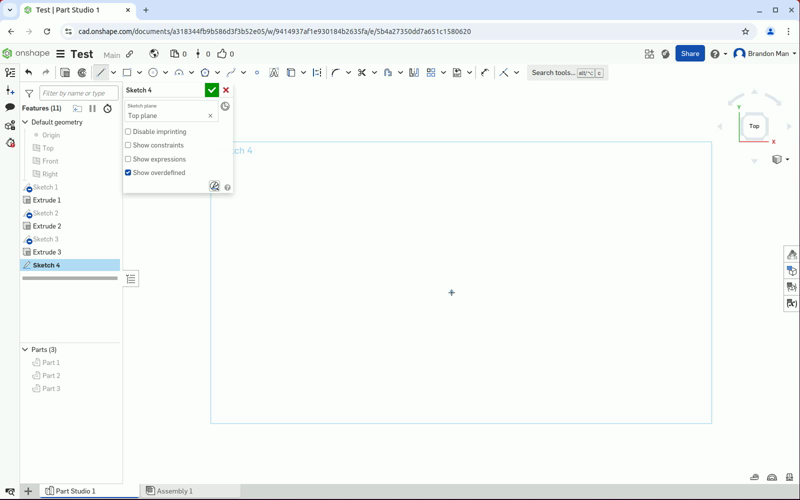
mouse_move(481, 292)
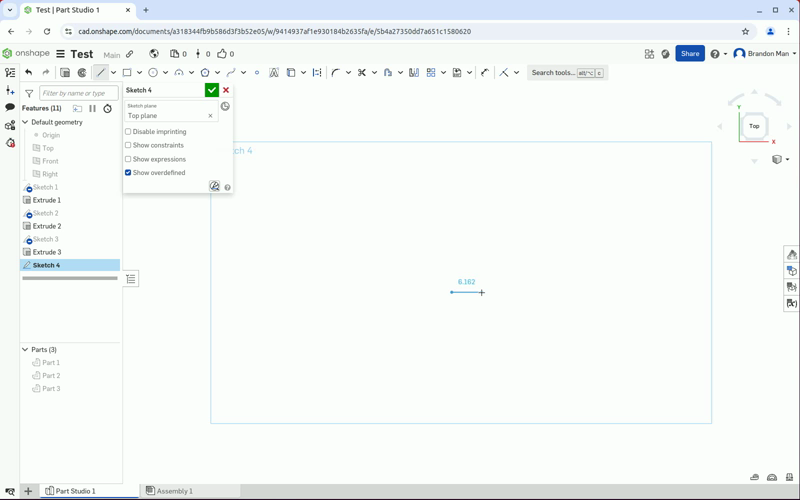
mouse_move(461, 292)
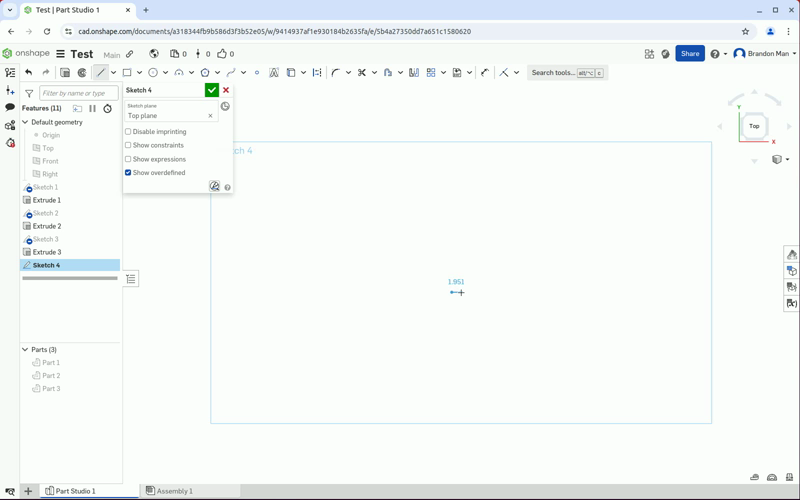
click(461, 292)
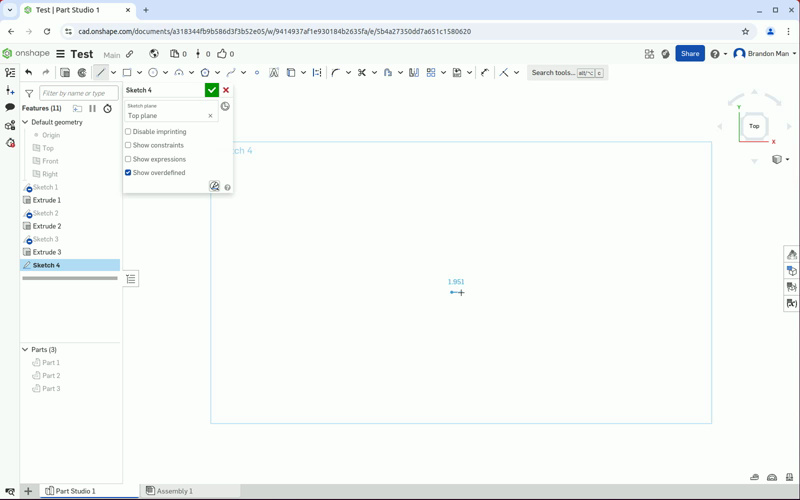
key_up(shift)
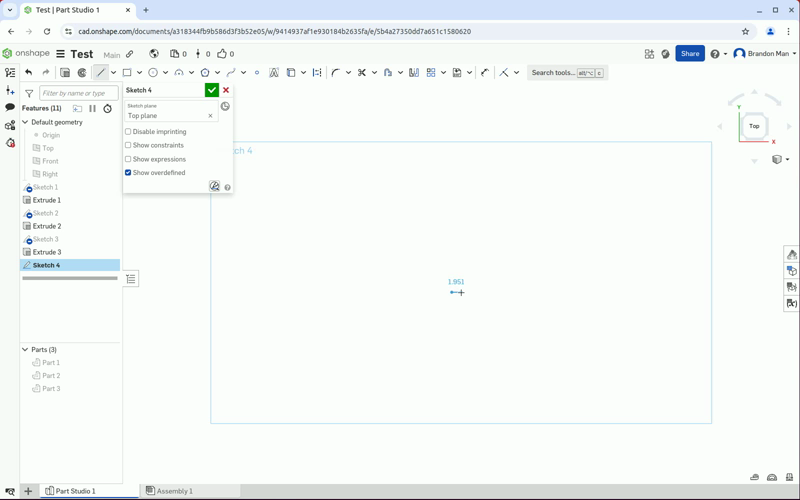
key_down(shift)
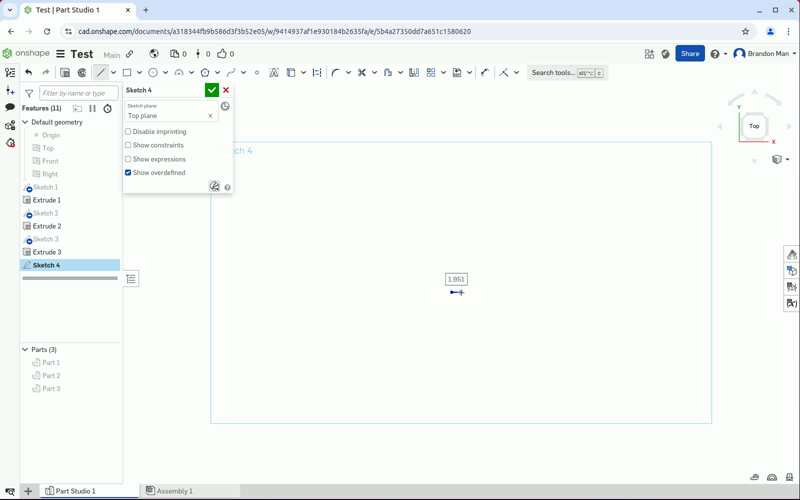
mouse_move(491, 292)
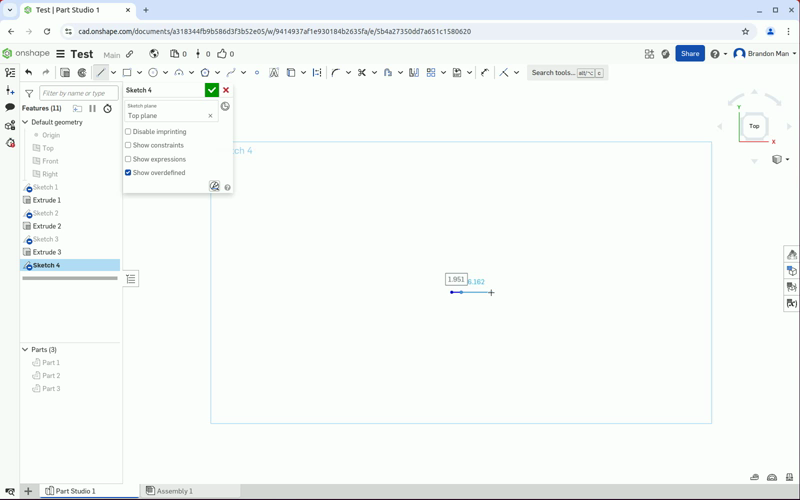
mouse_move(471, 292)
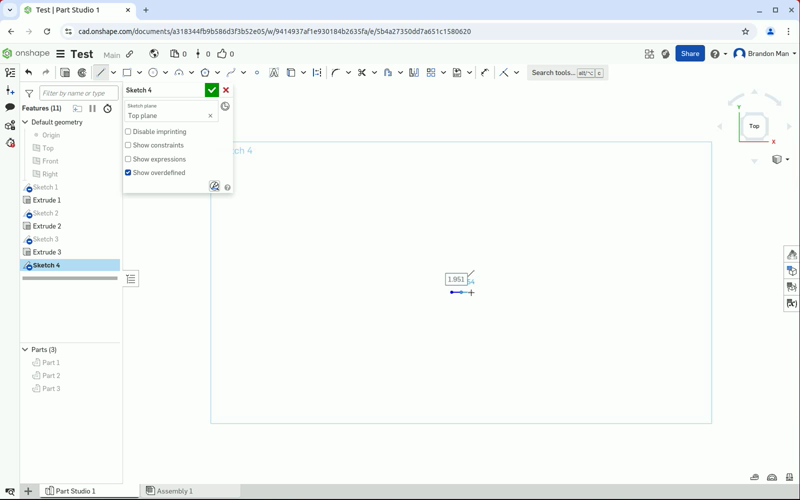
click(471, 292)
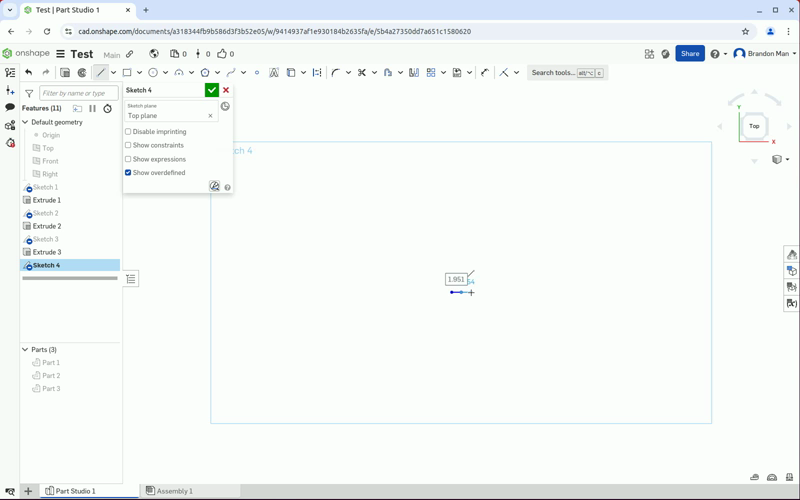
key_up(shift)
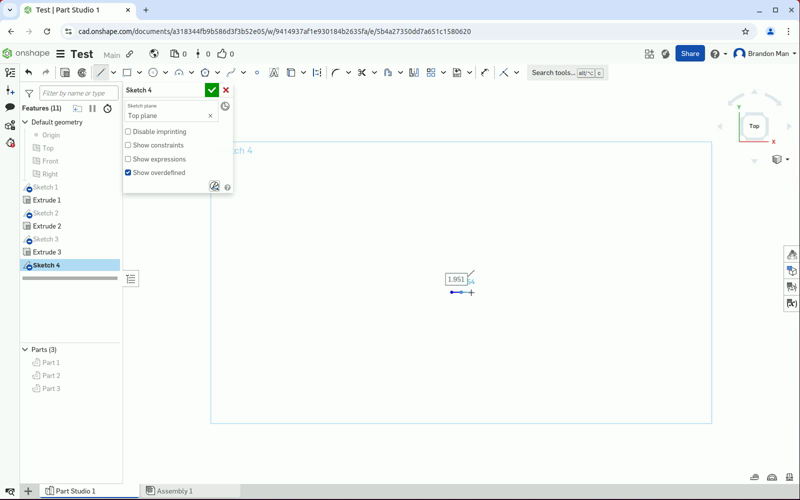
key_down(shift)
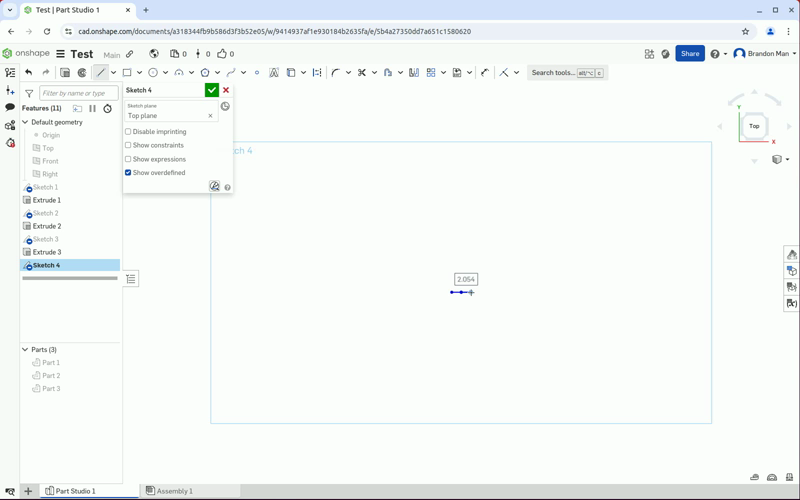
mouse_move(501, 292)
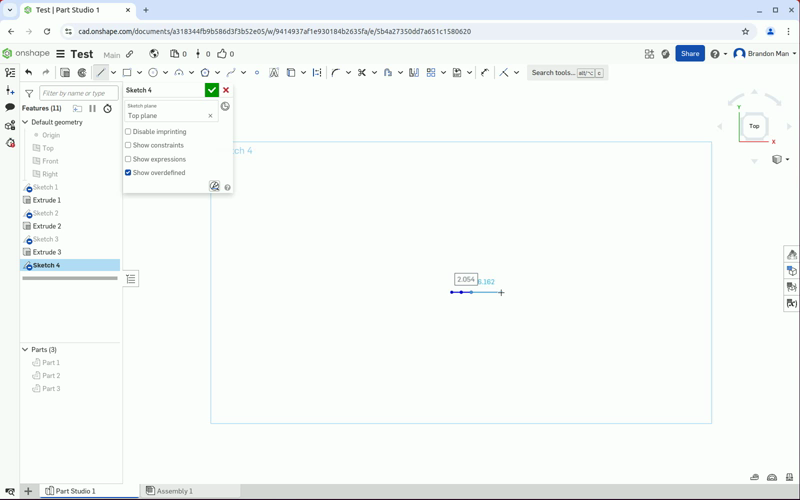
mouse_move(471, 282)
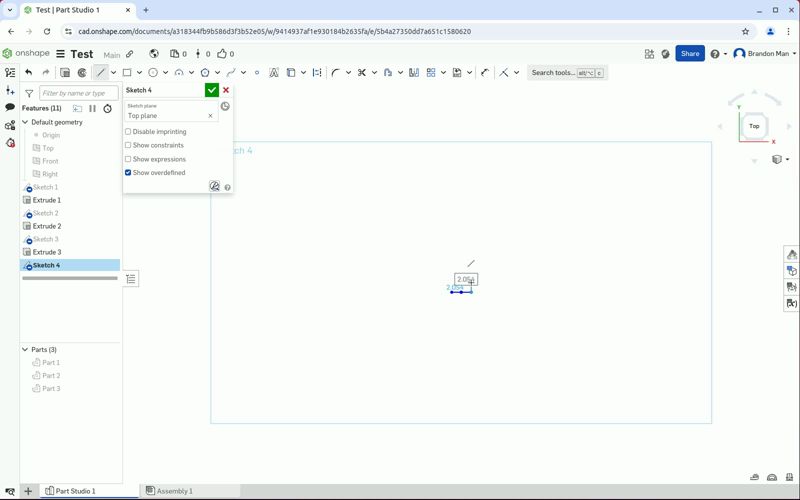
click(471, 282)
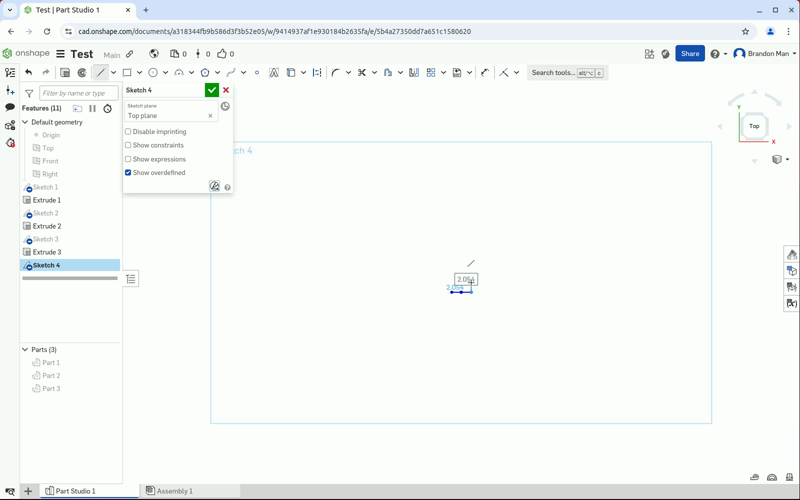
key_up(shift)
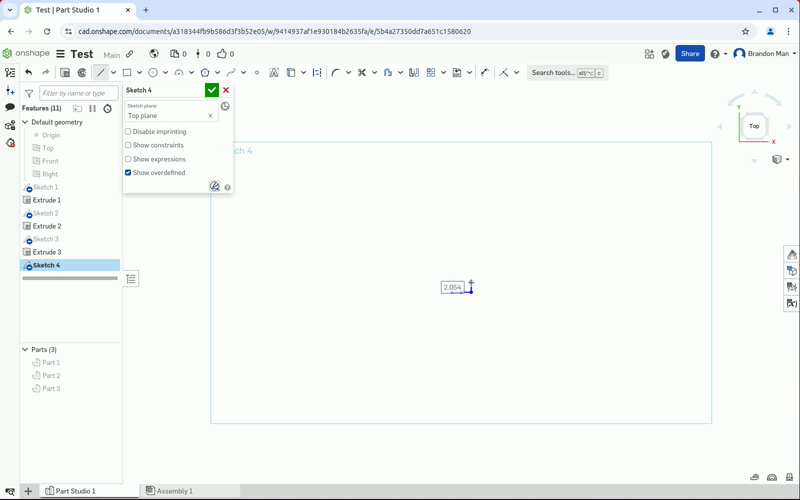
key_down(shift)
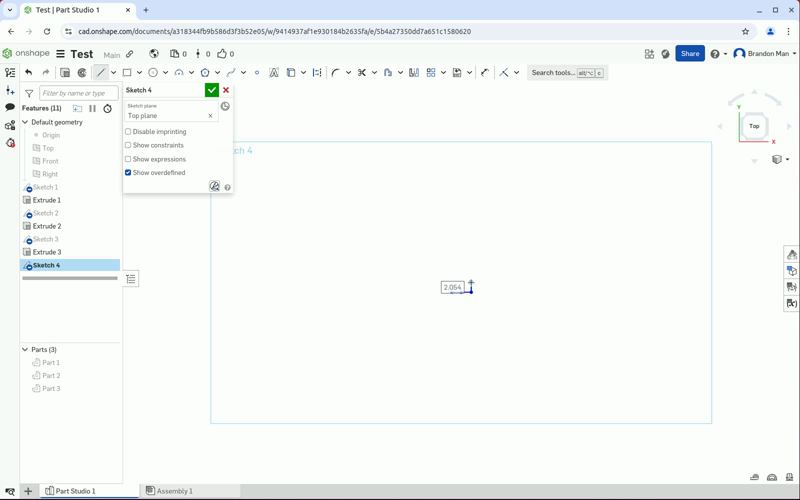
mouse_move(501, 282)
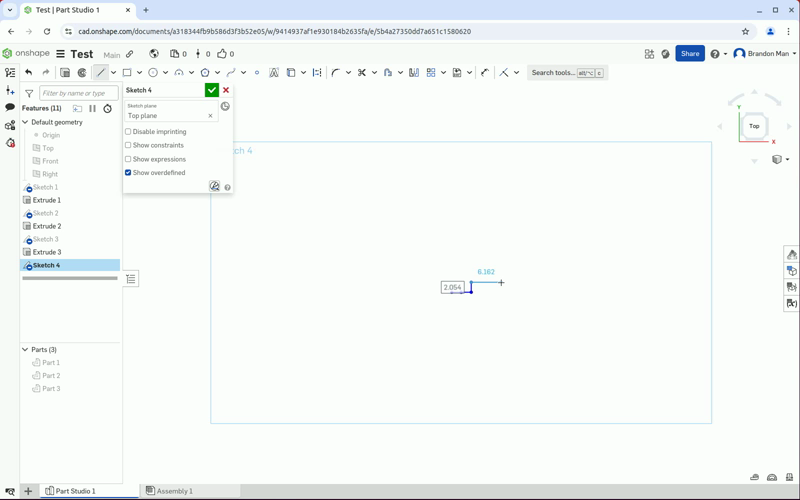
mouse_move(471, 272)
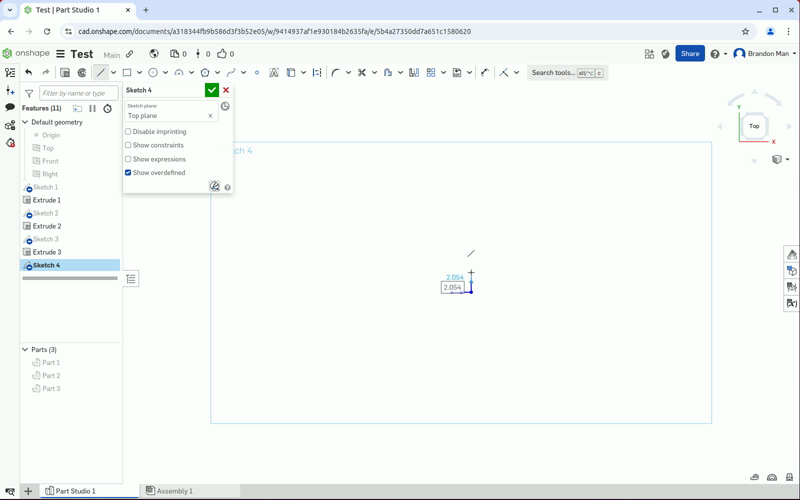
click(471, 272)
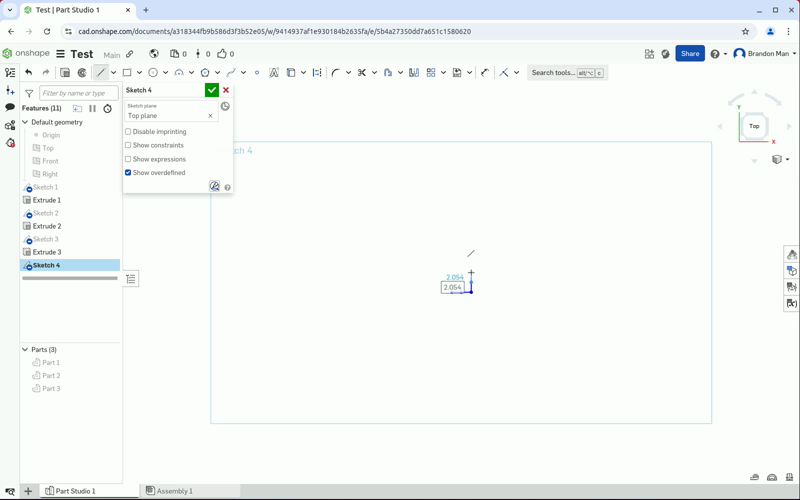
key_up(shift)
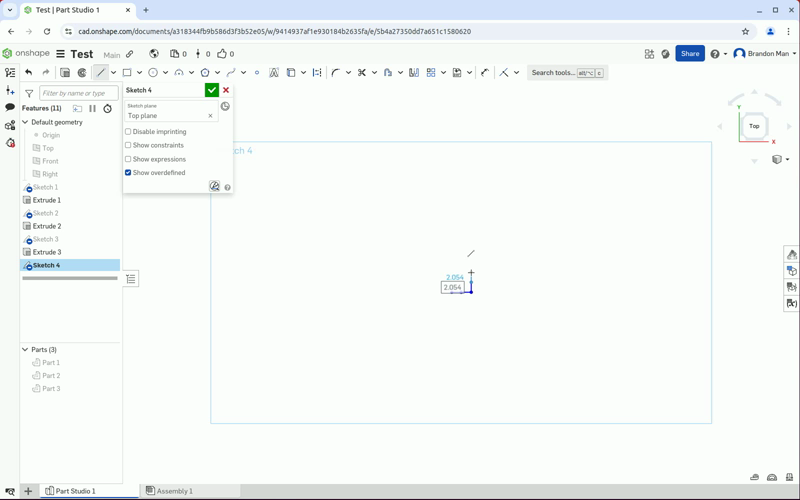
key_down(shift)
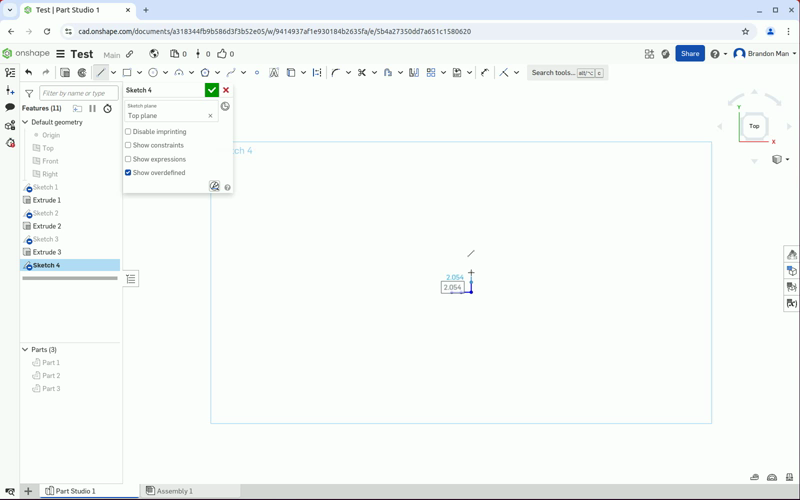
mouse_move(501, 272)
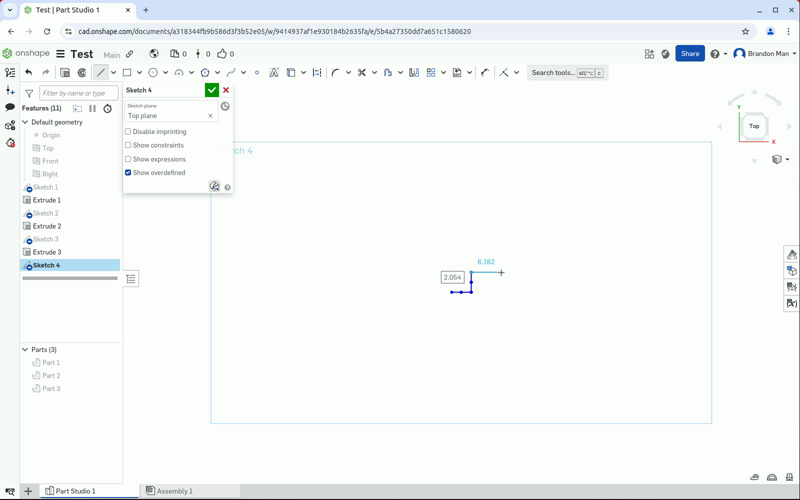
mouse_move(461, 272)
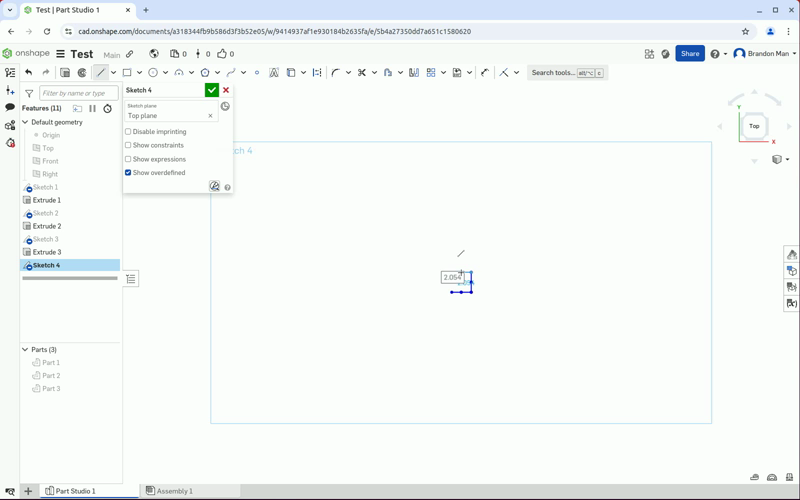
click(461, 272)
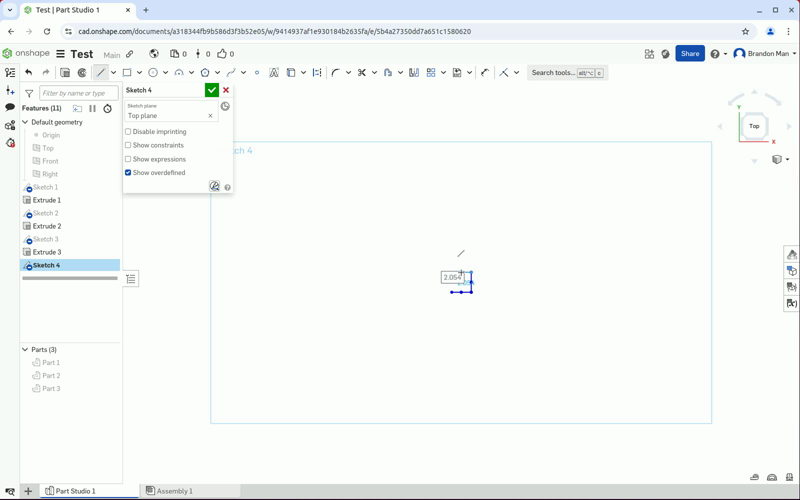
key_up(shift)
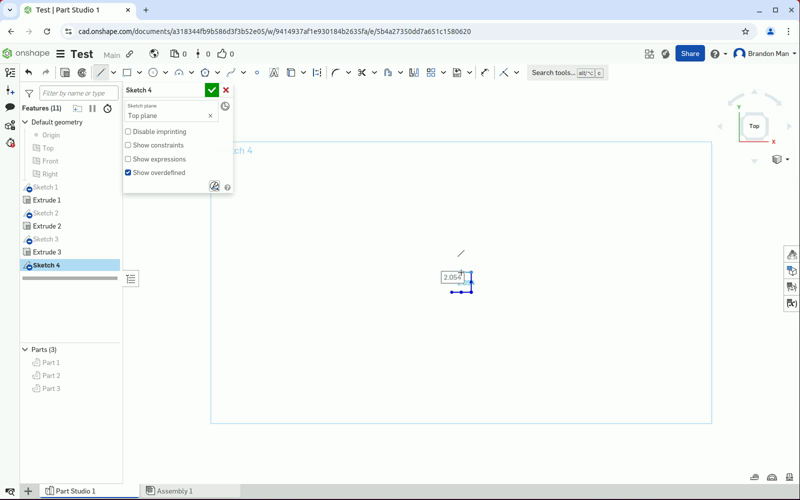
key_down(shift)
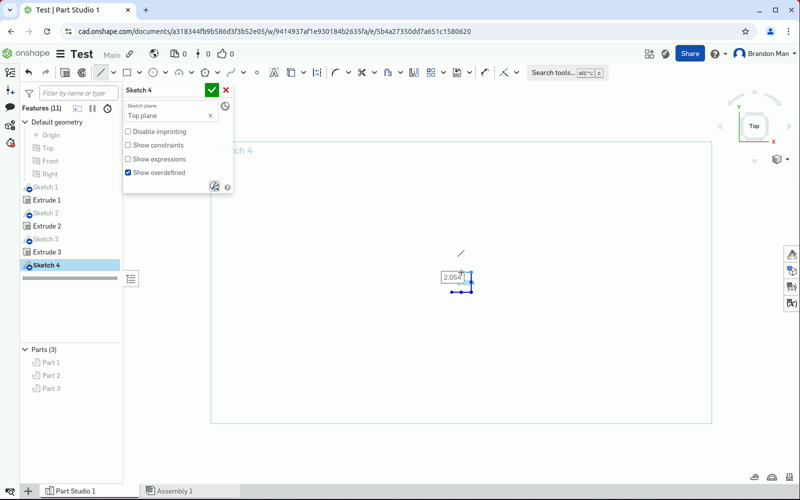
mouse_move(491, 272)
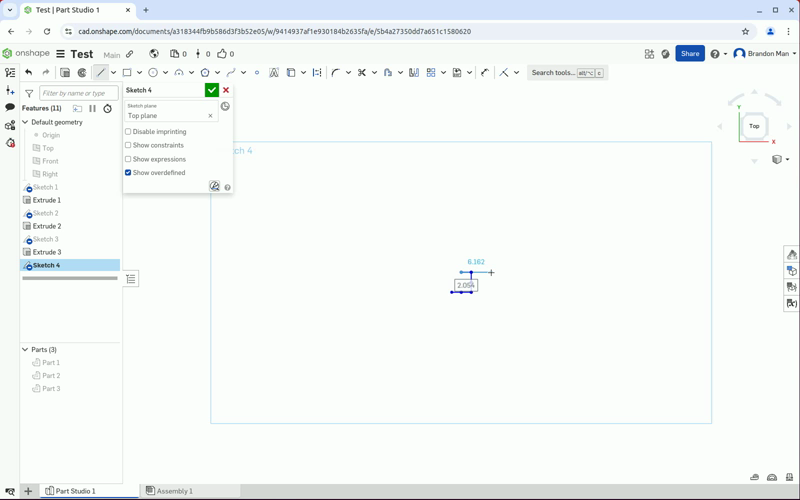
mouse_move(451, 272)
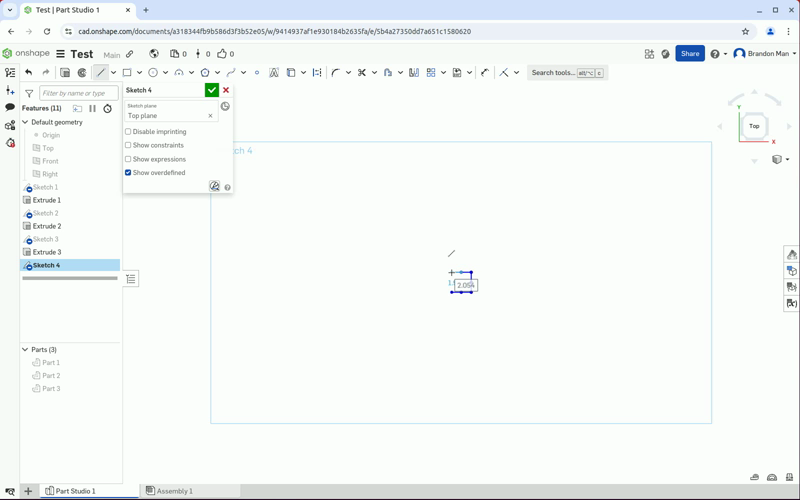
click(451, 272)
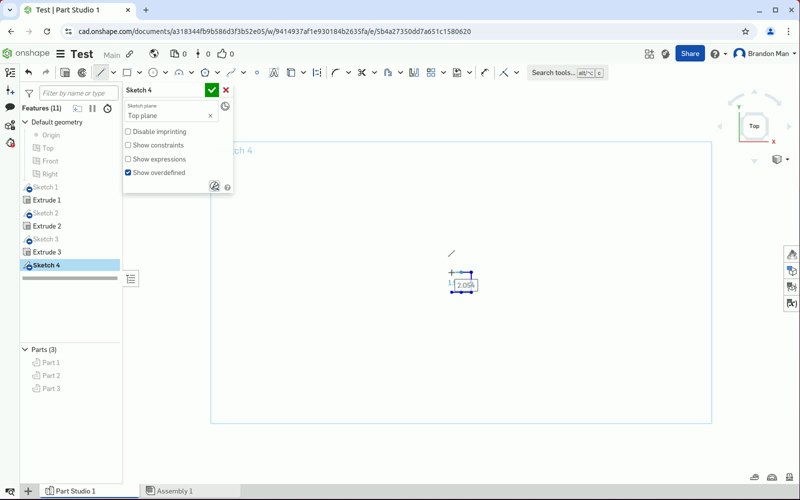
key_up(shift)
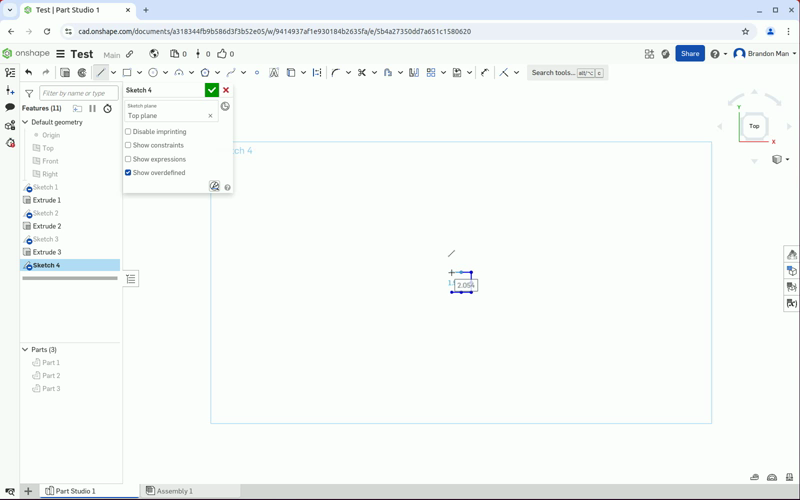
key_down(shift)
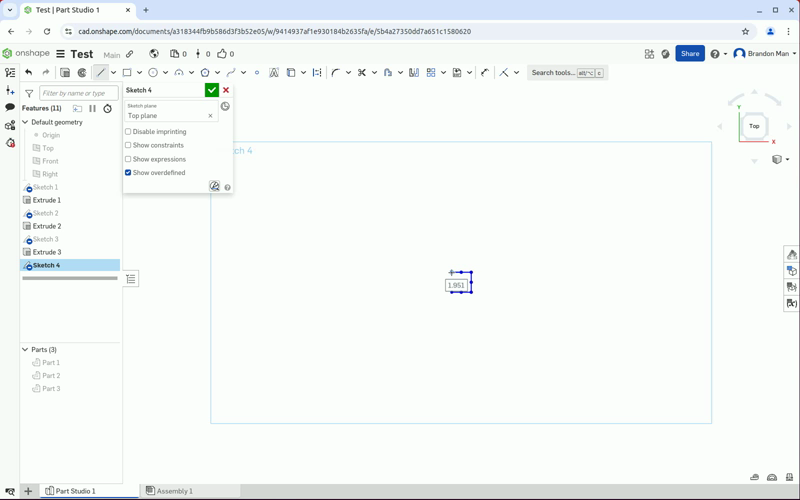
mouse_move(481, 272)
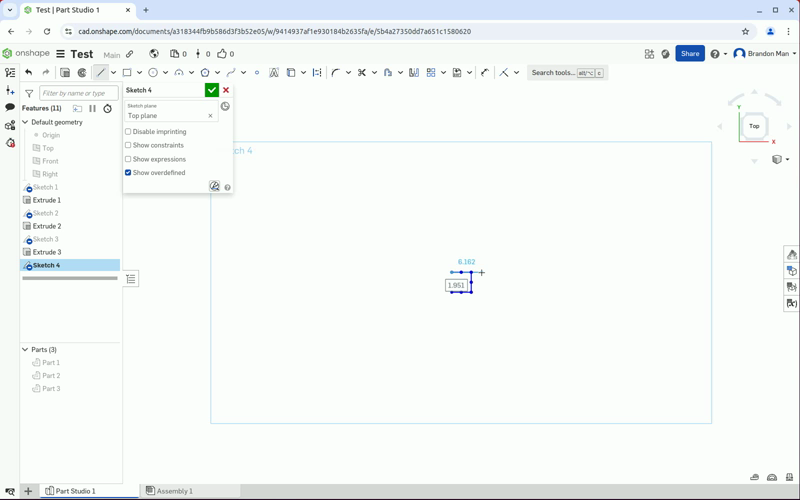
mouse_move(451, 282)
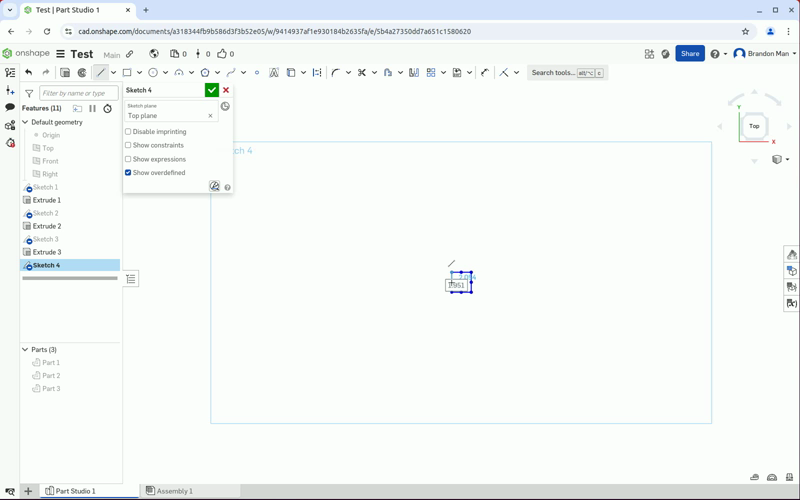
click(451, 282)
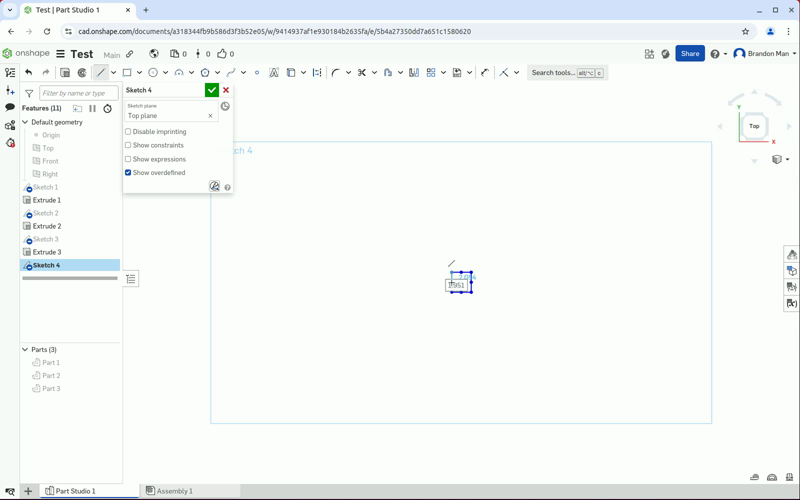
key_up(shift)
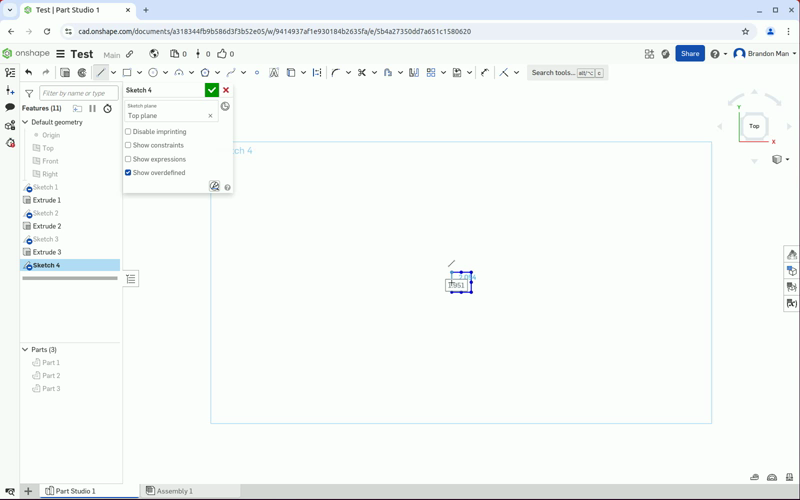
mouse_move(481, 282)
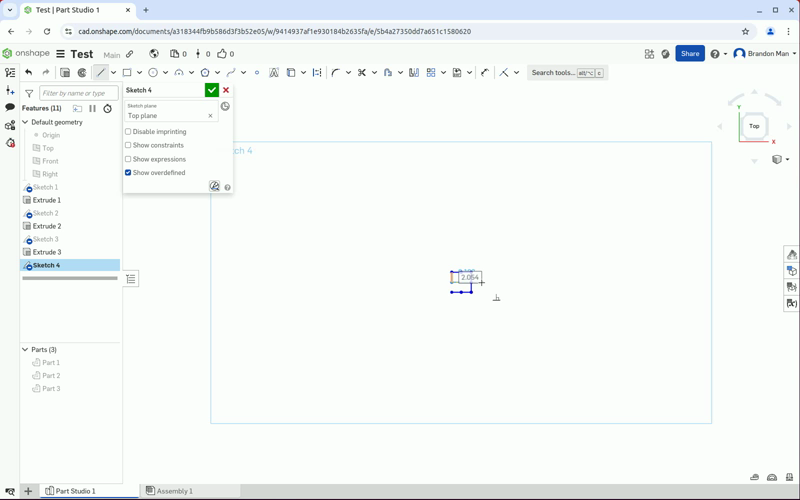
key_down(shift)
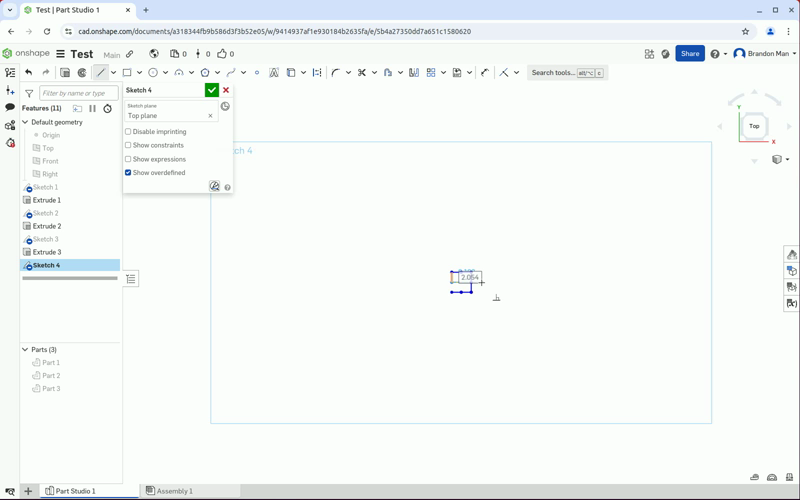
mouse_move(451, 292)
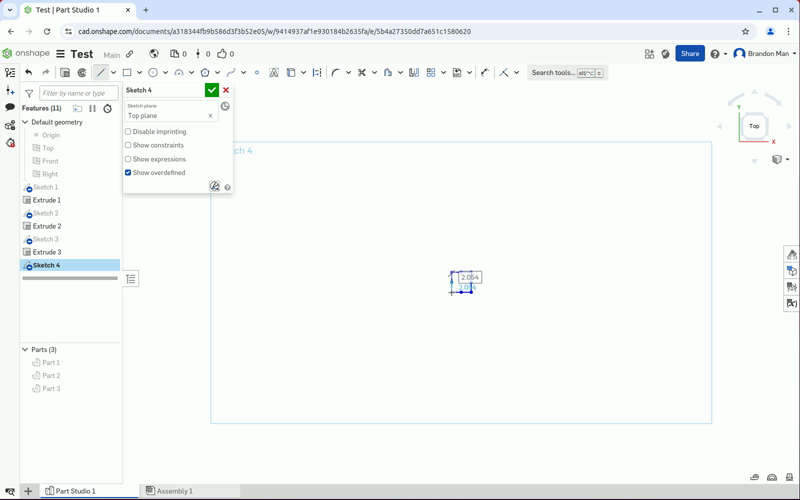
key_up(shift)
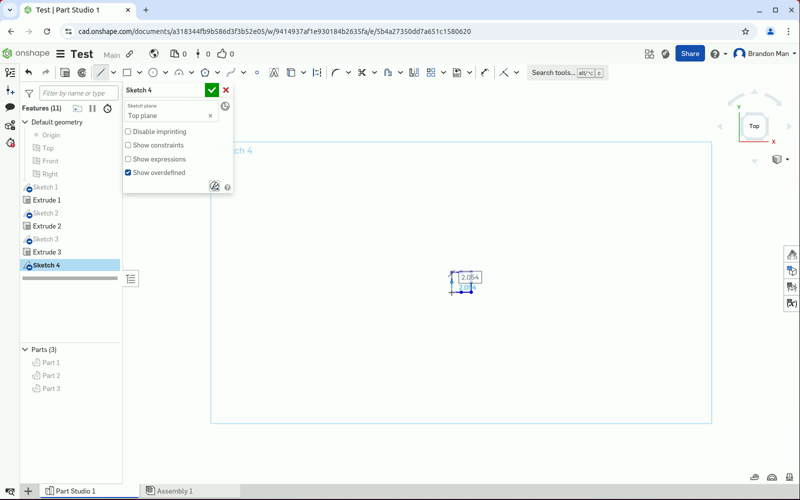
click(451, 292)
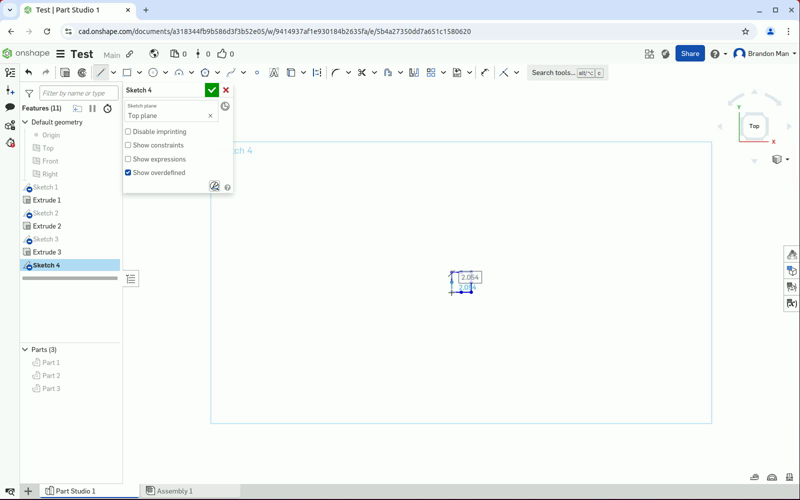
key(esc)
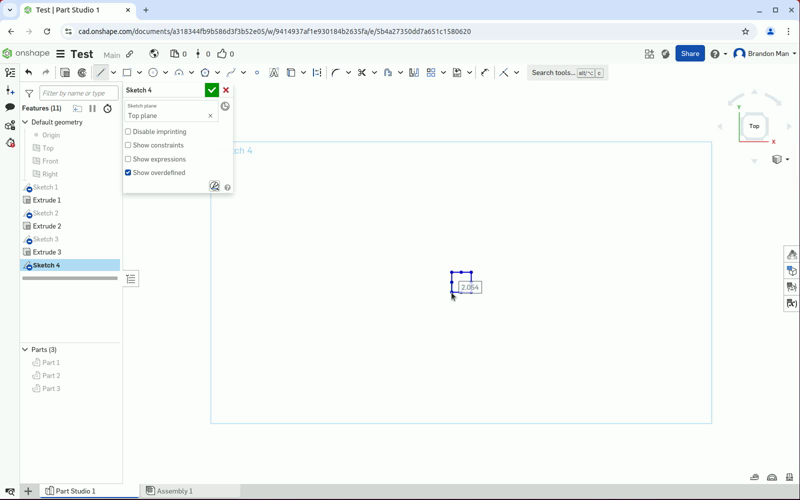
key(c)
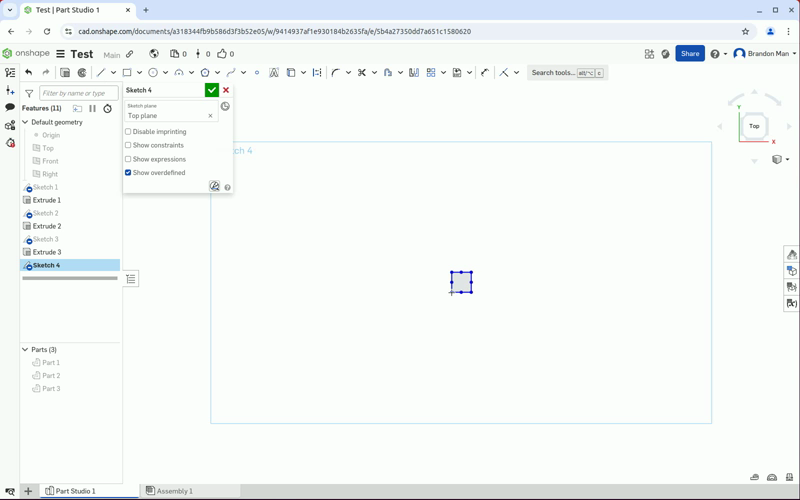
key_down(shift)
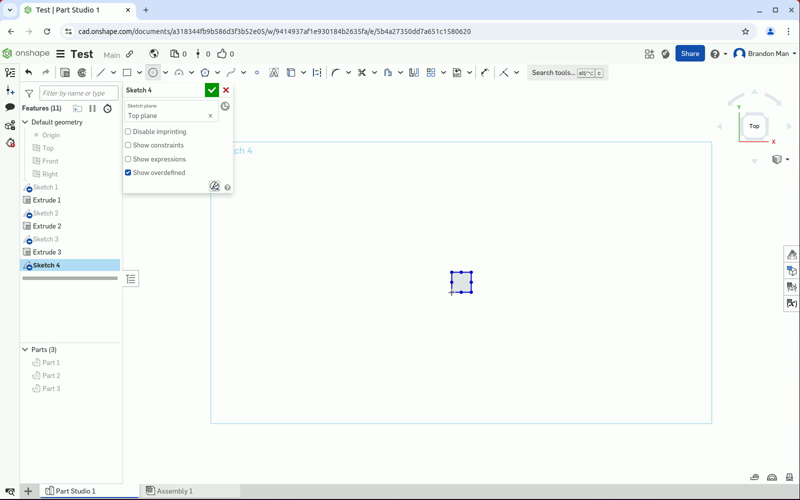
mouse_move(461, 282)
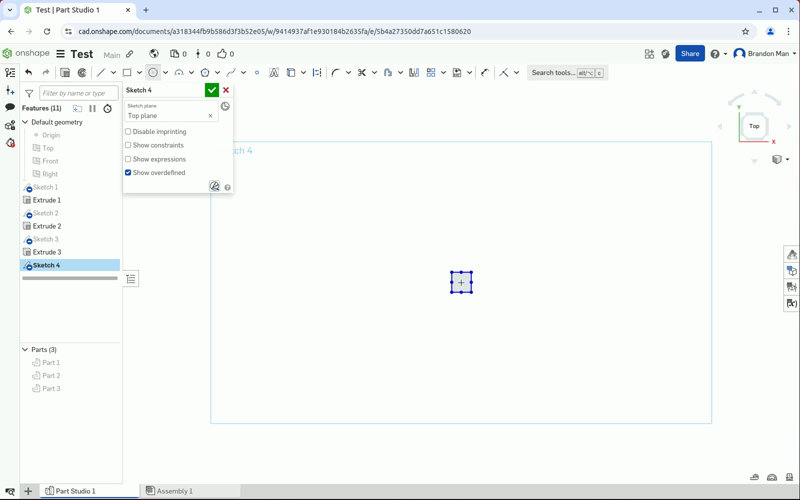
click(461, 282)
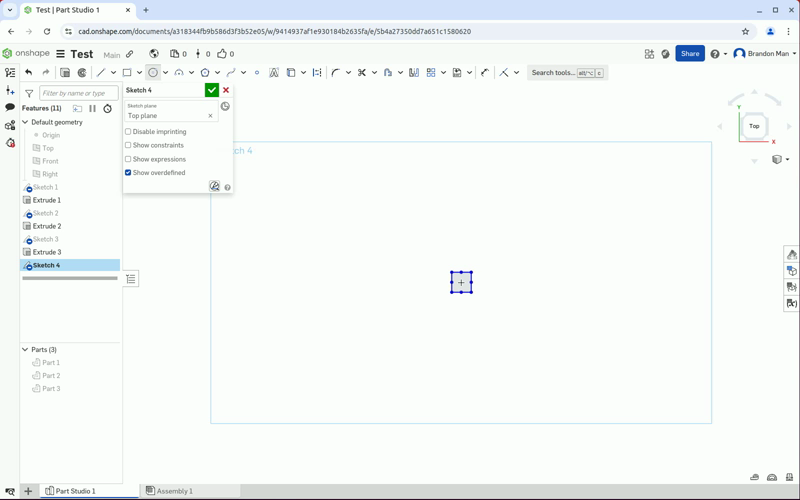
key_up(shift)
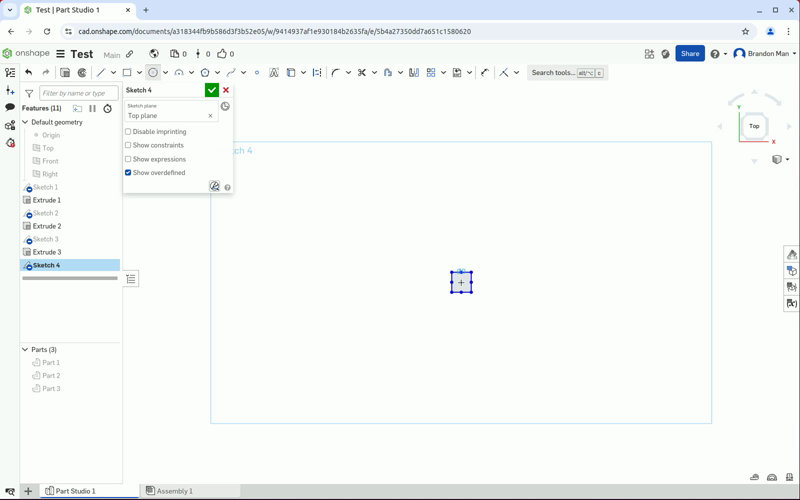
mouse_move(465, 282)
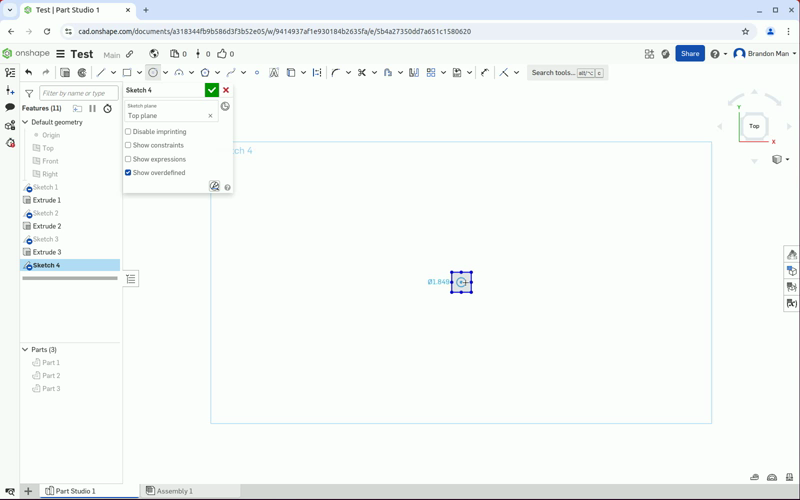
click(465, 282)
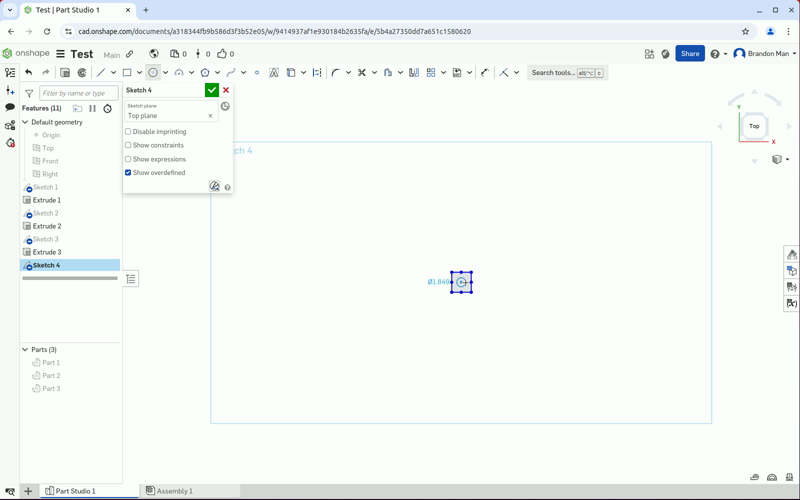
key(esc)
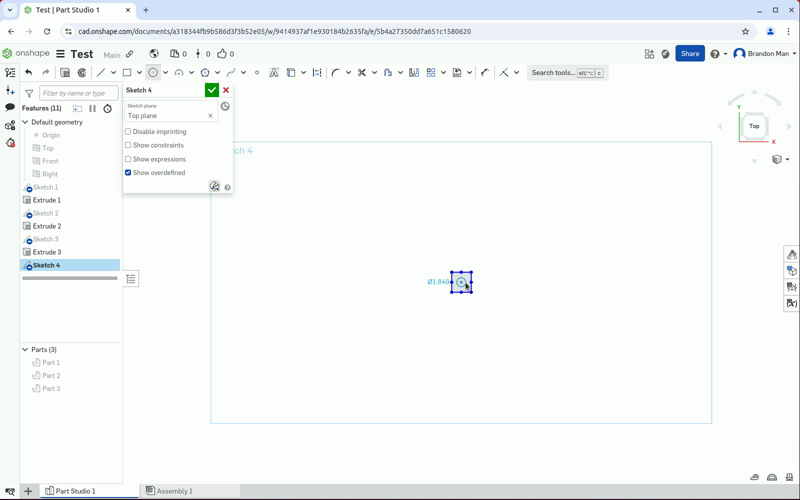
mouse_move(470, 283)
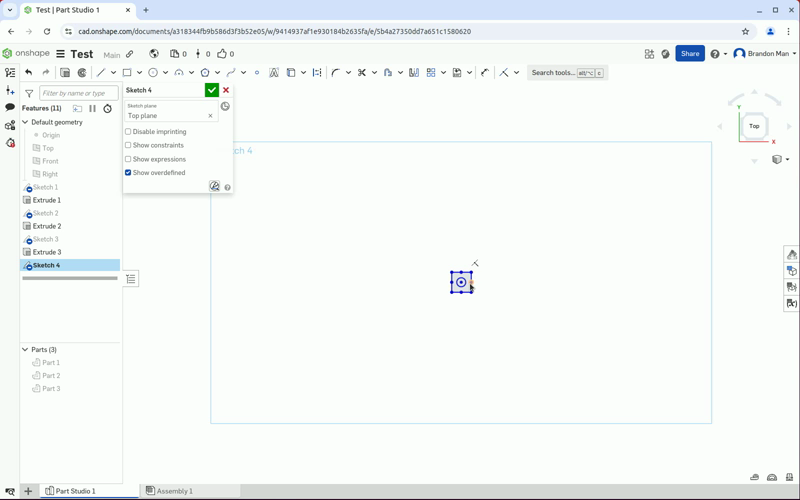
scroll(6)
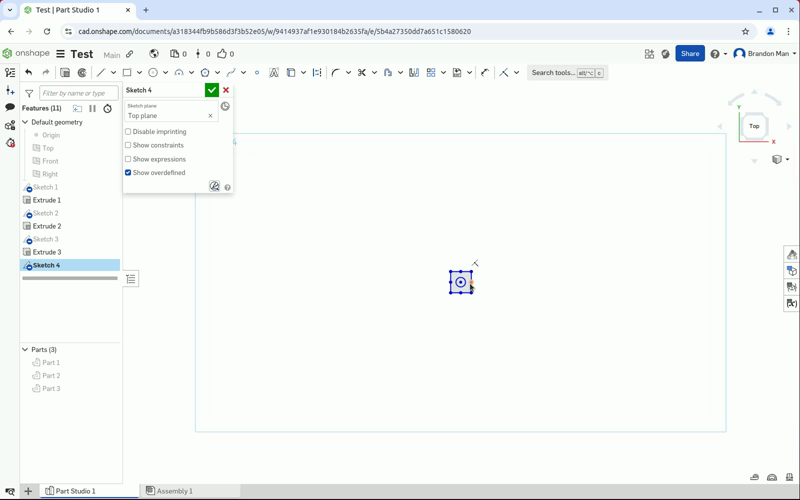
scroll(6)
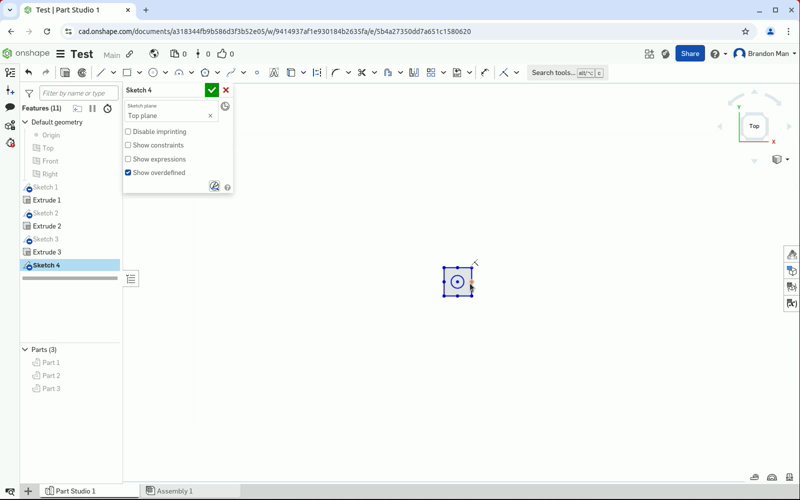
scroll(6)
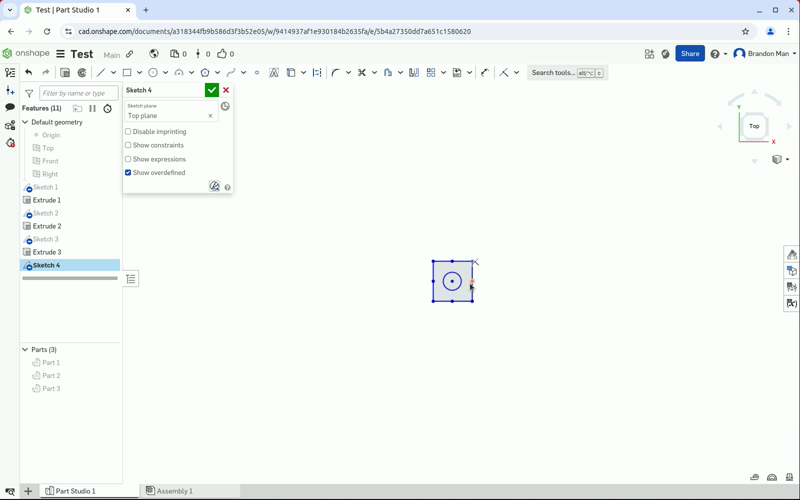
scroll(6)
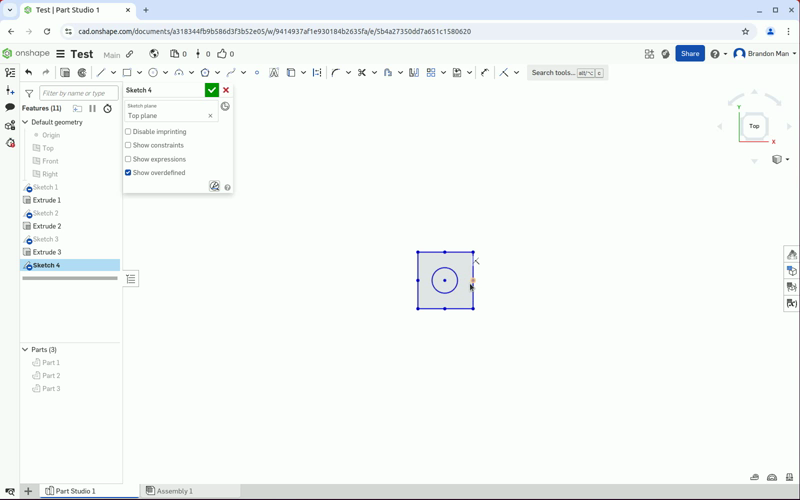
scroll(6)
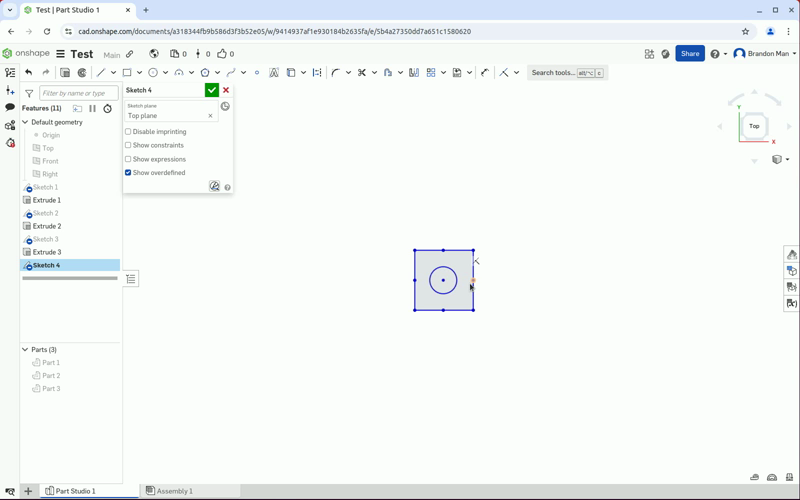
scroll(6)
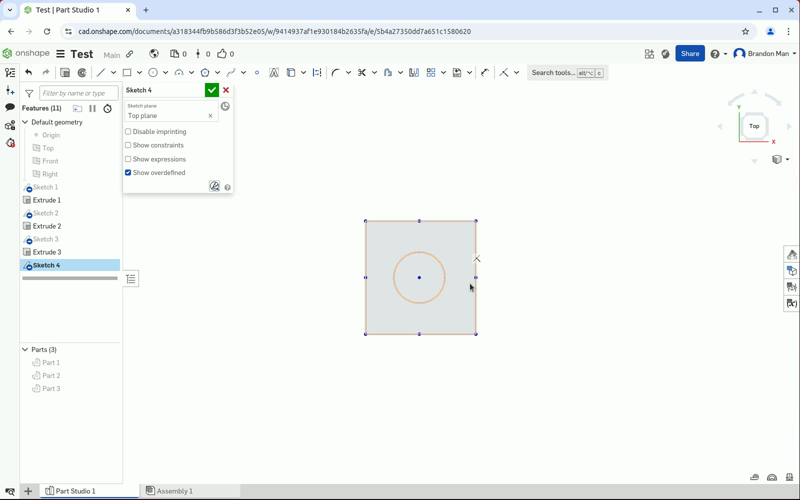
scroll(6)
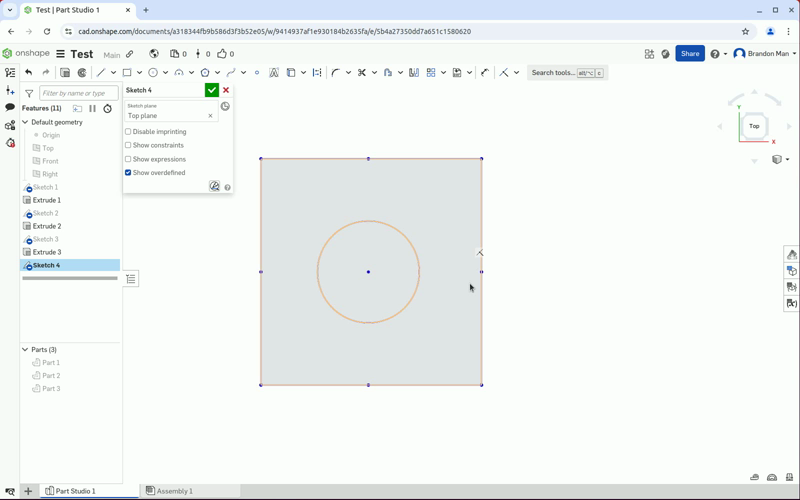
click(470, 283)
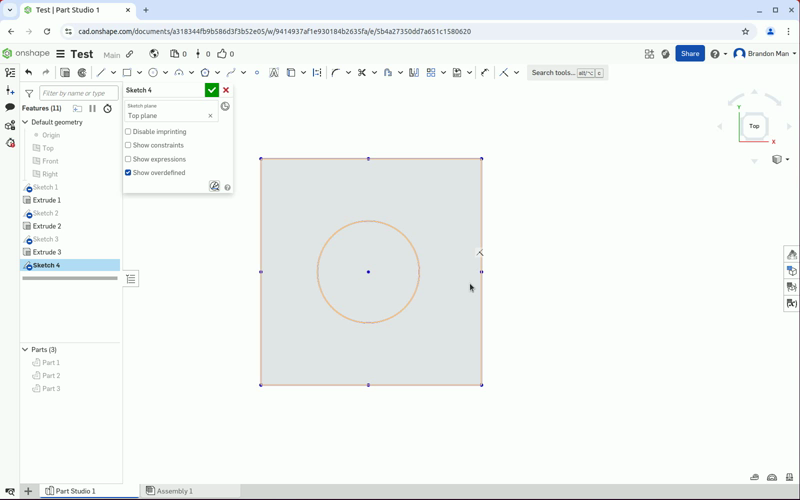
scroll(-6)
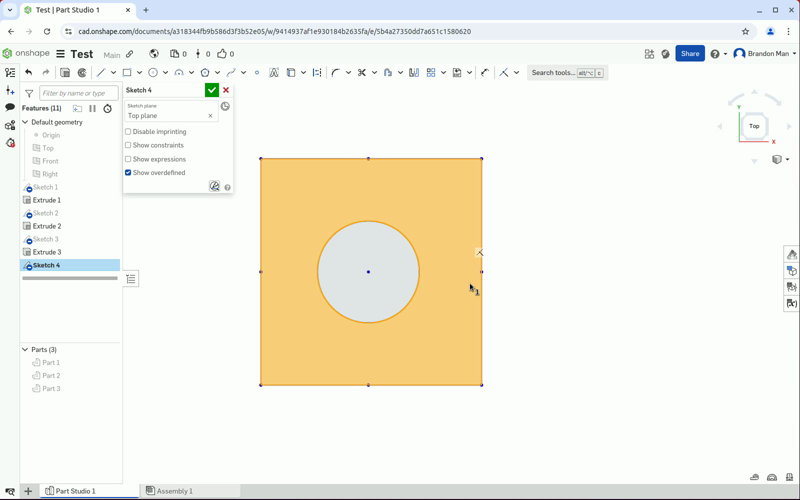
scroll(-6)
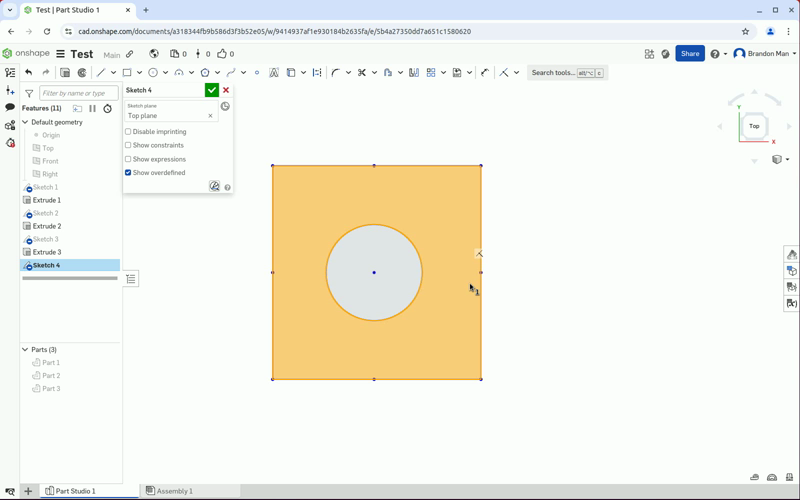
scroll(-6)
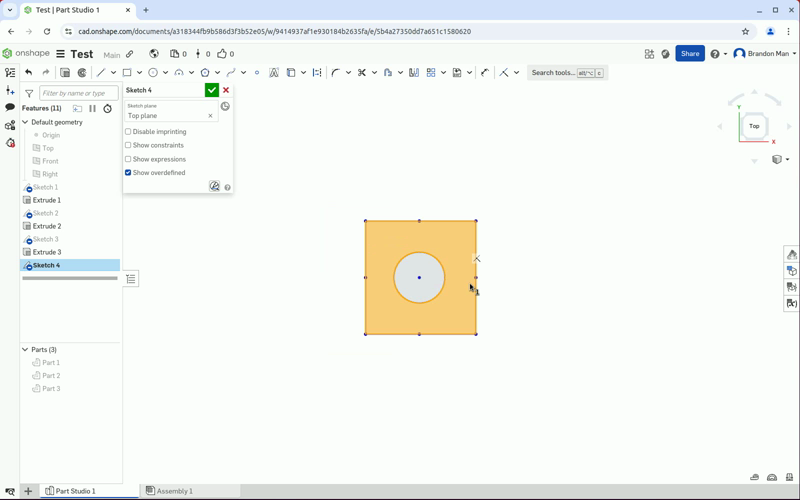
scroll(-6)
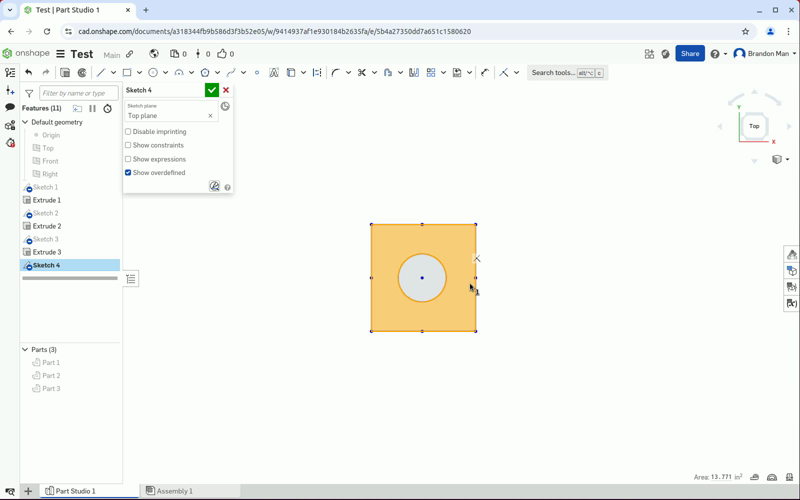
scroll(-6)
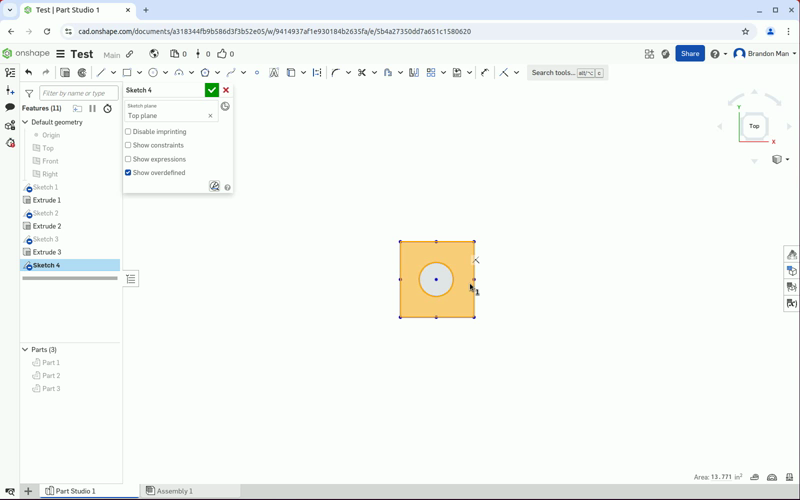
scroll(-6)
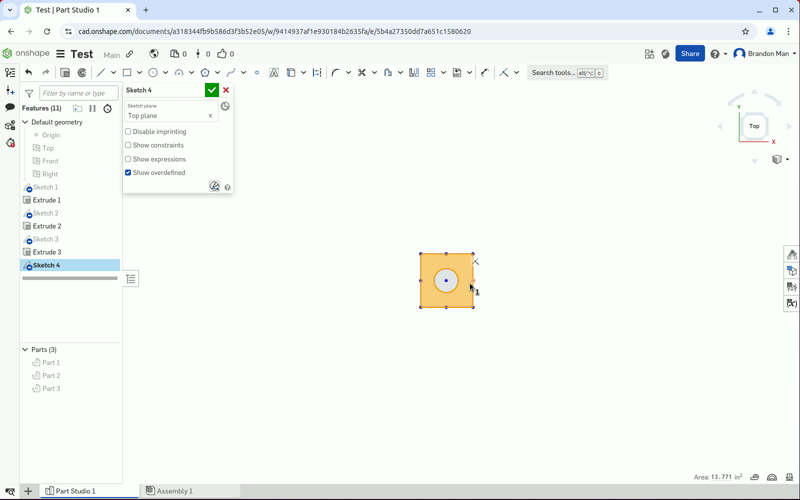
scroll(-6)
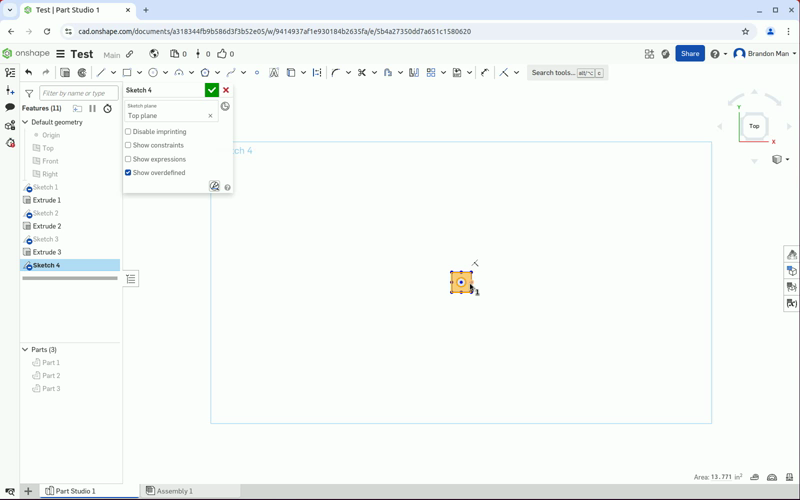
mouse_move(73, 352)
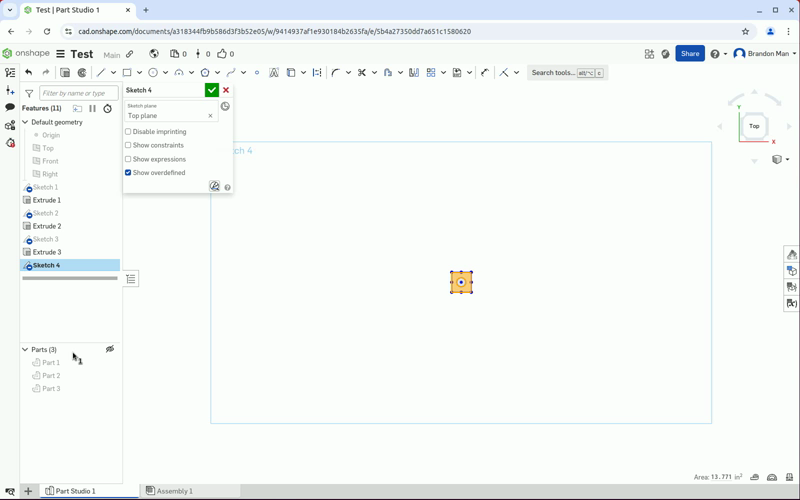
key(shift+y)
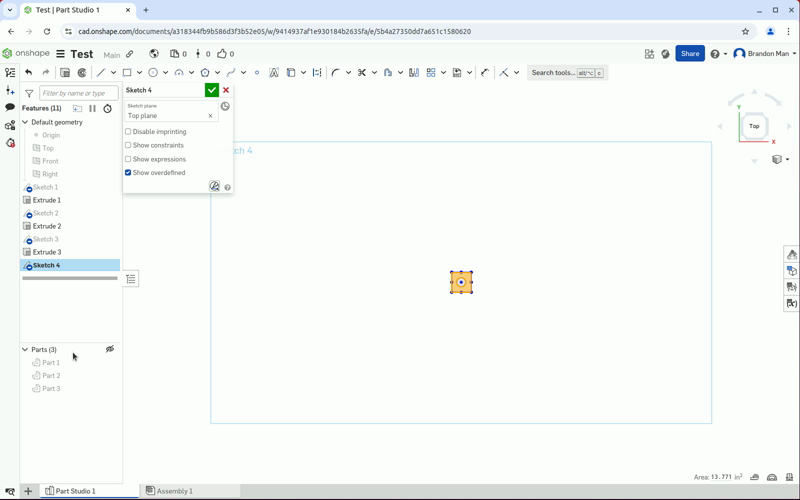
key(shift+e)
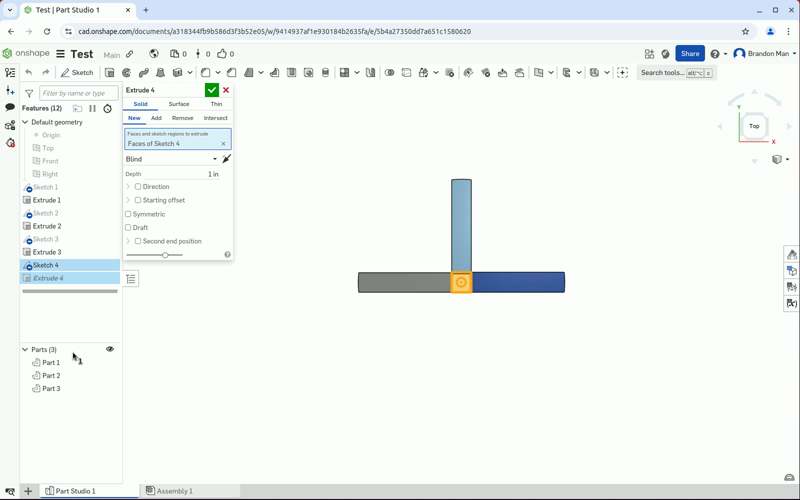
mouse_move(143, 106)
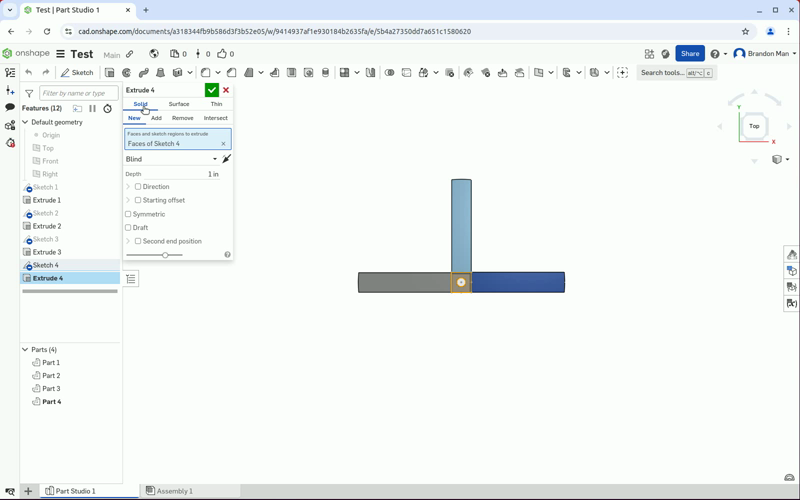
click(143, 106)
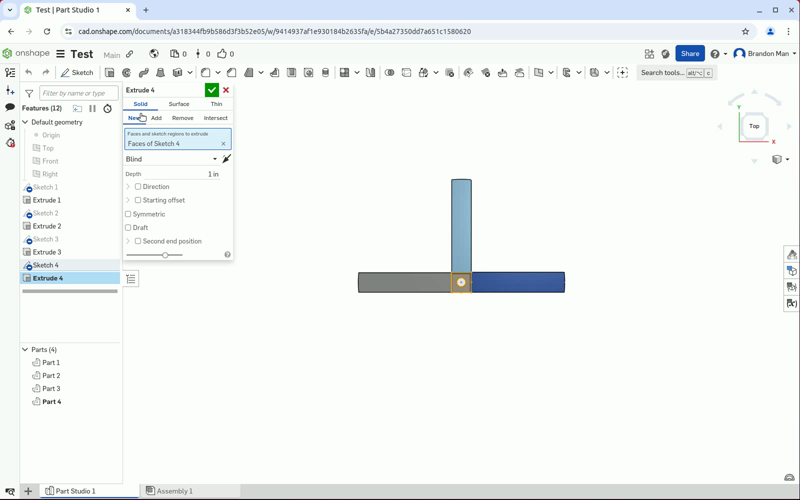
mouse_move(137, 120)
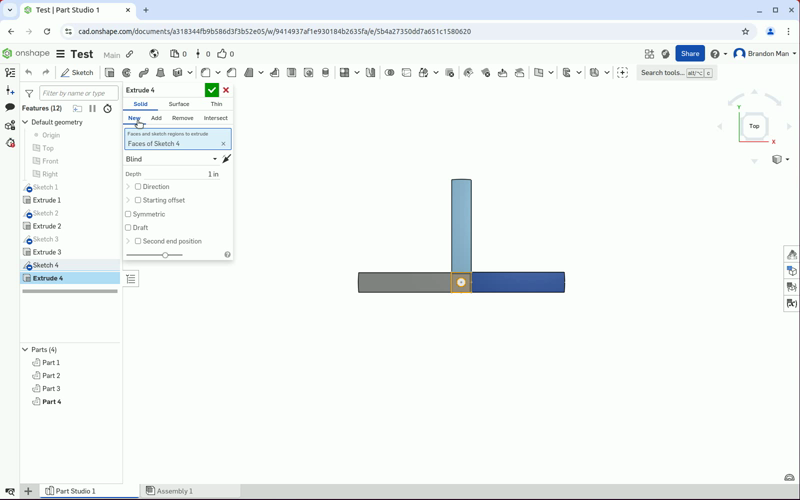
click(137, 120)
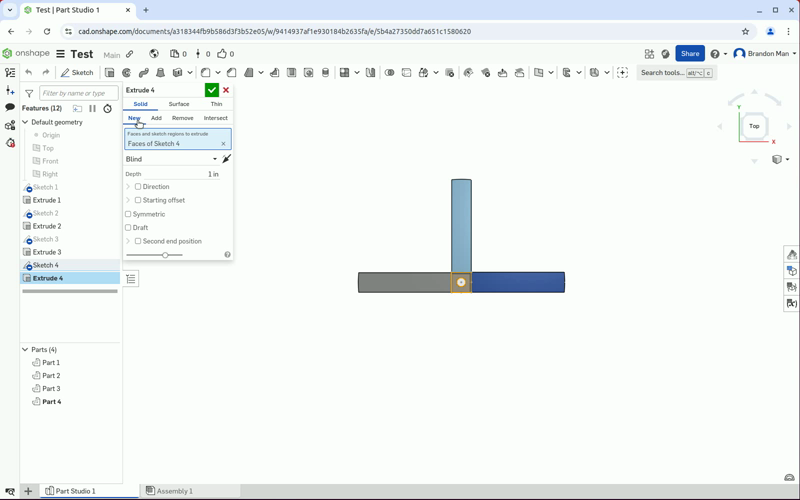
key(tab, 4)
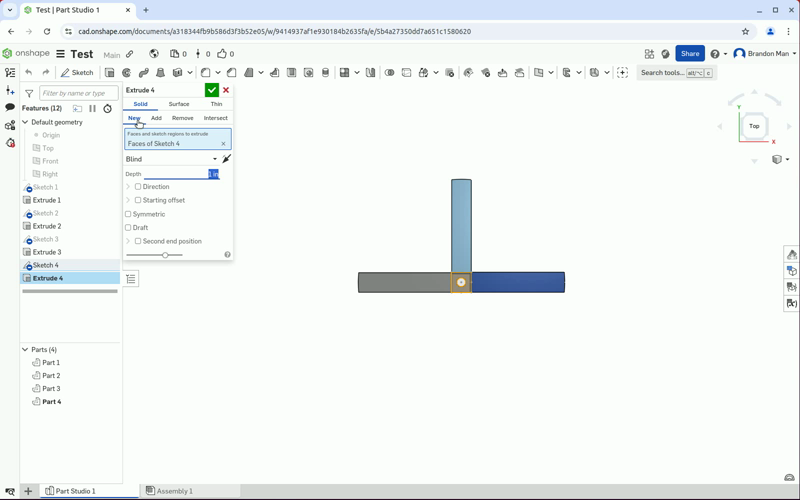
text(1.685)
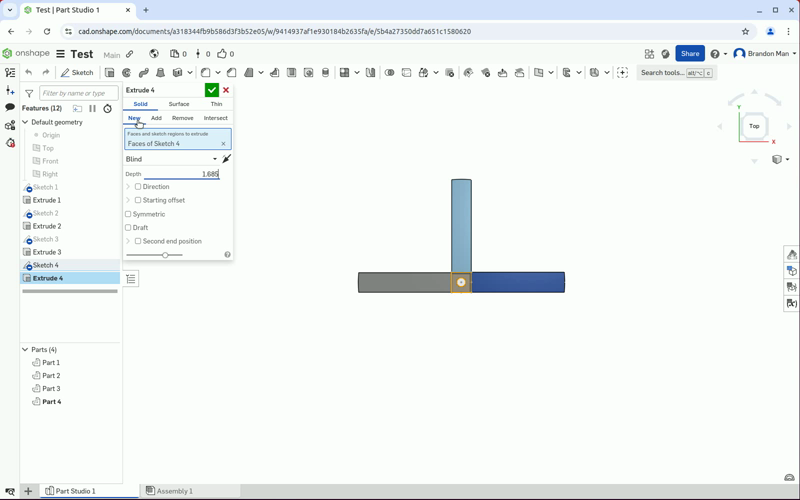
key(enter)
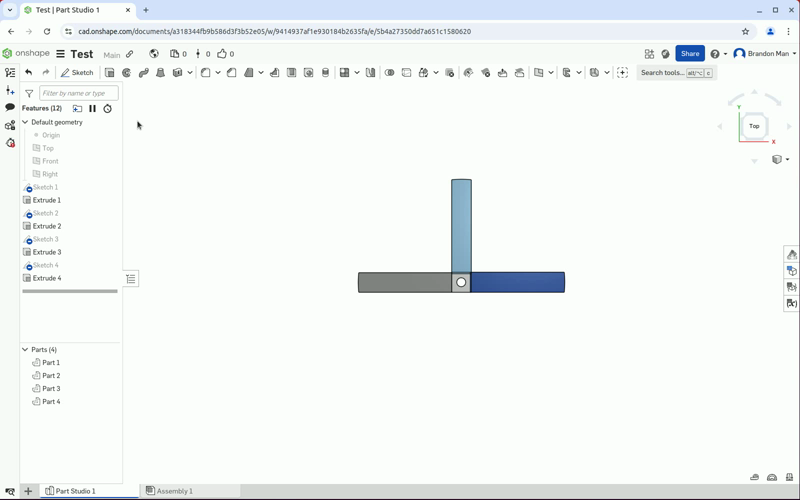
key(shift+h)
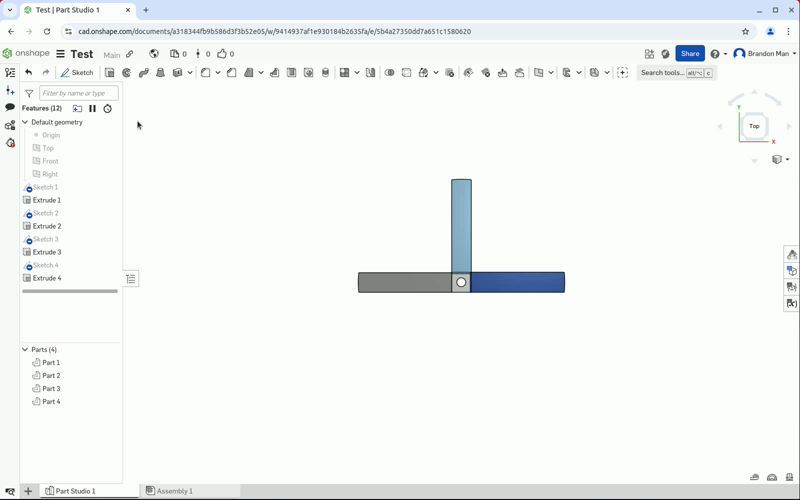
key(shift+h)
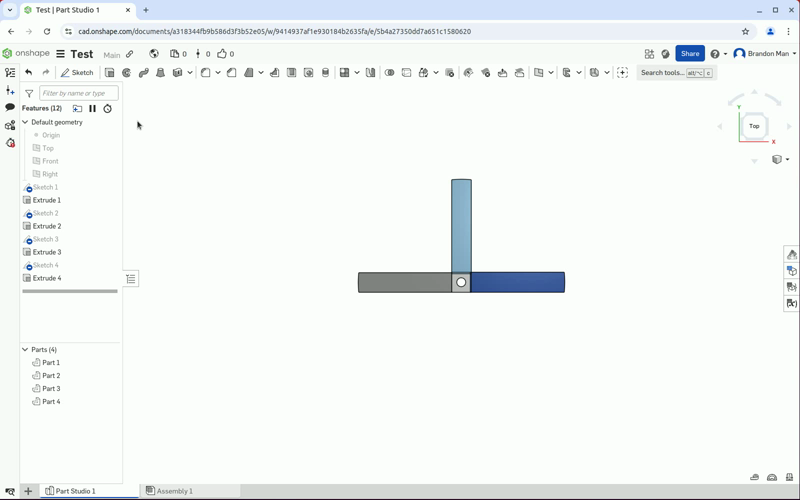
mouse_move(73, 189)
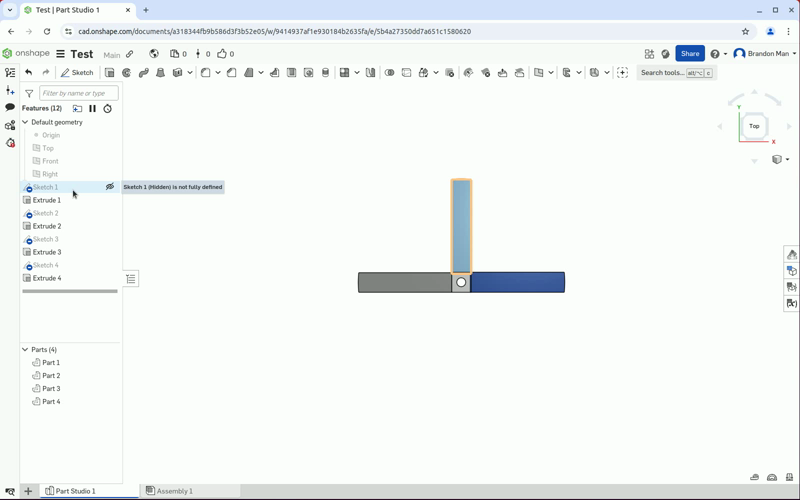
click(73, 189)
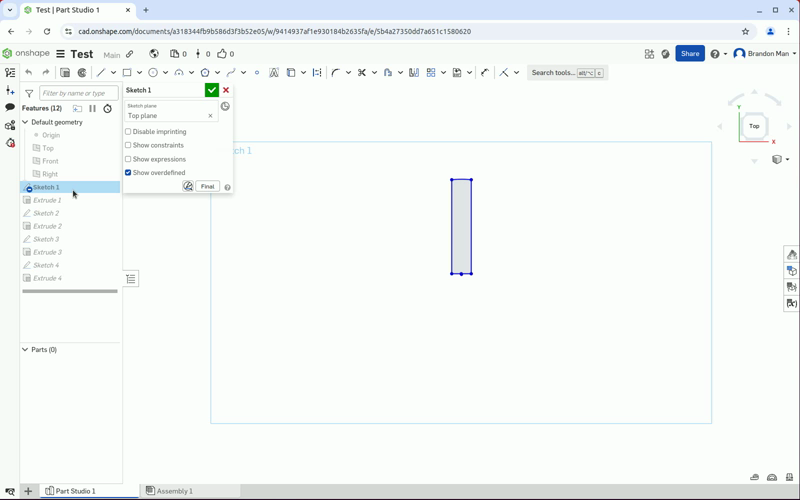
mouse_move(229, 92)
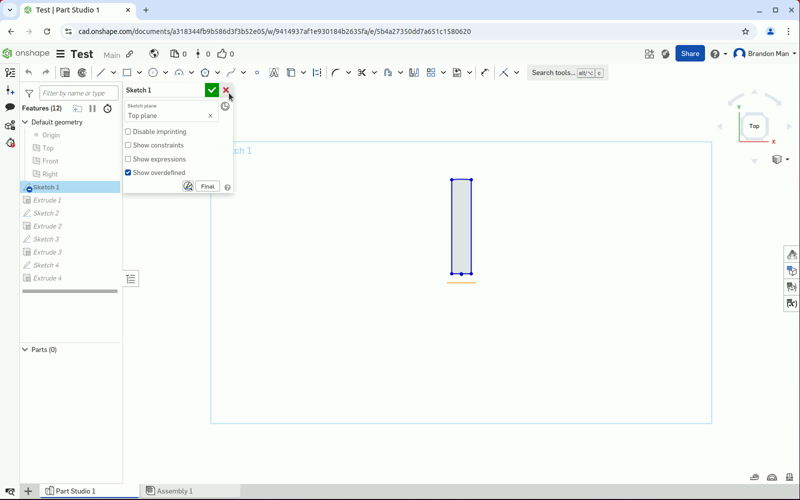
click(229, 92)
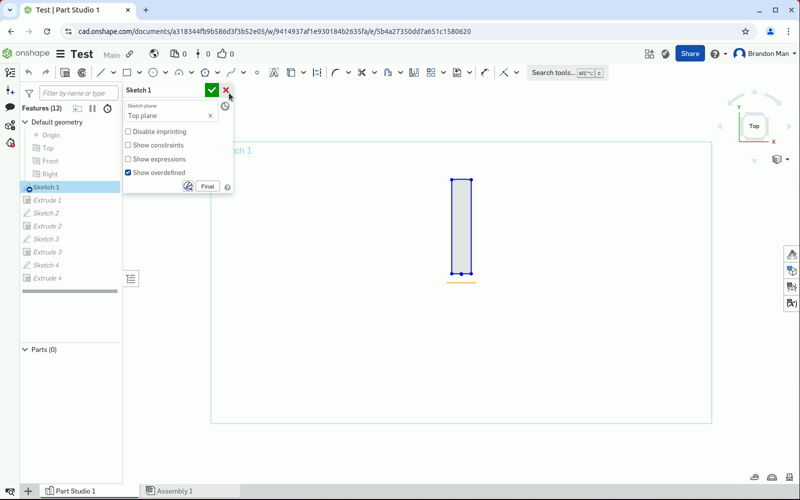
key(shift+s)
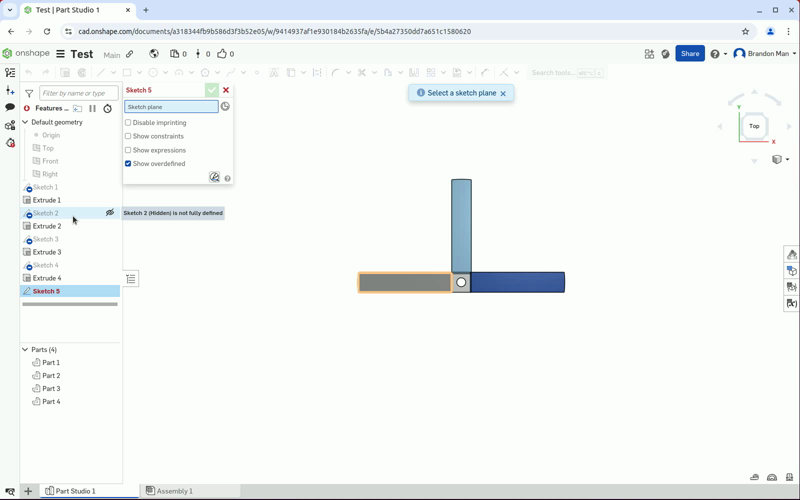
scroll(3)
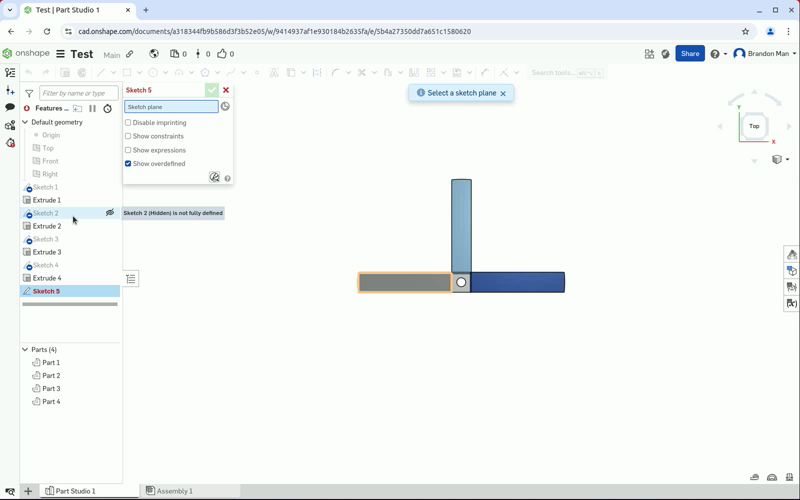
mouse_move(73, 150)
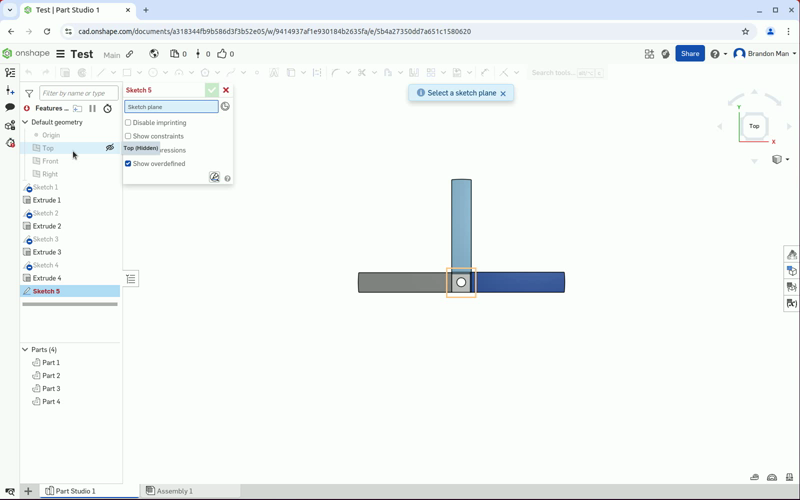
click(73, 150)
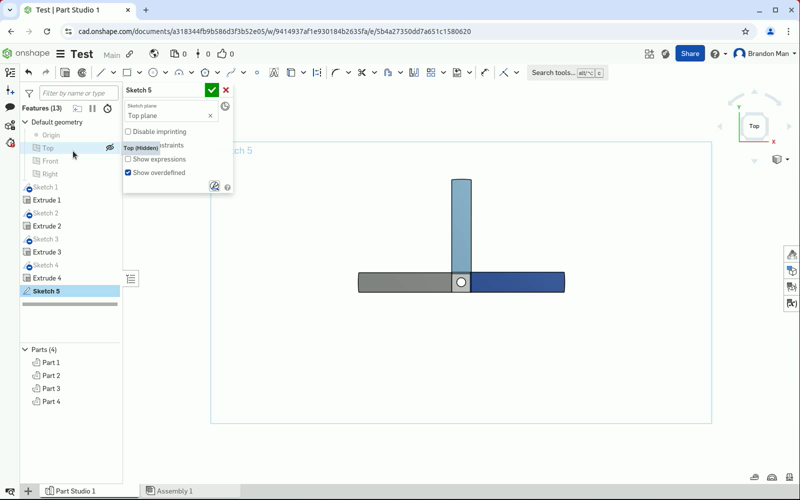
mouse_move(73, 352)
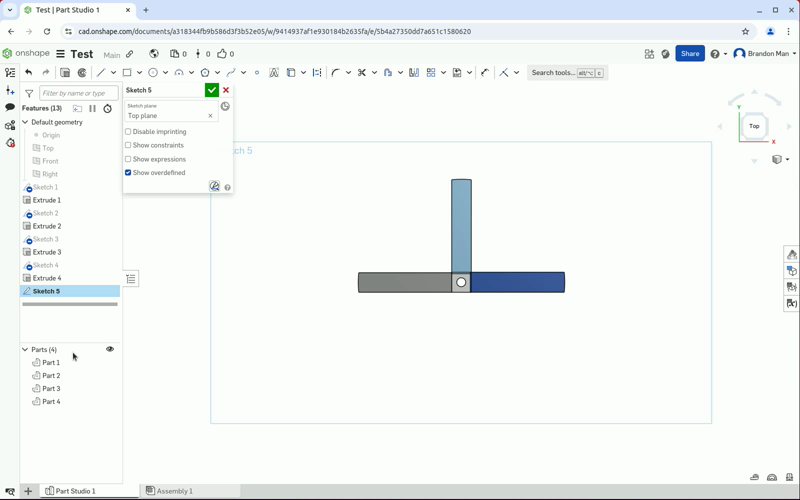
key(y)
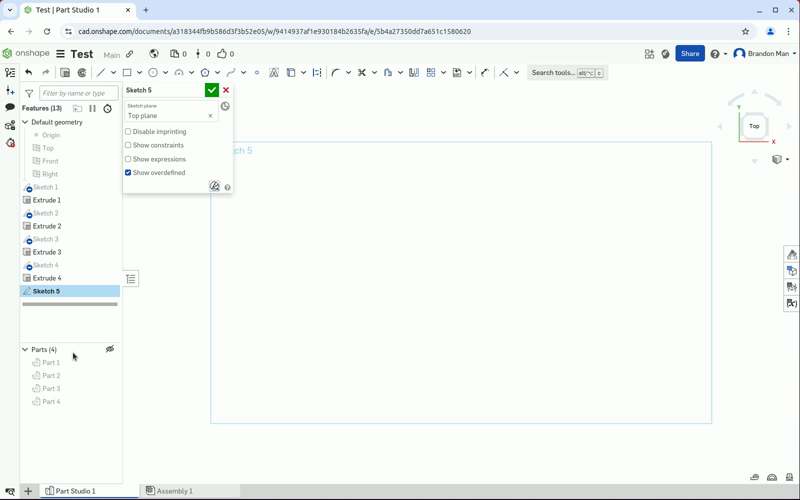
key(a)
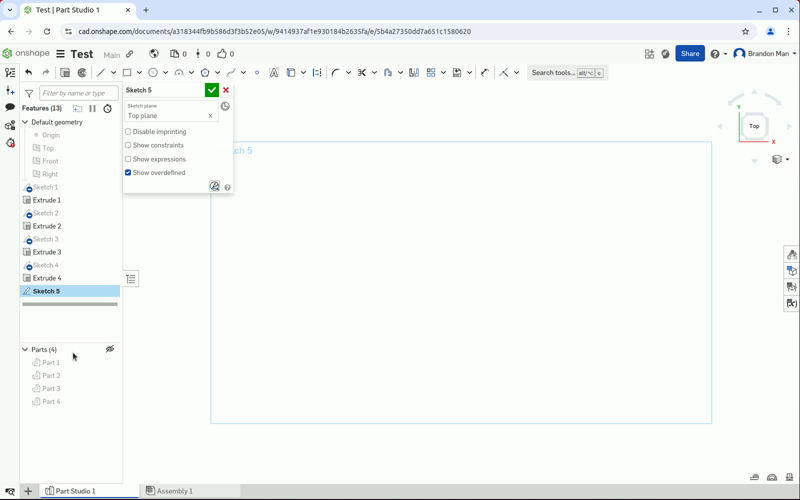
key_down(shift)
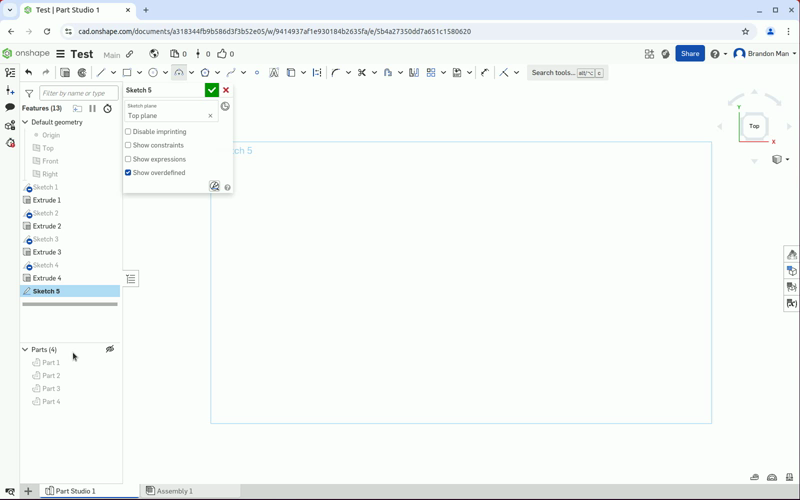
mouse_move(451, 384)
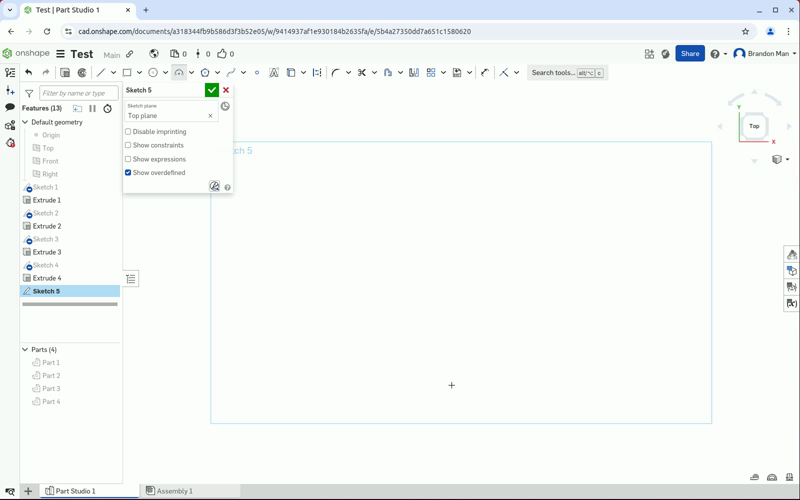
click(451, 384)
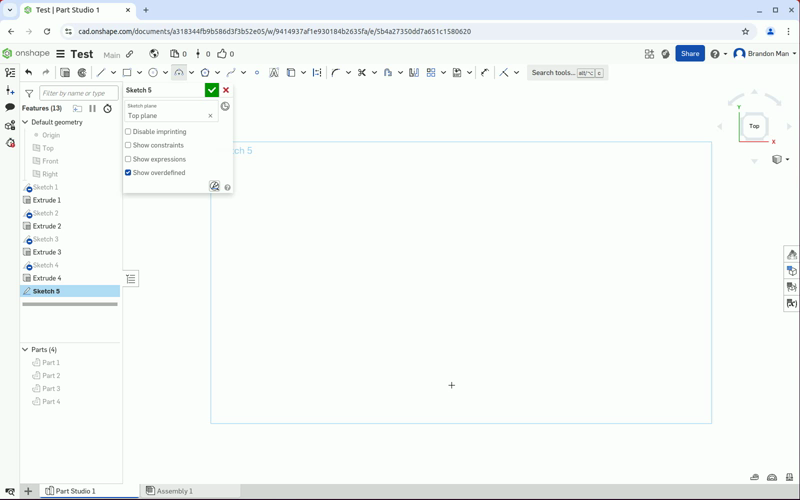
key_up(shift)
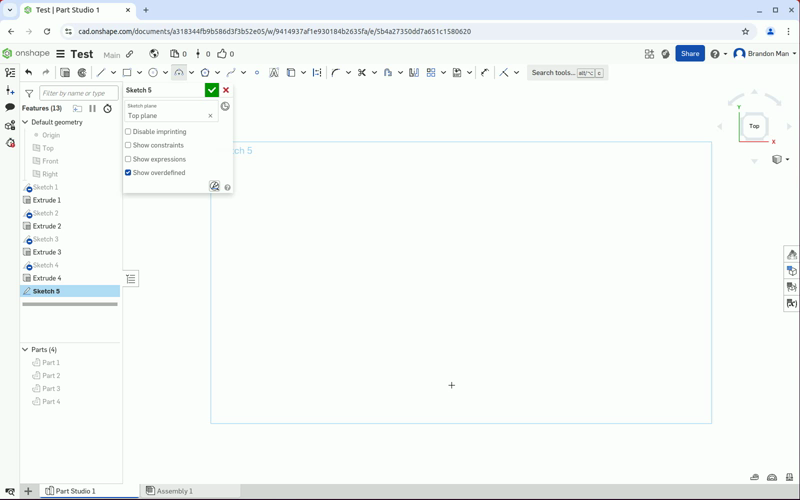
key_down(shift)
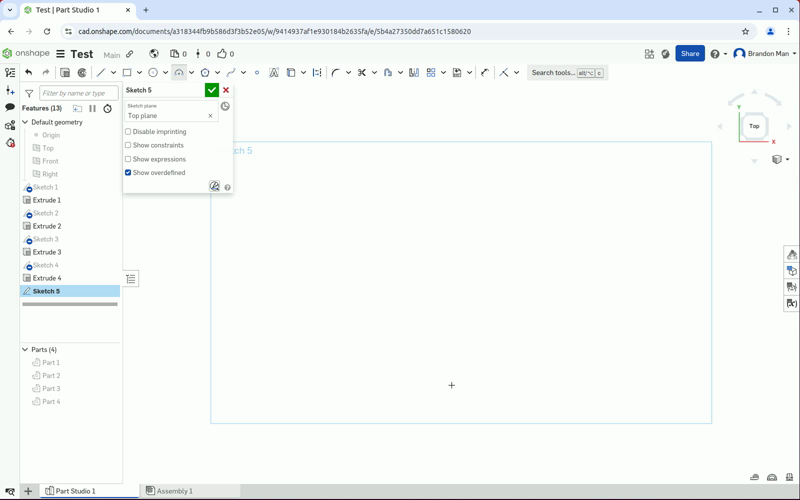
mouse_move(470, 384)
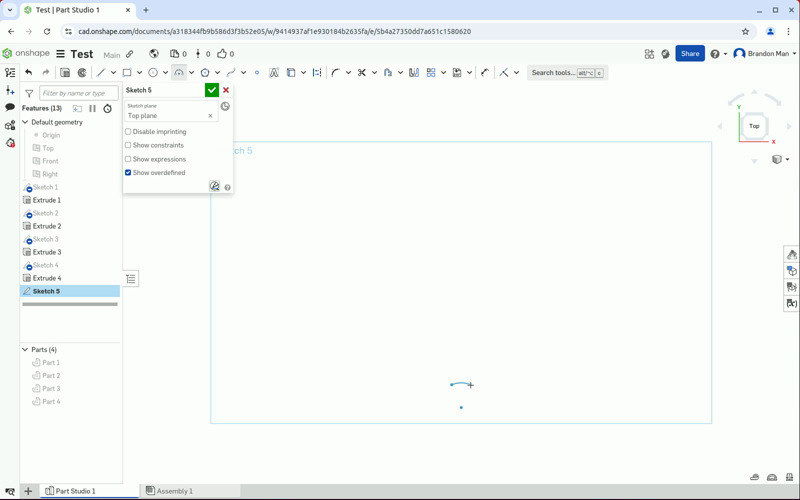
click(470, 384)
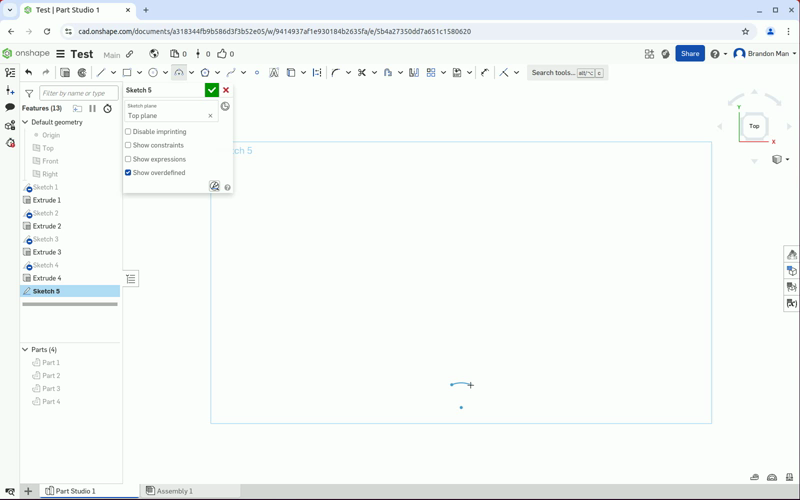
mouse_move(461, 385)
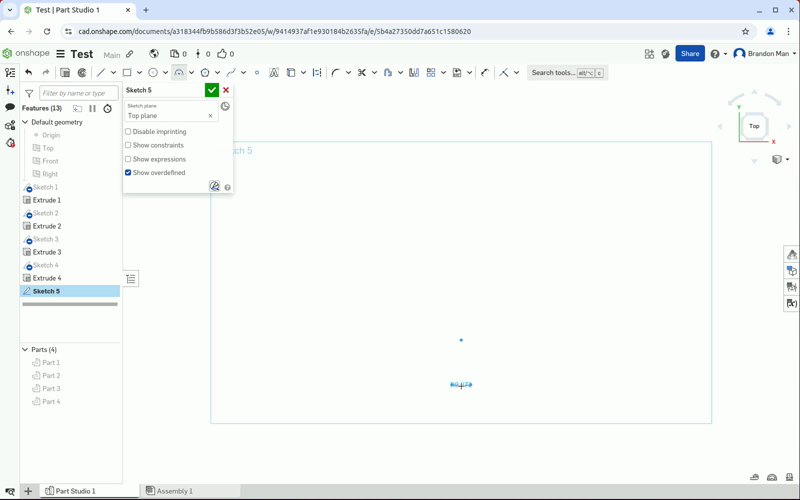
click(461, 385)
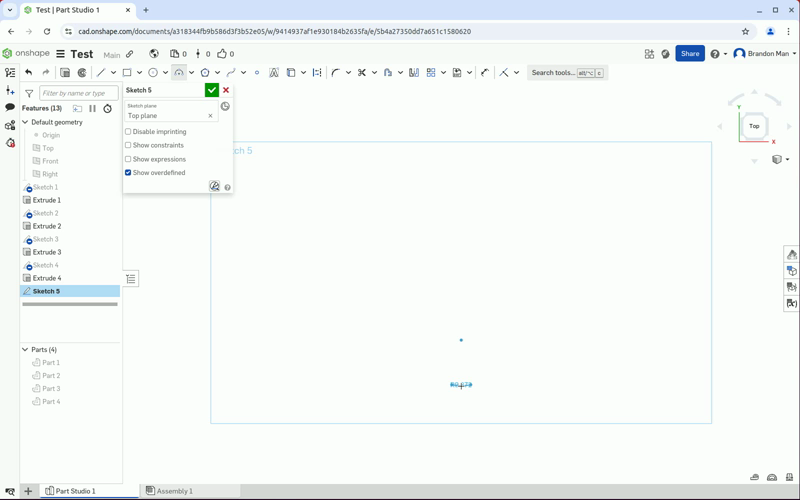
key_up(shift)
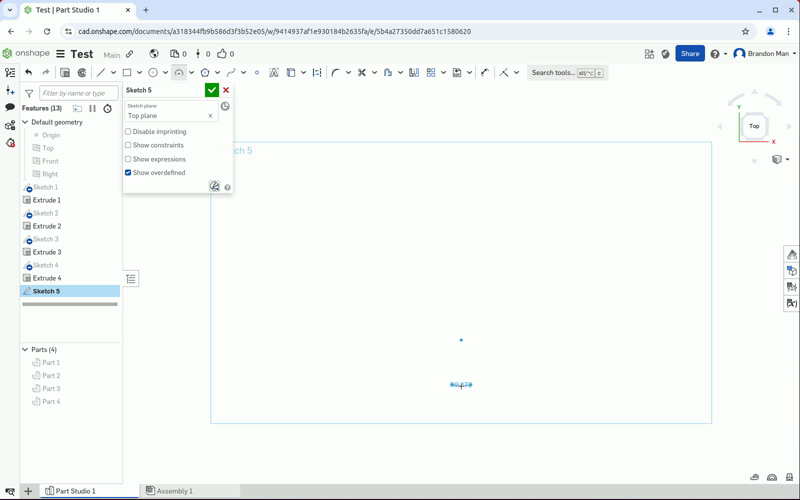
key(esc)
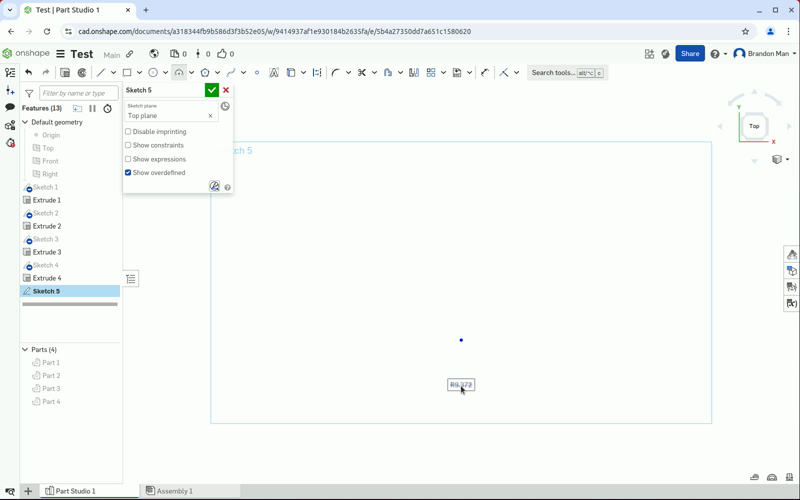
key(l)
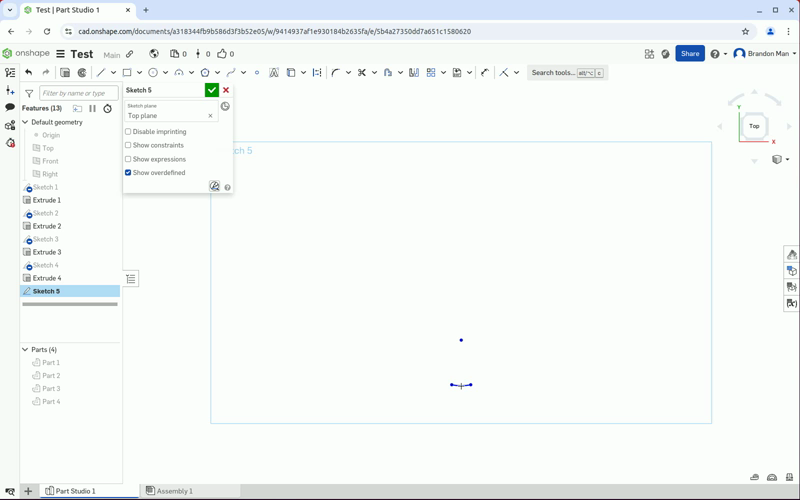
mouse_move(470, 384)
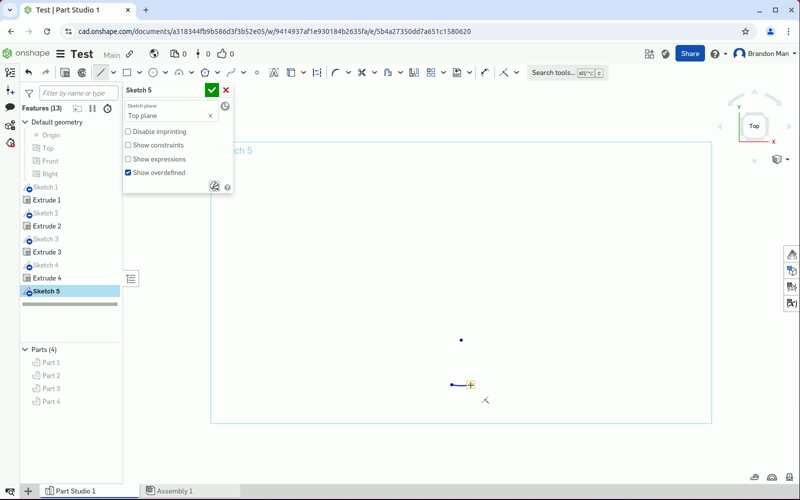
click(470, 384)
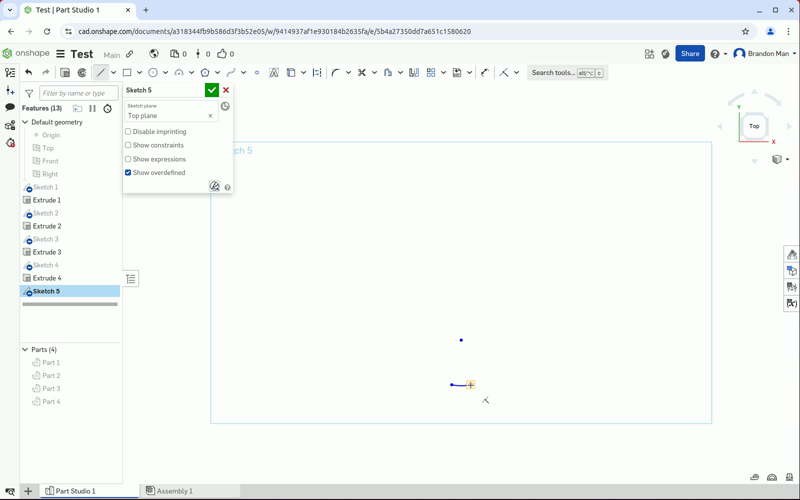
key_down(shift)
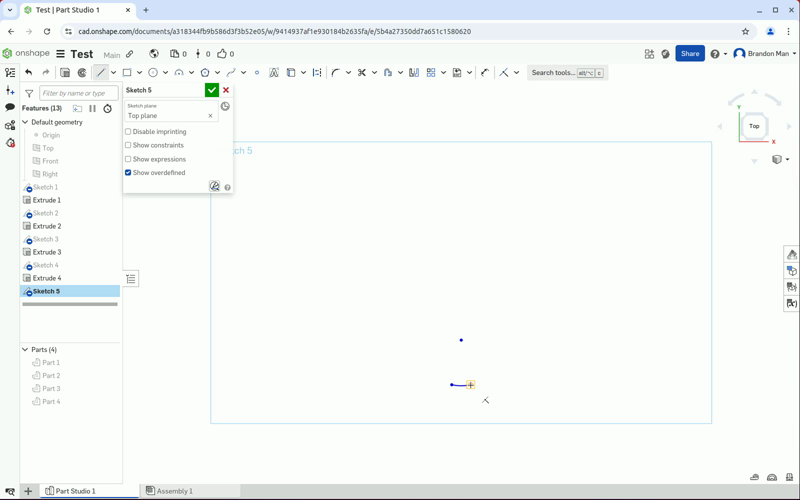
mouse_move(470, 292)
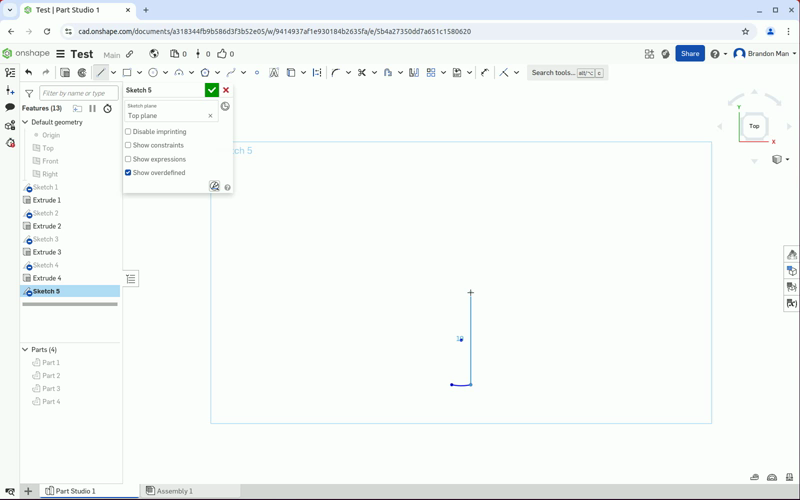
click(470, 292)
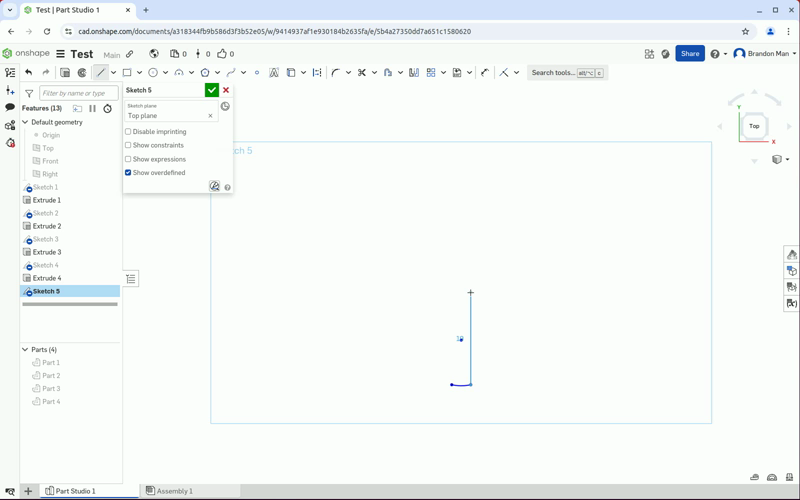
key_up(shift)
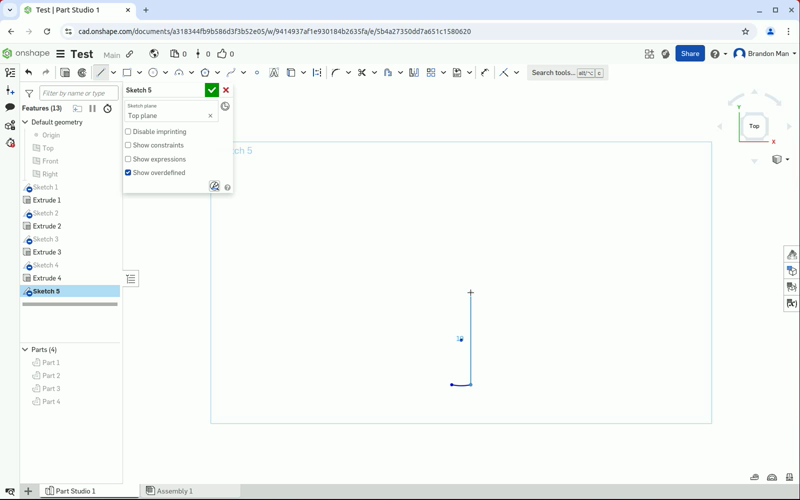
key_down(shift)
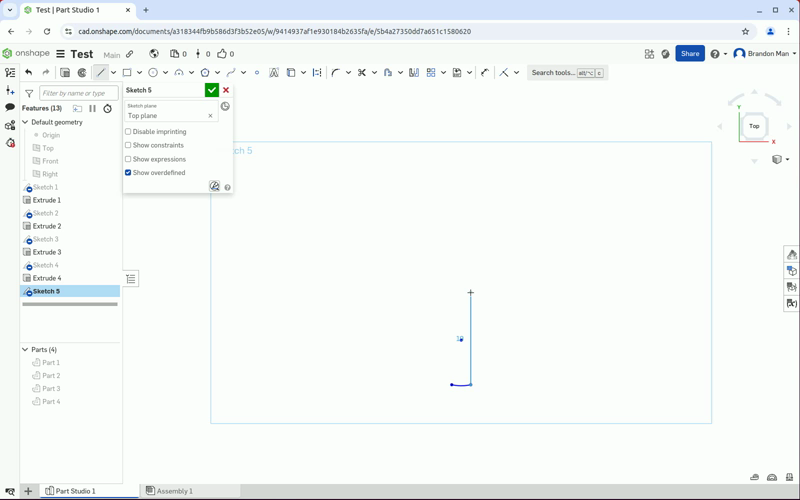
mouse_move(501, 292)
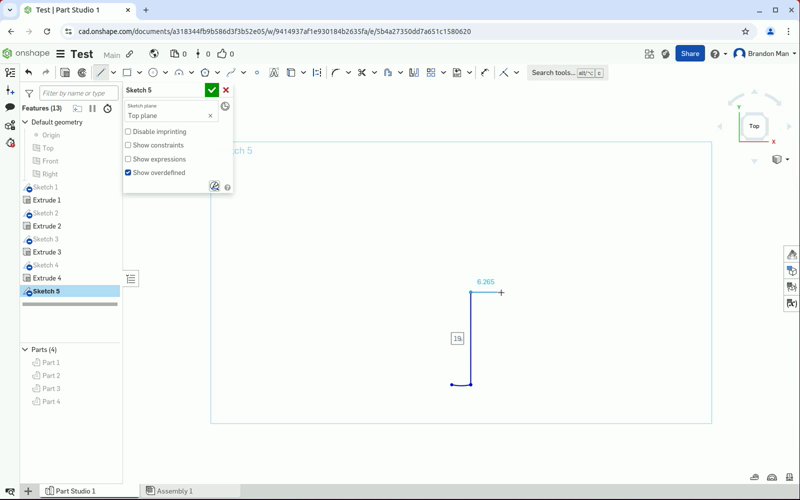
mouse_move(461, 292)
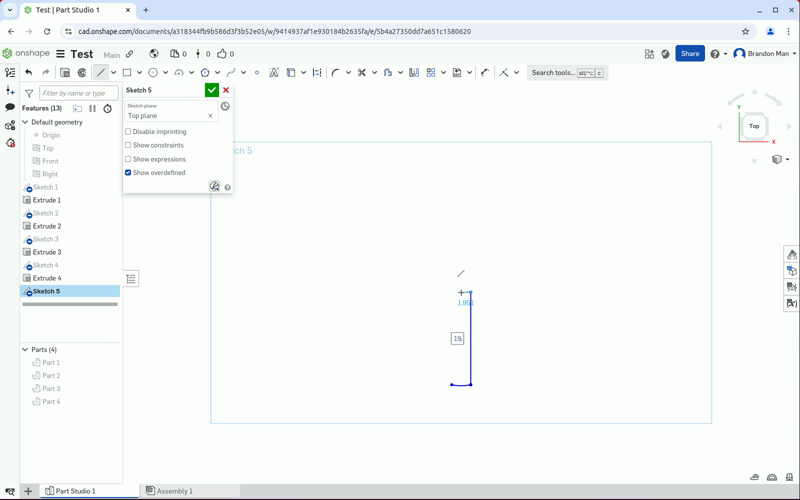
click(461, 292)
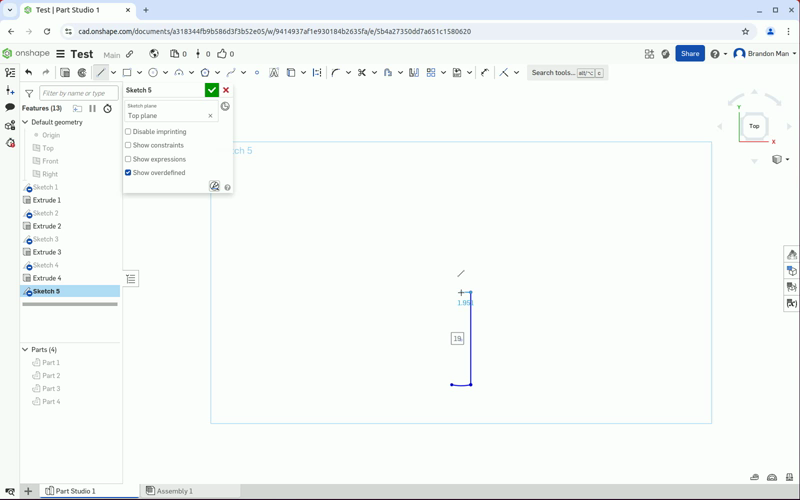
key_up(shift)
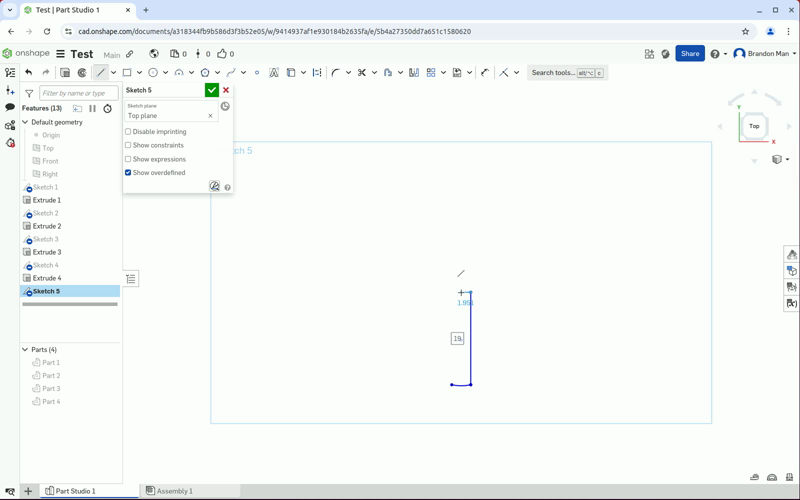
key_down(shift)
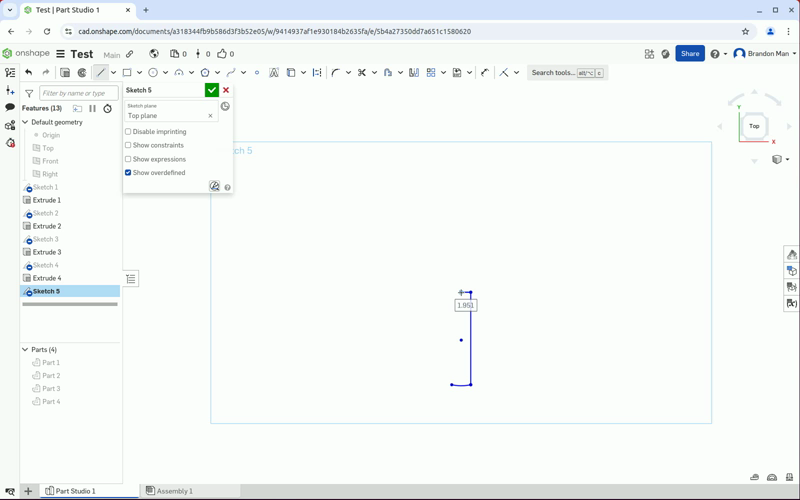
mouse_move(491, 292)
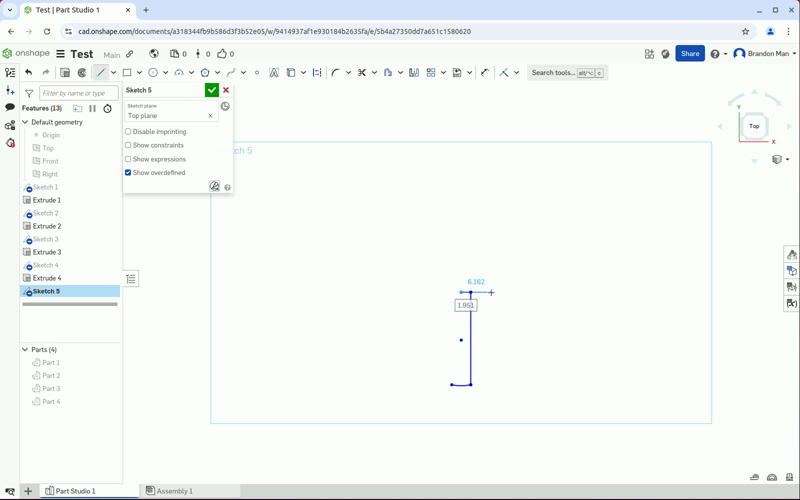
mouse_move(451, 292)
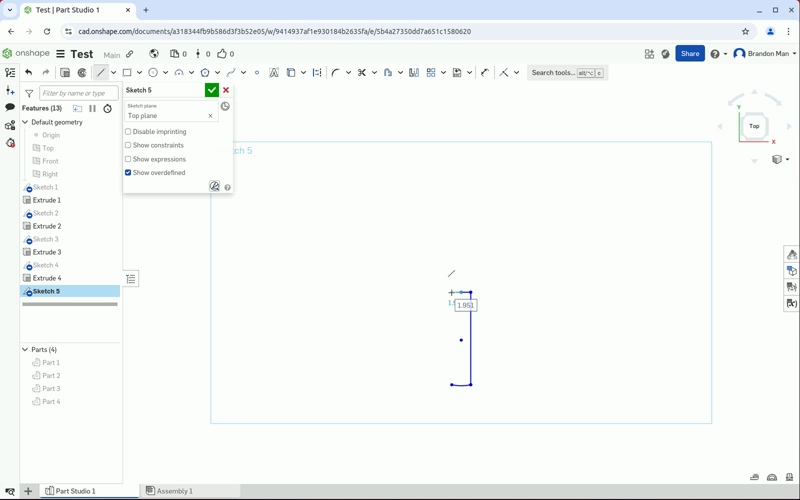
click(451, 292)
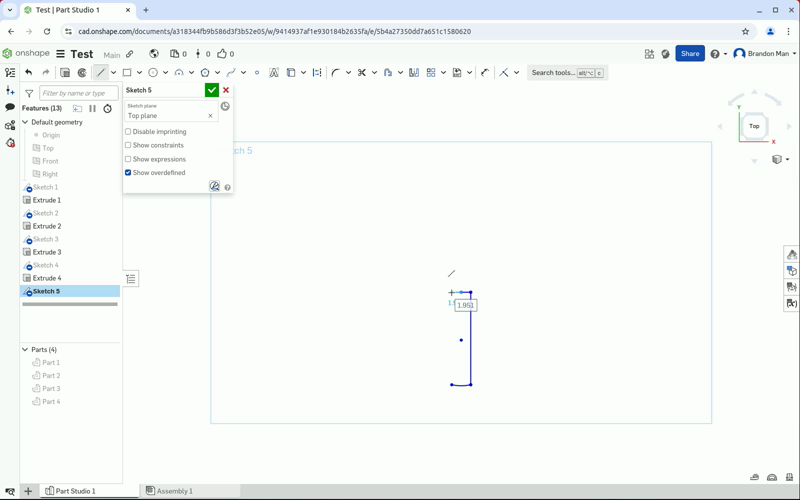
key_up(shift)
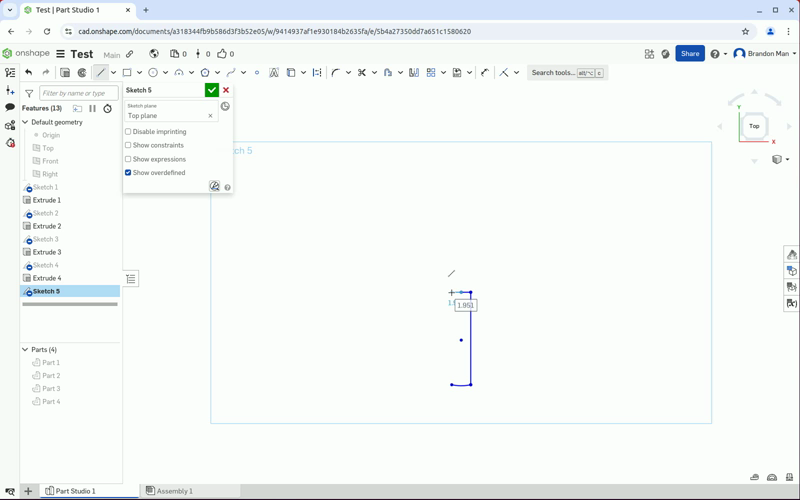
key_down(shift)
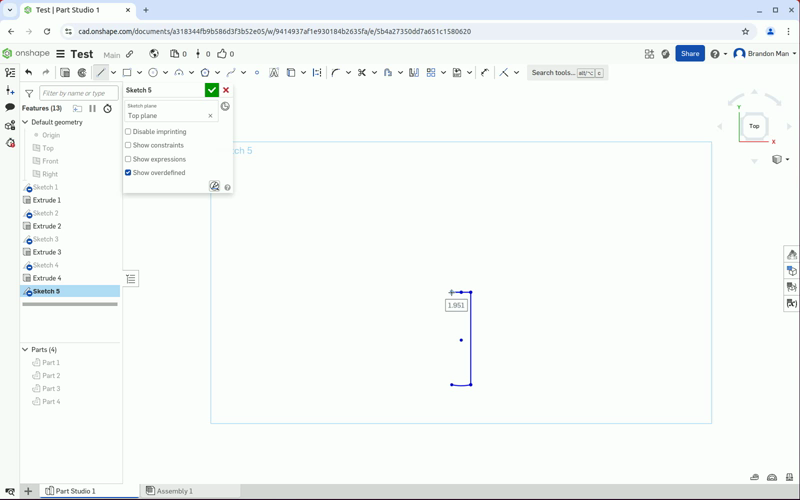
mouse_move(451, 384)
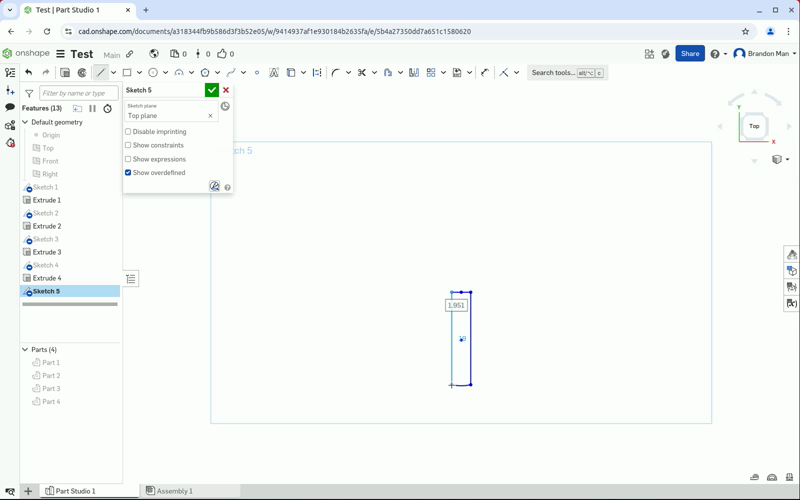
key_up(shift)
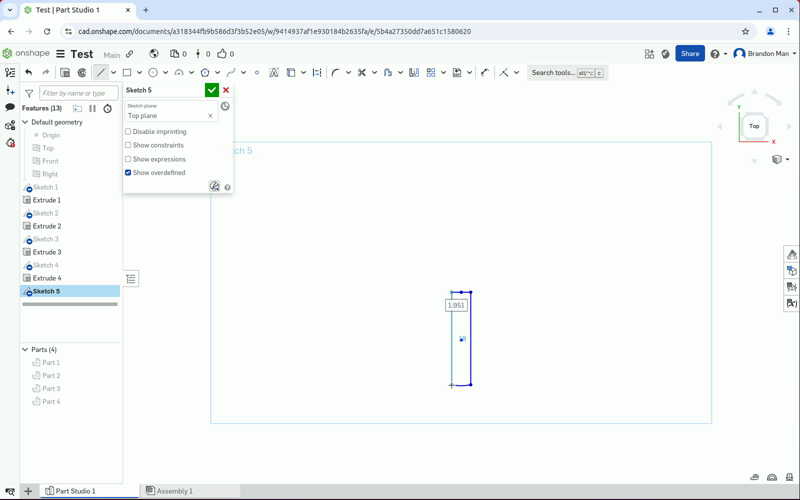
click(451, 384)
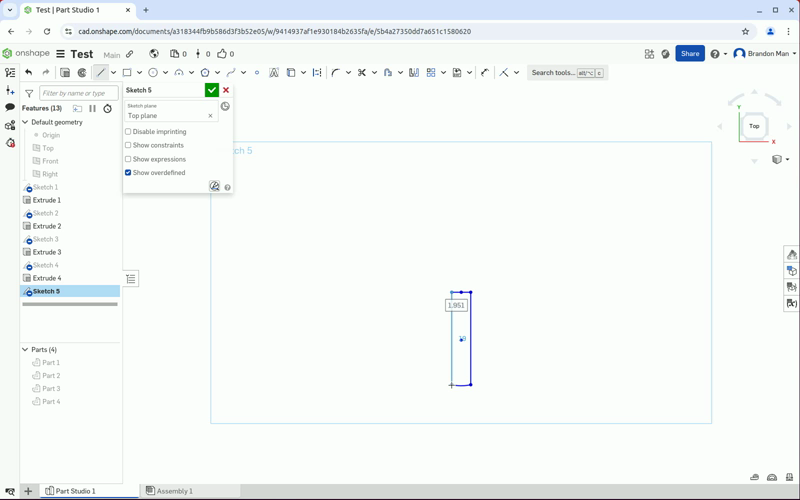
key(esc)
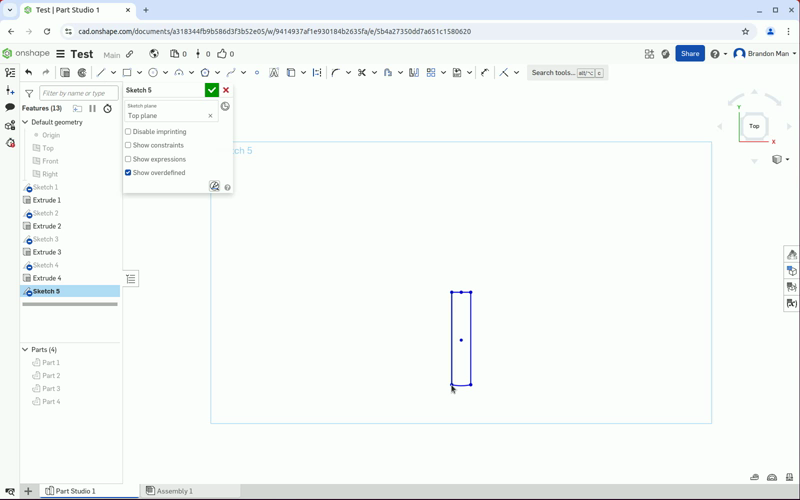
mouse_move(462, 300)
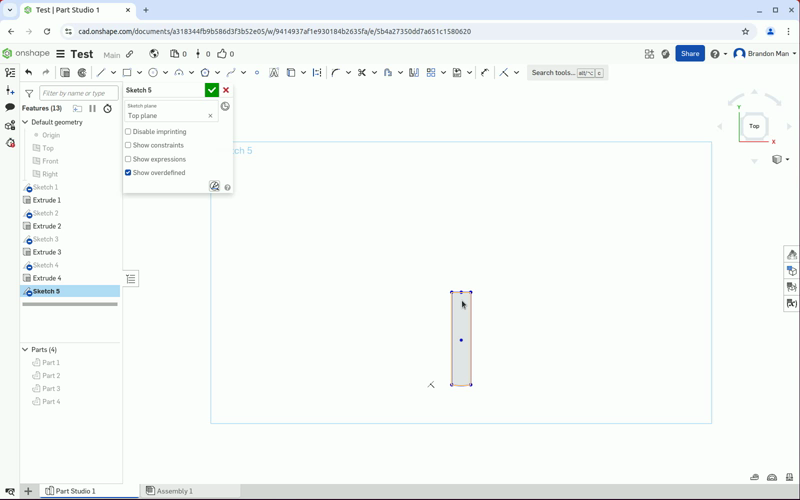
click(462, 300)
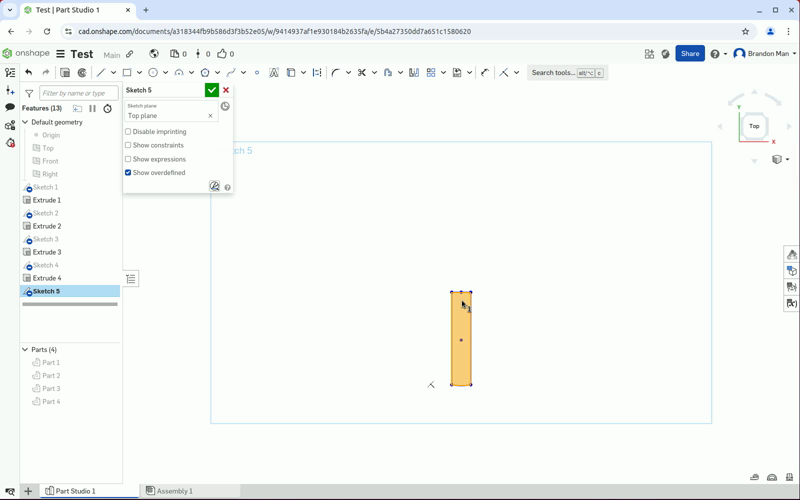
mouse_move(73, 352)
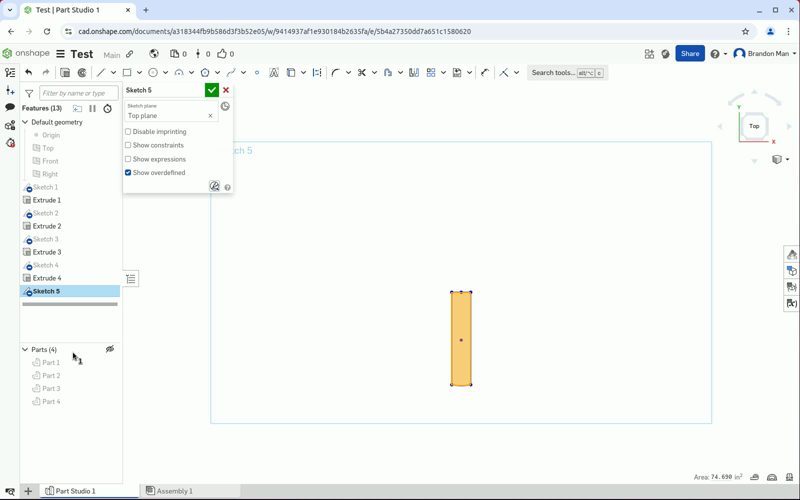
key(shift+y)
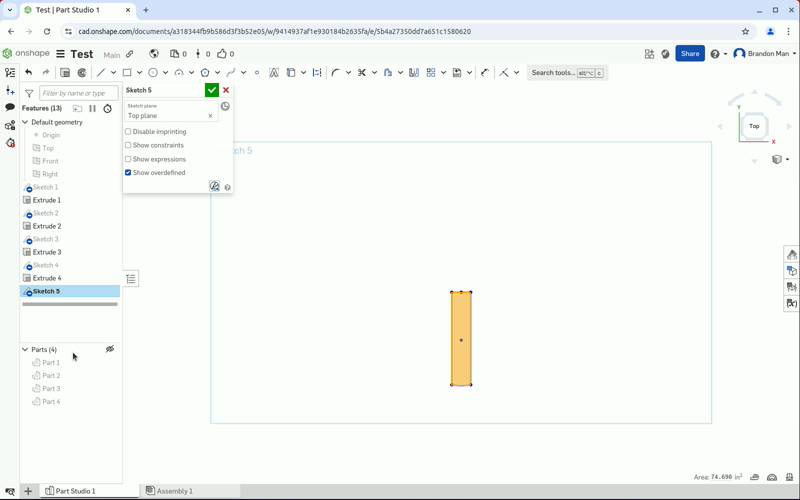
key(shift+e)
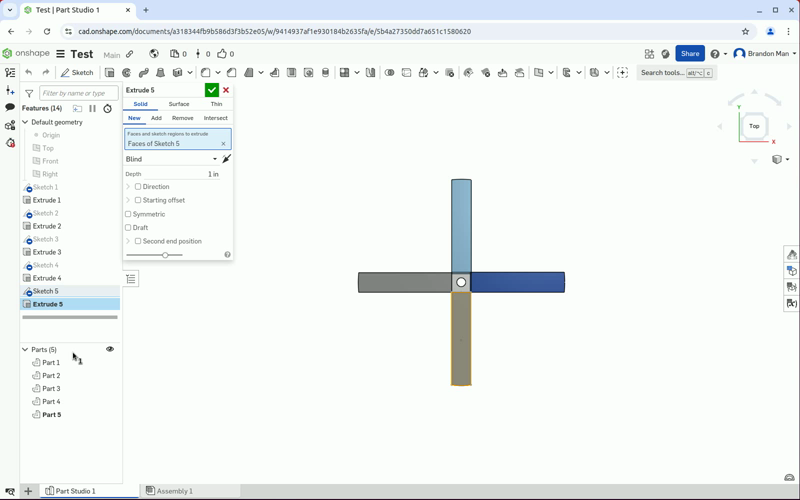
mouse_move(143, 106)
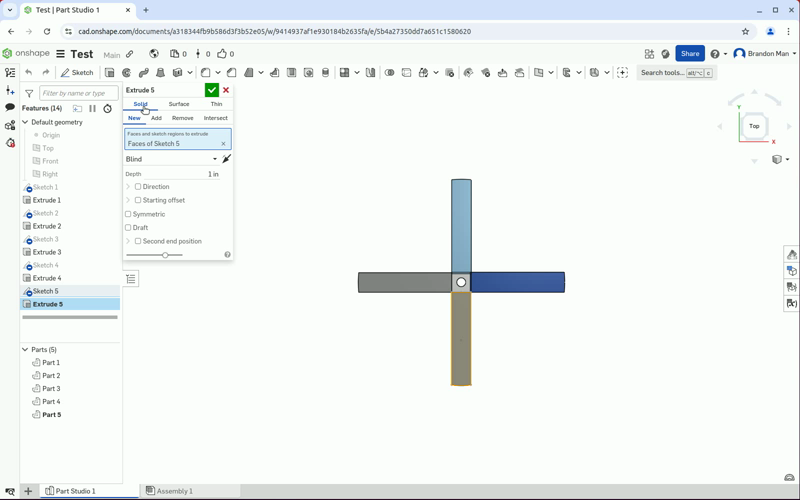
click(143, 106)
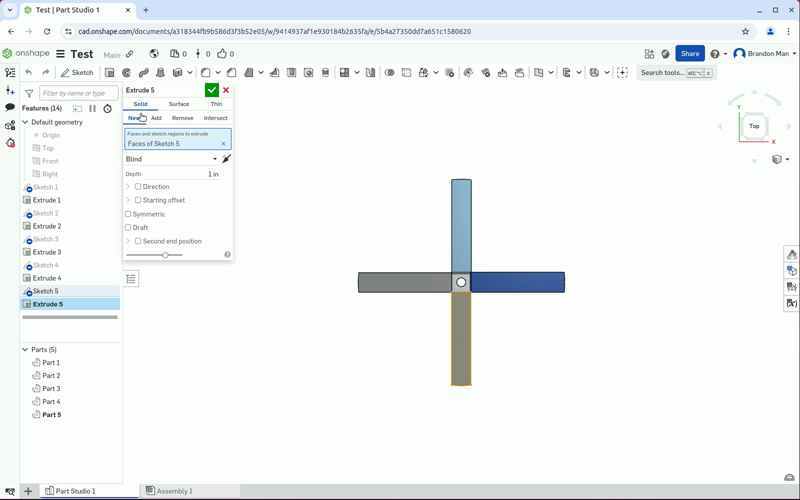
mouse_move(137, 120)
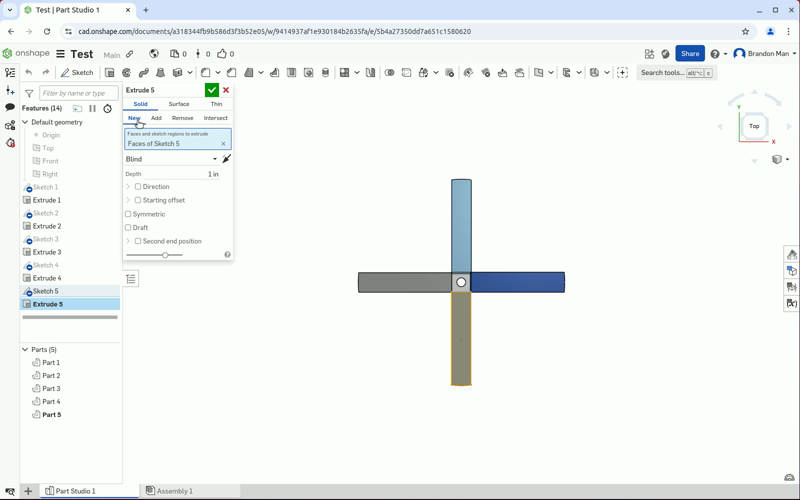
click(137, 120)
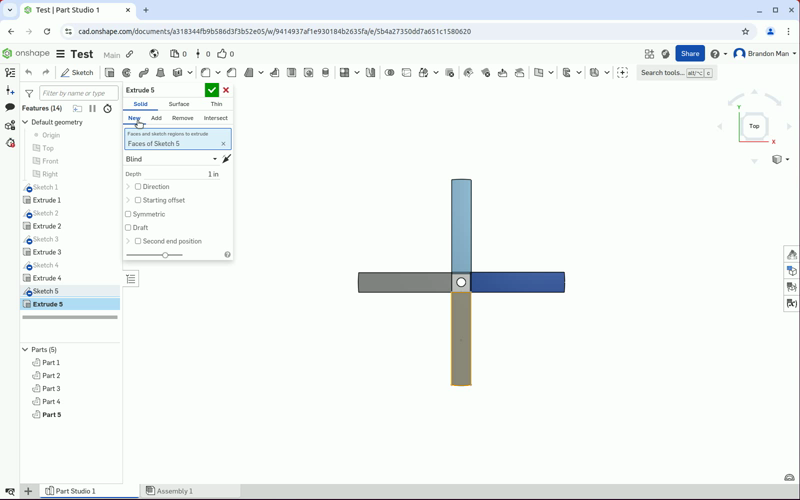
key(tab, 4)
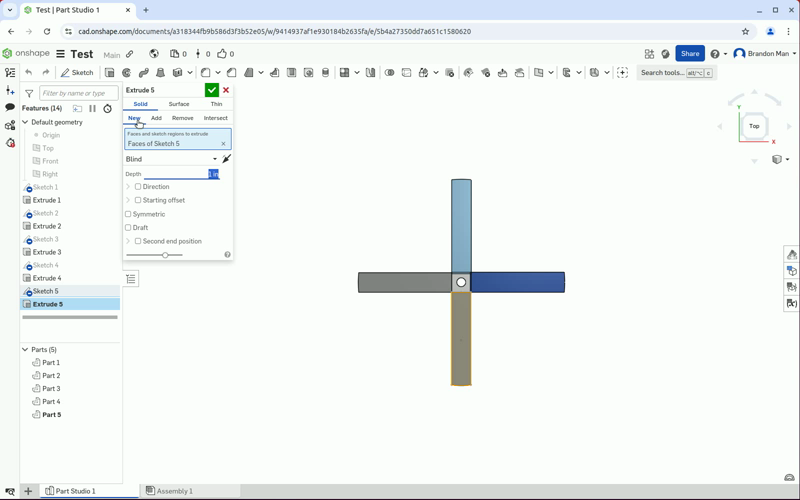
text(1.685)
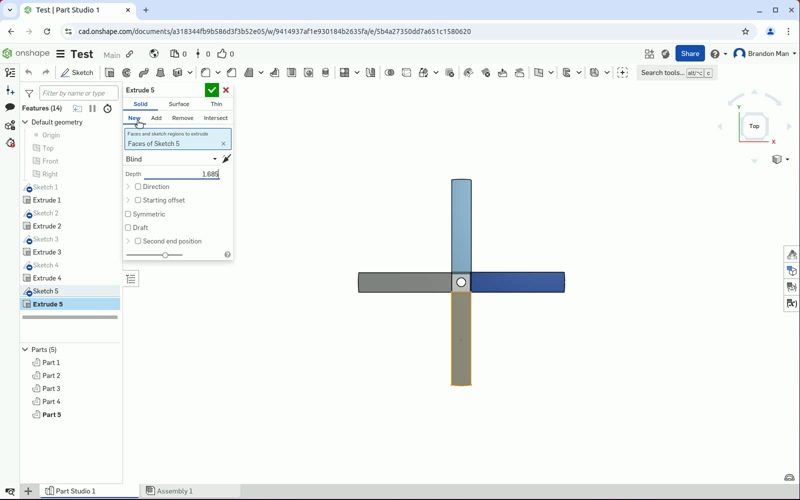
key(enter)
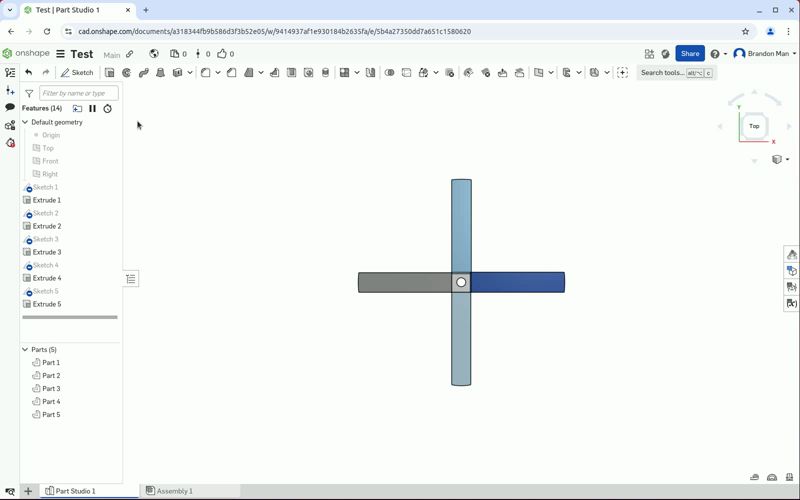
key(shift+h)
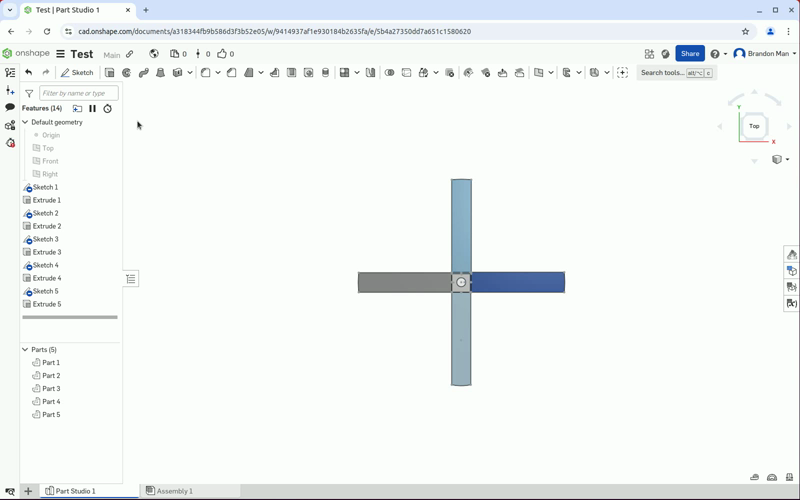
key(shift+h)
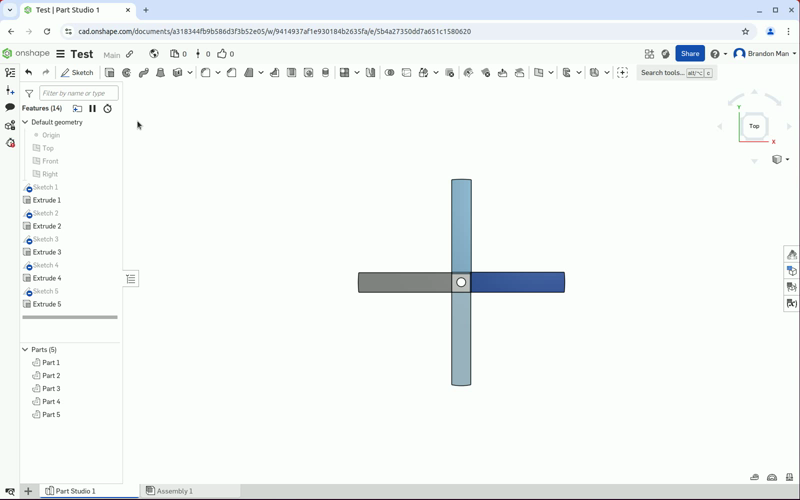
mouse_move(73, 189)
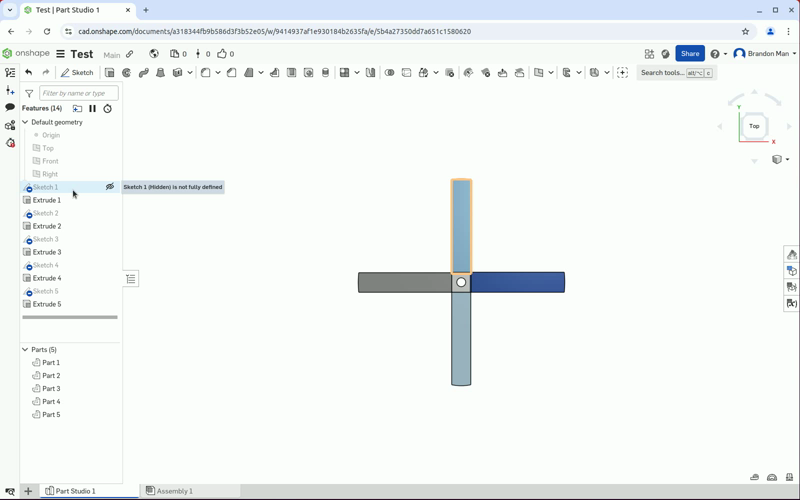
click(73, 189)
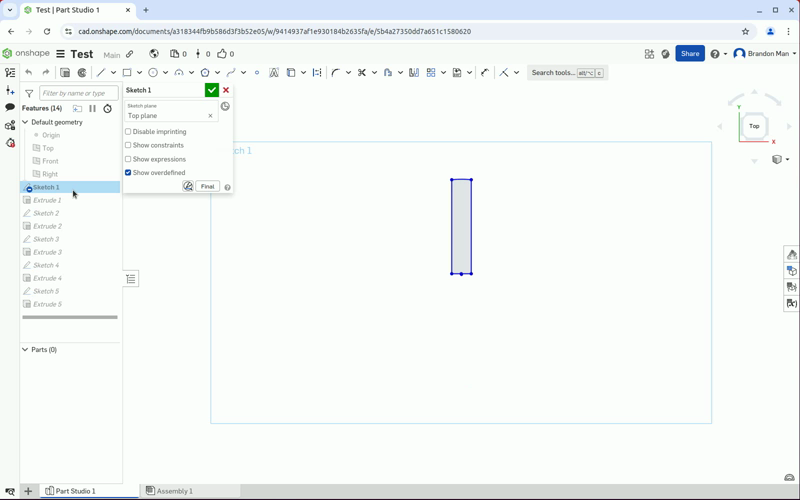
mouse_move(229, 92)
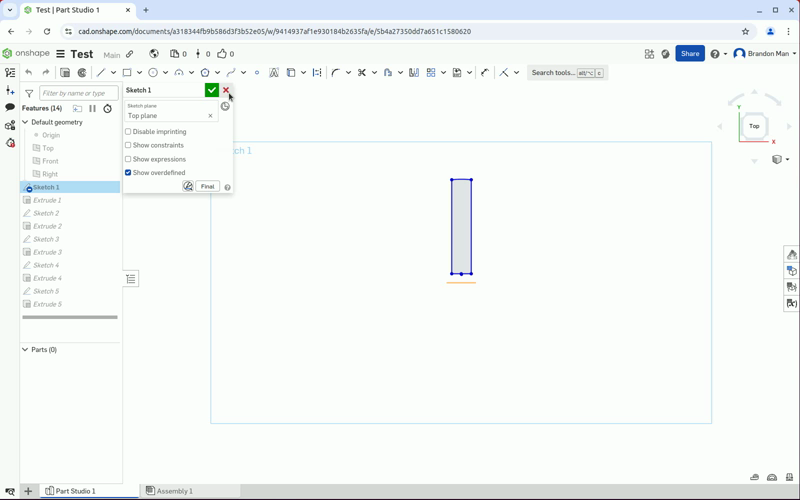
click(229, 92)
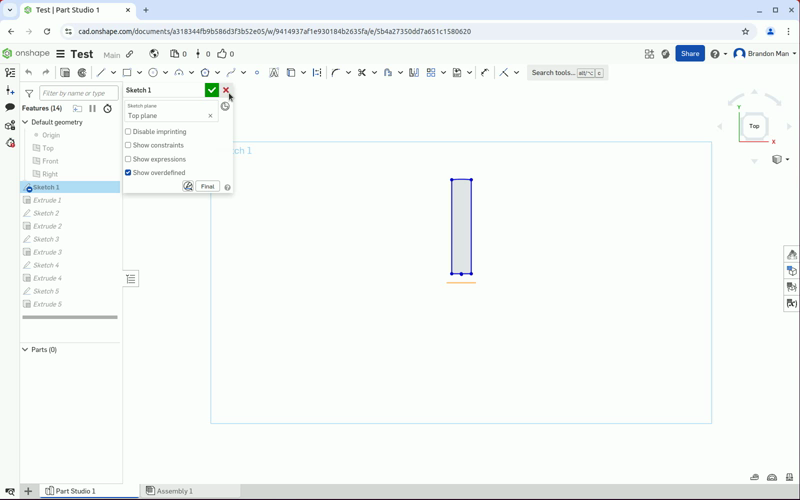
key(shift+s)
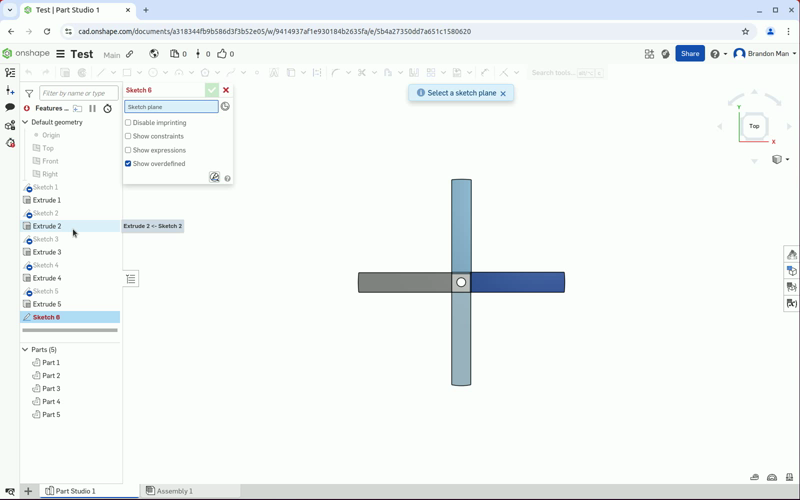
scroll(3)
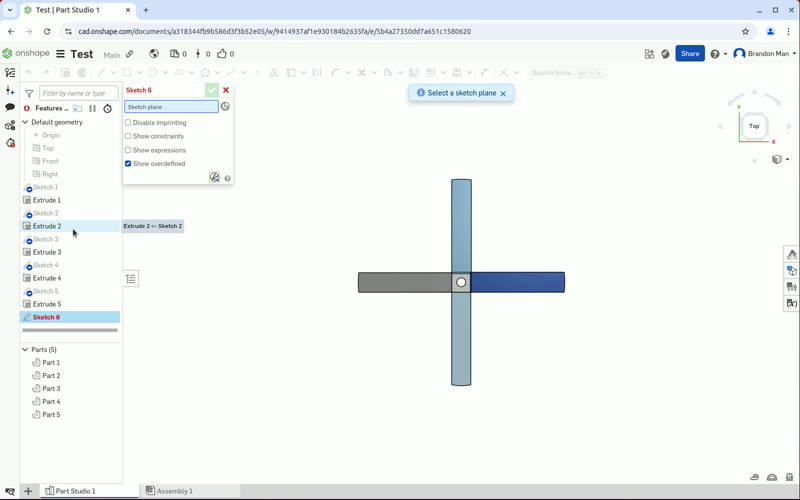
mouse_move(73, 150)
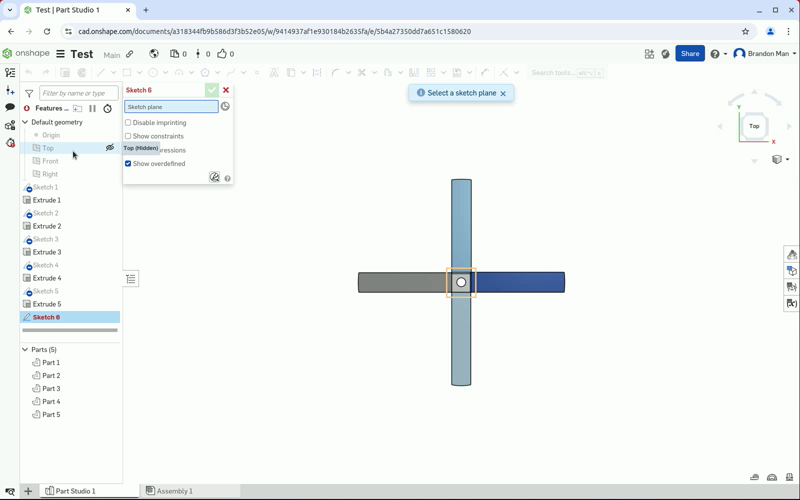
click(73, 150)
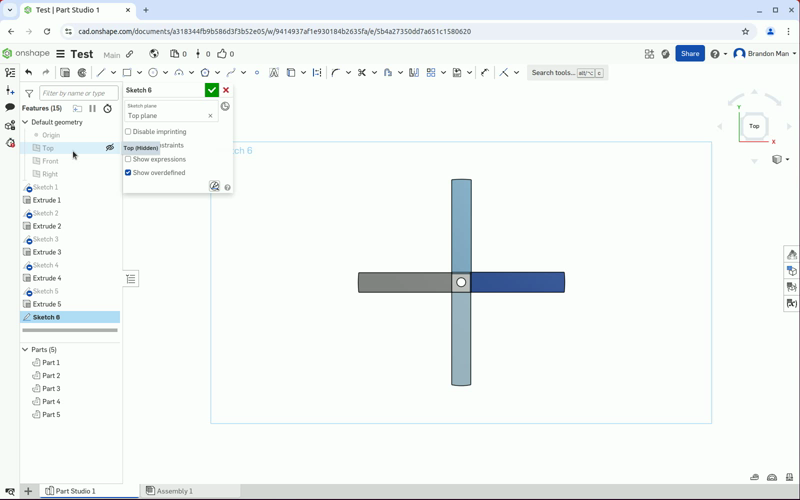
mouse_move(73, 352)
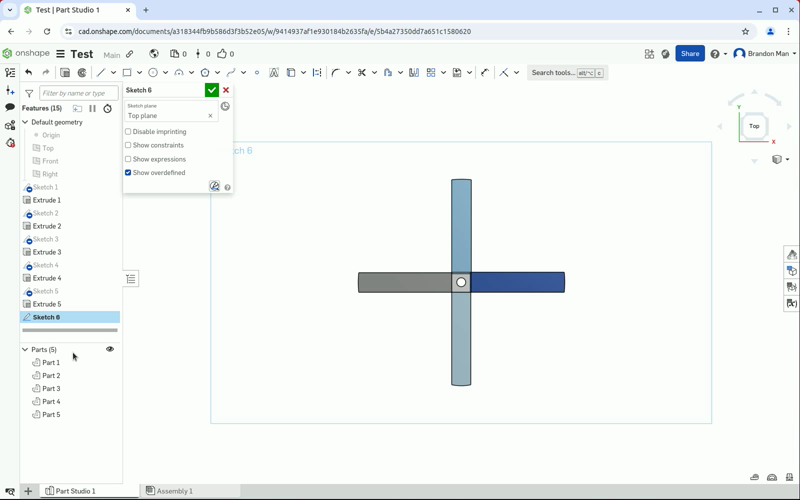
key(y)
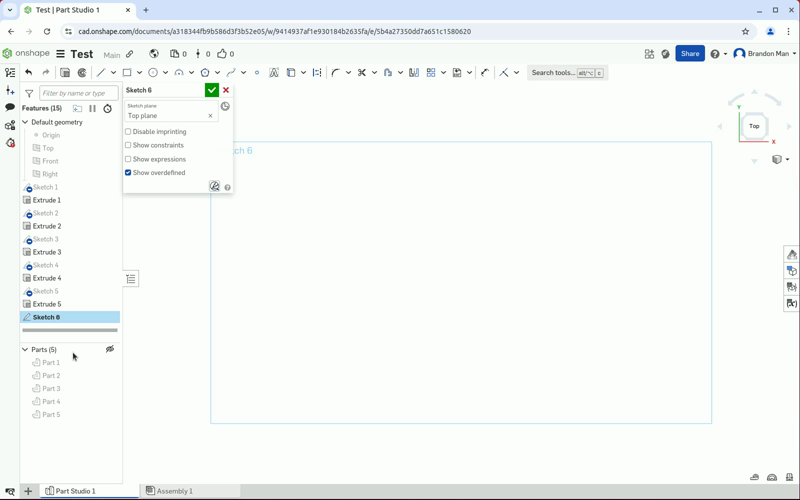
key(c)
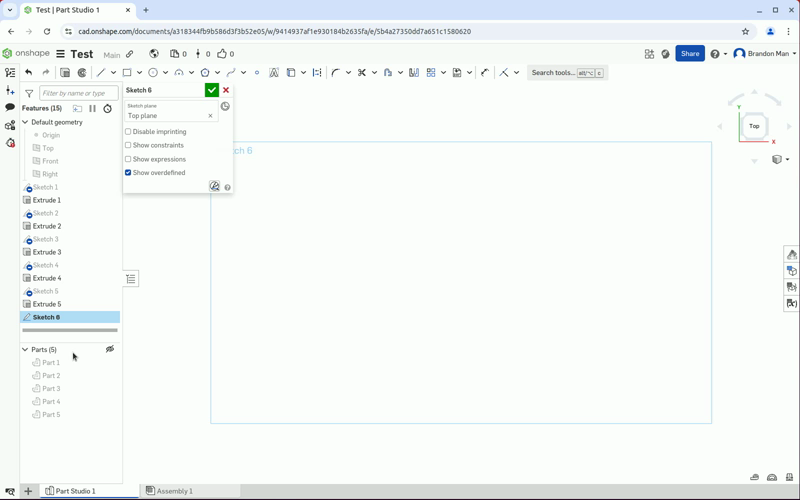
key_down(shift)
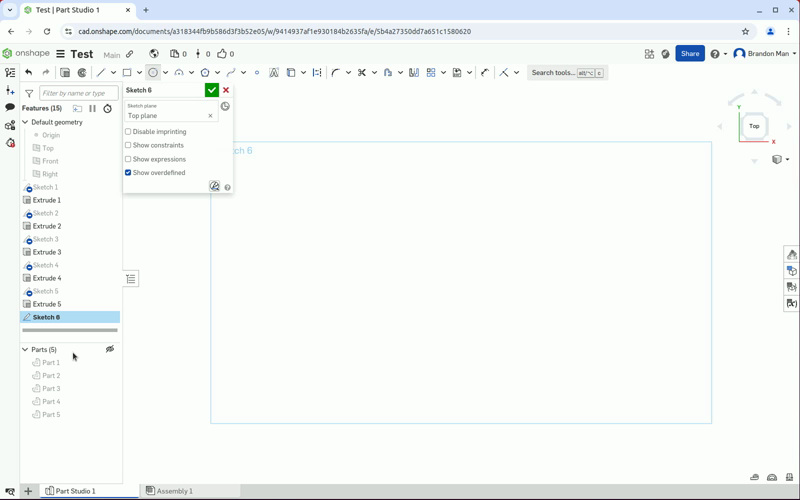
mouse_move(461, 282)
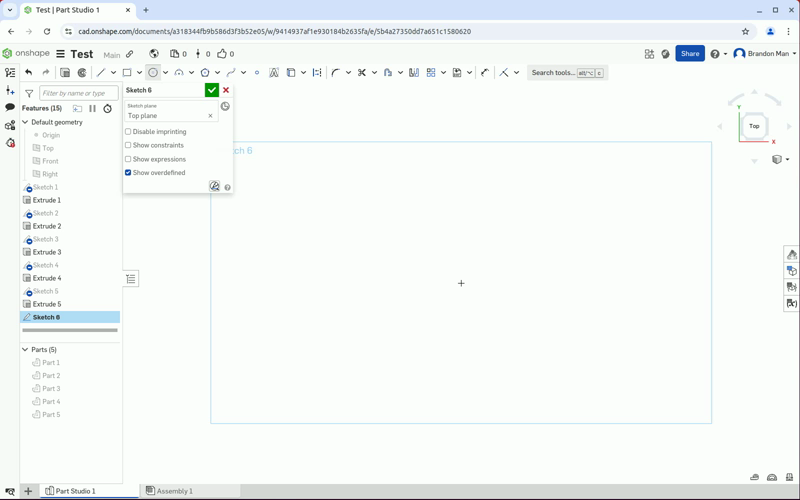
click(461, 282)
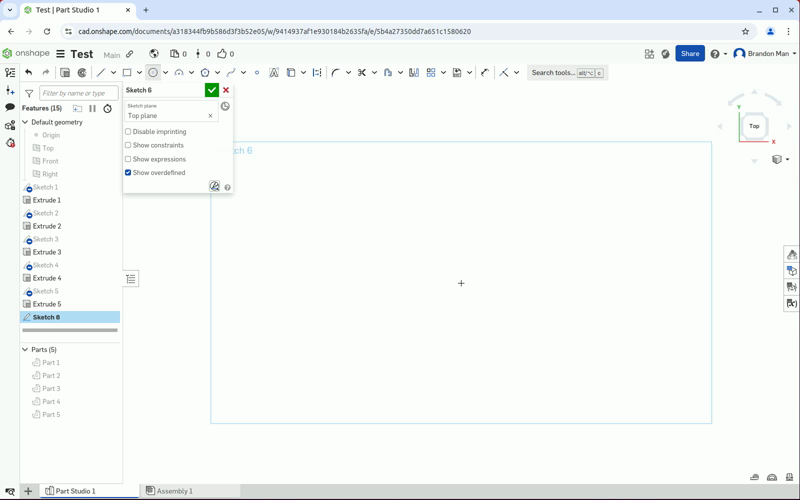
key_up(shift)
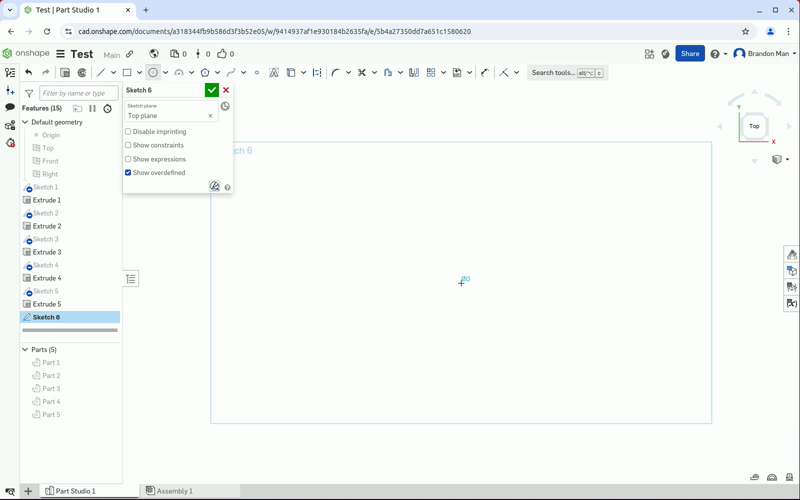
mouse_move(574, 282)
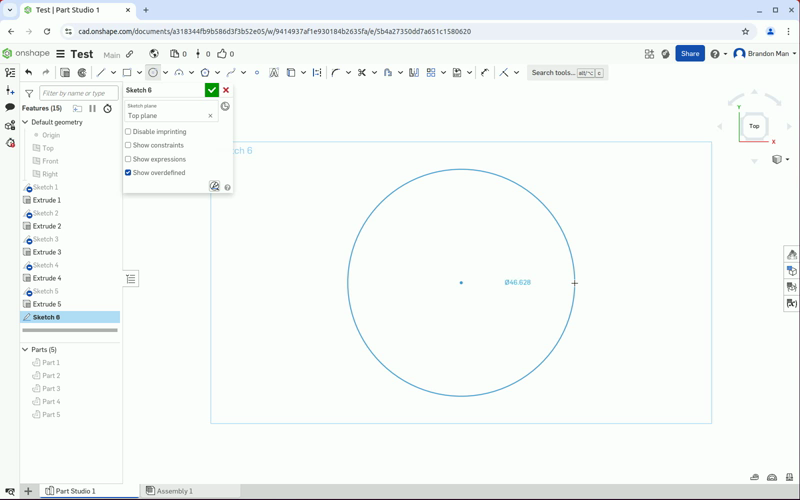
click(574, 282)
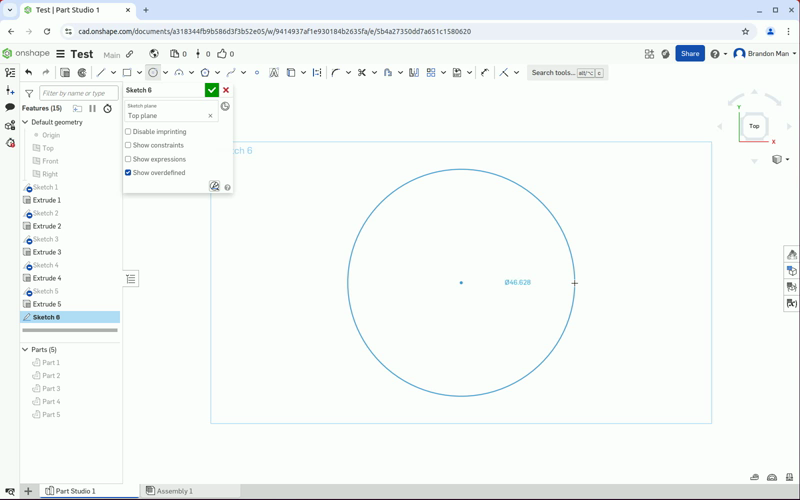
key(esc)
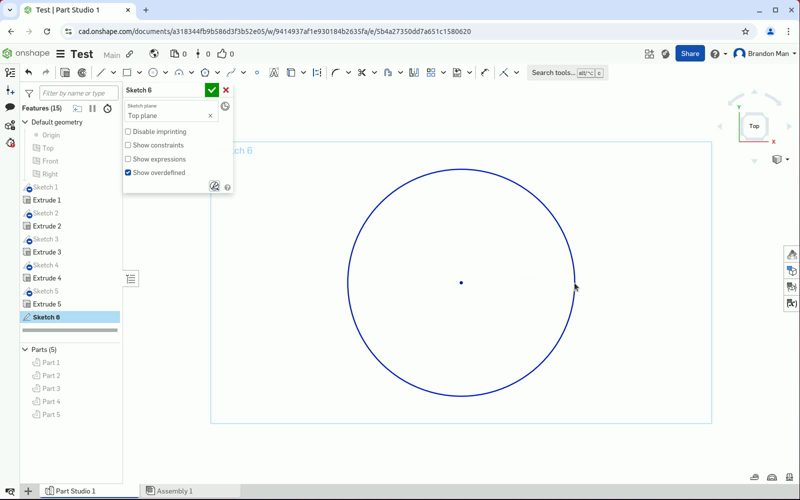
key(c)
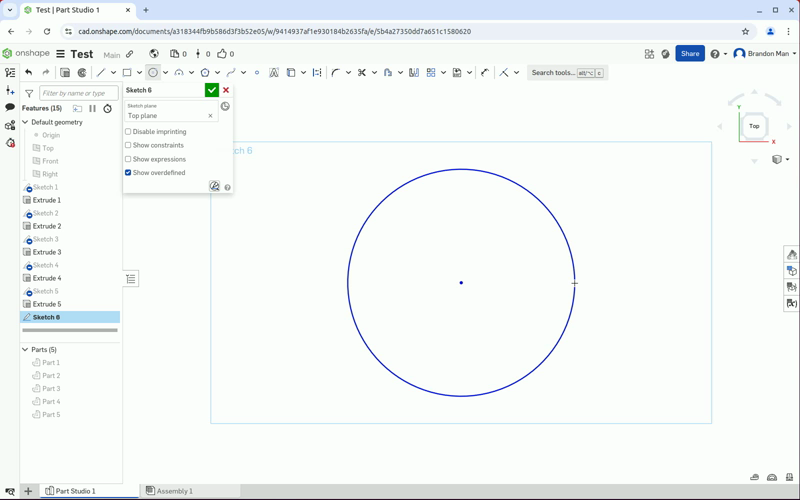
key_down(shift)
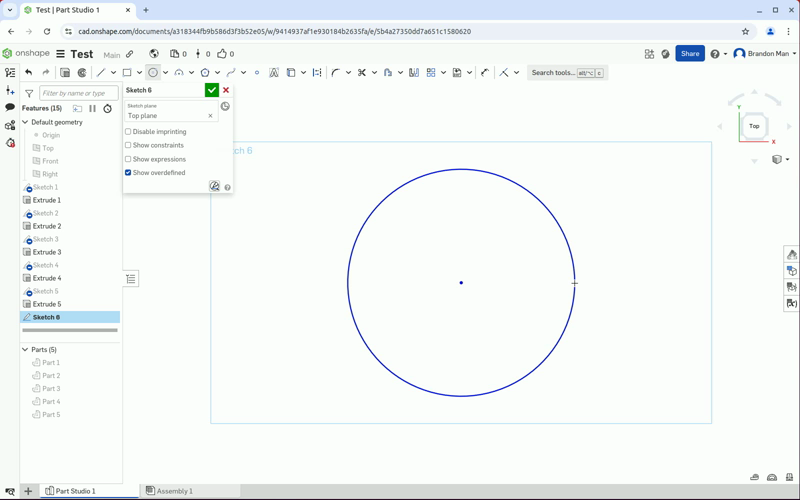
mouse_move(461, 282)
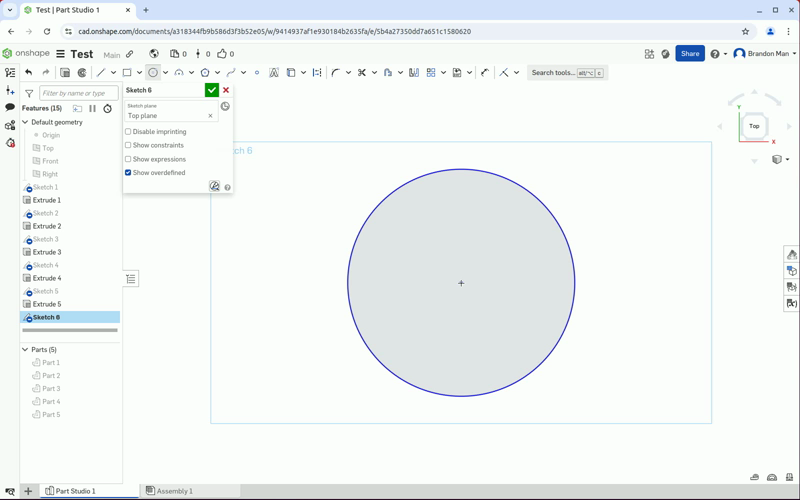
click(461, 282)
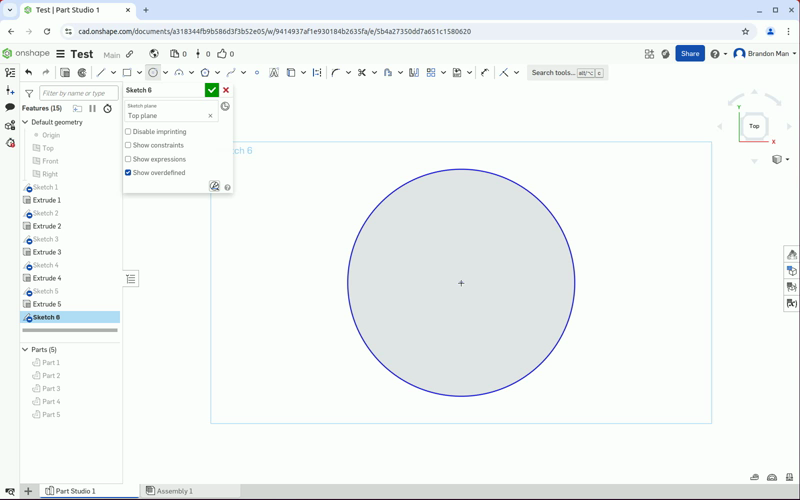
key_up(shift)
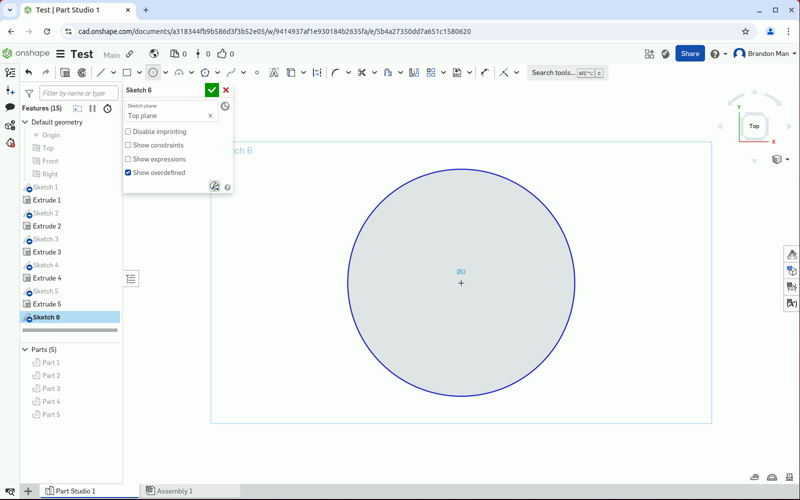
mouse_move(562, 282)
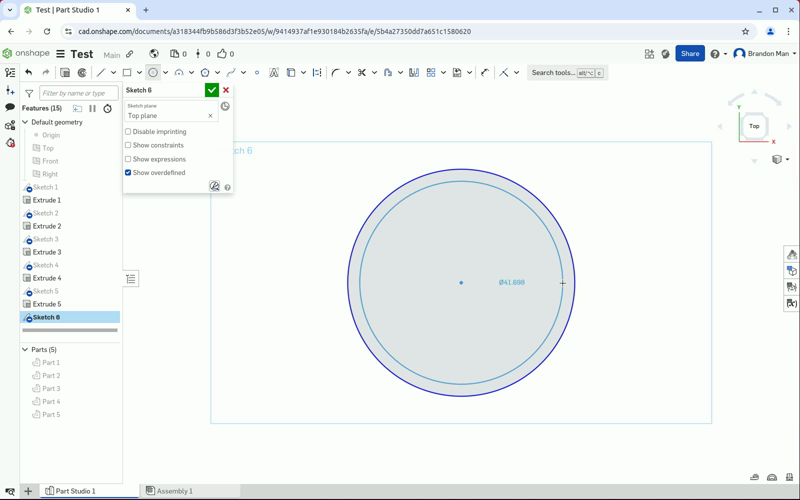
click(562, 282)
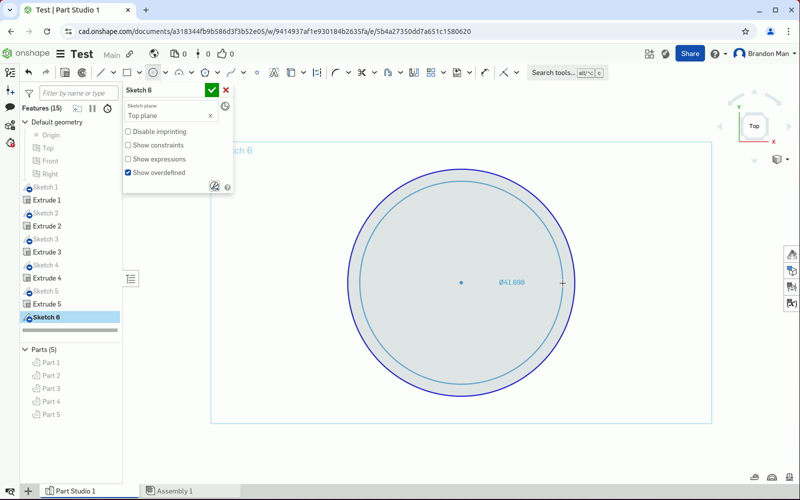
key(esc)
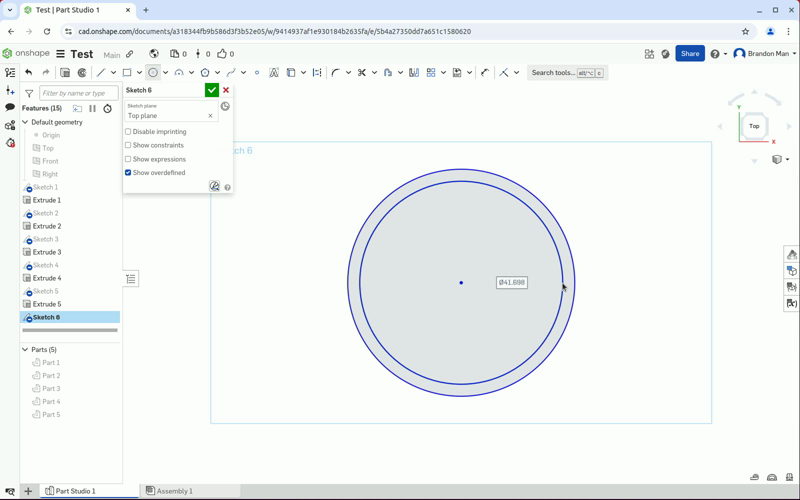
mouse_move(477, 177)
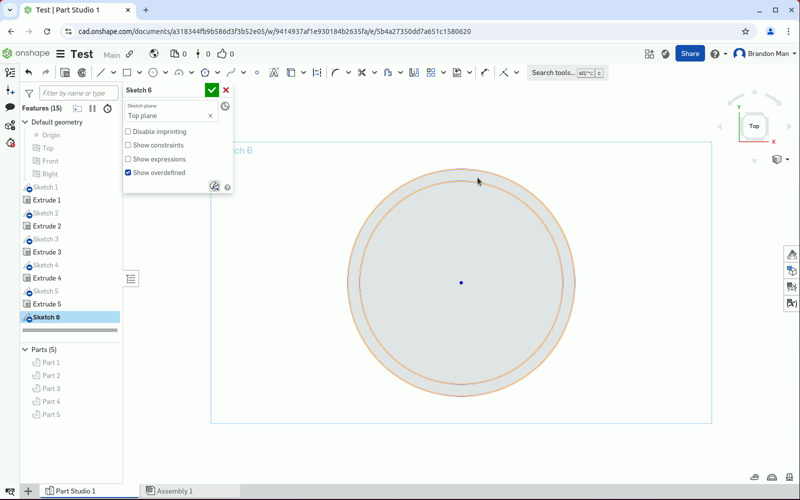
click(477, 177)
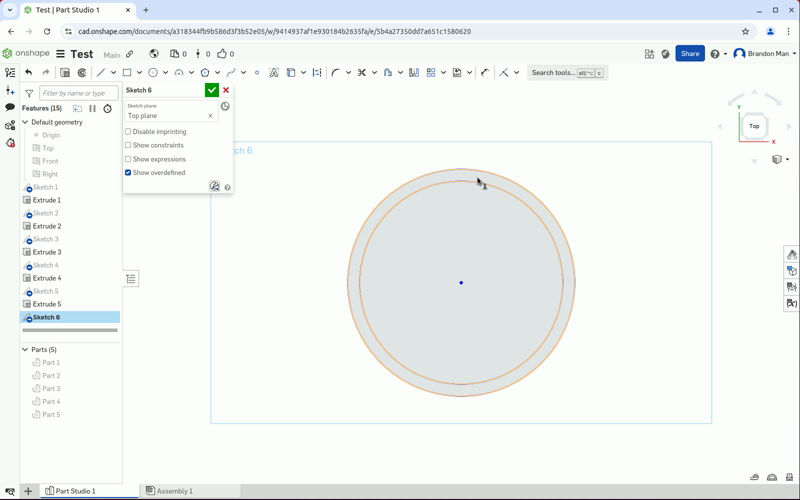
mouse_move(73, 352)
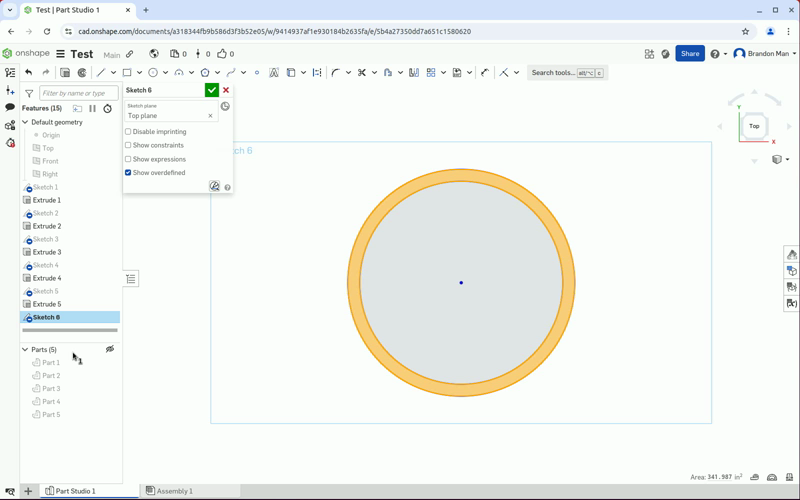
key(shift+y)
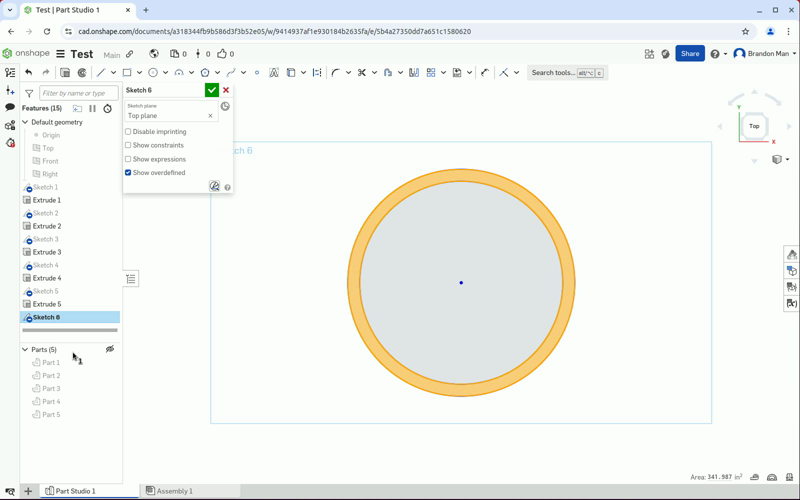
key(shift+e)
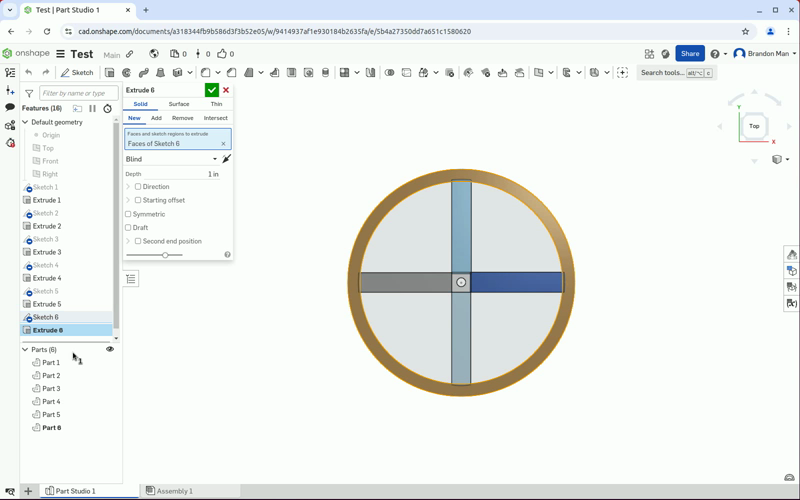
mouse_move(143, 106)
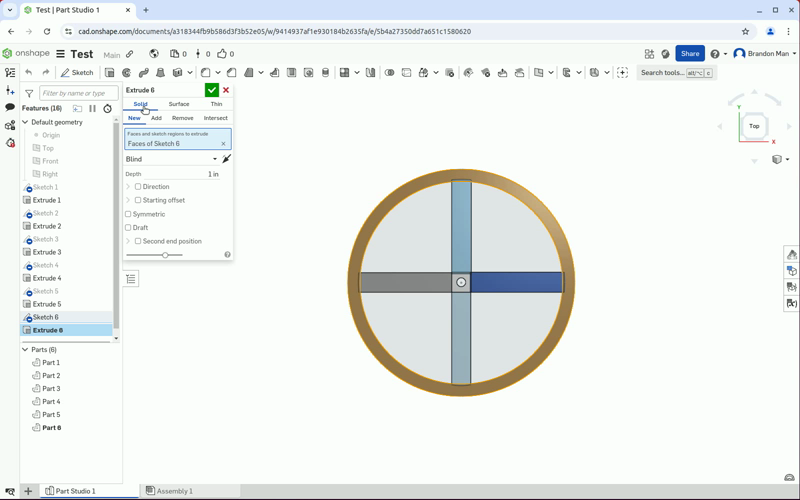
click(143, 106)
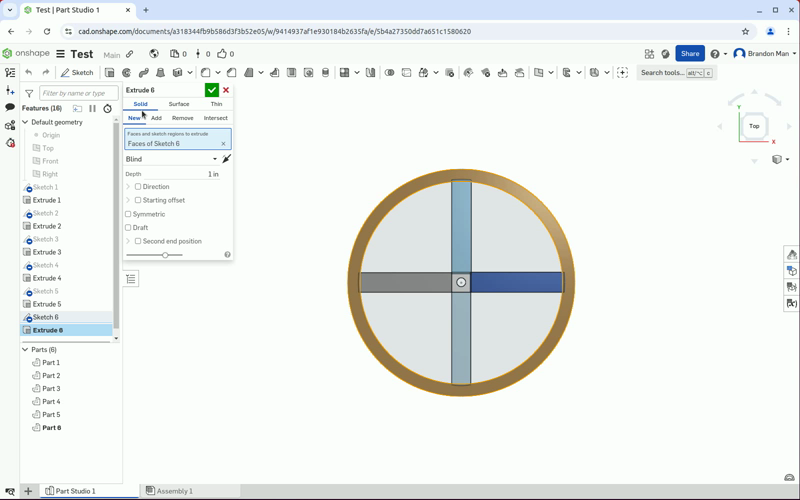
mouse_move(137, 120)
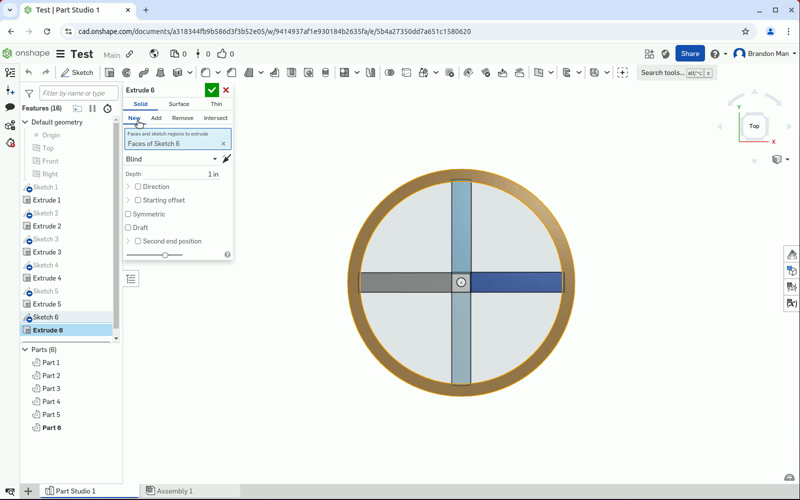
click(137, 120)
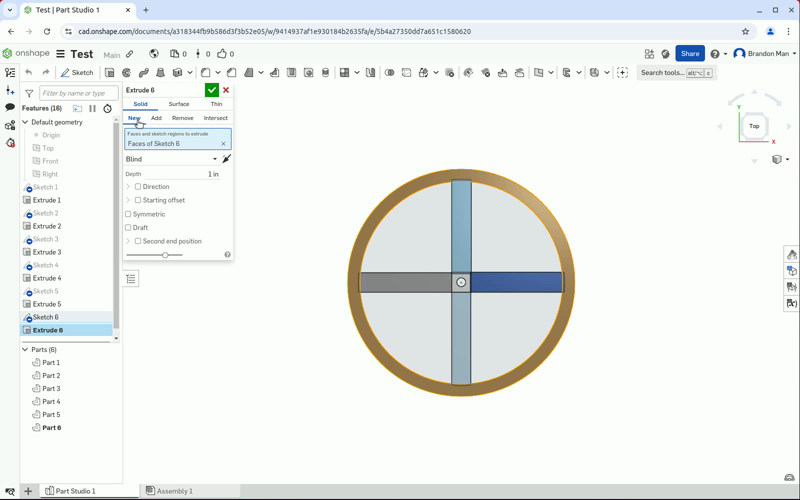
key(tab, 4)
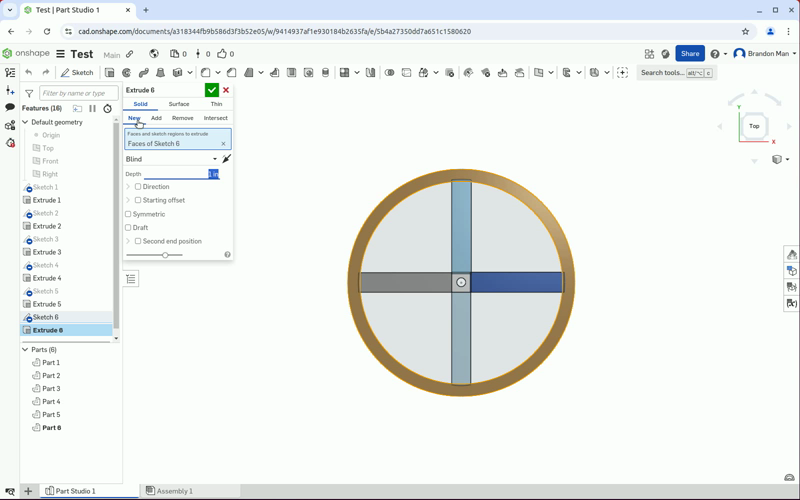
text(1.685)
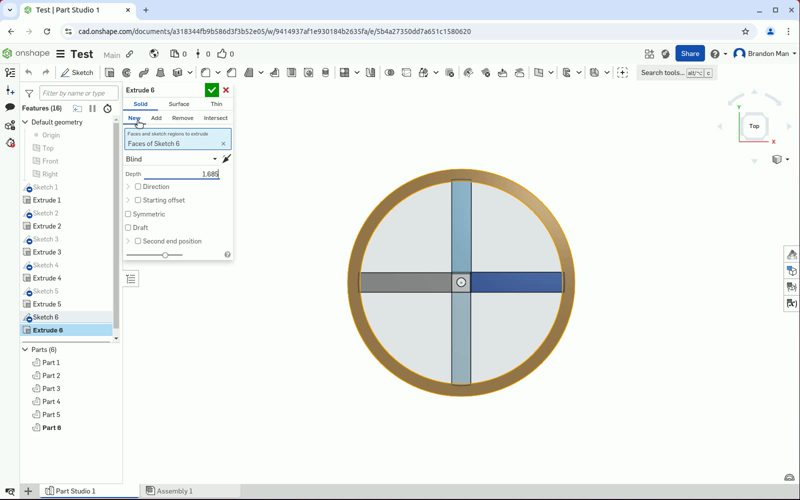
key(enter)
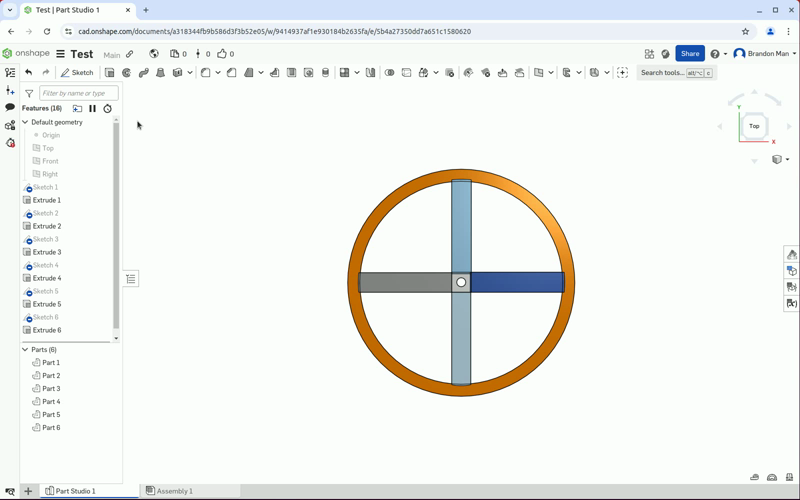
key(shift+h)
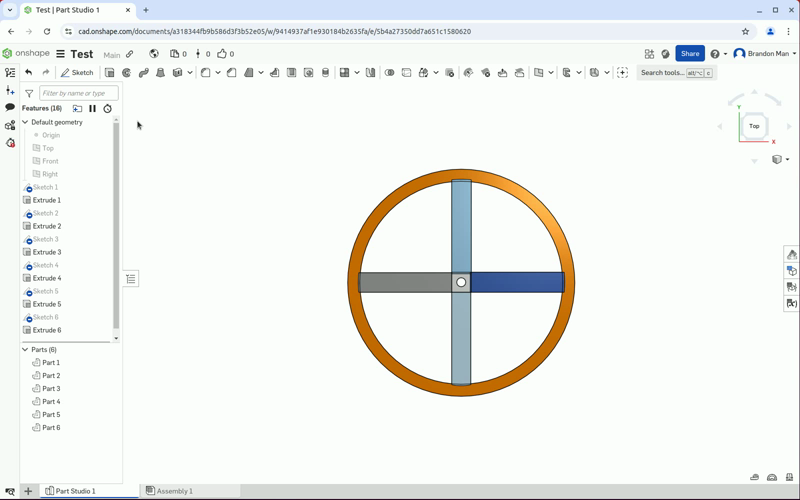
key(shift+h)
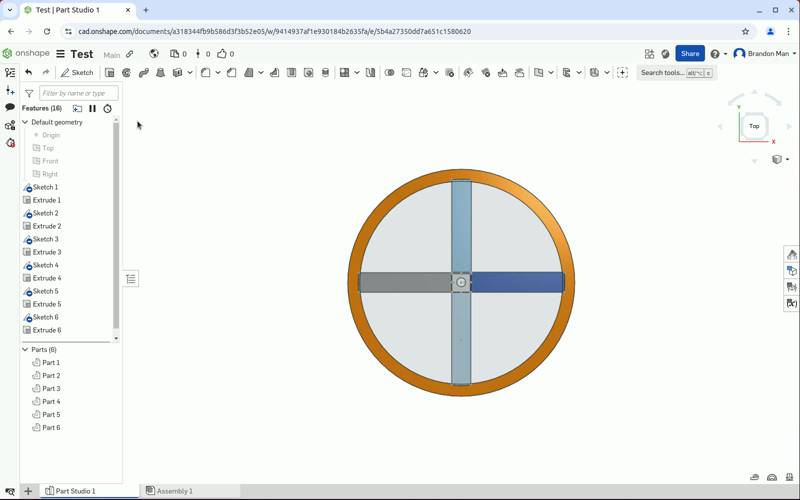
key(shift+7)
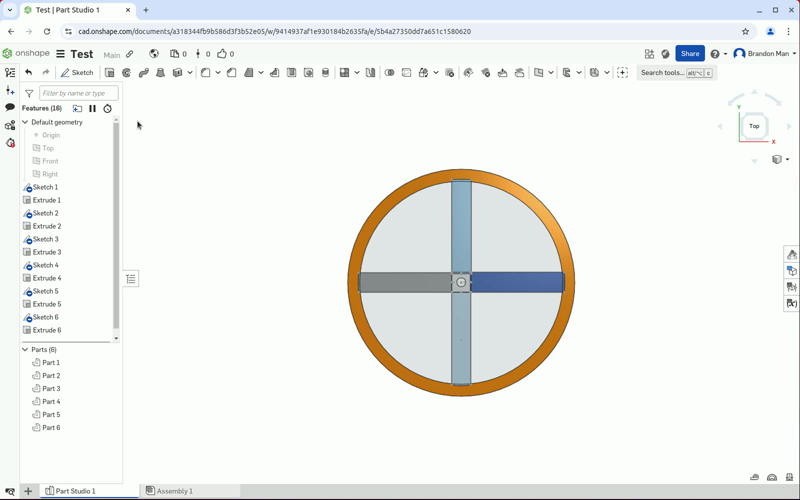
key(up, 3)
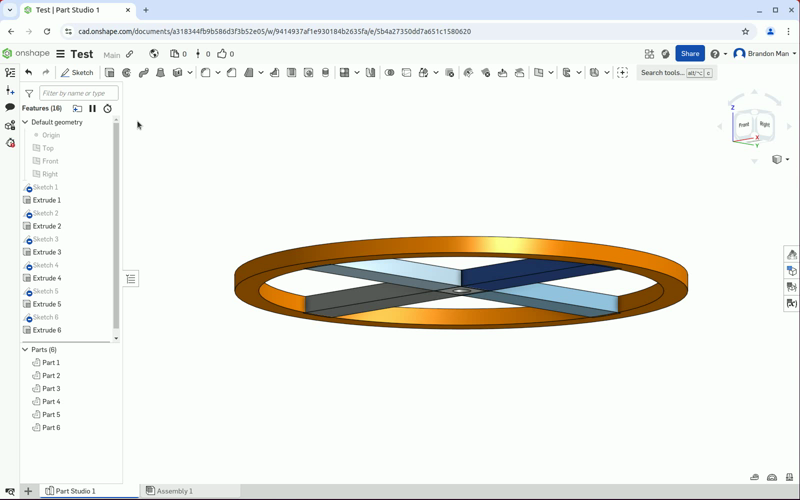
key(left, 3)
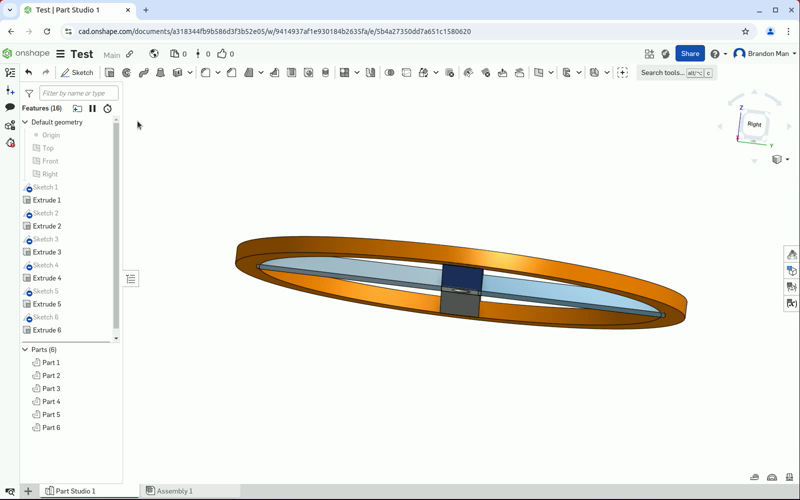
key(right, 3)
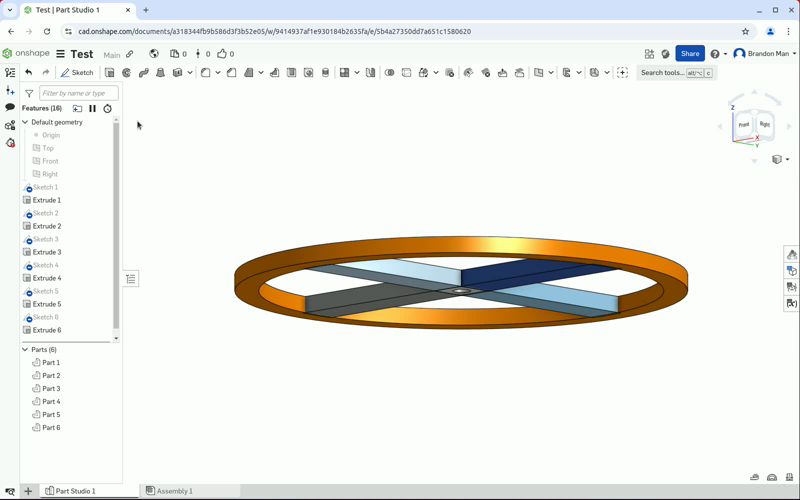
key(down, 3)
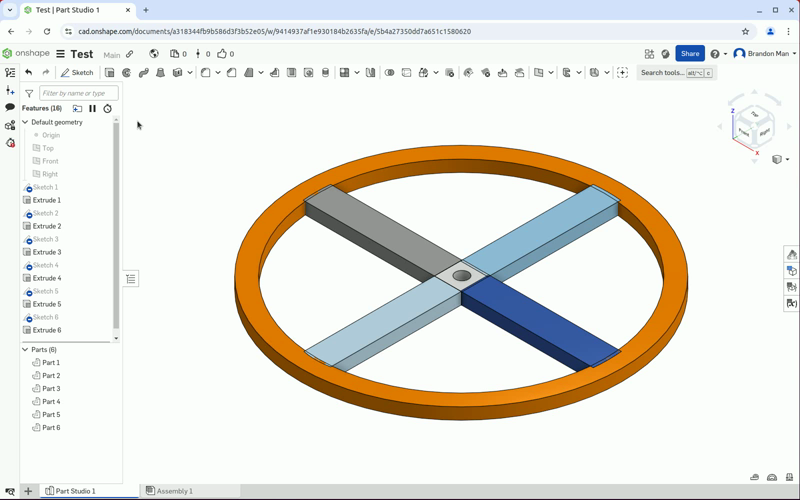
mouse_move(69, 189)
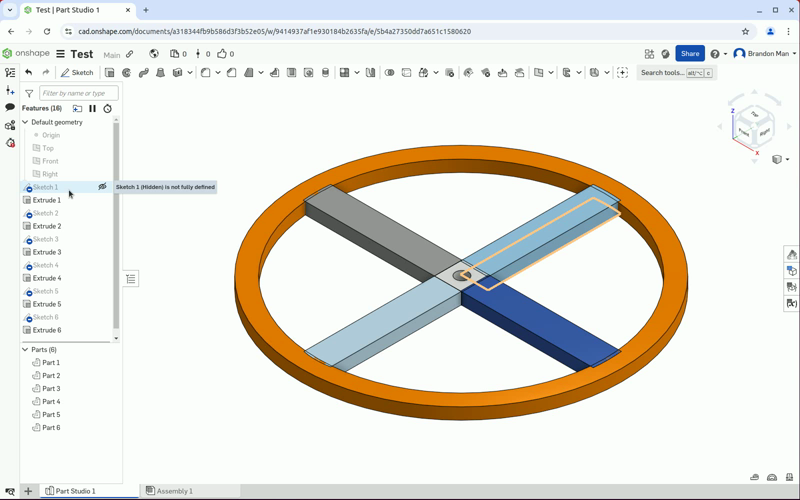
click(69, 189)